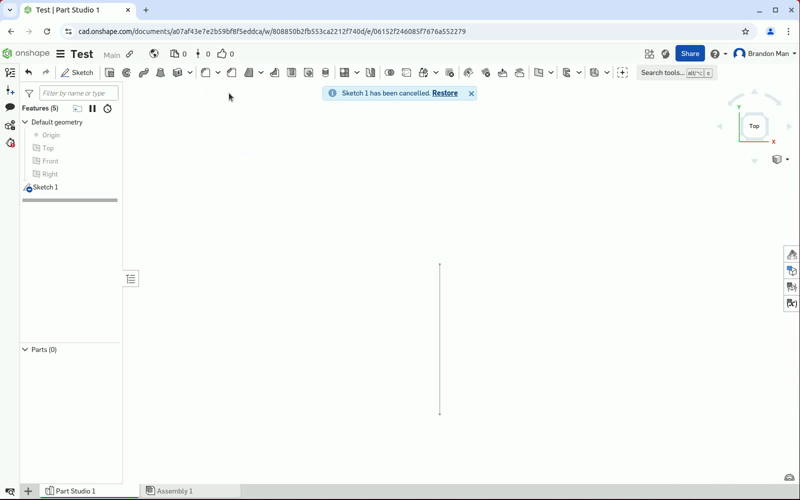
key(shift+h)
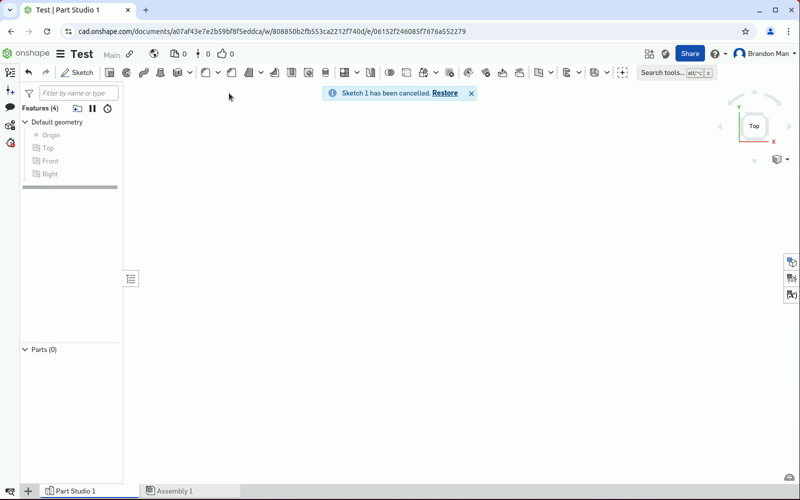
mouse_move(73, 352)
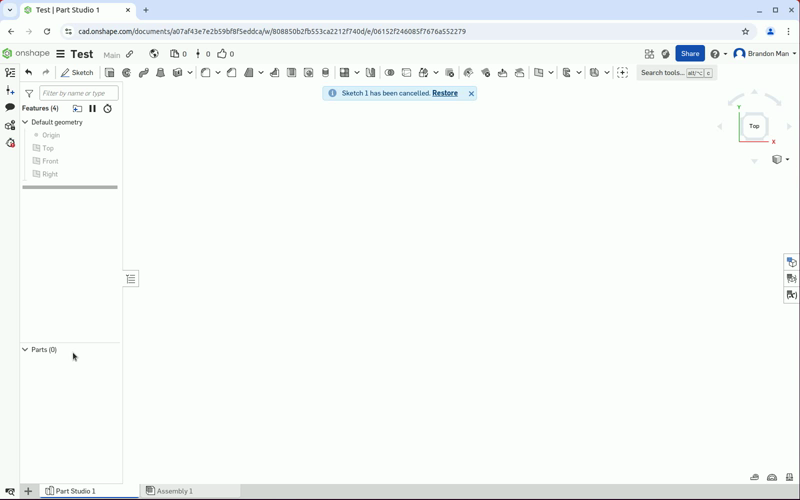
key(y)
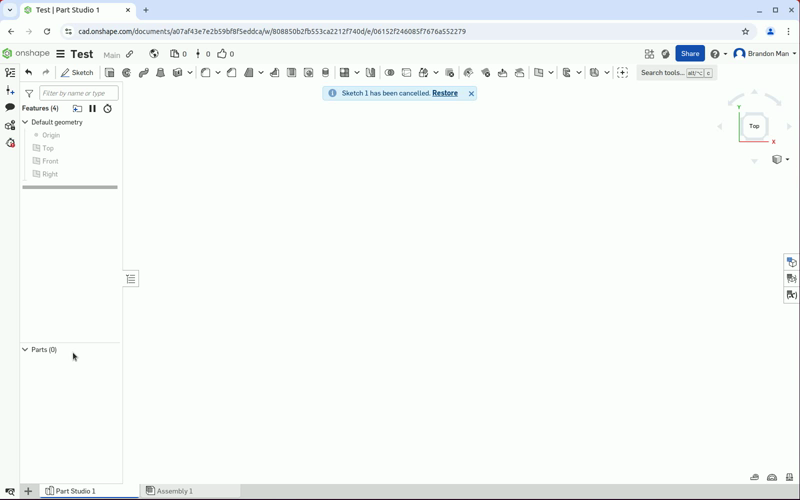
key(shift+p)
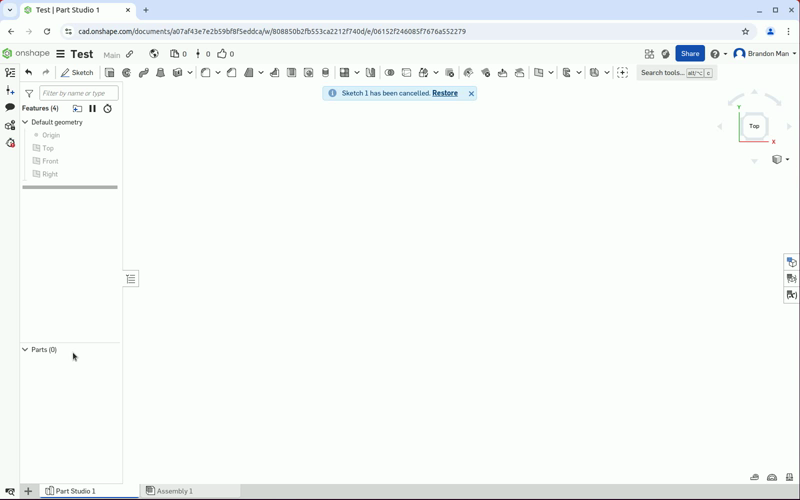
key(space)
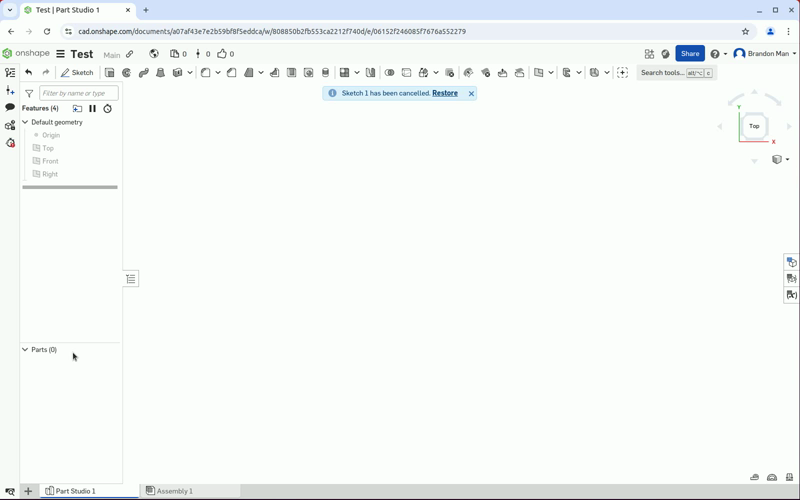
key_down(shift)
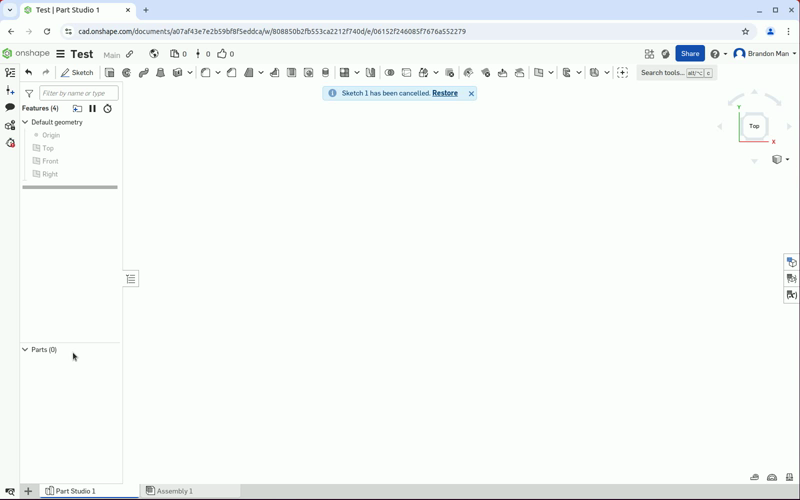
key(up)
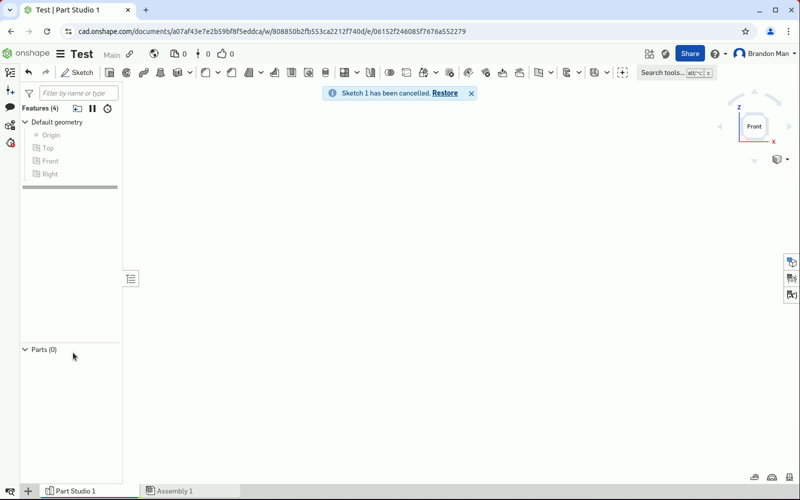
key_up(shift)
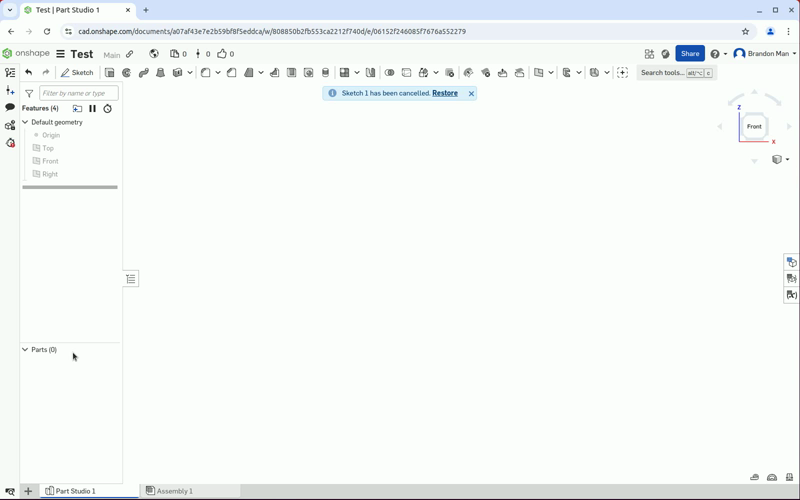
mouse_move(73, 352)
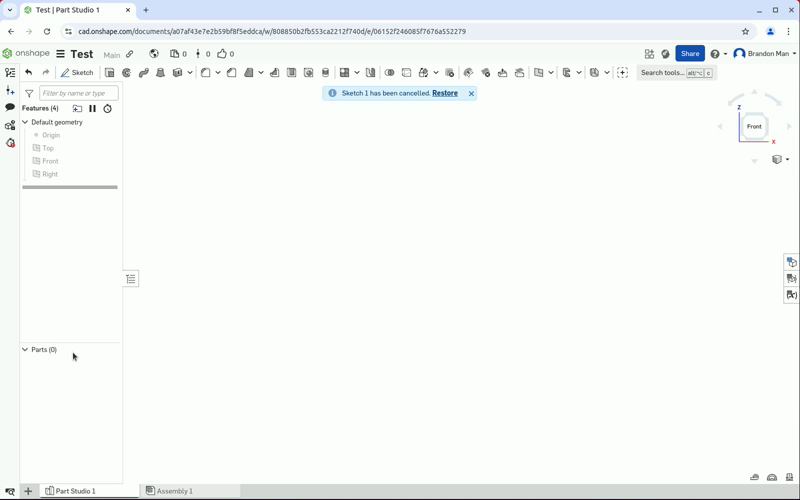
key(shift+y)
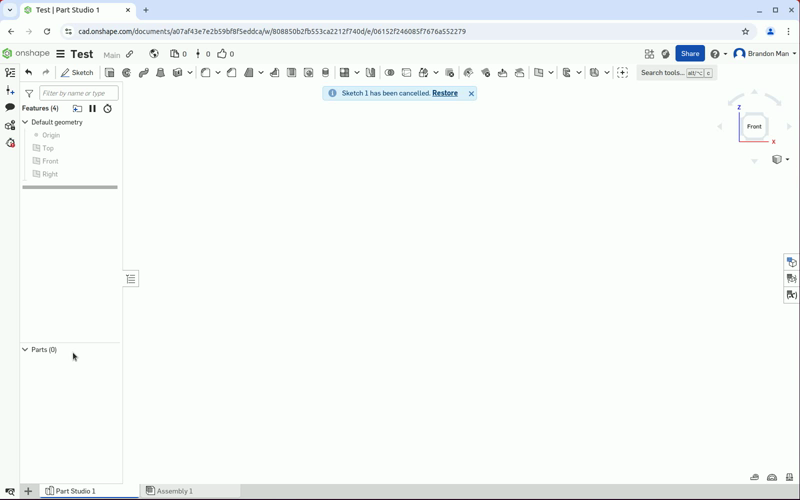
key(shift+s)
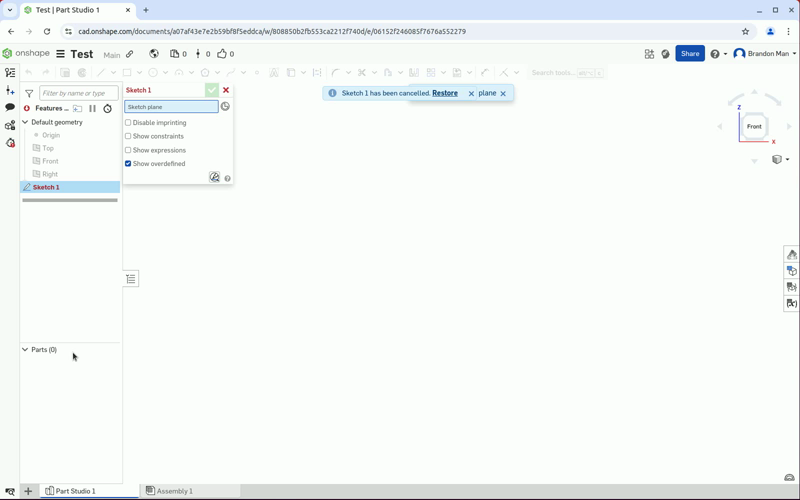
mouse_move(73, 163)
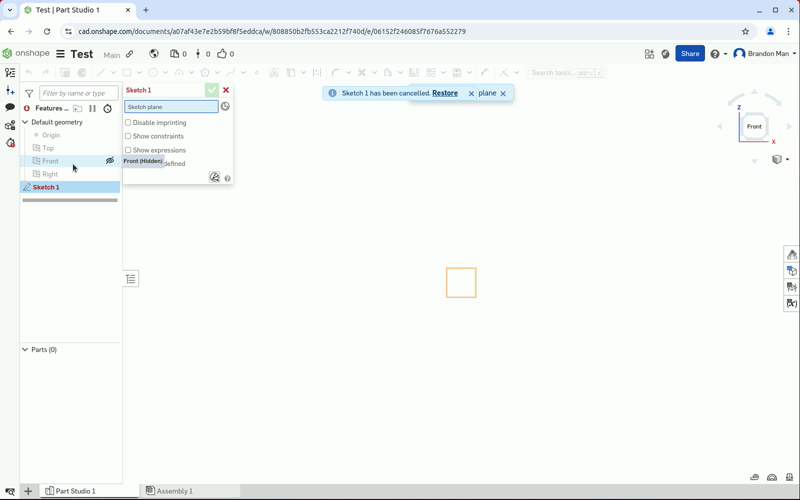
click(73, 163)
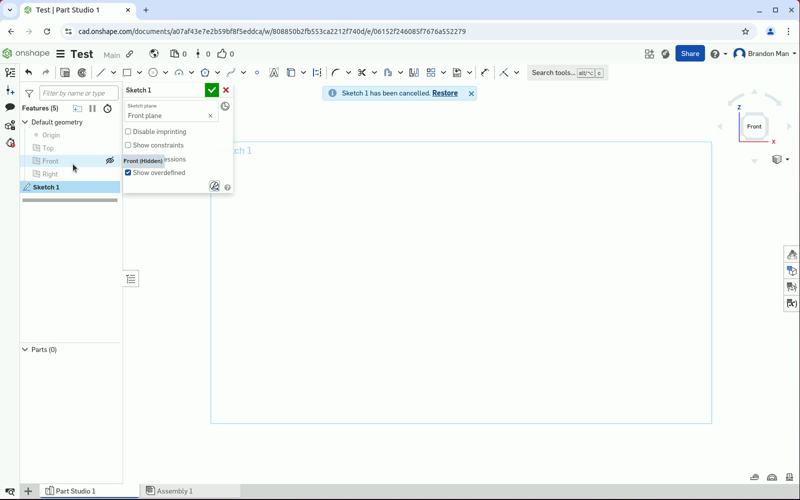
mouse_move(73, 352)
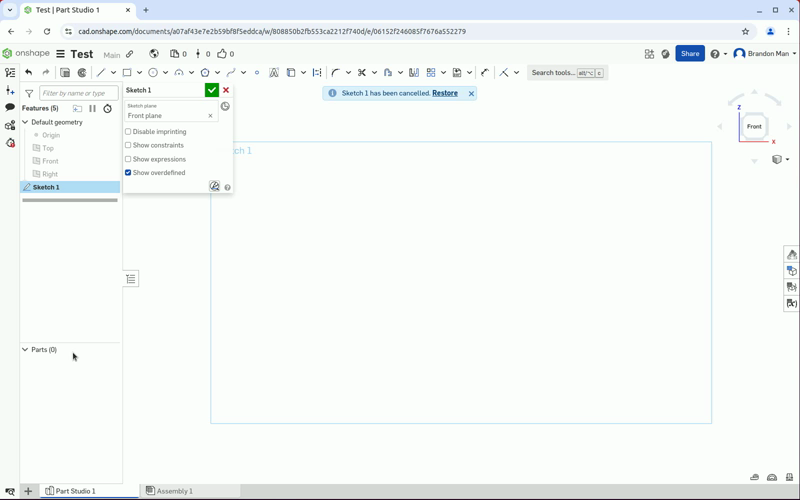
key(y)
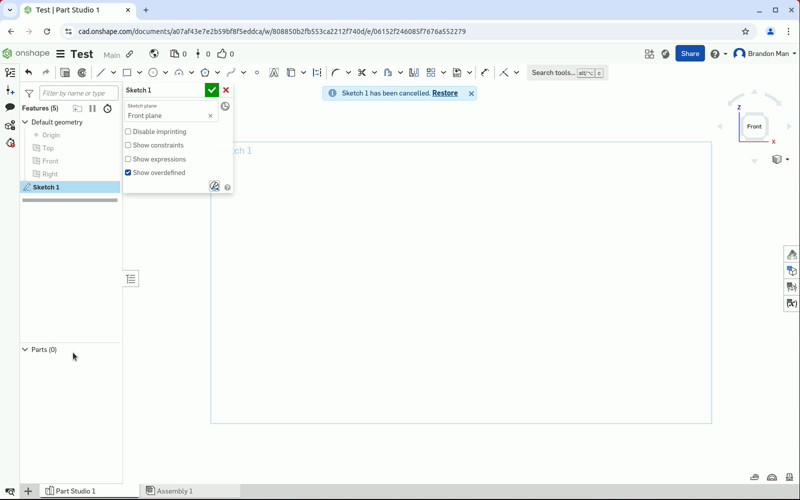
key(l)
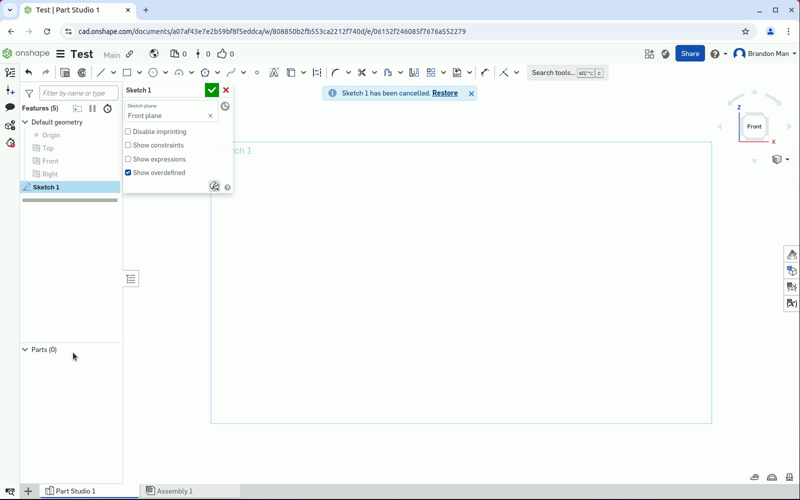
key_down(shift)
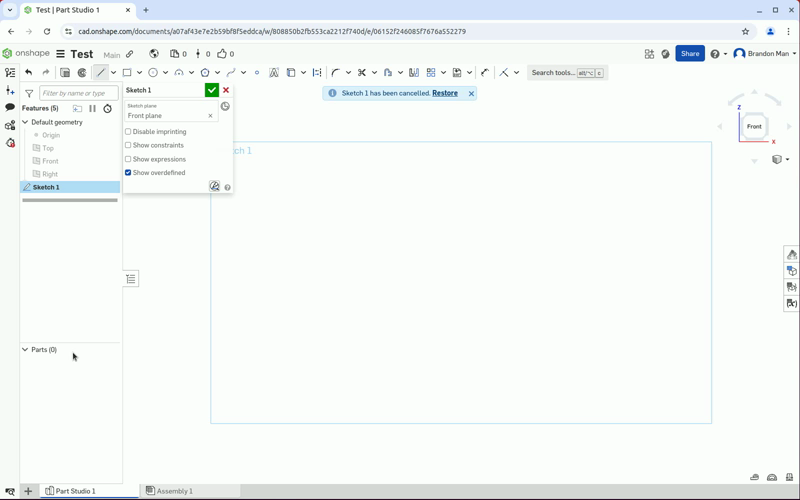
mouse_move(460, 383)
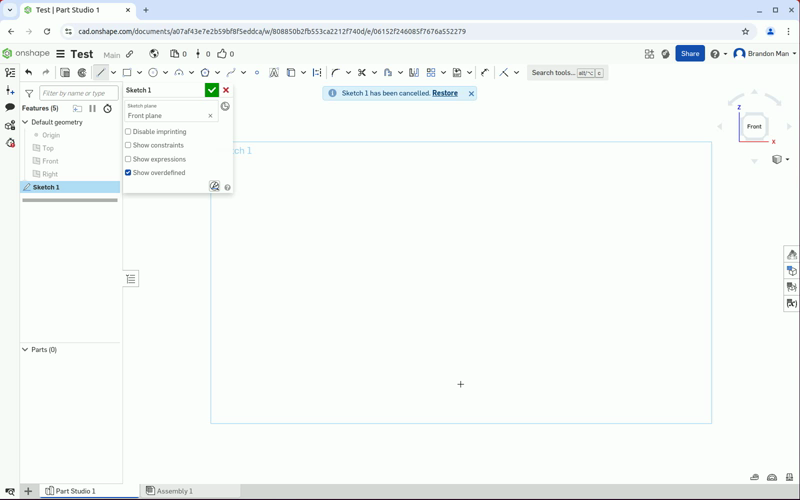
click(460, 383)
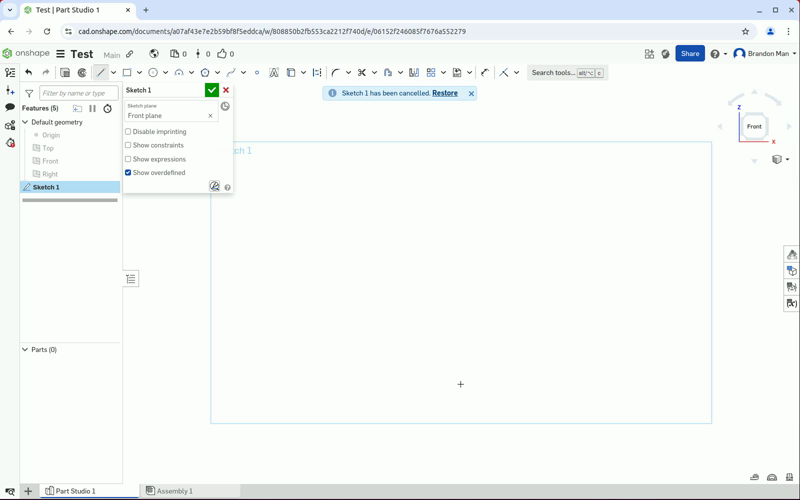
key_up(shift)
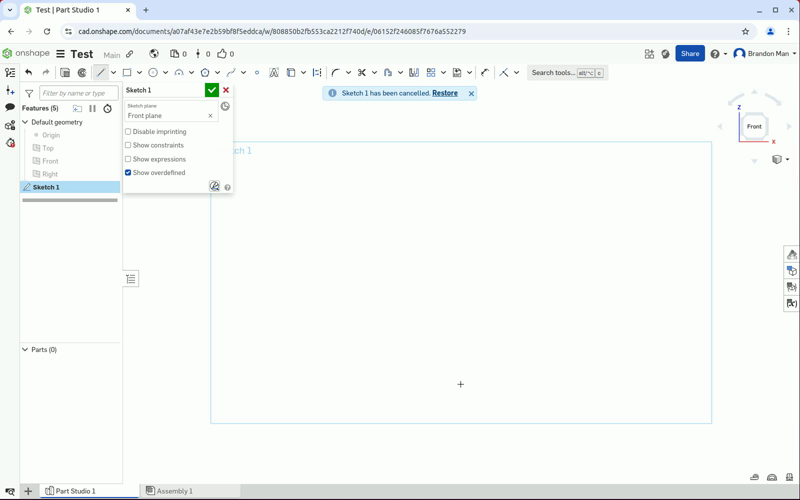
key_down(shift)
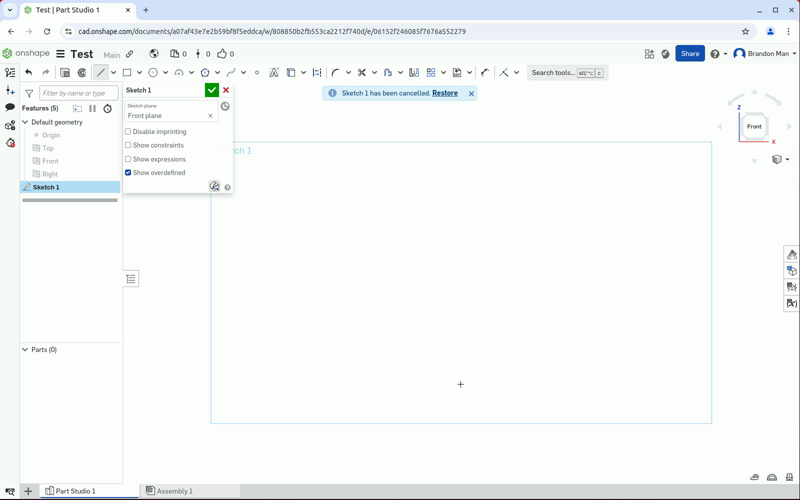
mouse_move(490, 383)
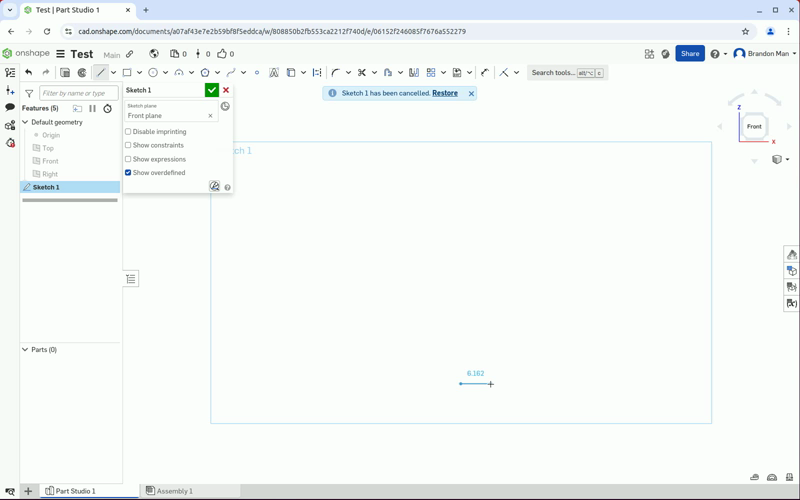
mouse_move(467, 383)
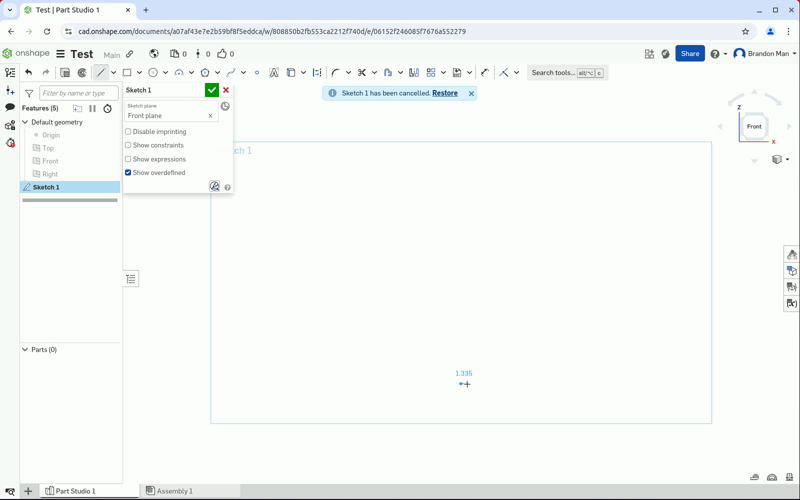
scroll(6)
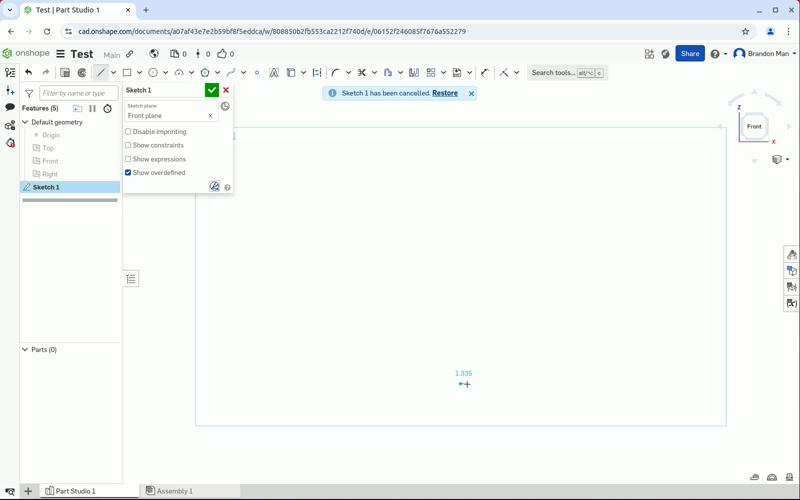
scroll(6)
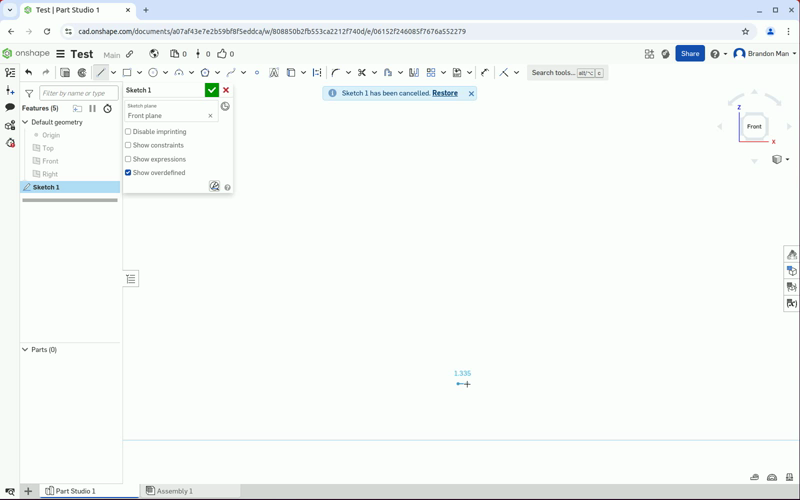
scroll(6)
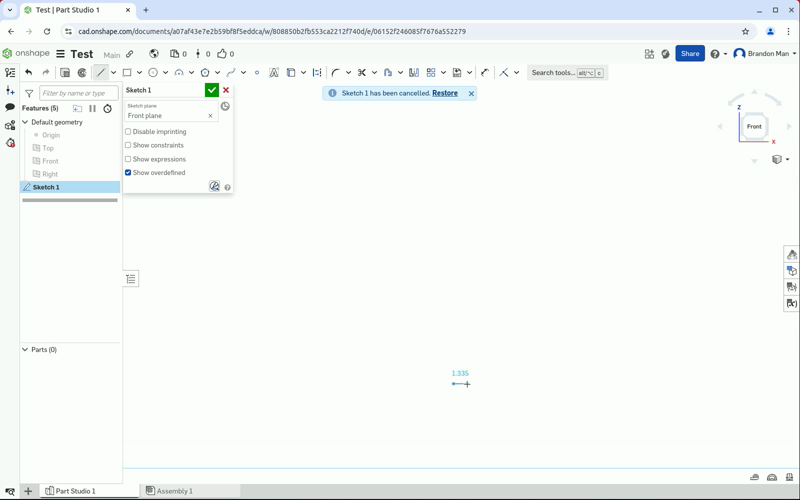
scroll(6)
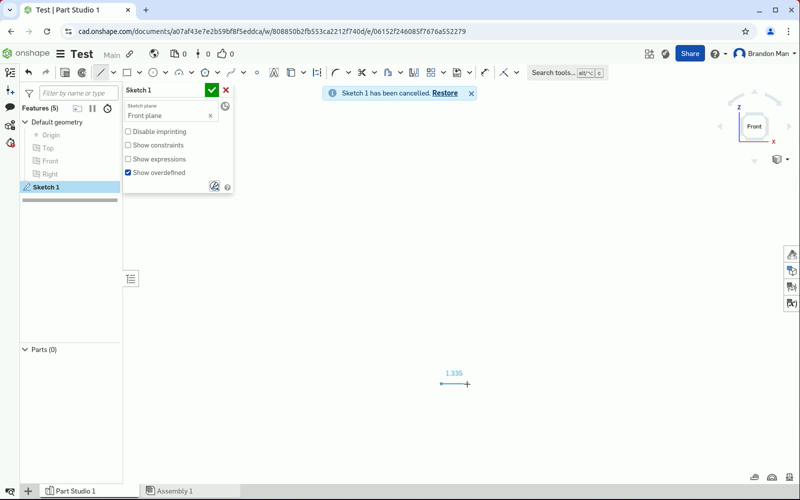
scroll(6)
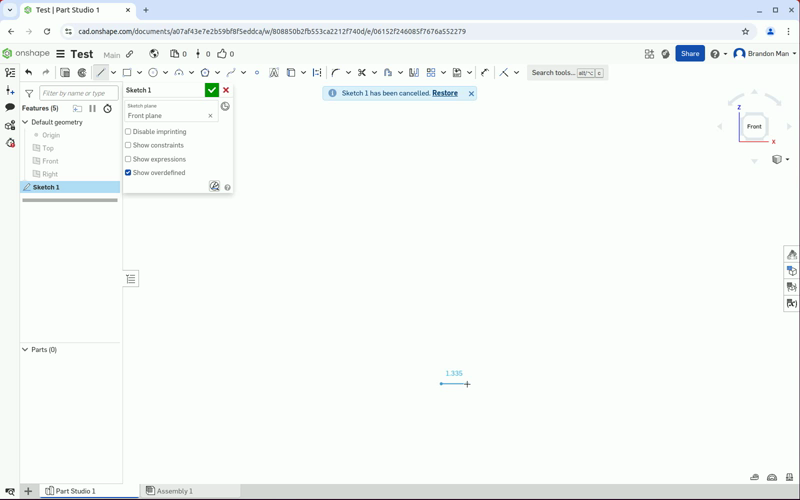
scroll(6)
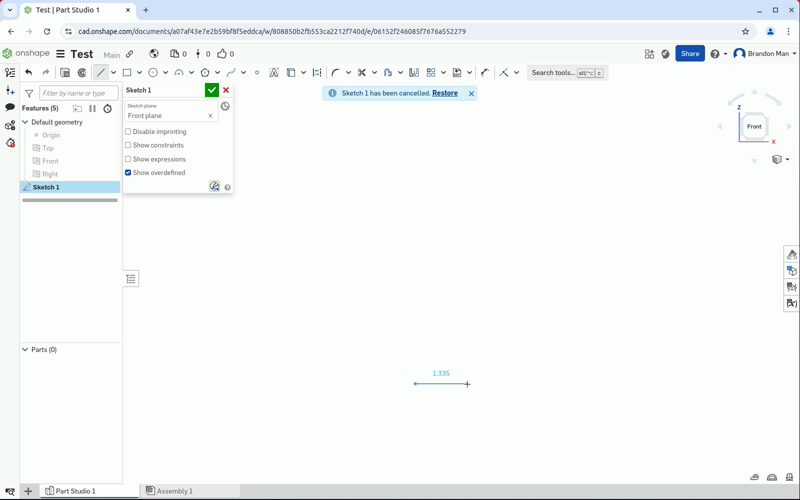
scroll(6)
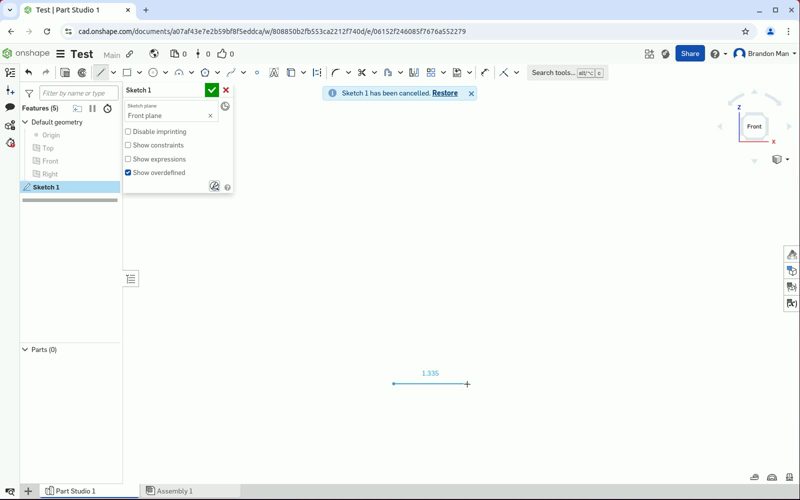
click(467, 383)
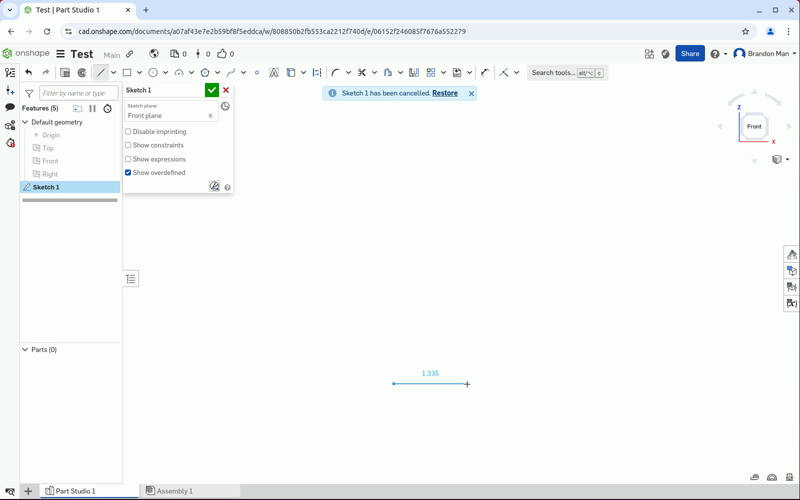
scroll(-6)
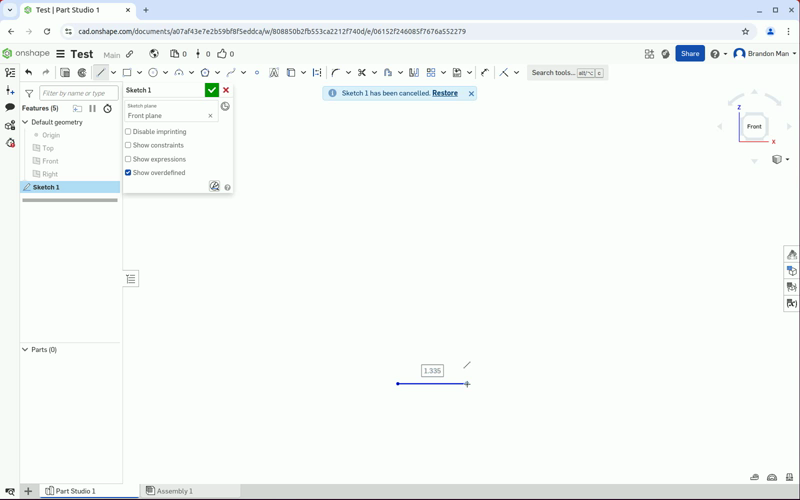
scroll(-6)
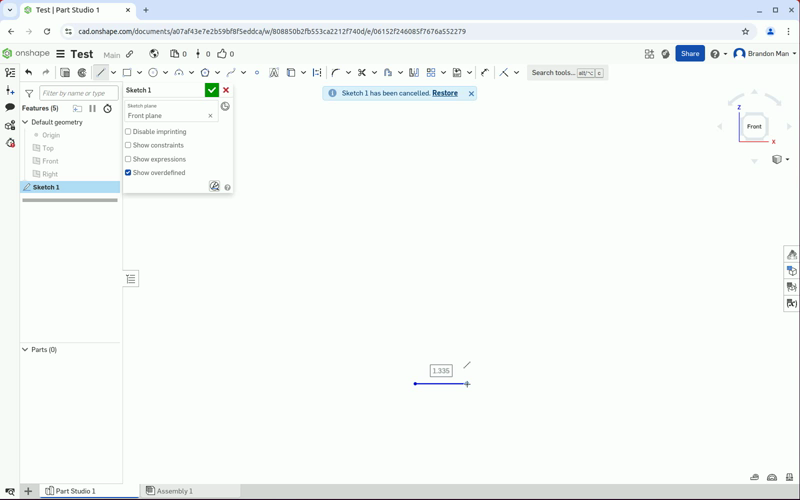
scroll(-6)
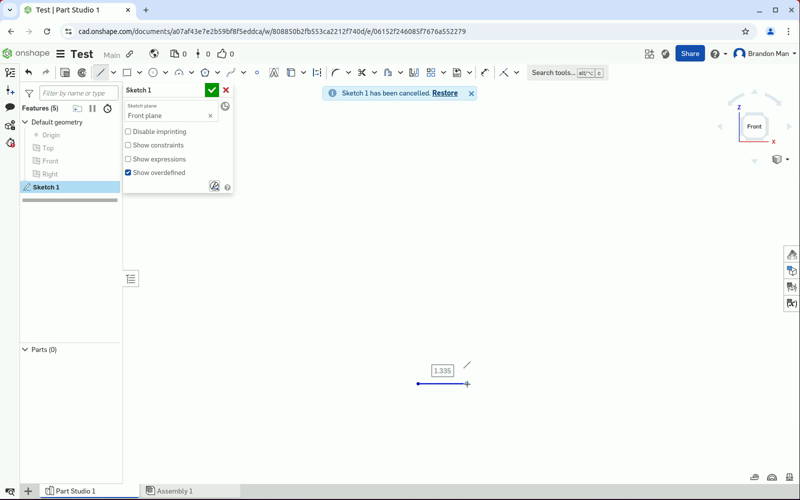
scroll(-6)
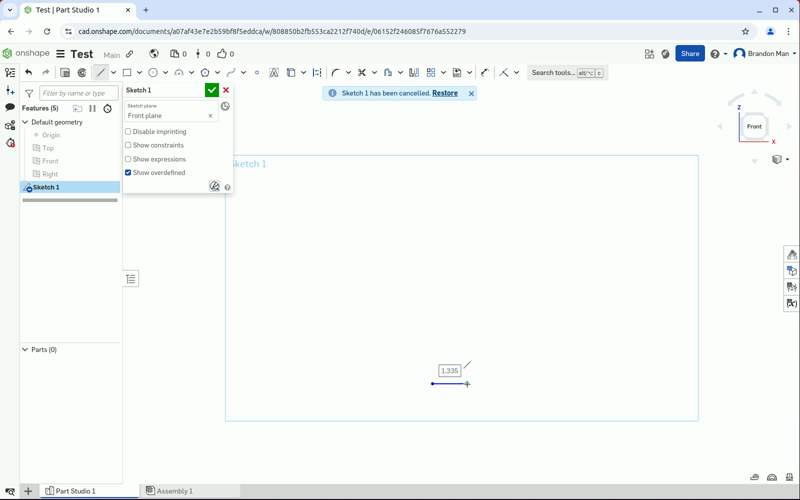
scroll(-6)
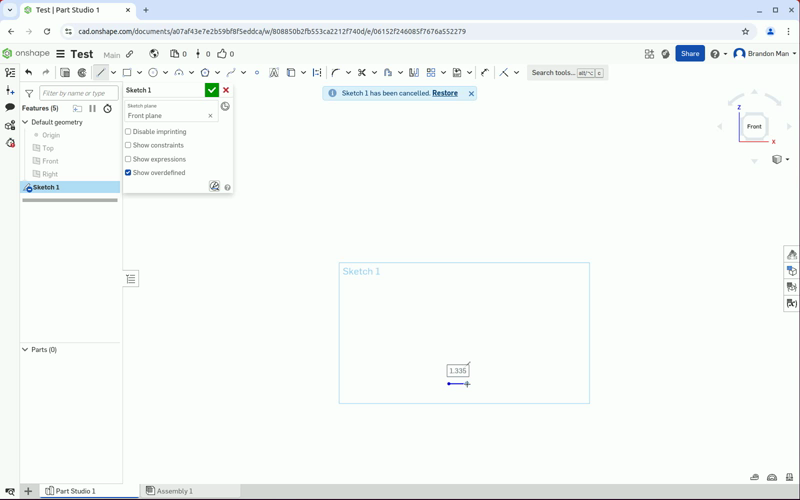
scroll(-6)
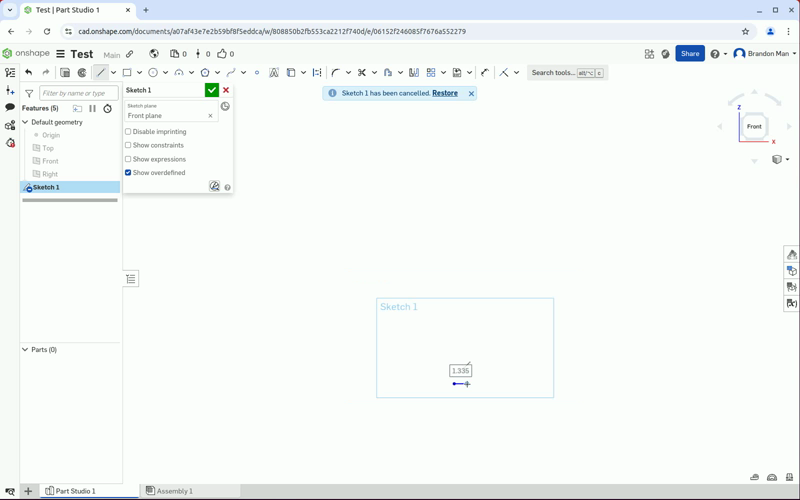
scroll(-6)
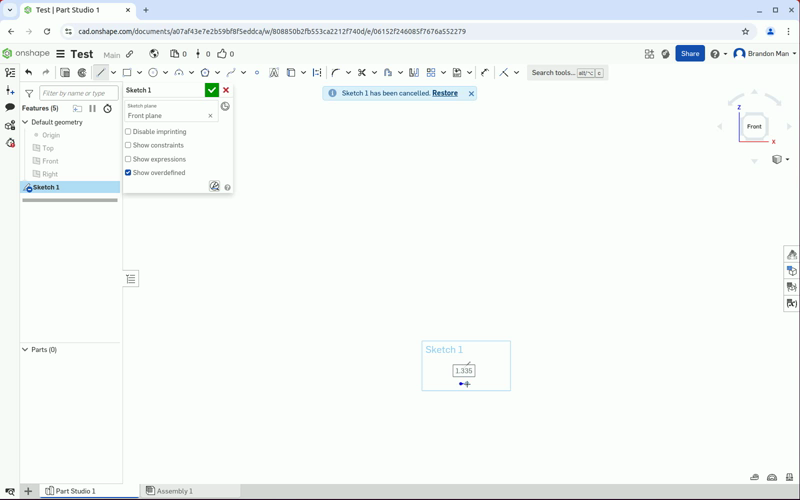
key_up(shift)
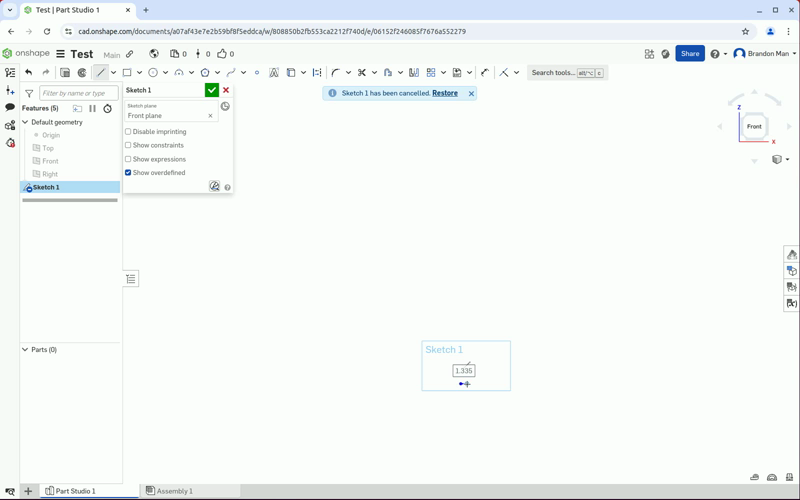
key_down(shift)
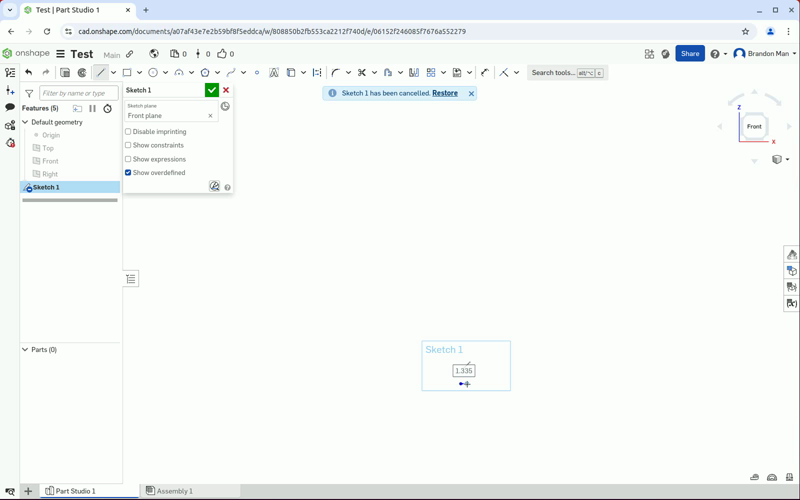
mouse_move(467, 283)
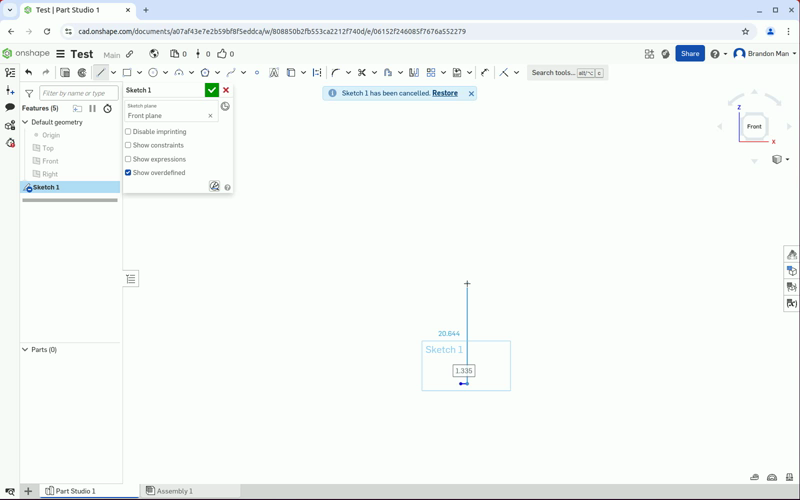
click(467, 283)
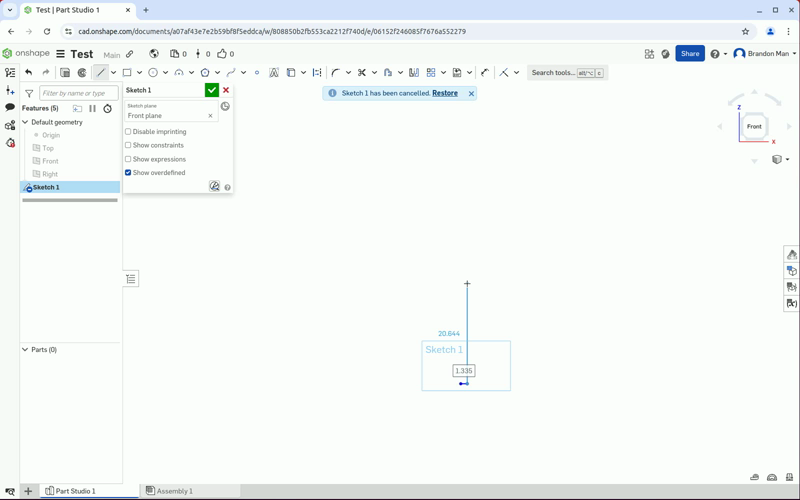
key_up(shift)
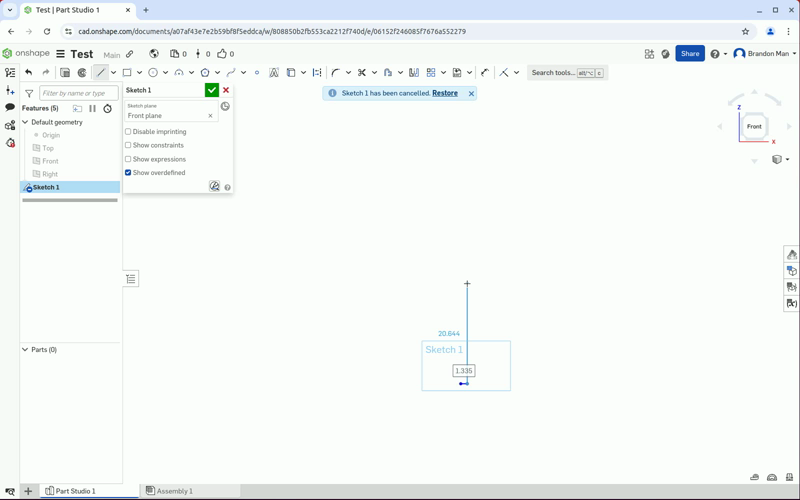
key_down(shift)
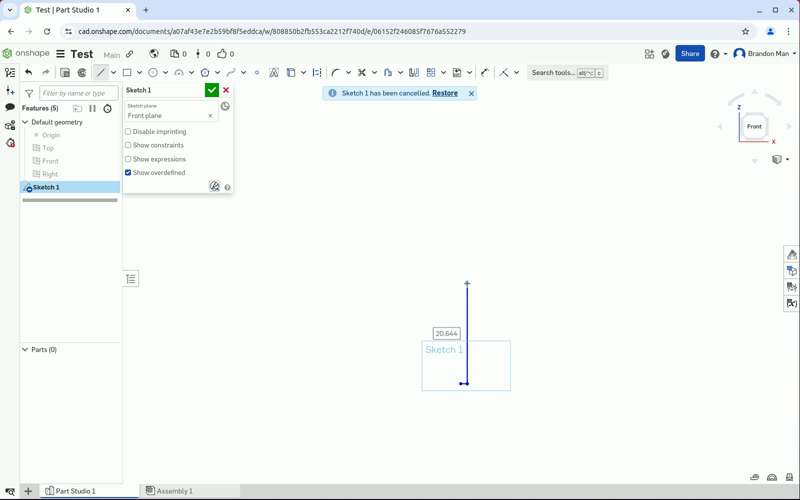
mouse_move(483, 171)
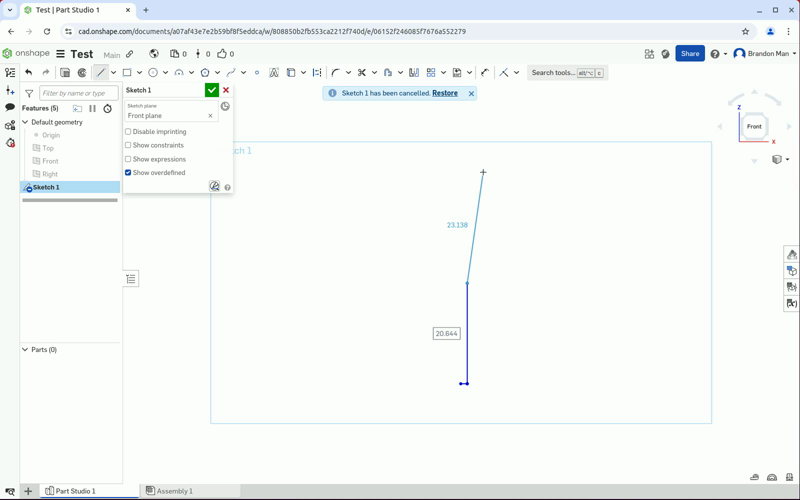
click(483, 171)
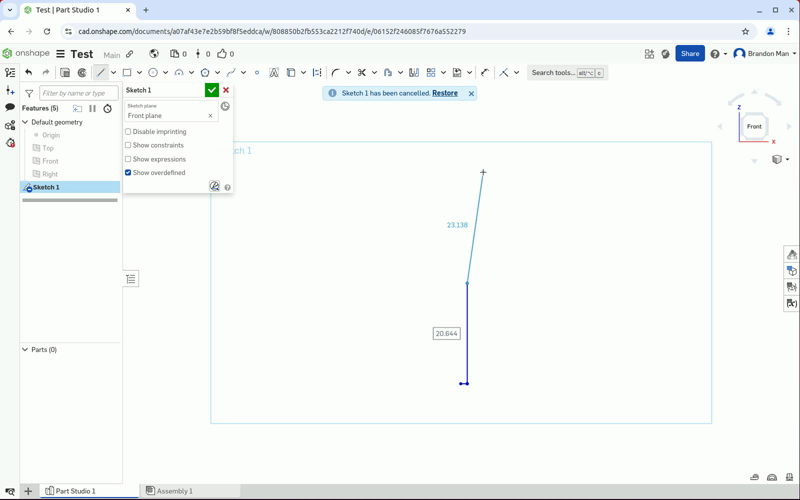
key_up(shift)
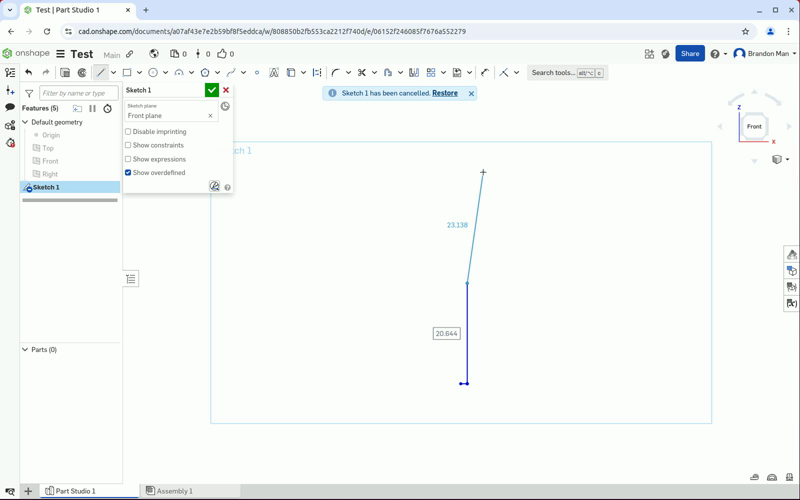
key_down(shift)
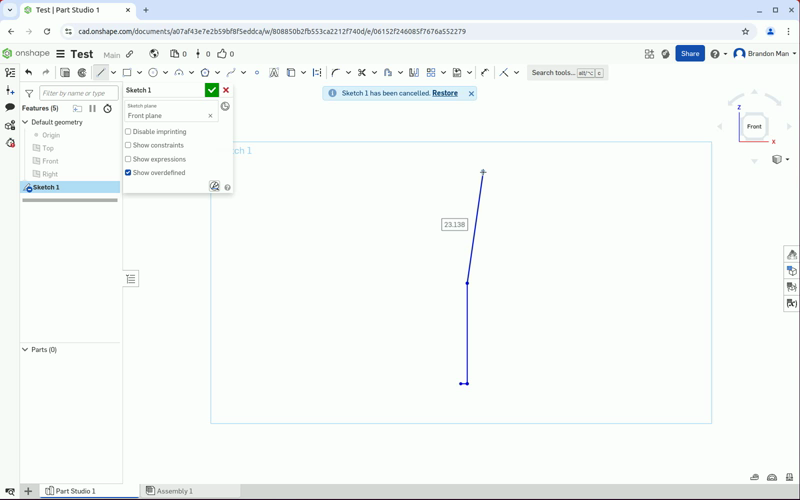
mouse_move(513, 171)
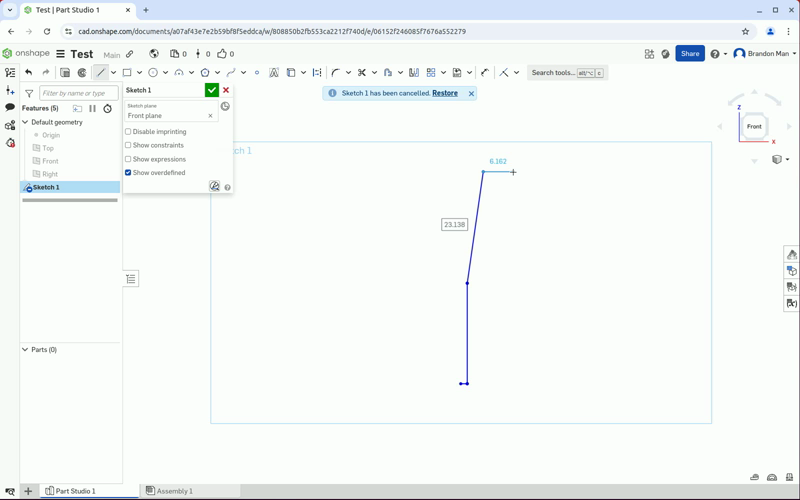
mouse_move(476, 171)
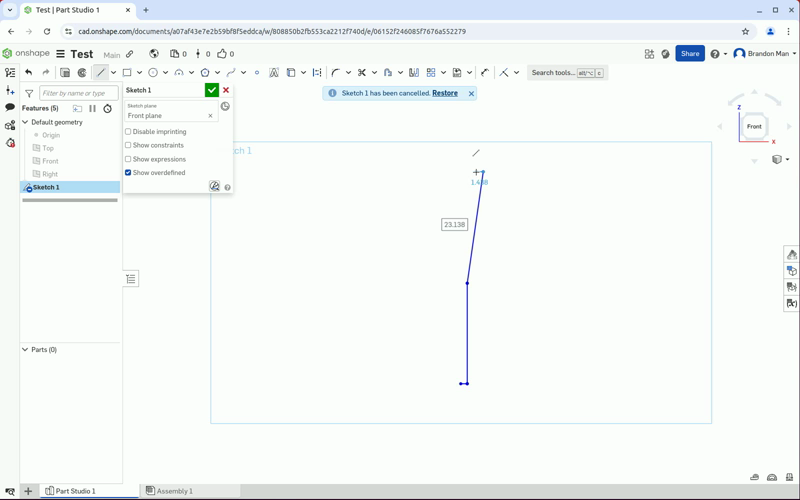
scroll(6)
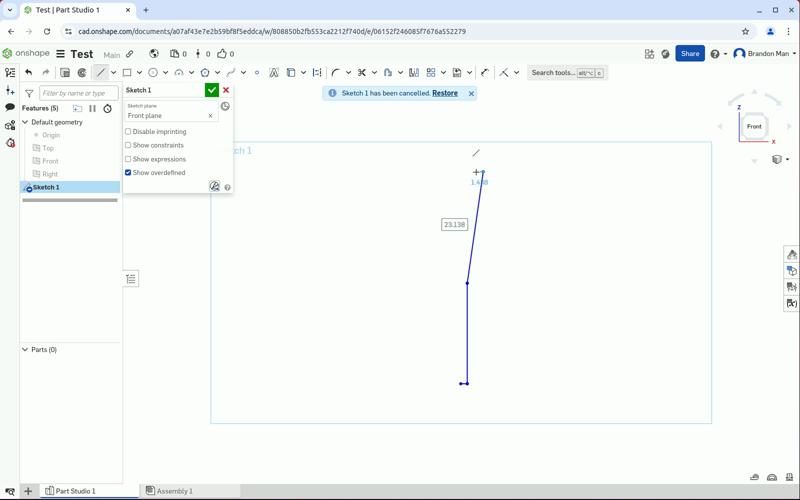
scroll(6)
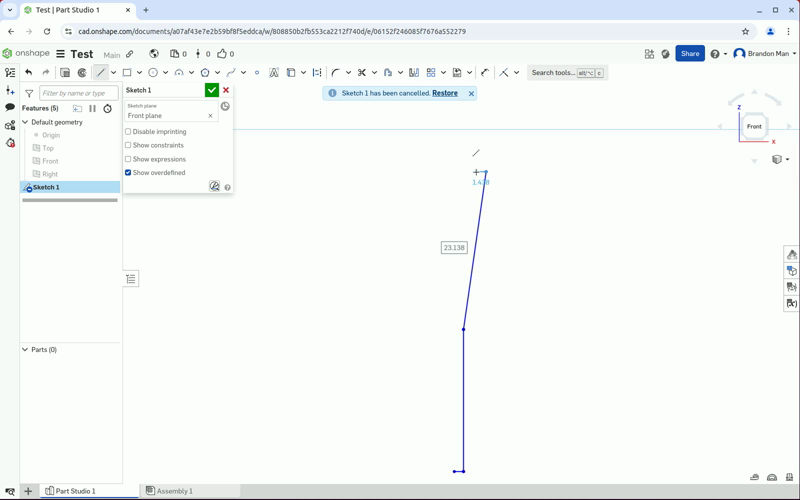
scroll(6)
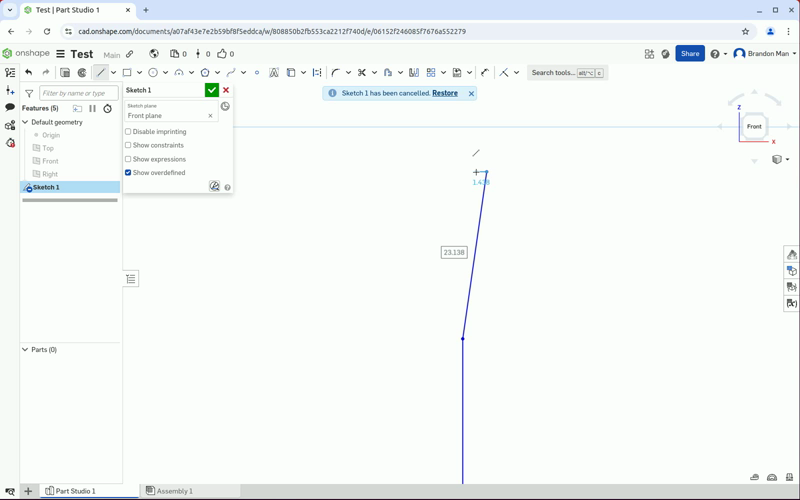
scroll(6)
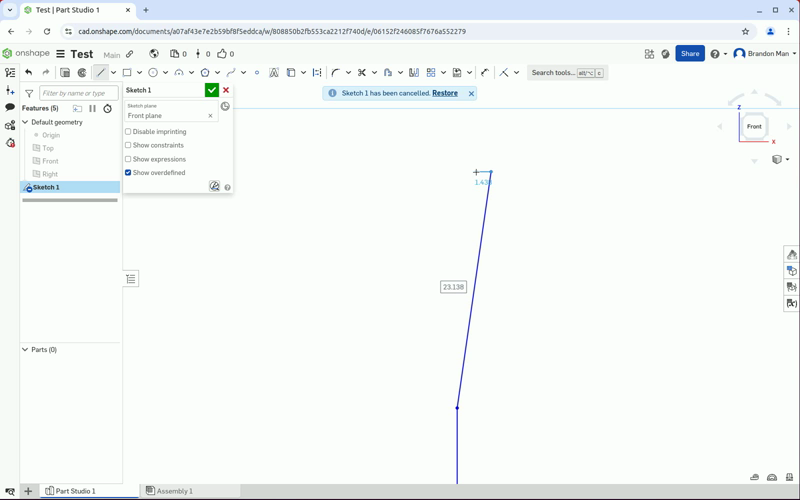
scroll(6)
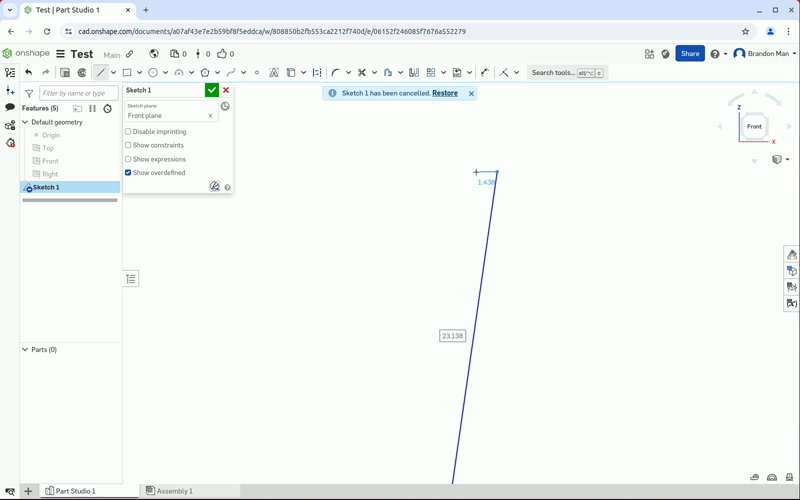
scroll(6)
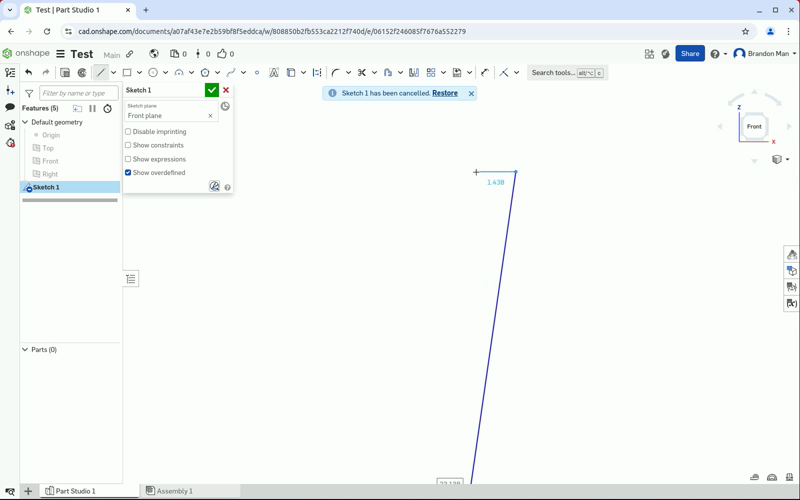
scroll(6)
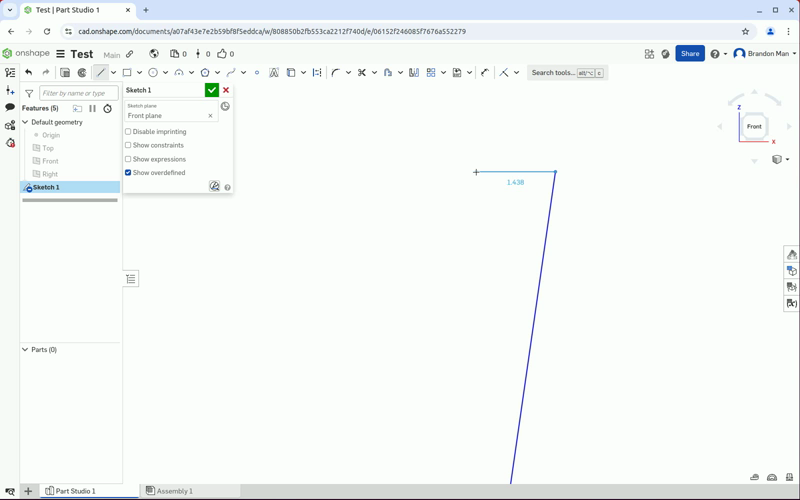
click(476, 171)
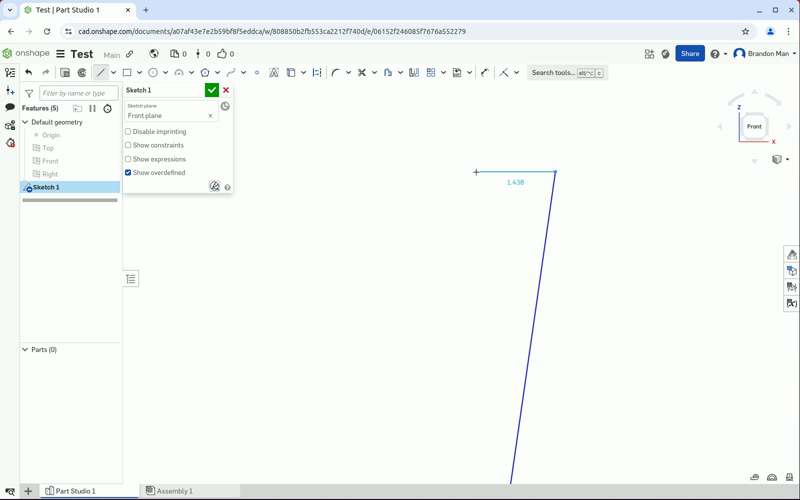
scroll(-6)
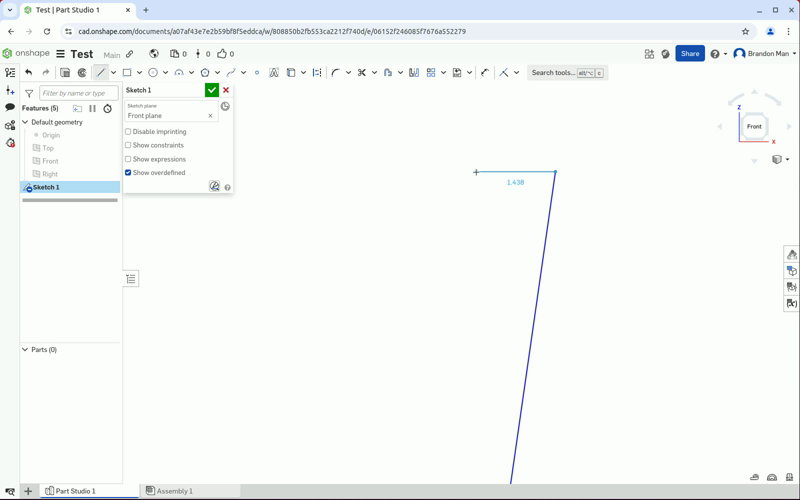
scroll(-6)
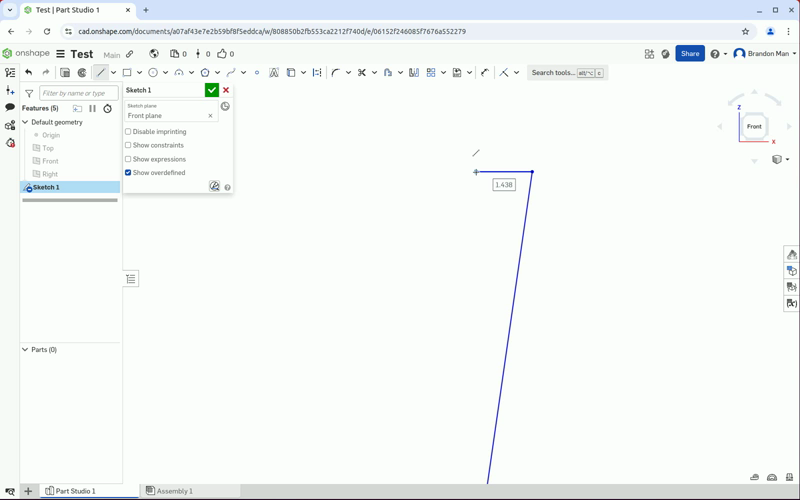
scroll(-6)
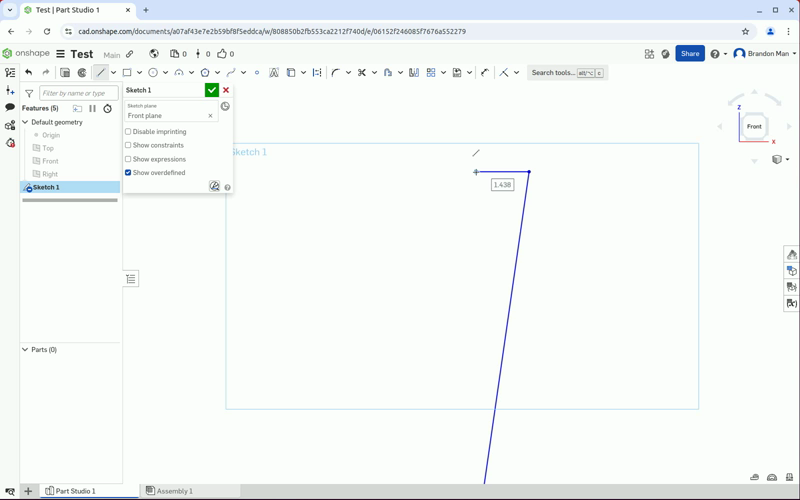
scroll(-6)
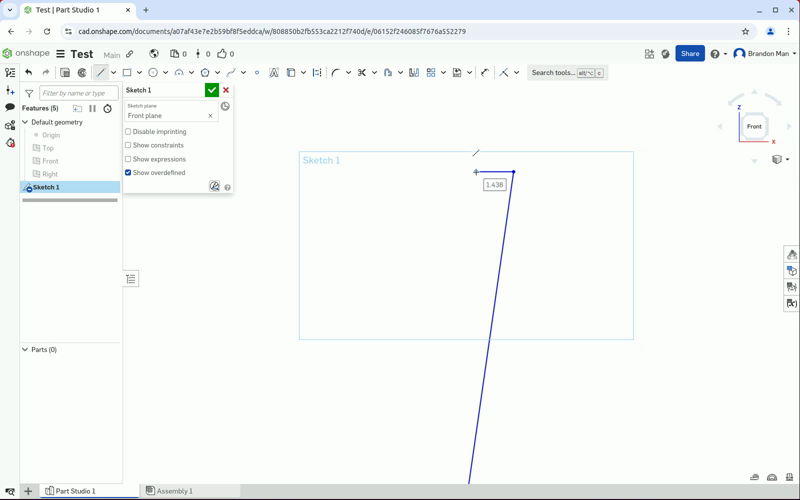
scroll(-6)
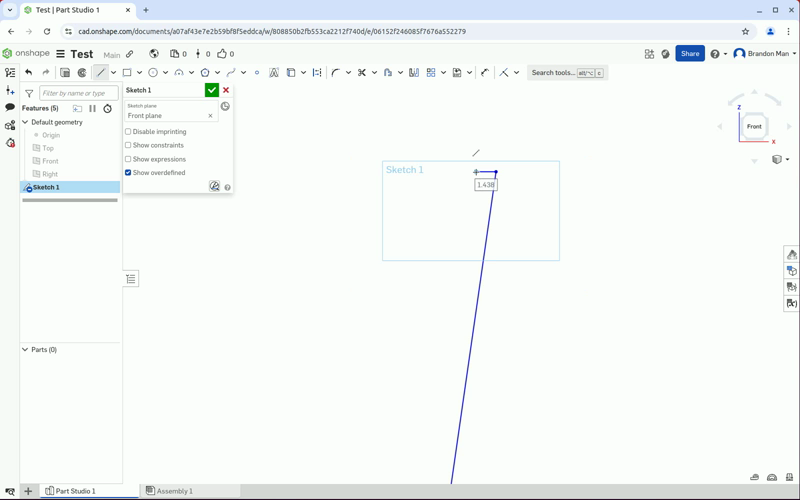
scroll(-6)
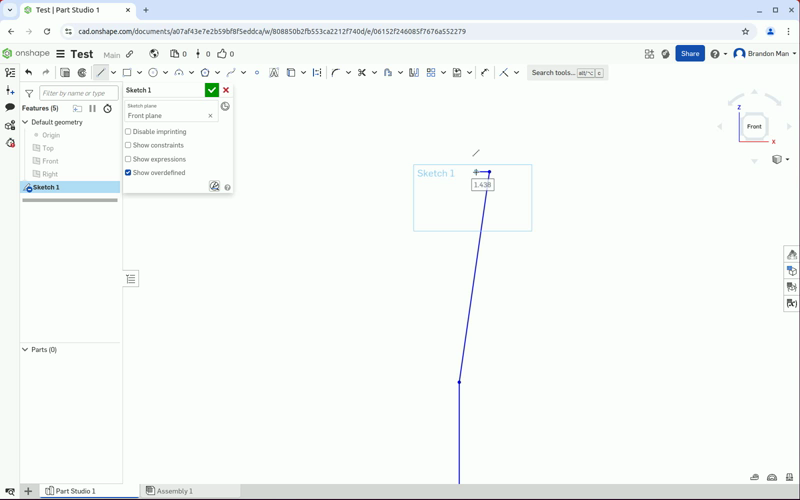
scroll(-6)
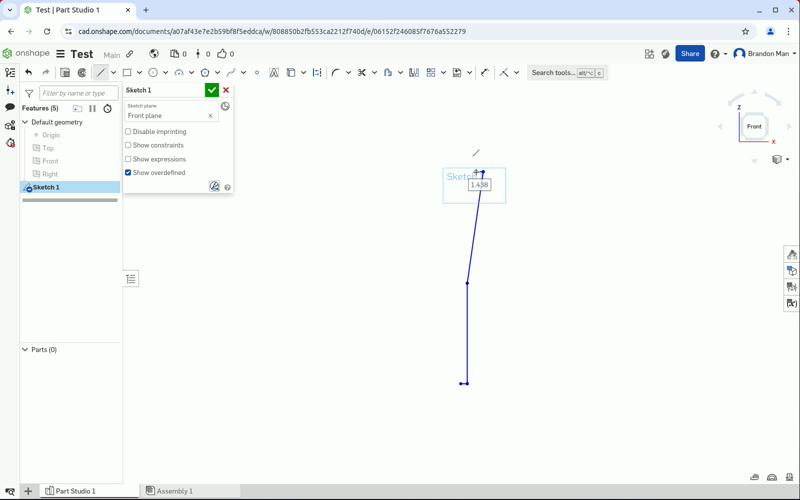
key_up(shift)
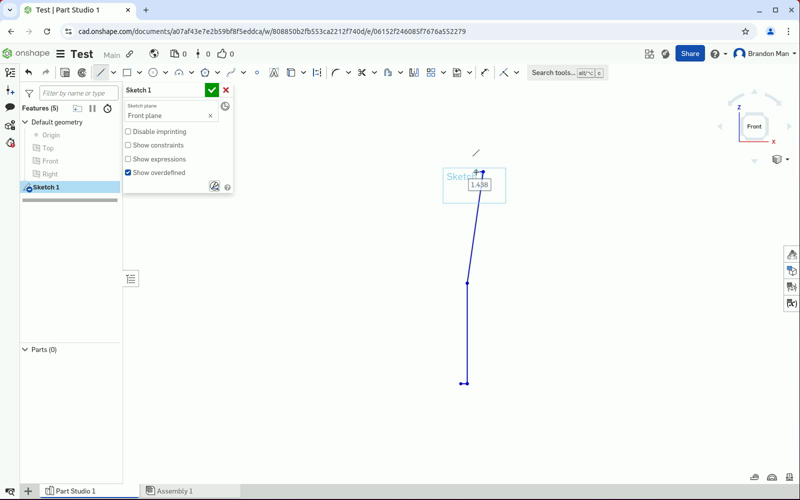
key_down(shift)
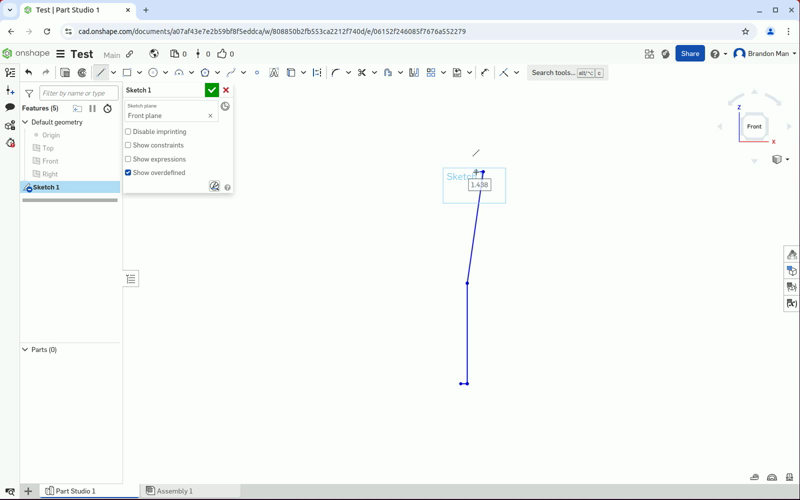
mouse_move(460, 283)
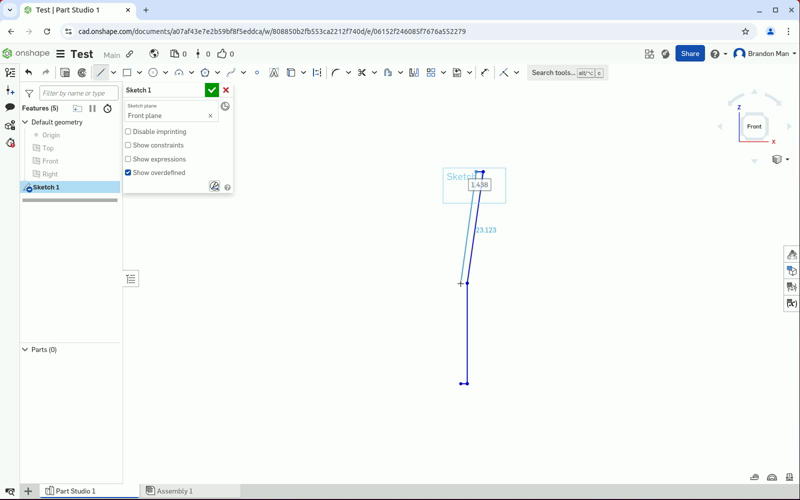
click(460, 283)
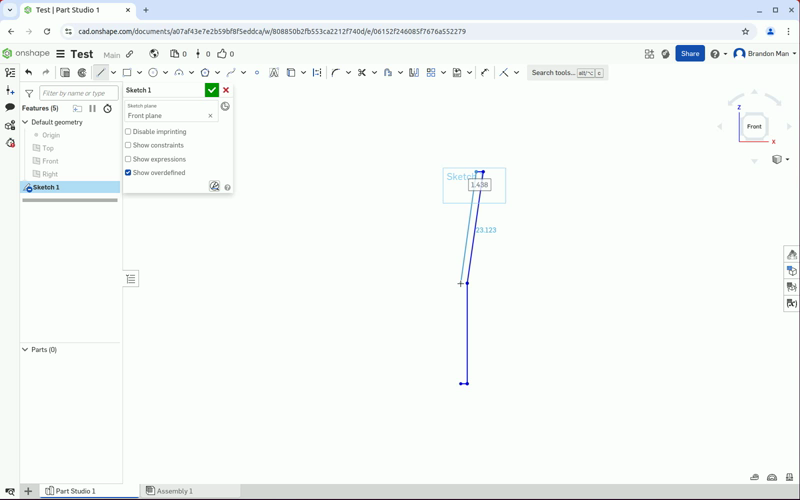
key_up(shift)
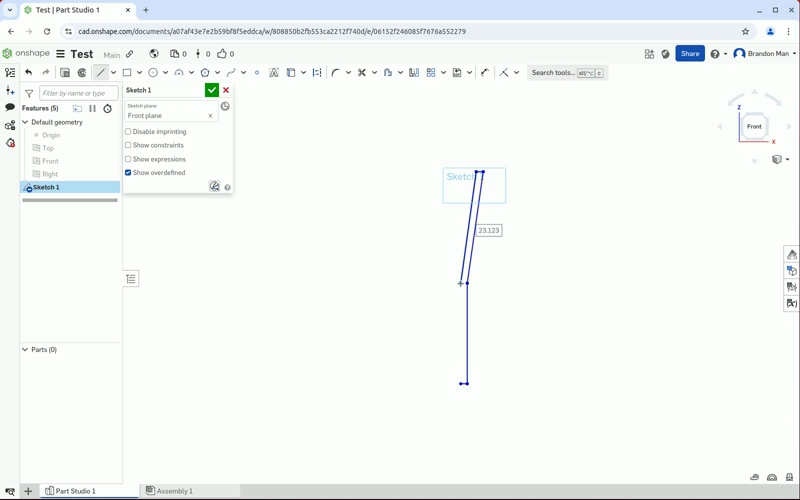
key_down(shift)
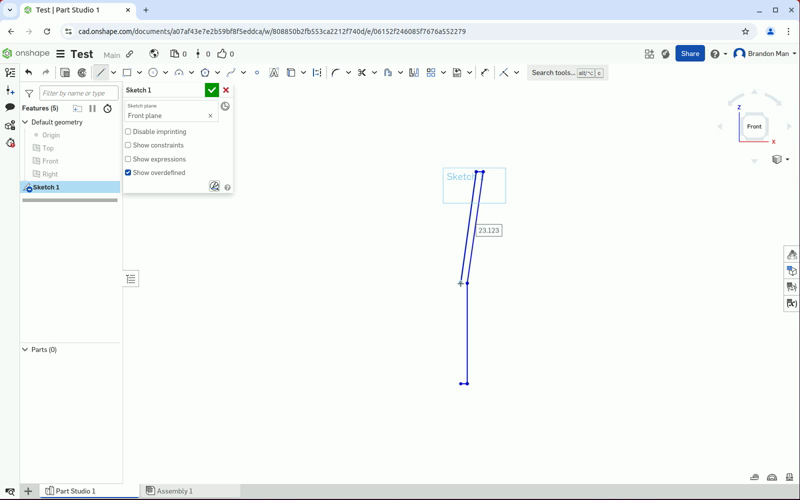
mouse_move(460, 383)
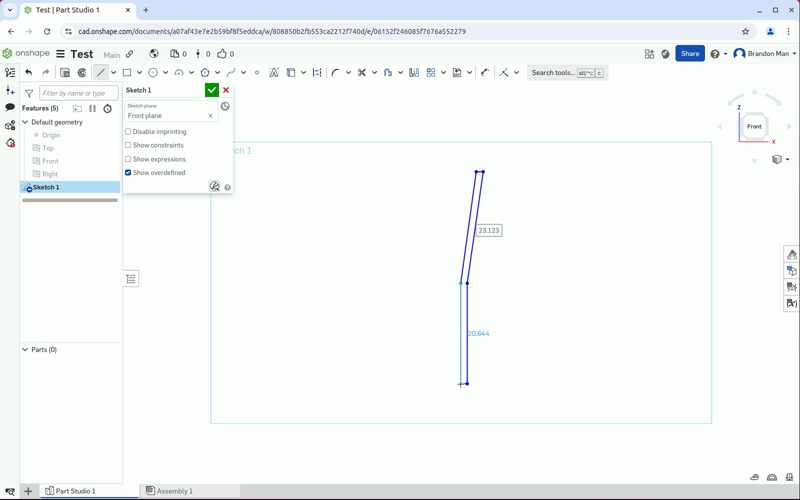
key_up(shift)
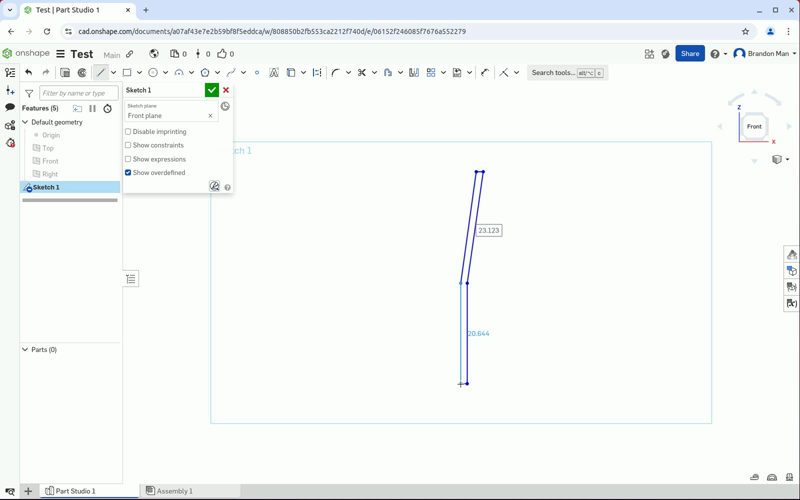
click(460, 383)
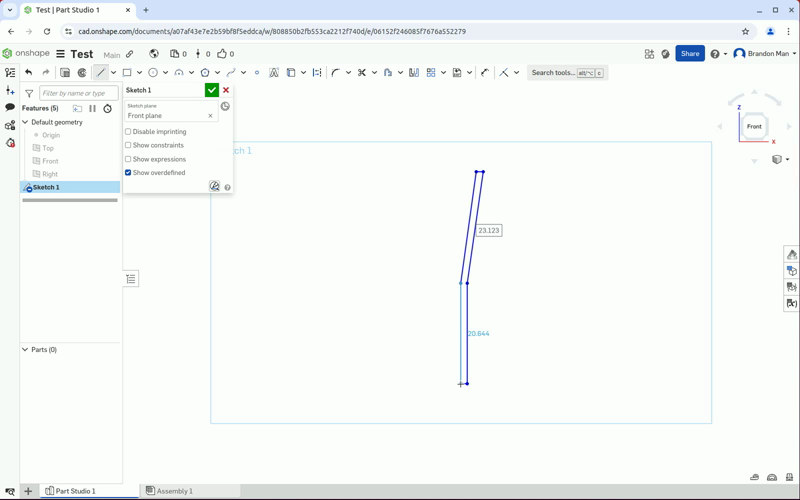
key(esc)
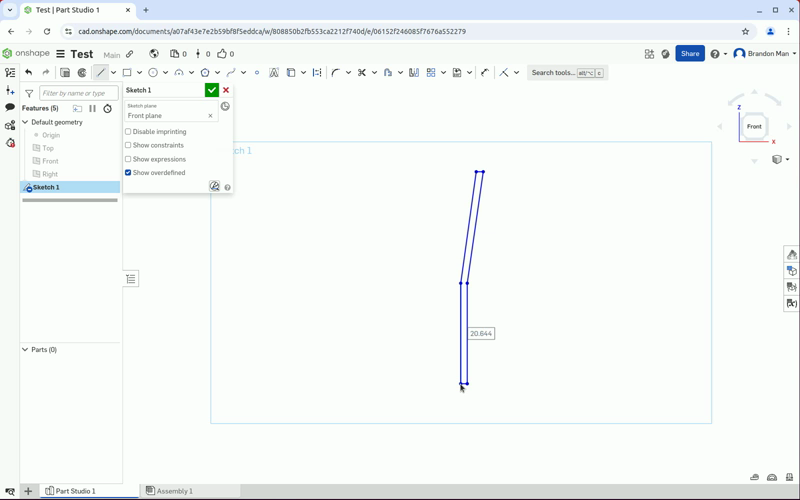
mouse_move(468, 234)
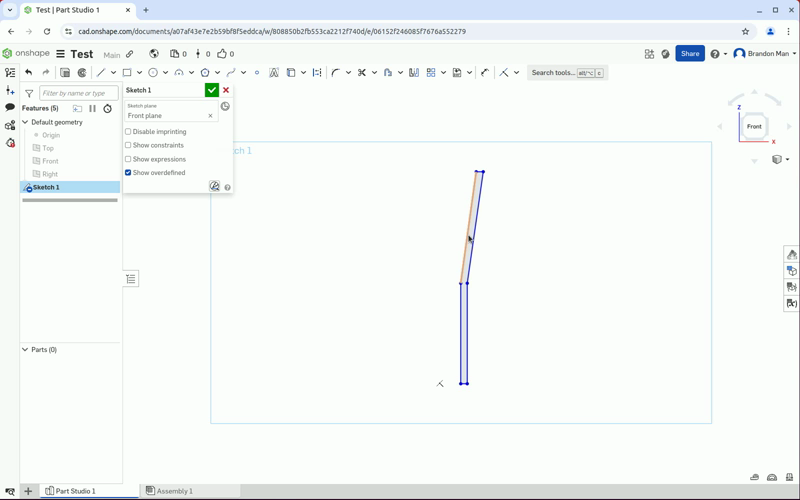
scroll(6)
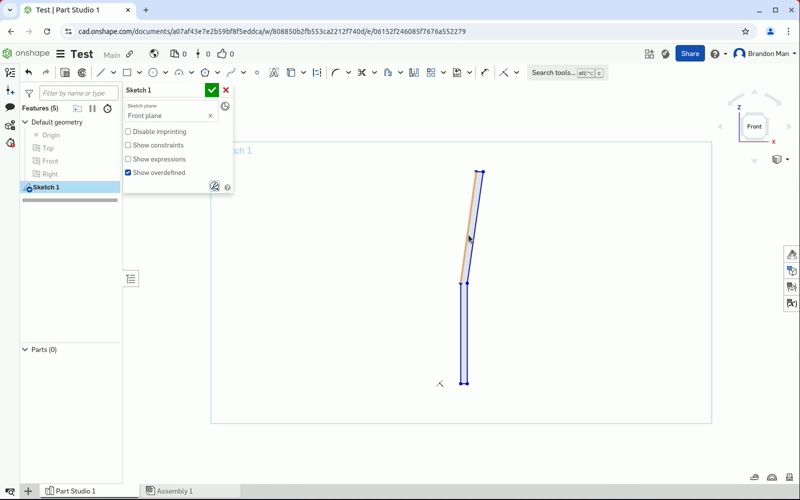
scroll(6)
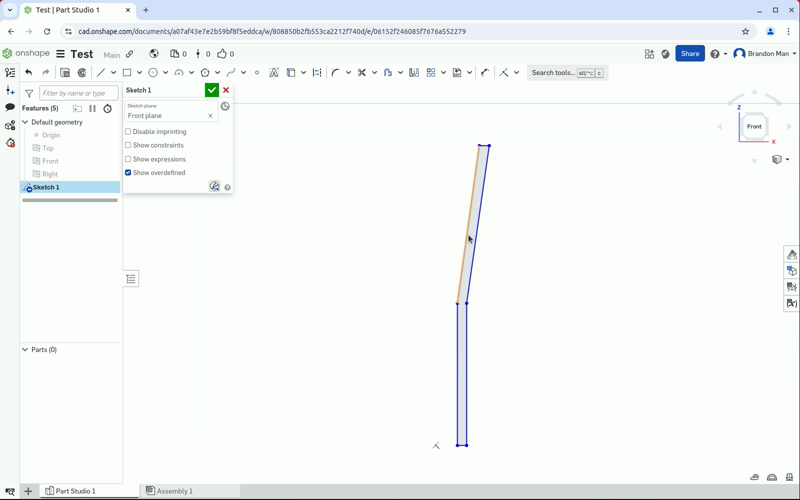
scroll(6)
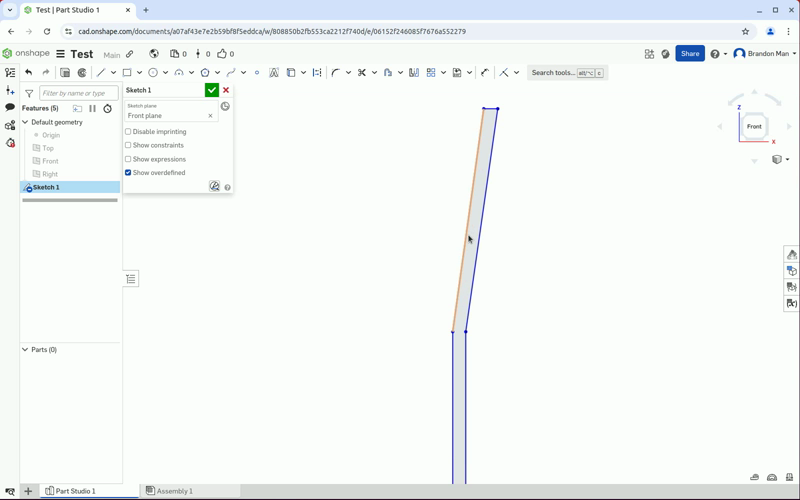
scroll(6)
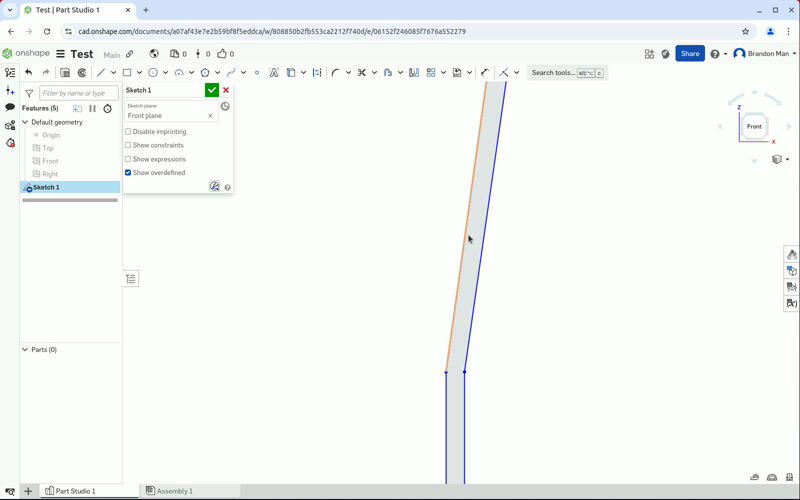
scroll(6)
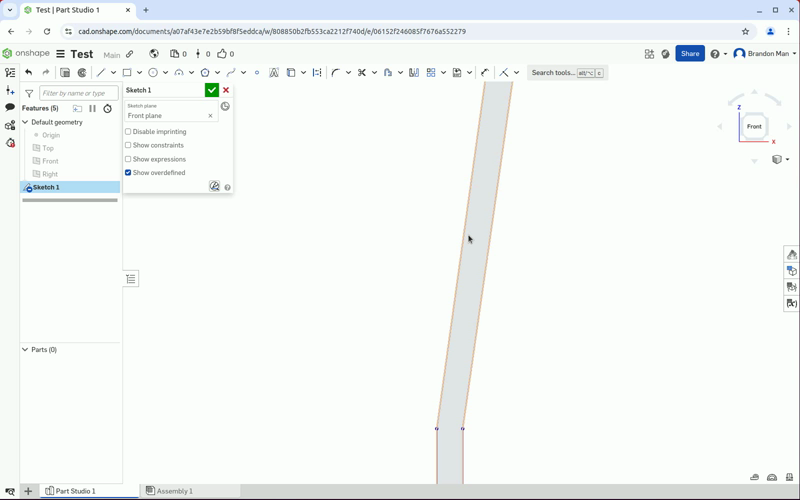
scroll(6)
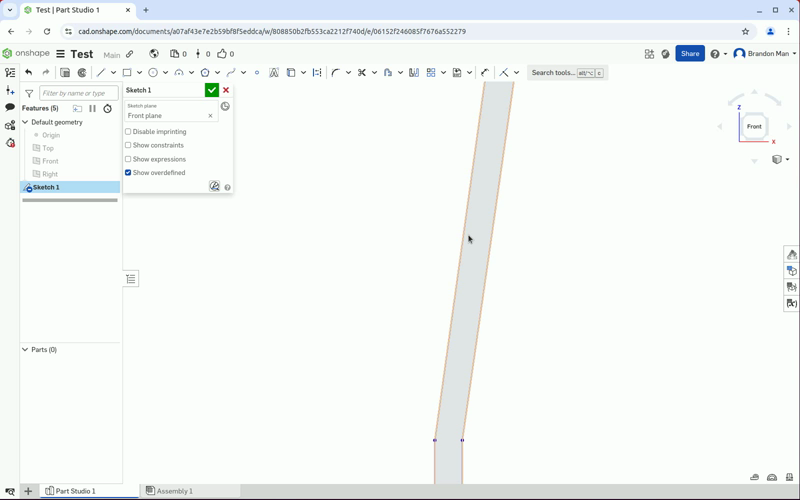
scroll(6)
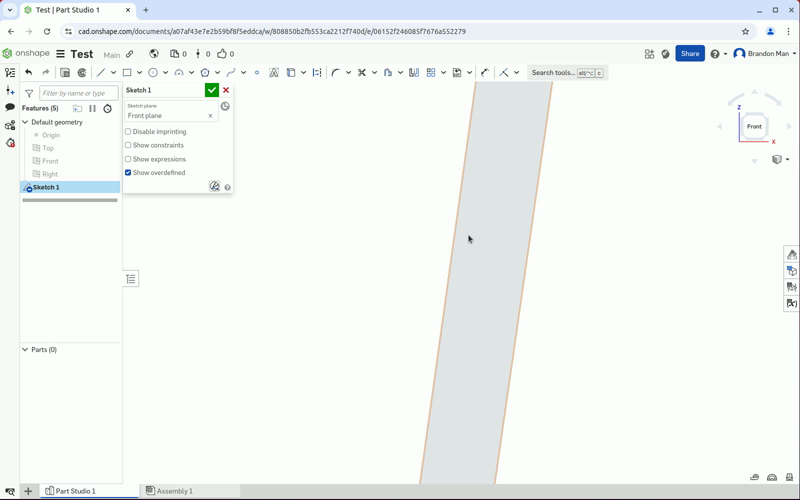
click(468, 234)
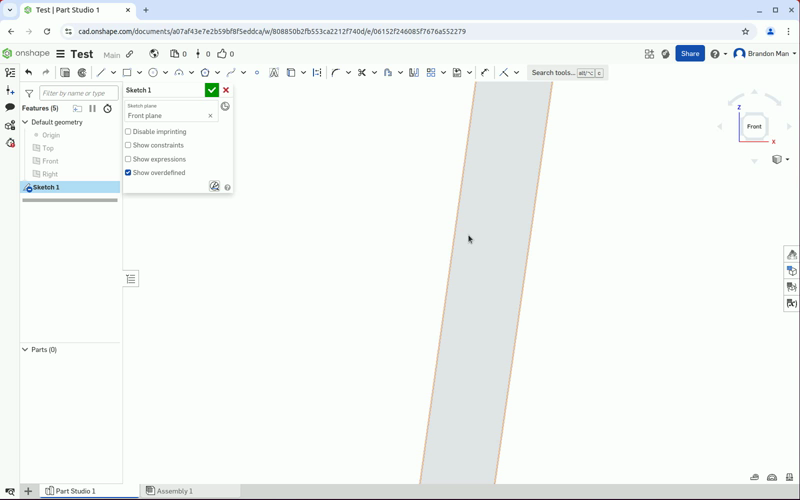
scroll(-6)
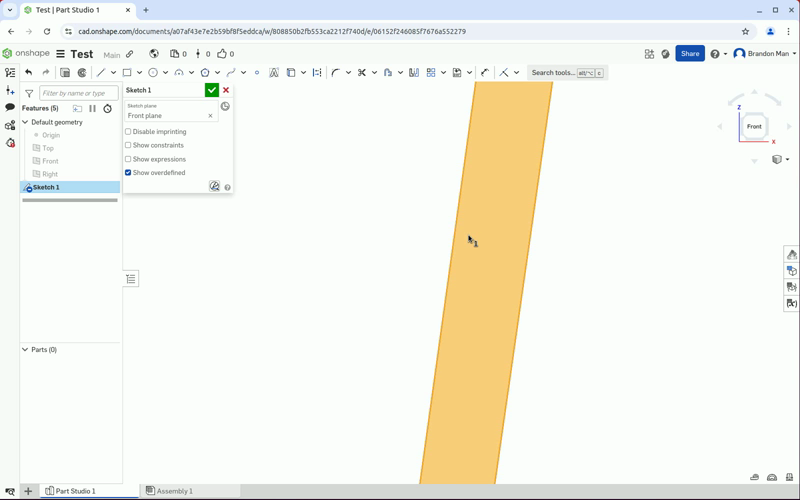
scroll(-6)
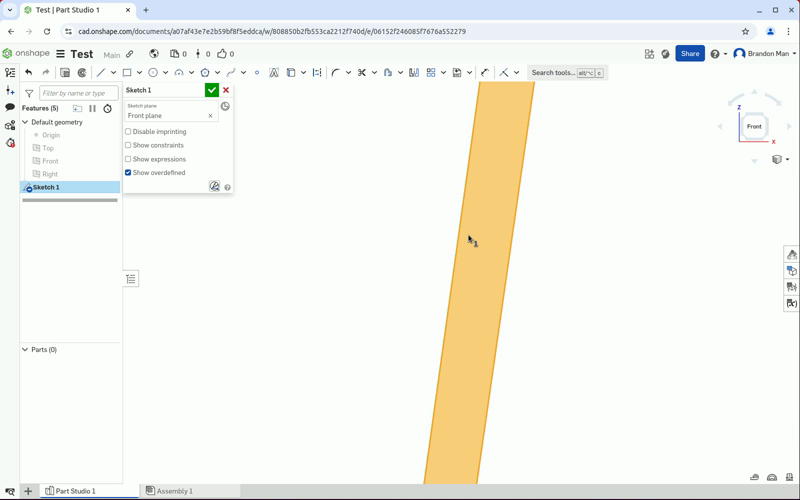
scroll(-6)
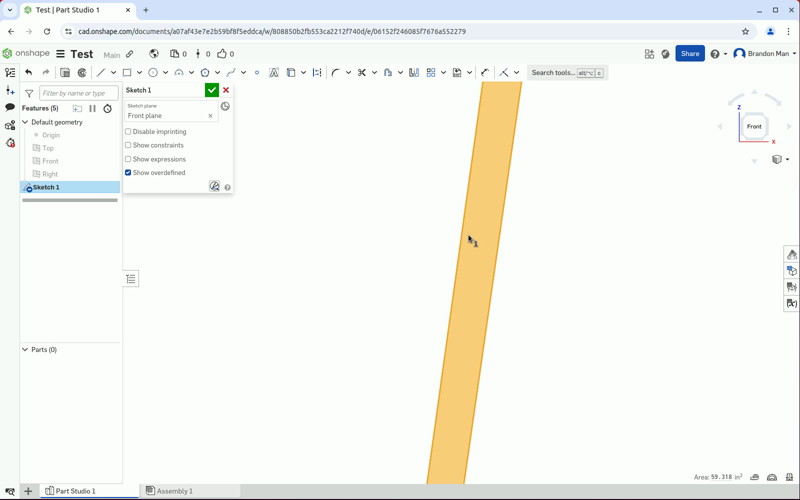
scroll(-6)
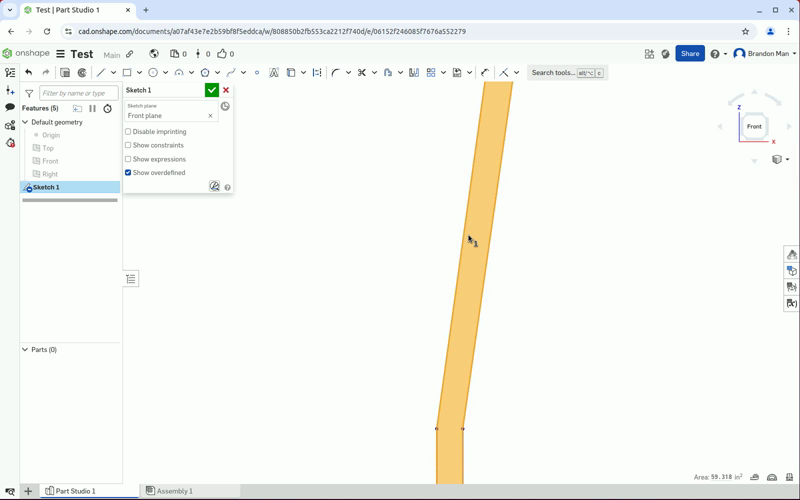
scroll(-6)
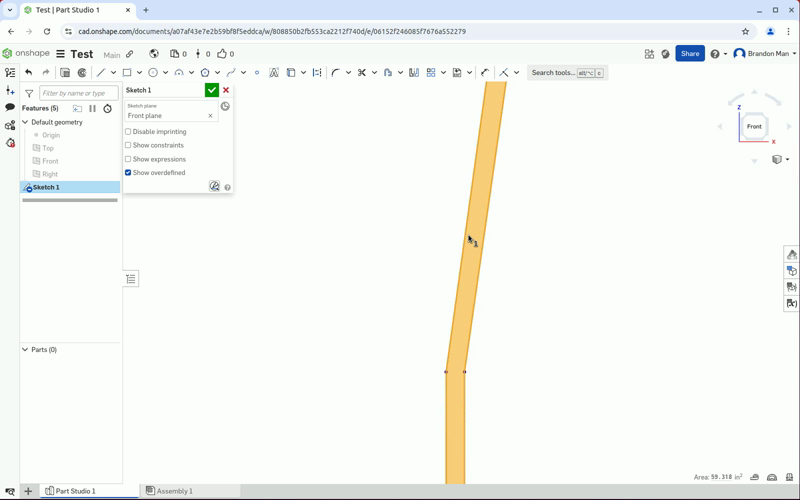
scroll(-6)
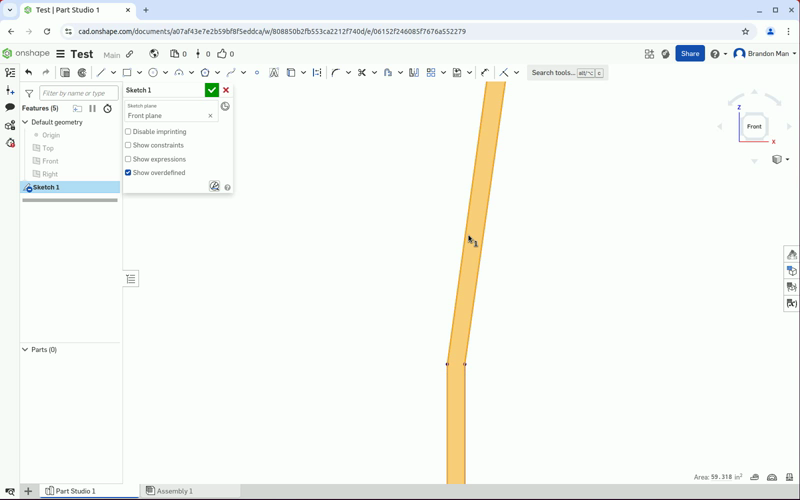
scroll(-6)
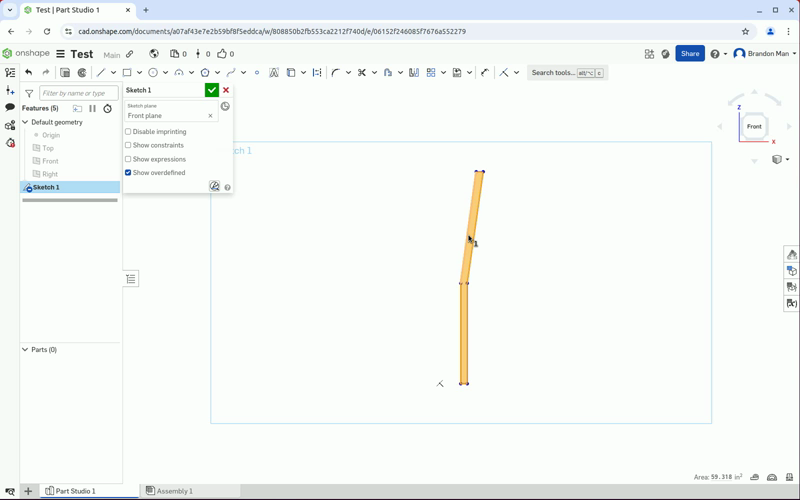
mouse_move(73, 352)
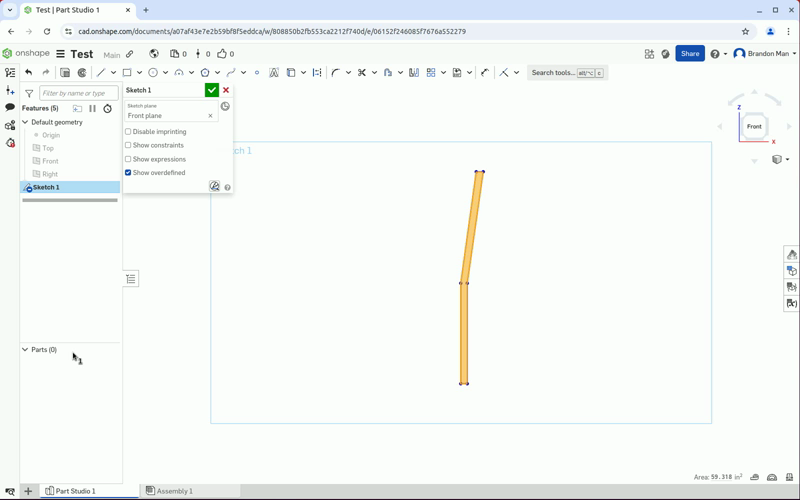
key(shift+y)
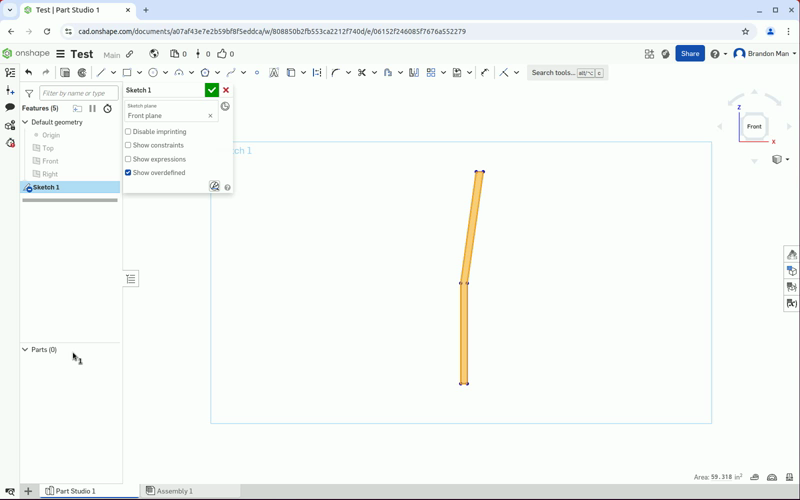
key(shift+e)
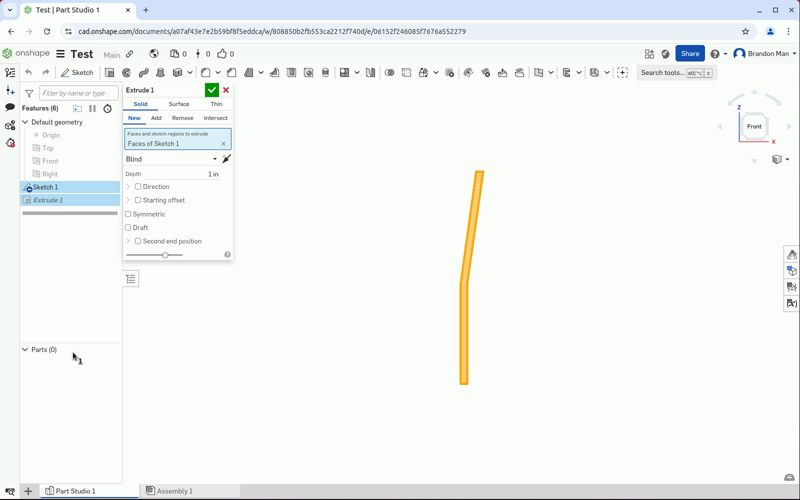
mouse_move(143, 106)
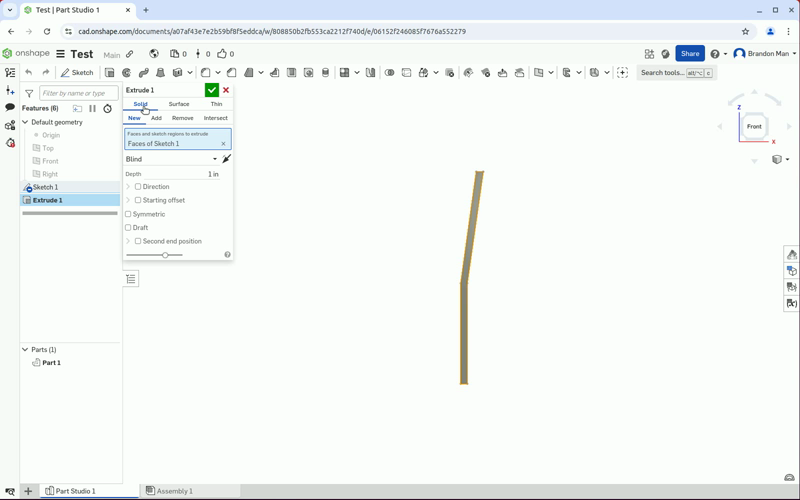
click(143, 106)
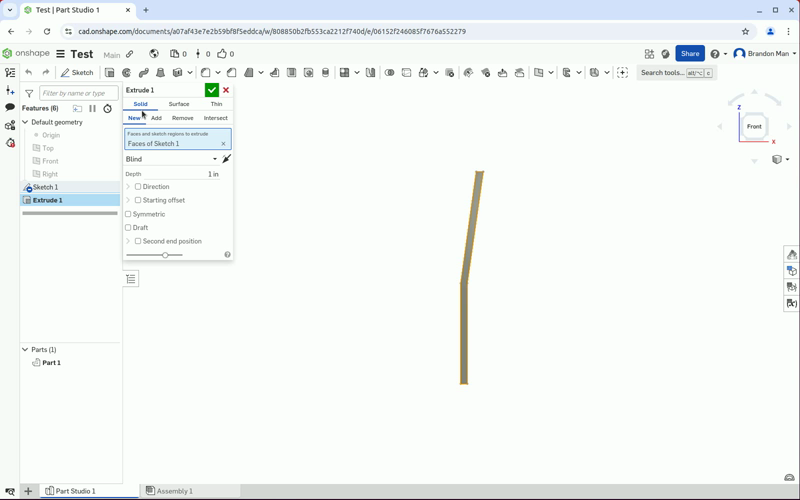
mouse_move(137, 120)
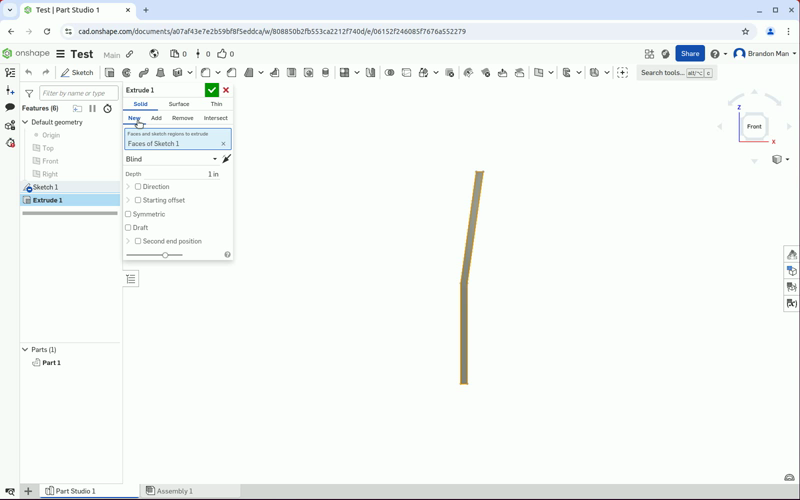
click(137, 120)
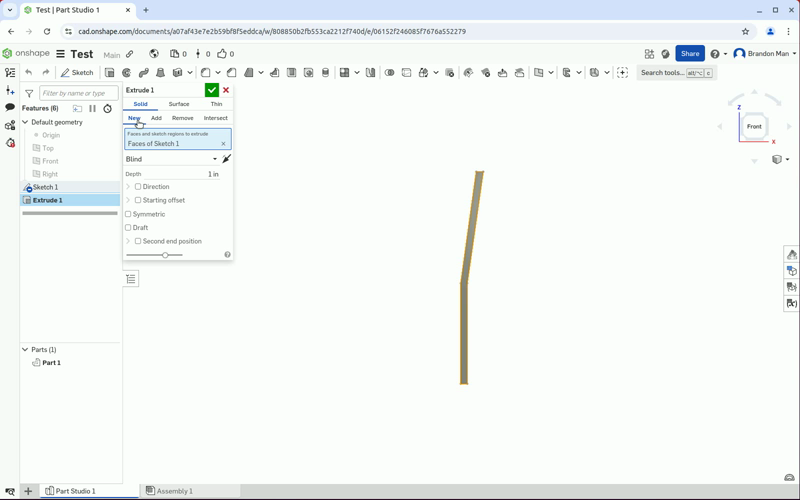
key(tab, 4)
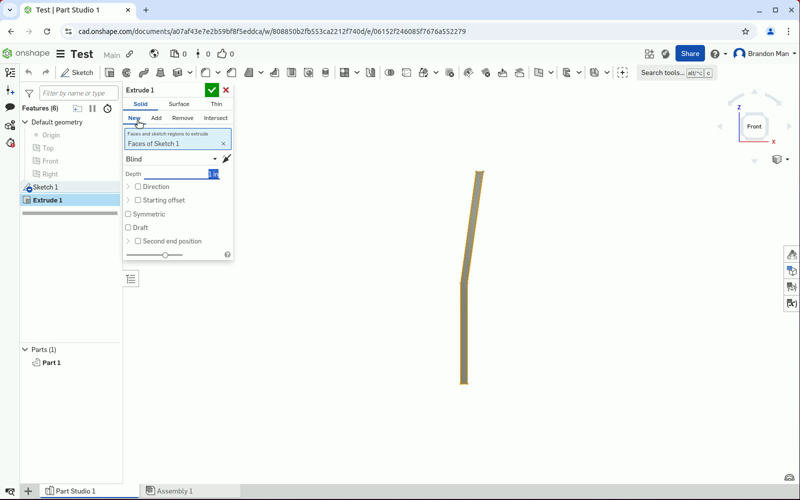
text(1.444)
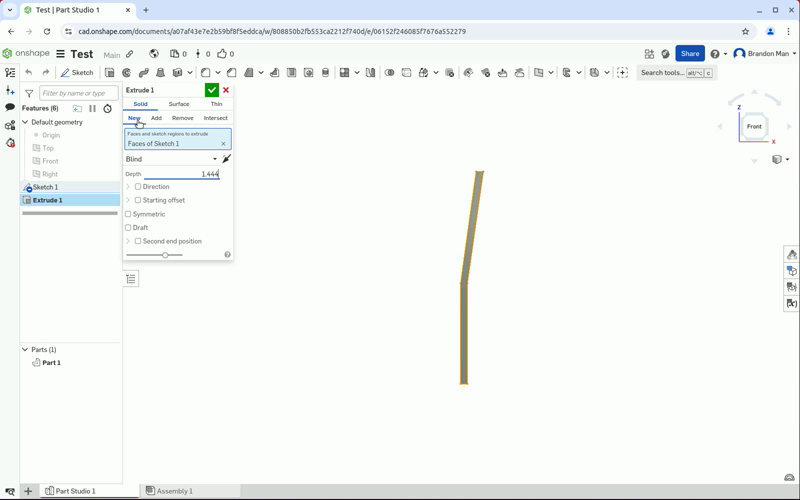
key(enter)
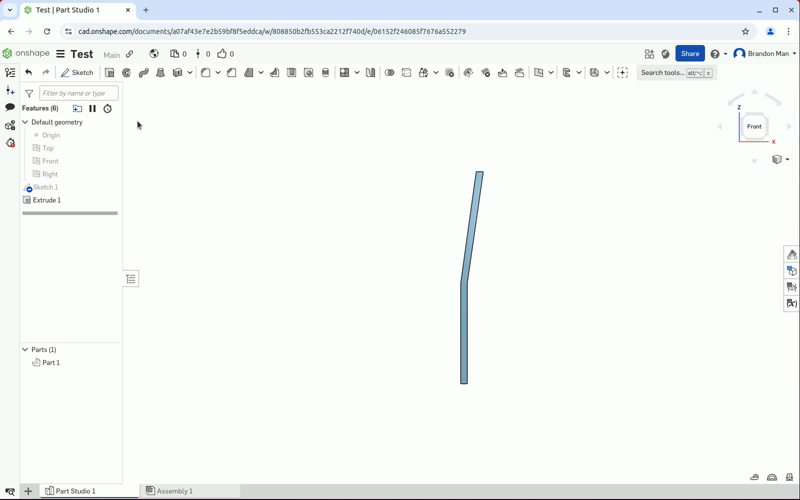
key(shift+h)
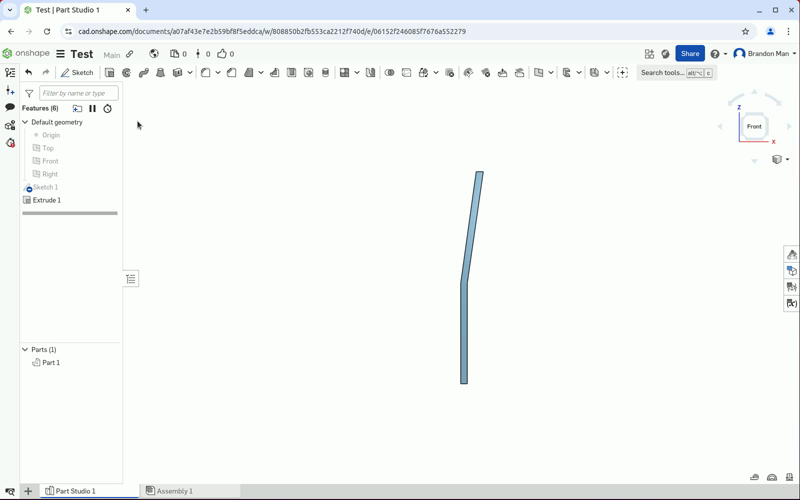
key(shift+h)
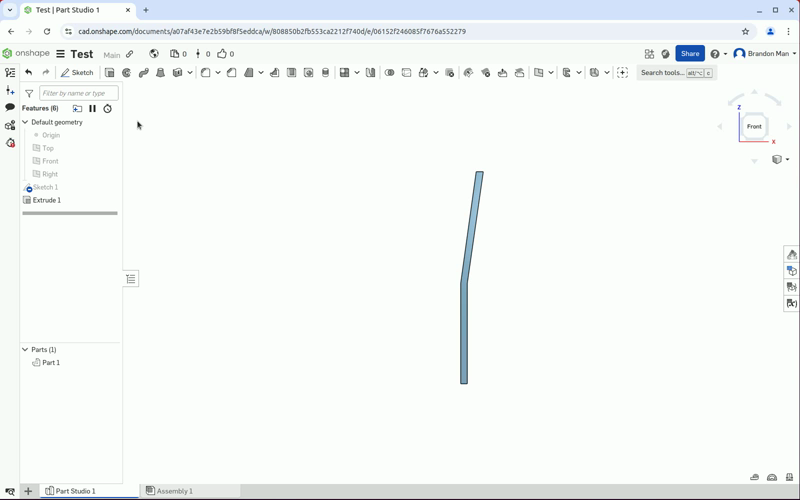
mouse_move(73, 189)
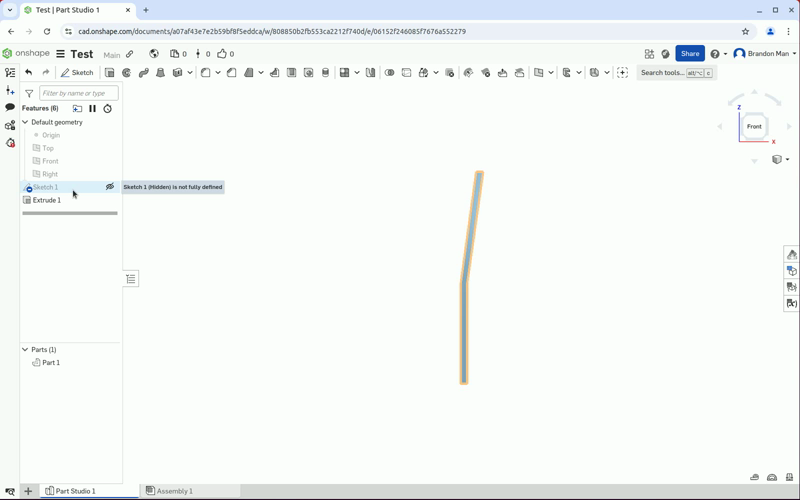
click(73, 189)
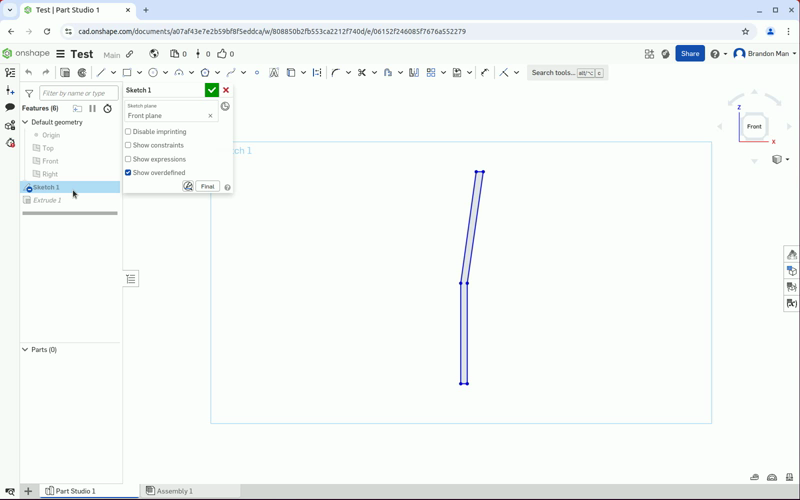
mouse_move(229, 92)
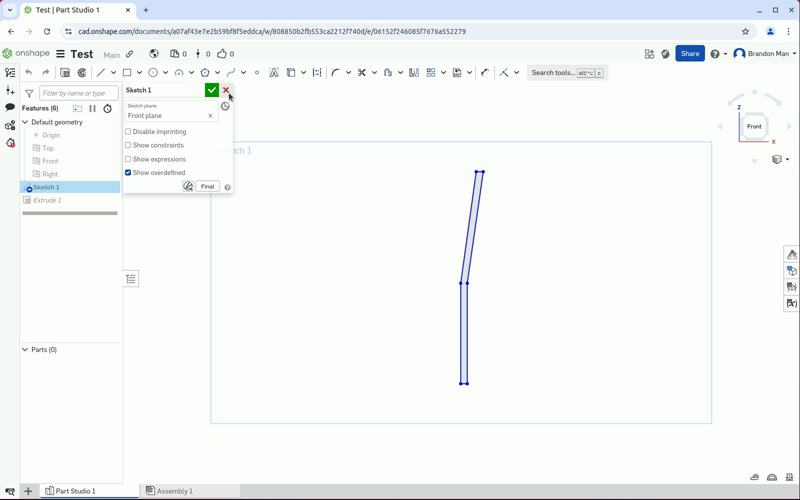
click(229, 92)
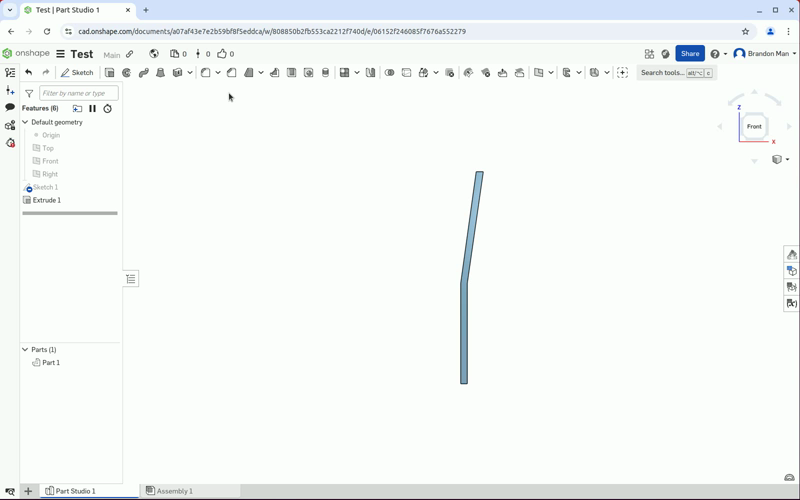
mouse_move(541, 75)
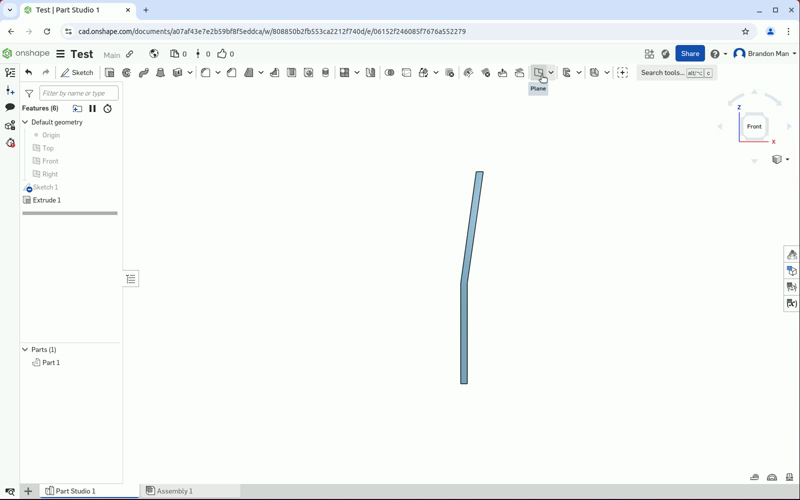
click(541, 75)
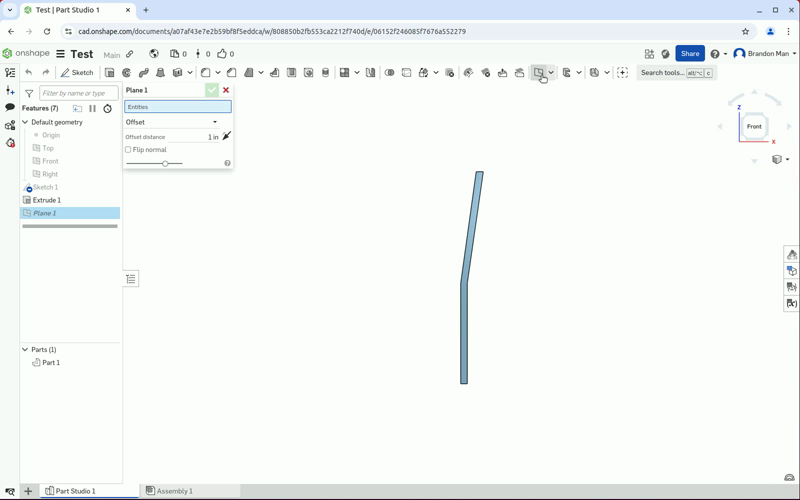
mouse_move(73, 163)
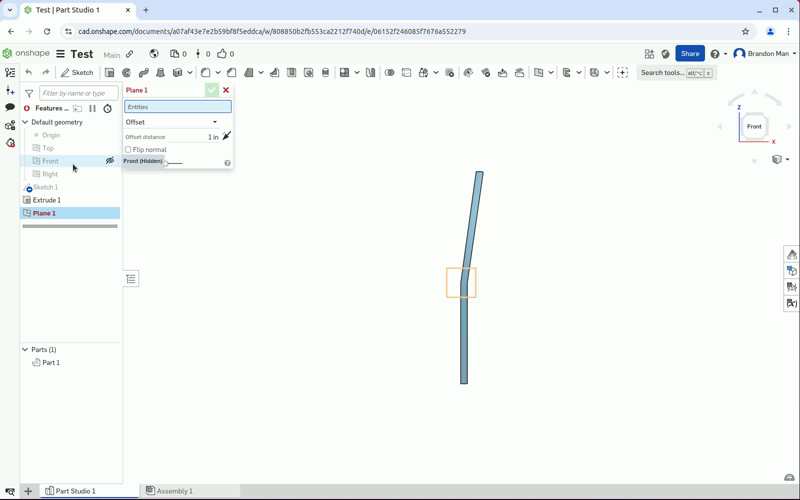
click(73, 163)
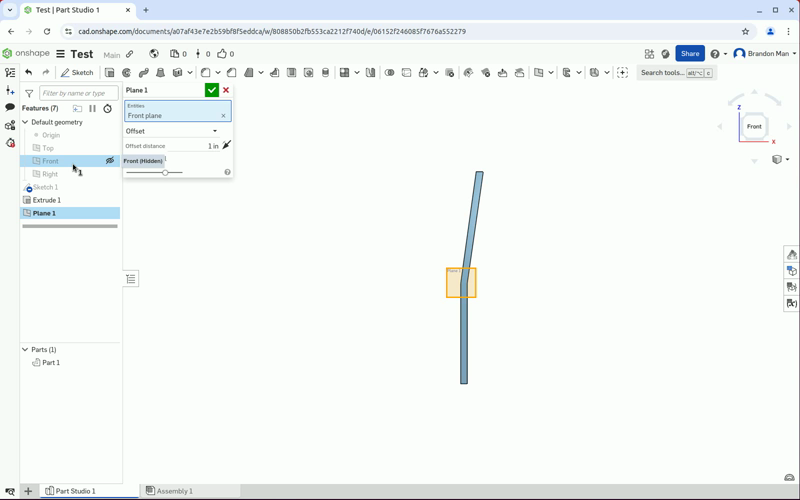
key(tab, 2)
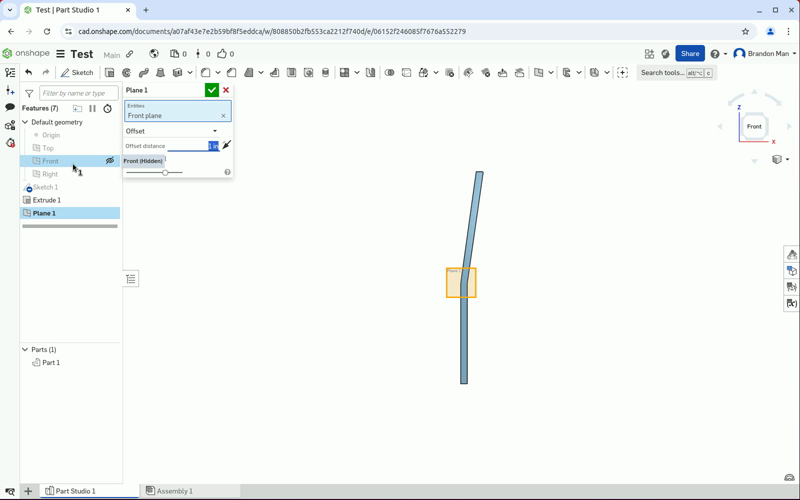
text(1.448)
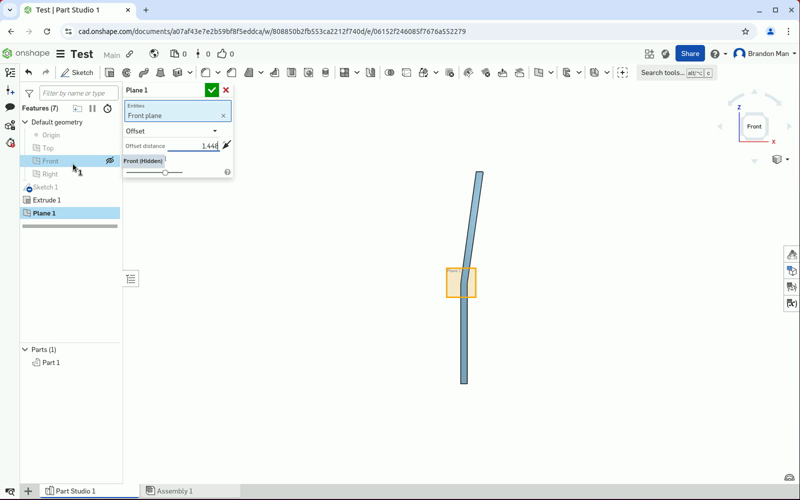
key(enter, 2)
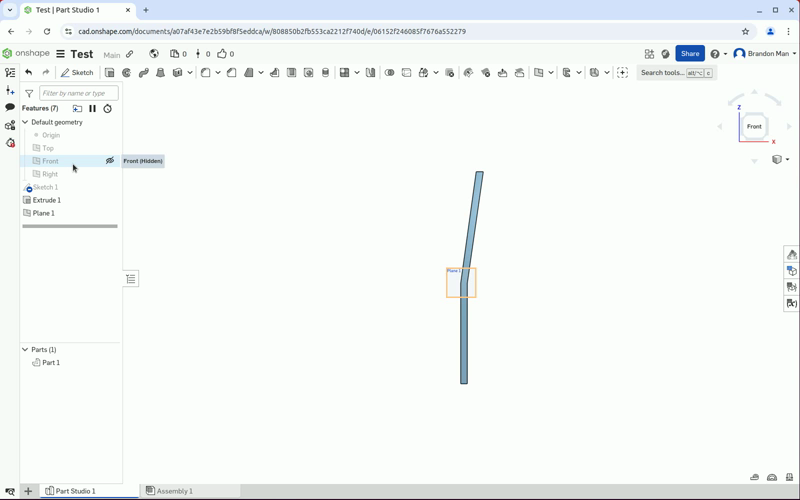
key(shift+s)
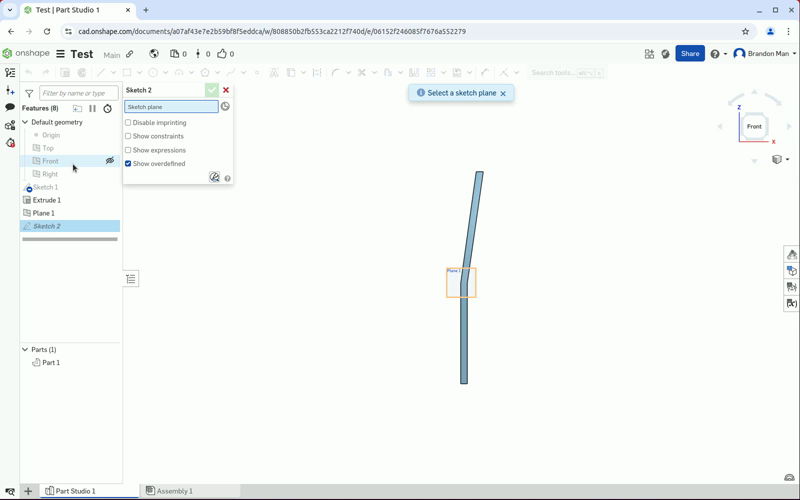
mouse_move(73, 215)
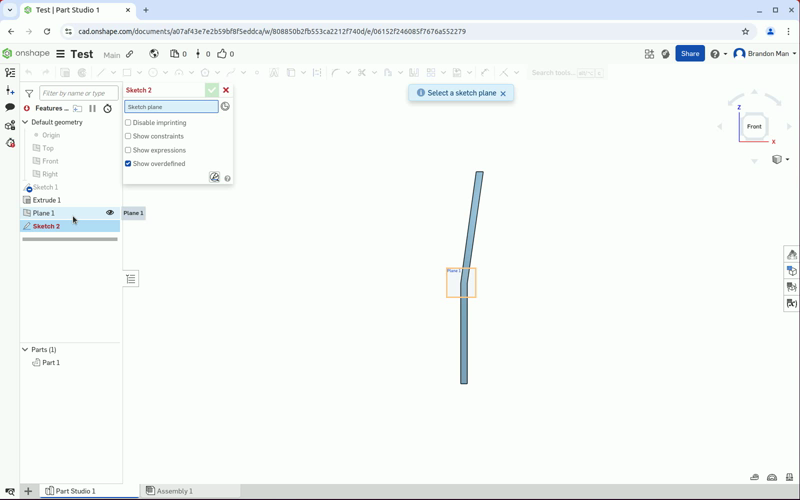
click(73, 215)
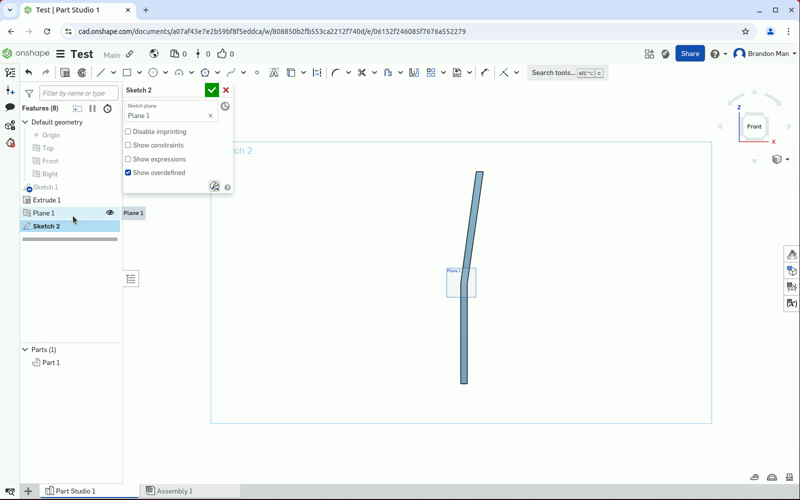
mouse_move(73, 352)
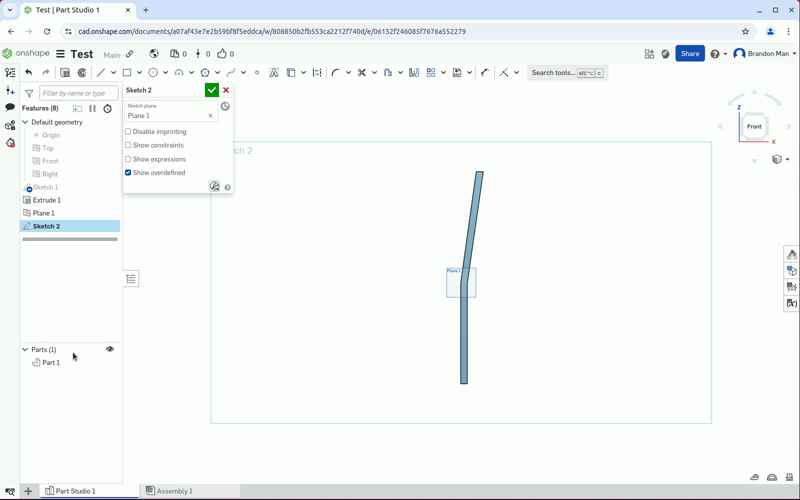
key(y)
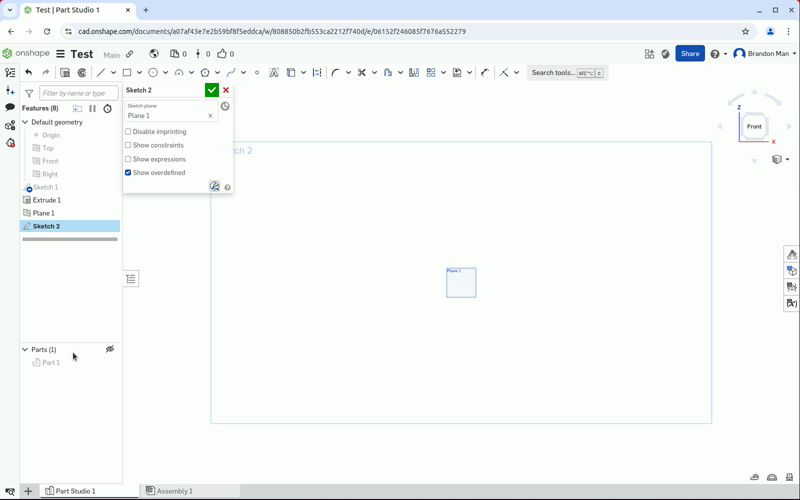
key(l)
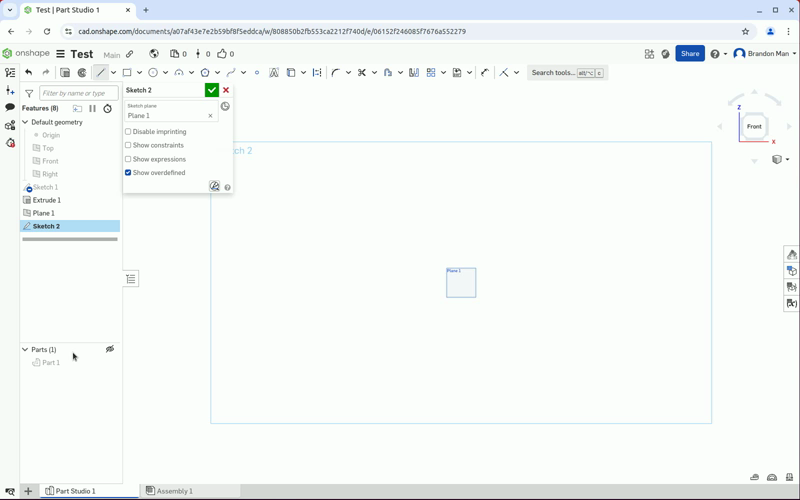
key_down(shift)
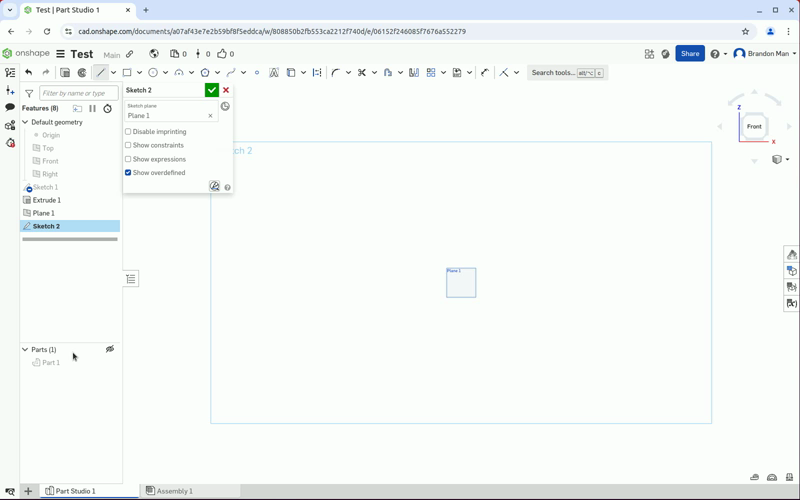
mouse_move(463, 294)
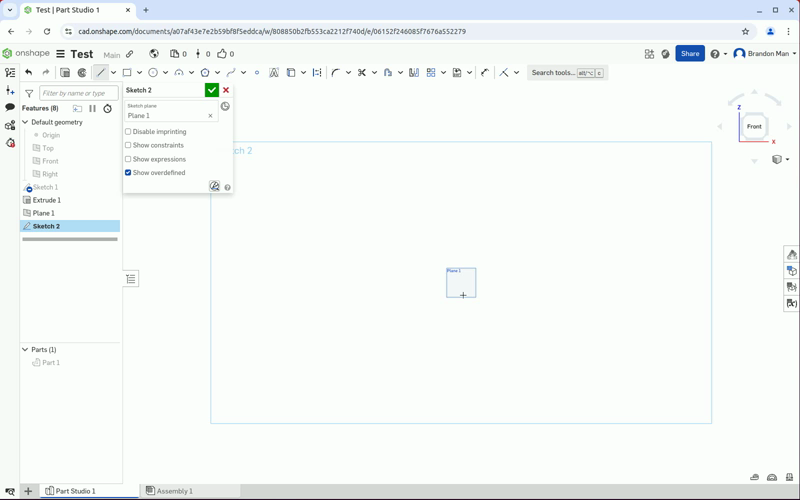
click(463, 294)
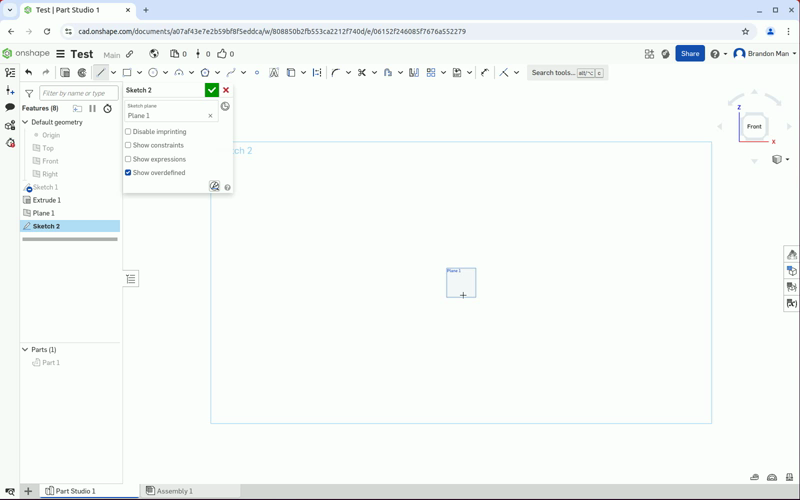
key_up(shift)
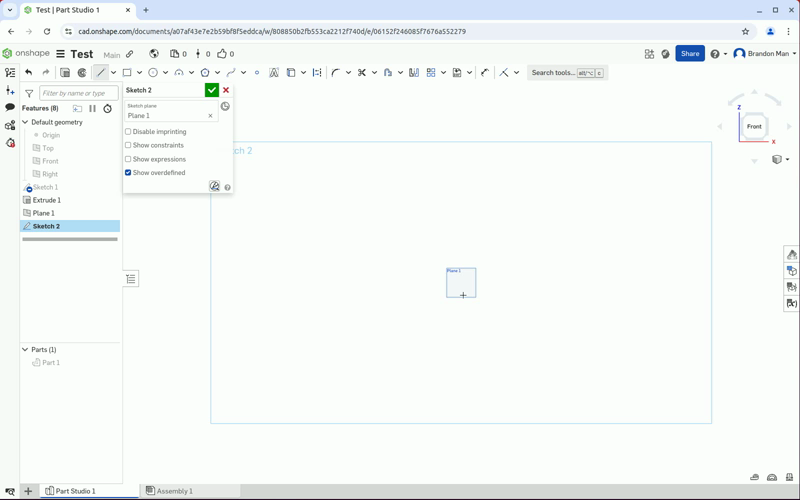
key_down(shift)
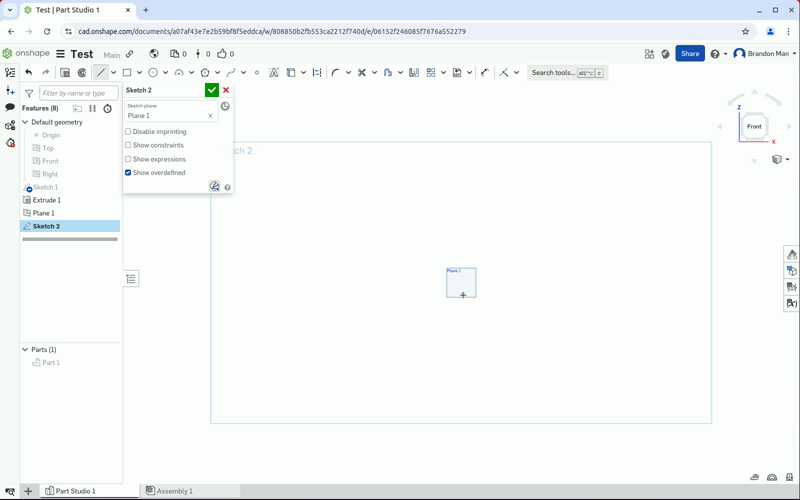
mouse_move(493, 294)
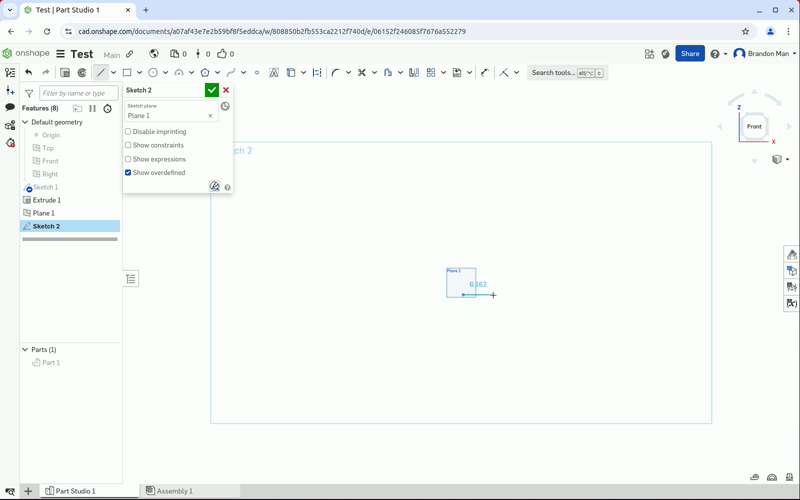
mouse_move(465, 294)
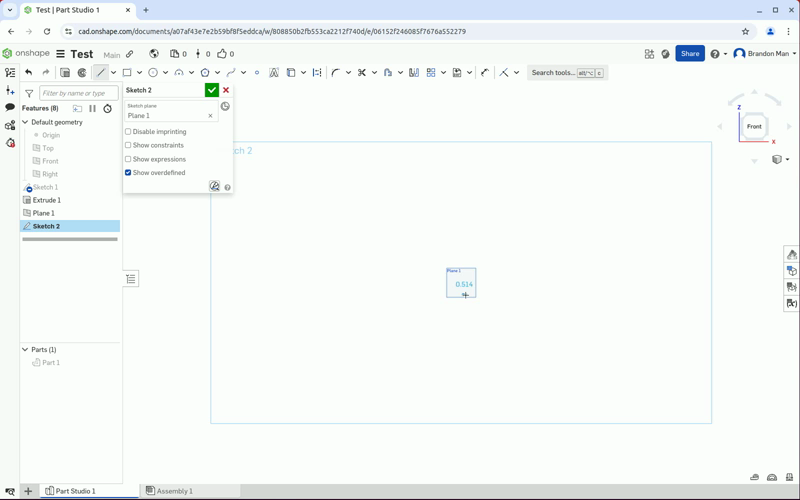
scroll(6)
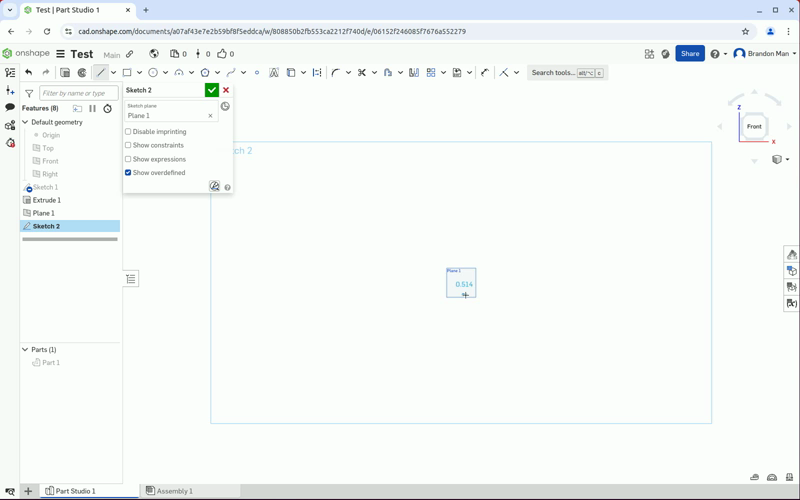
scroll(6)
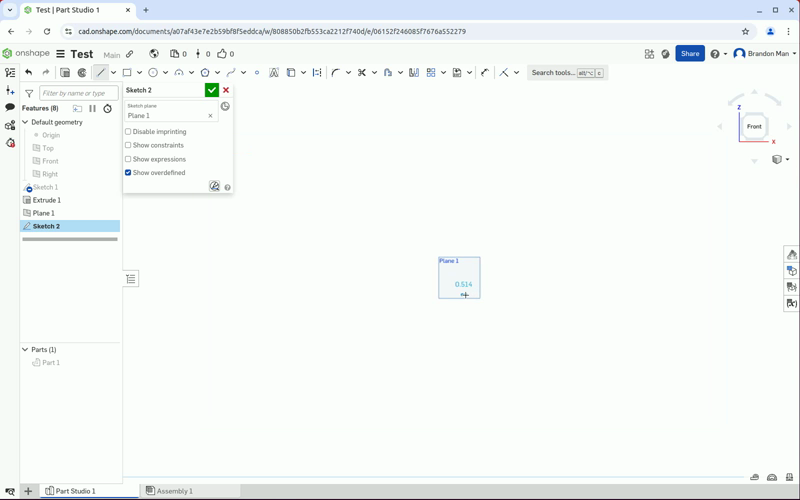
scroll(6)
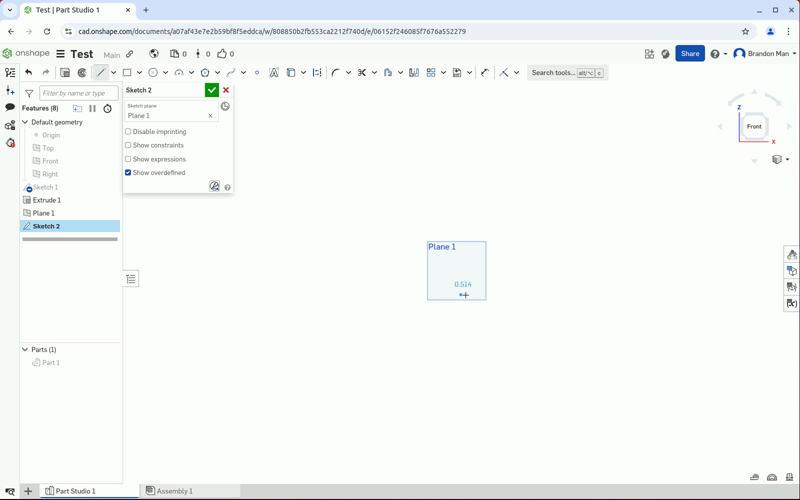
scroll(6)
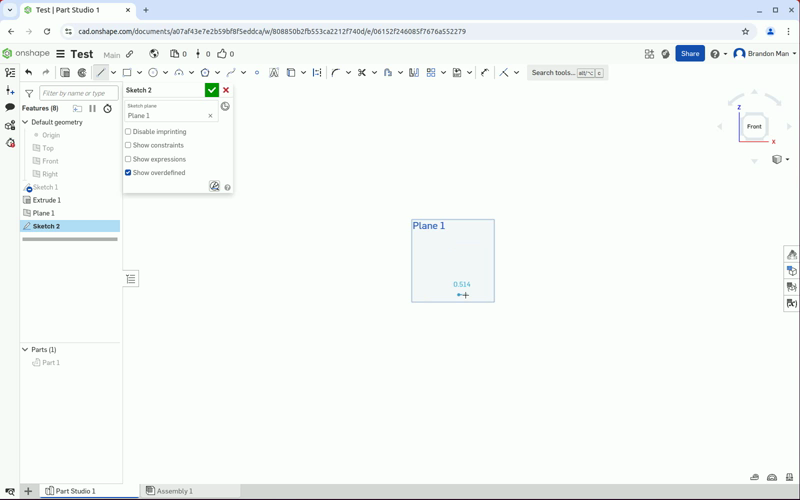
scroll(6)
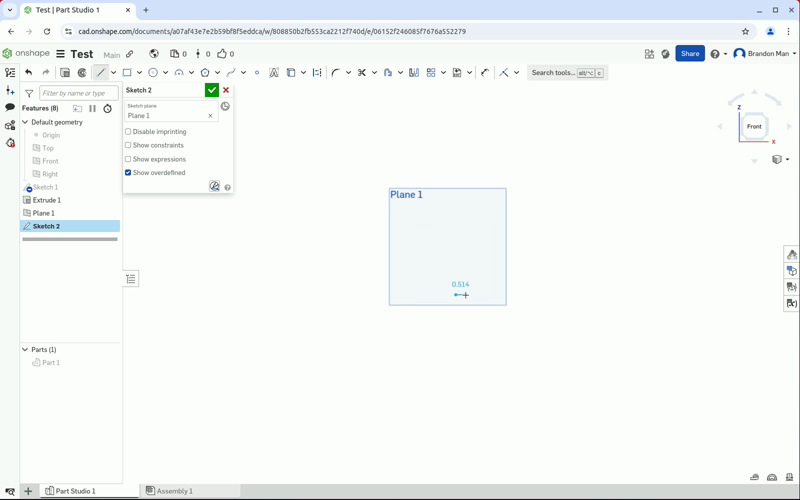
scroll(6)
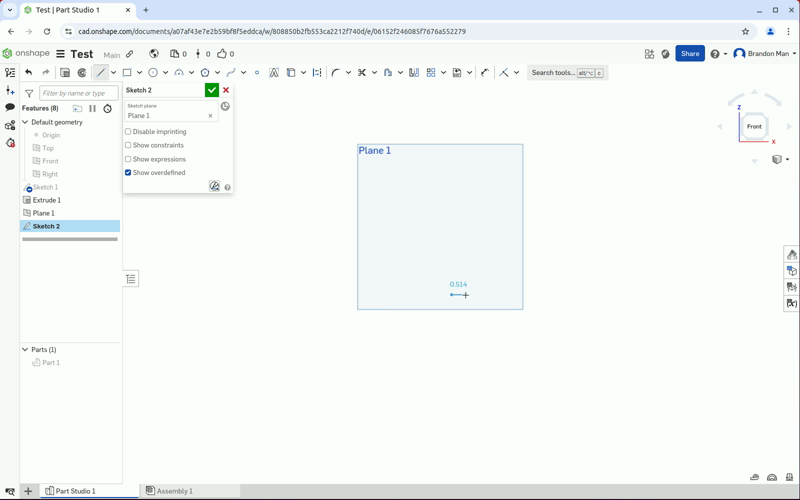
scroll(6)
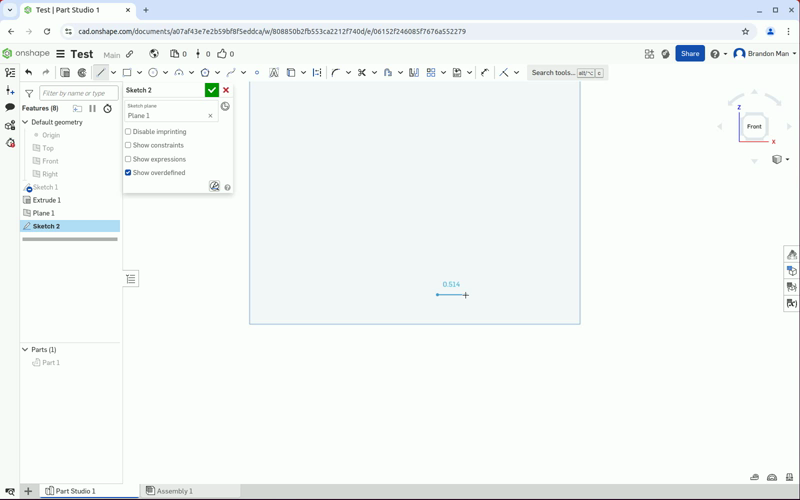
click(465, 294)
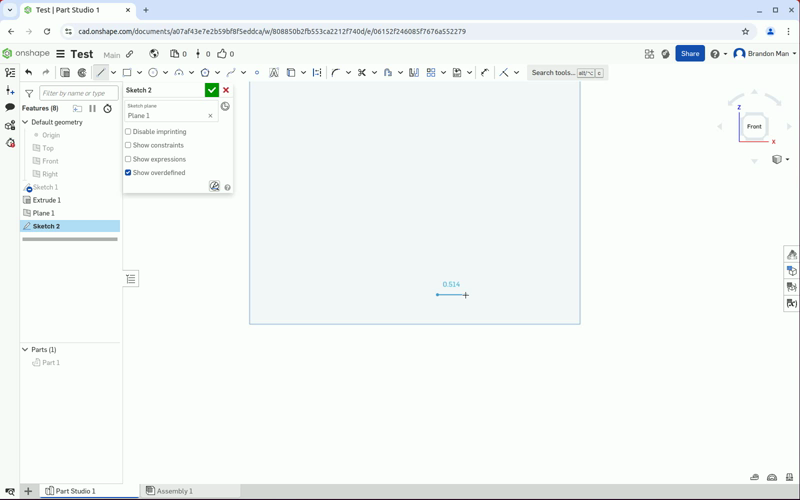
scroll(-6)
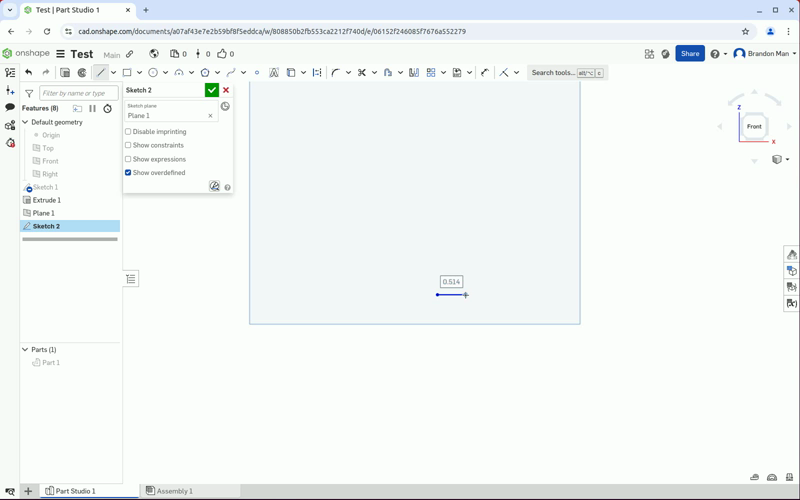
scroll(-6)
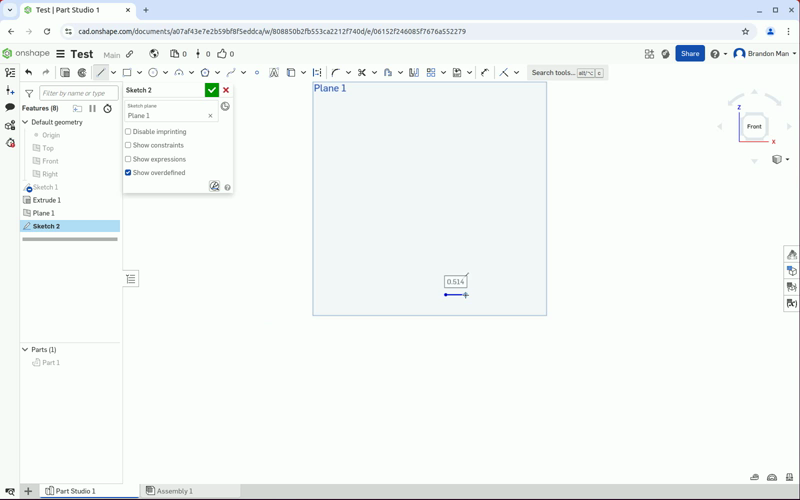
scroll(-6)
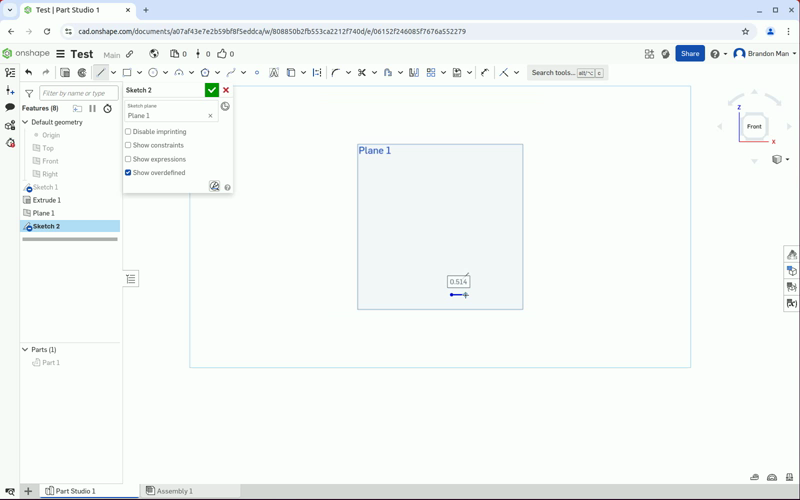
scroll(-6)
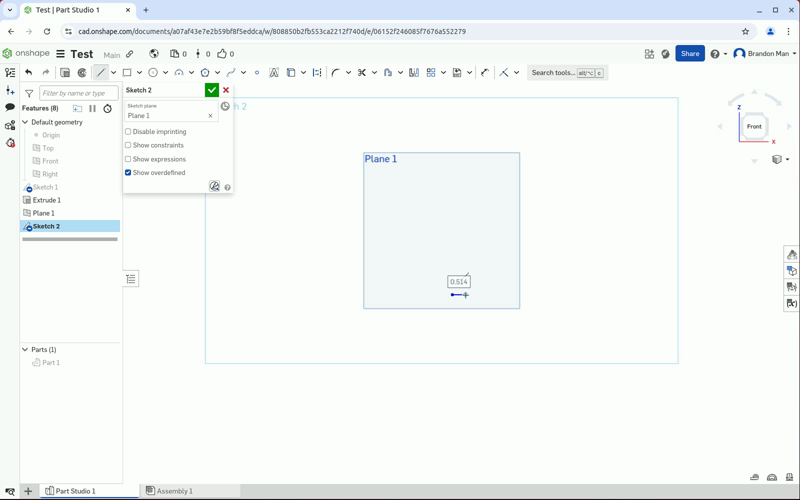
scroll(-6)
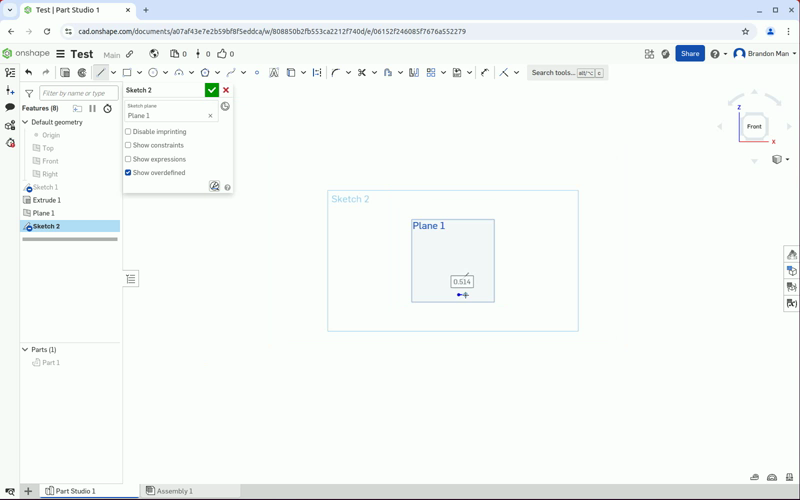
scroll(-6)
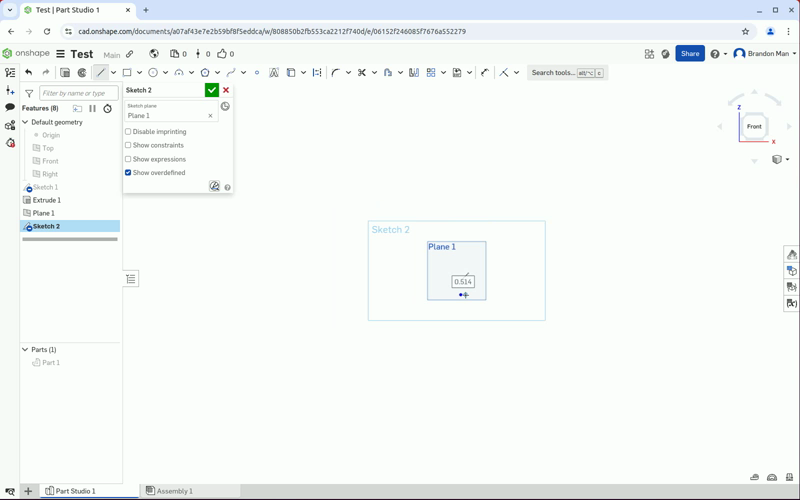
scroll(-6)
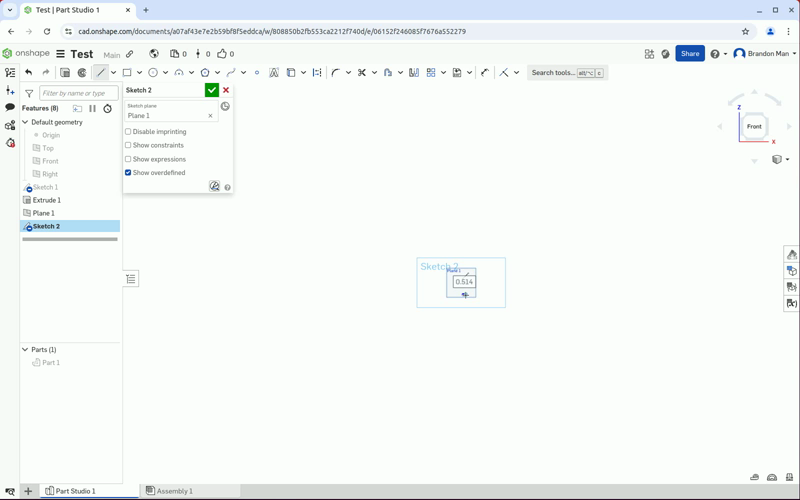
key_up(shift)
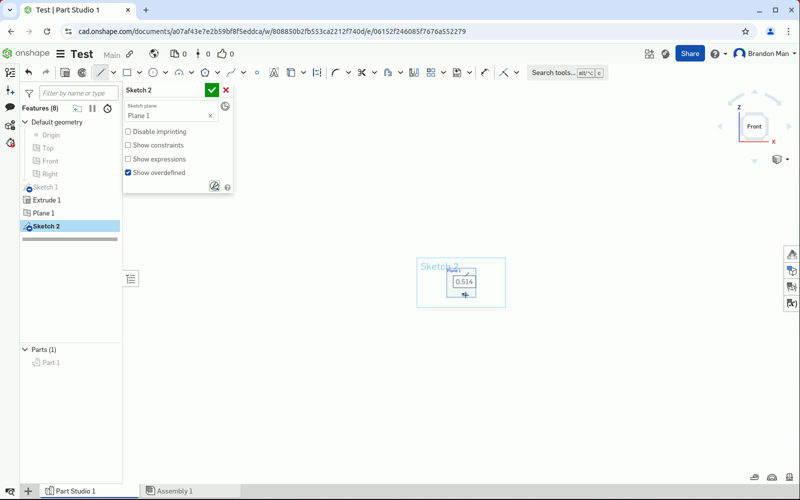
key_down(shift)
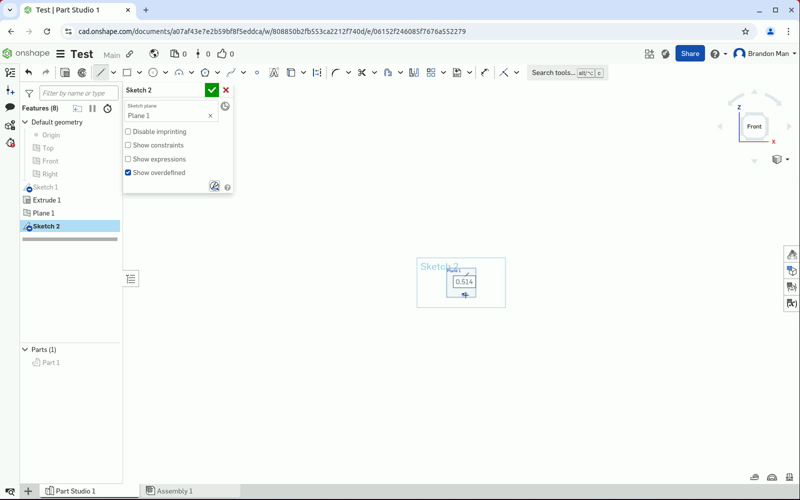
mouse_move(495, 294)
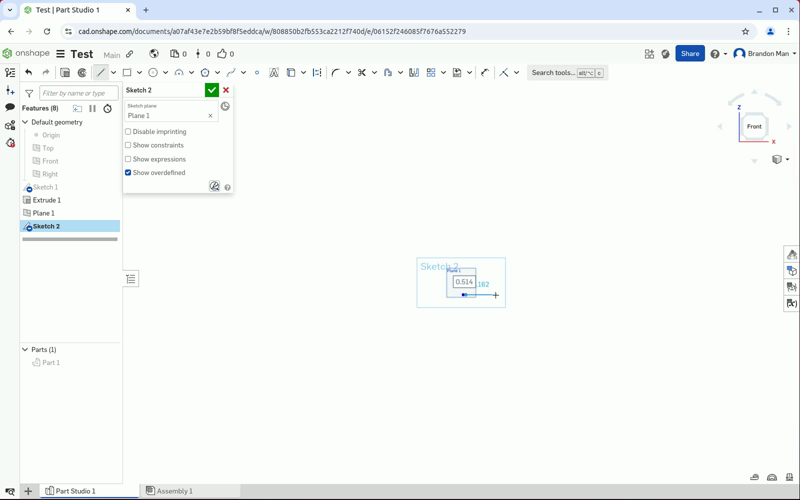
mouse_move(465, 286)
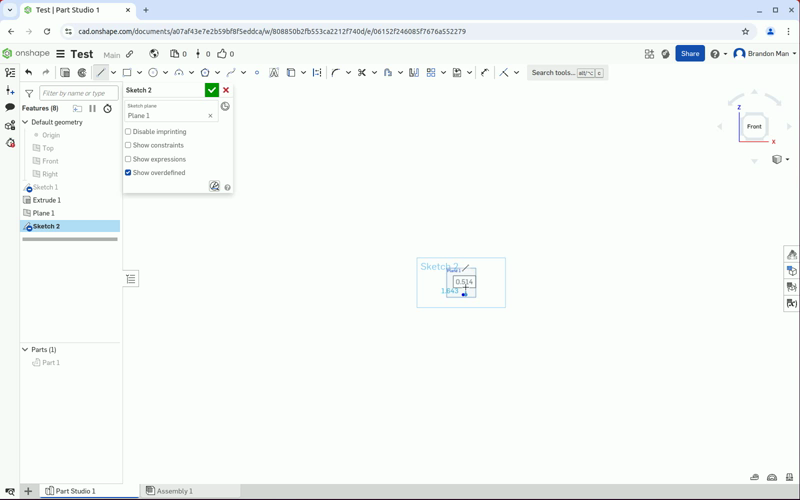
click(465, 286)
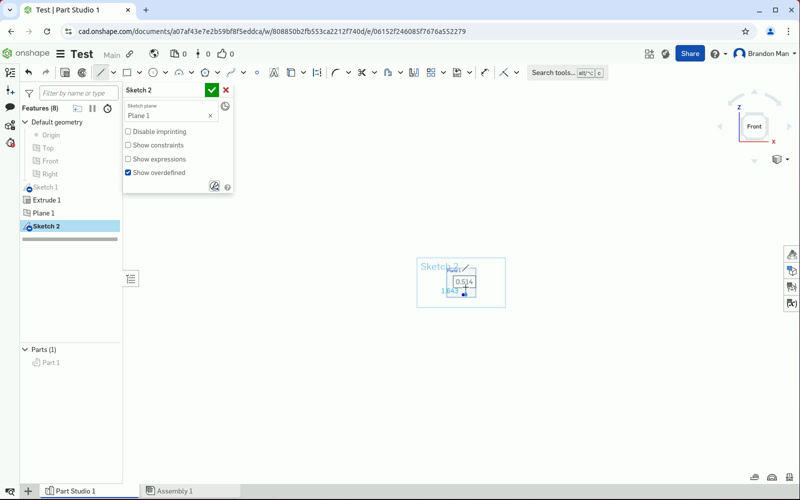
key_up(shift)
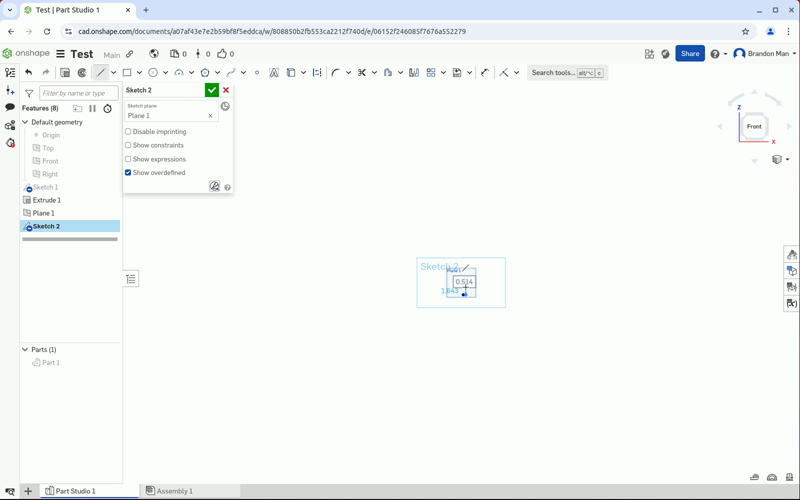
key_down(shift)
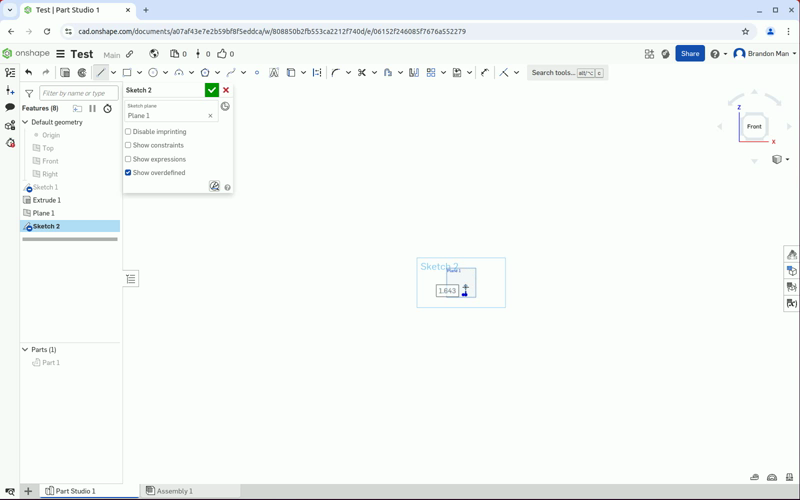
mouse_move(495, 286)
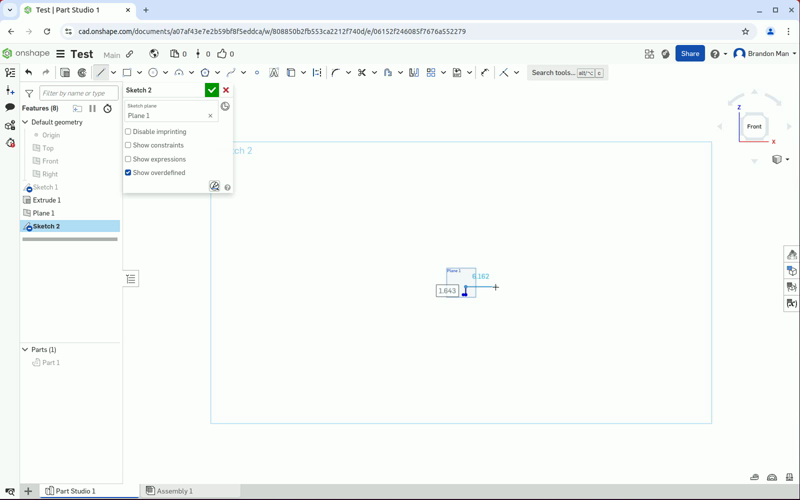
mouse_move(463, 286)
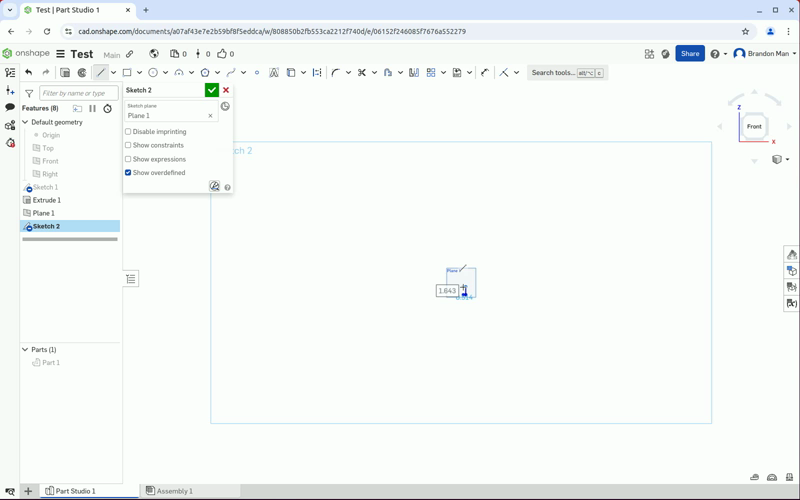
scroll(6)
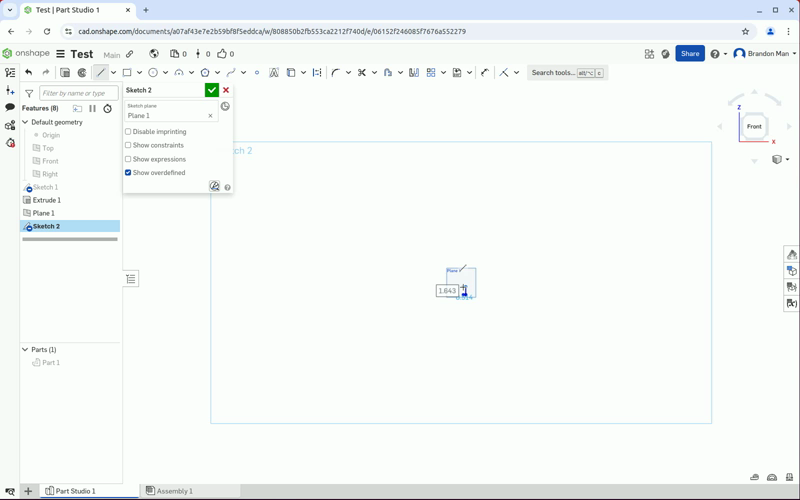
scroll(6)
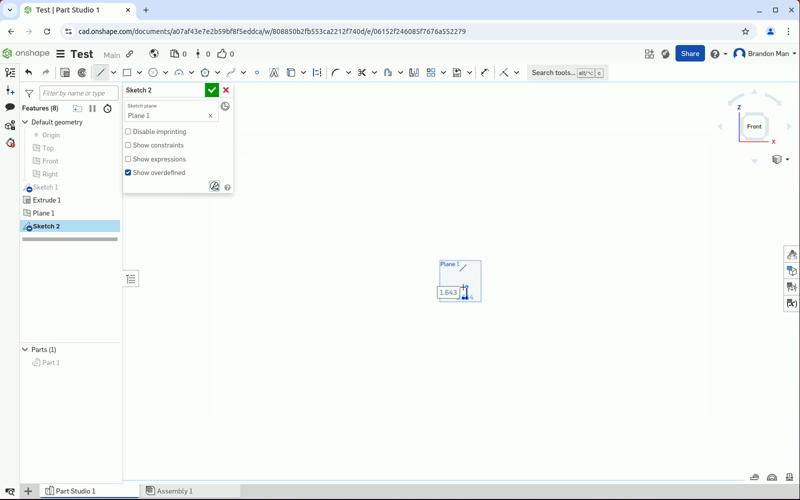
scroll(6)
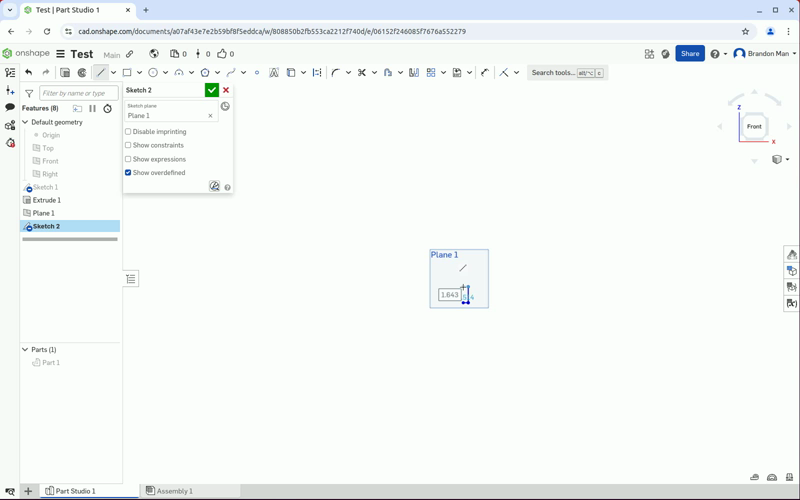
scroll(6)
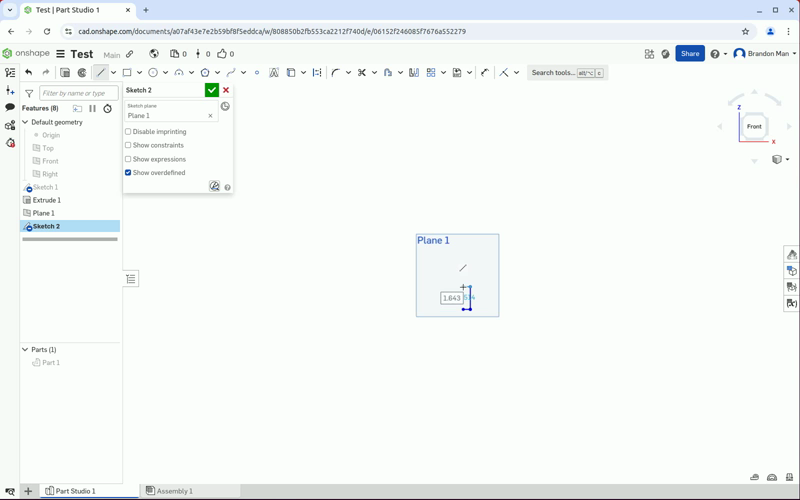
scroll(6)
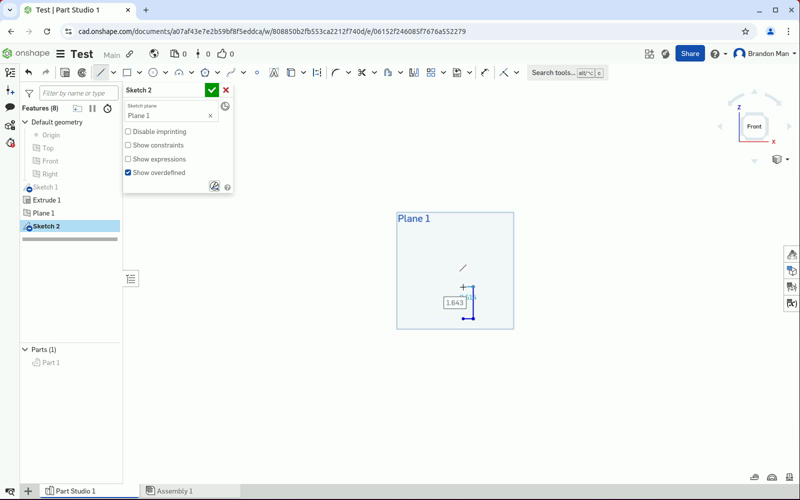
scroll(6)
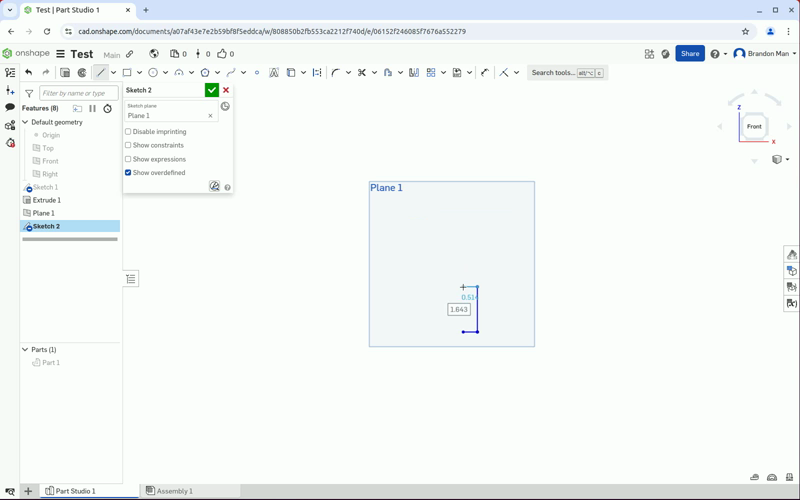
scroll(6)
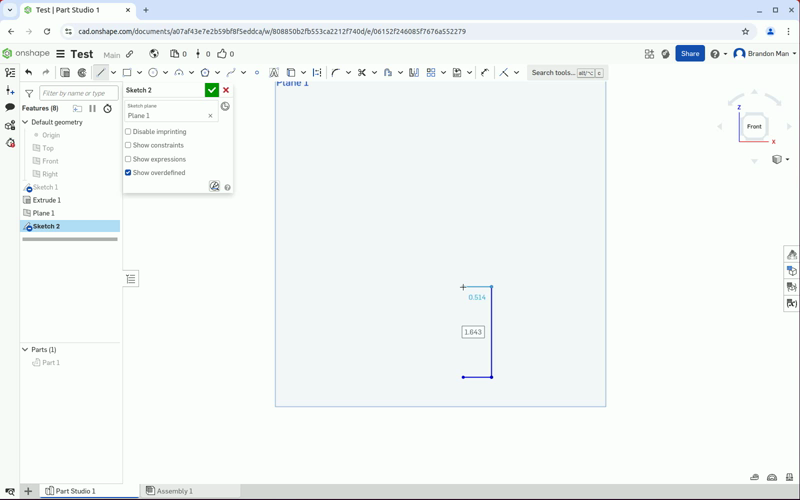
click(463, 286)
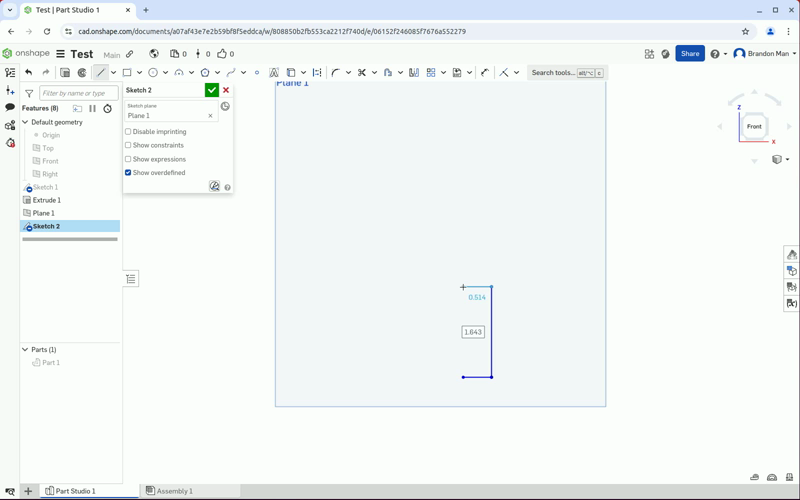
scroll(-6)
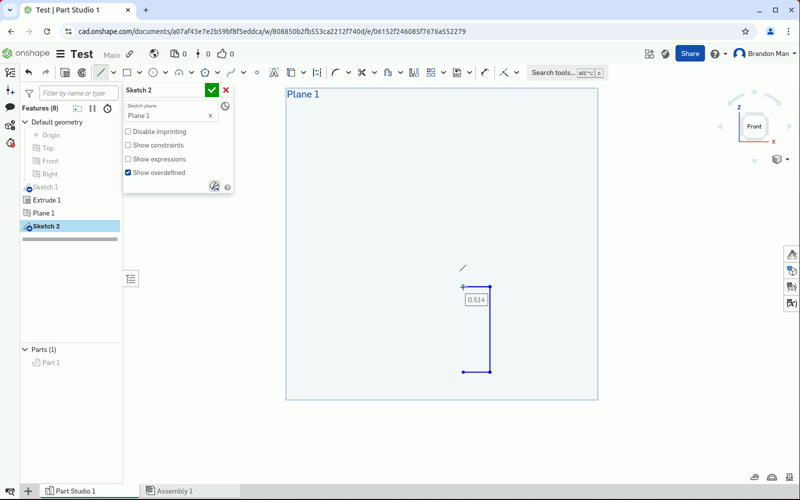
scroll(-6)
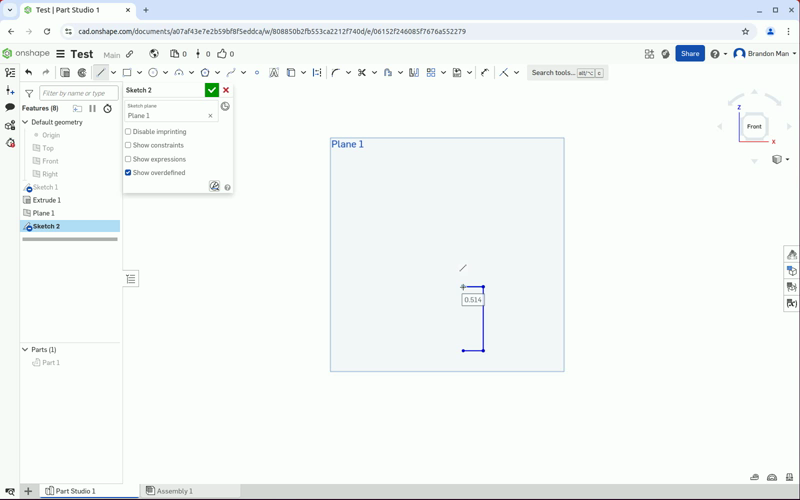
scroll(-6)
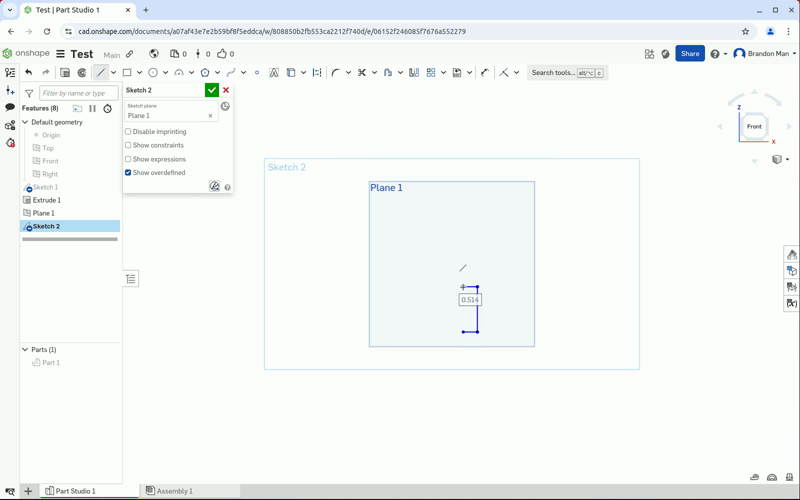
scroll(-6)
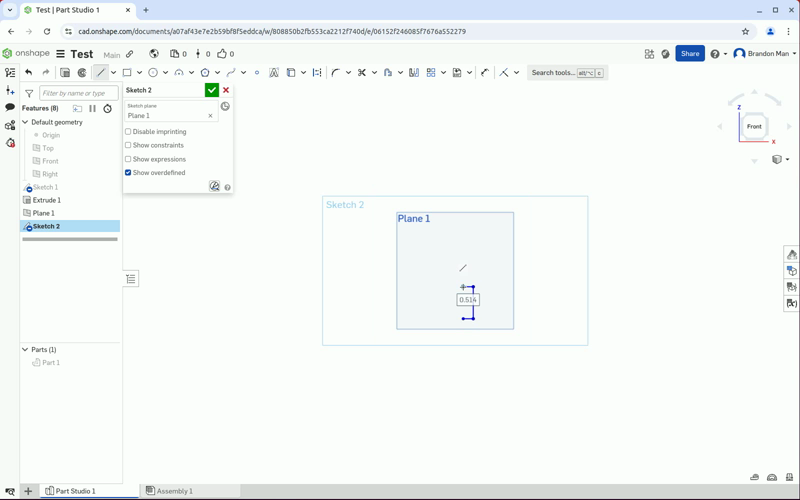
scroll(-6)
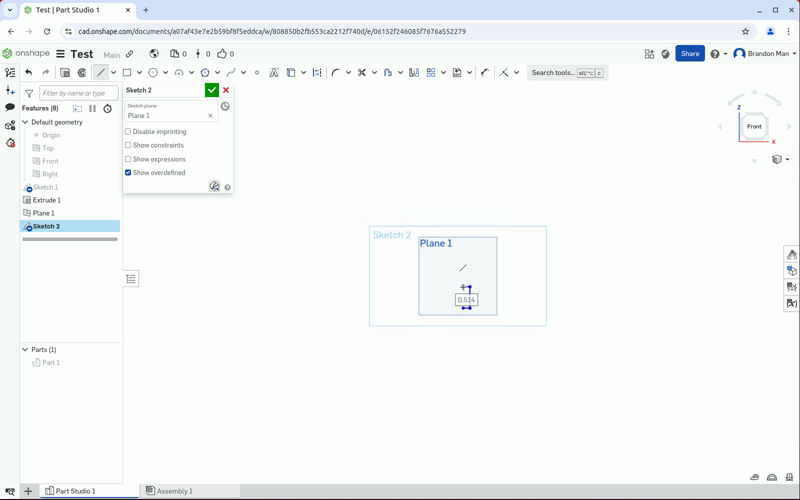
scroll(-6)
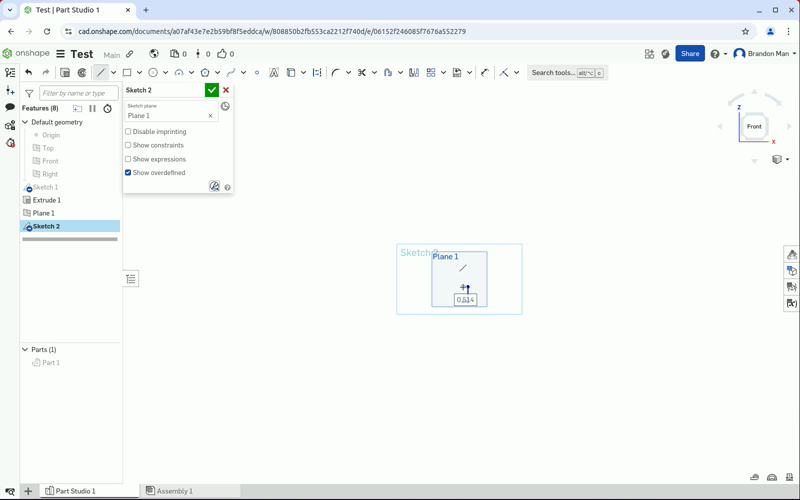
scroll(-6)
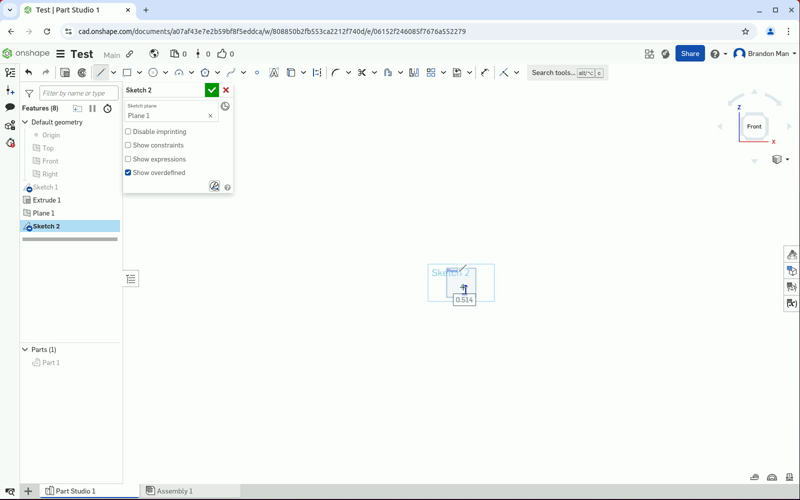
key_up(shift)
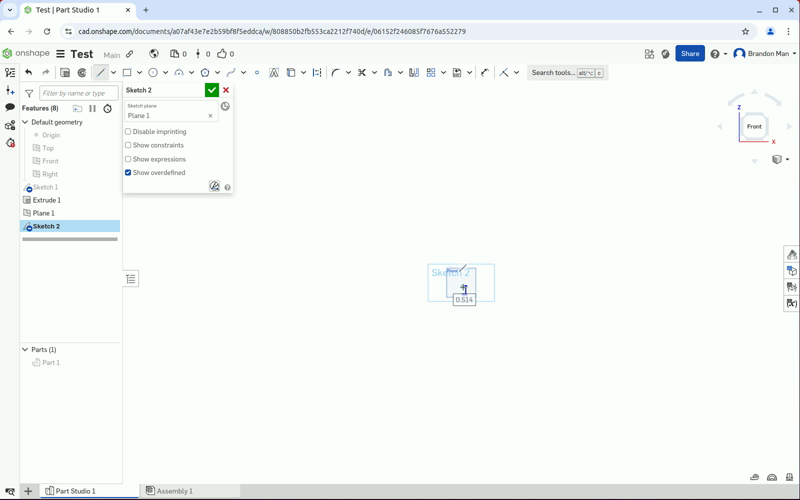
mouse_move(493, 286)
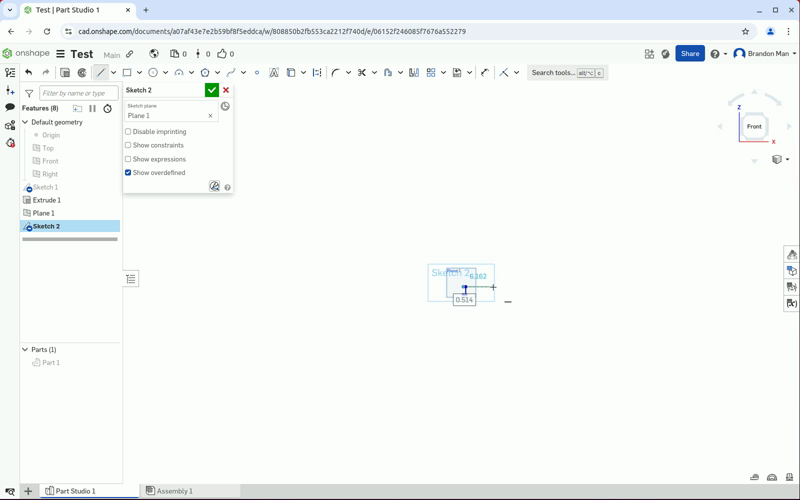
key_down(shift)
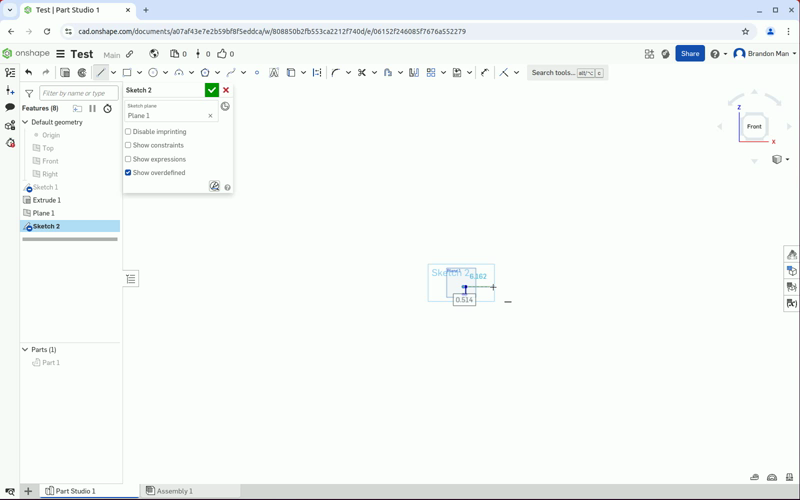
mouse_move(463, 294)
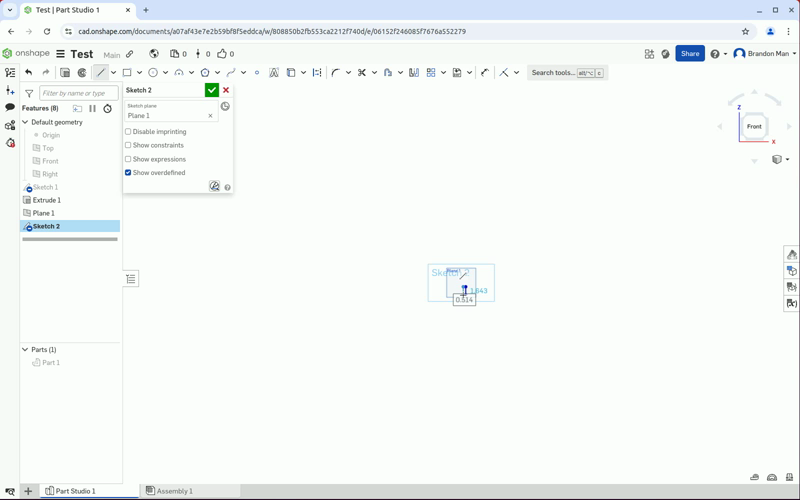
scroll(6)
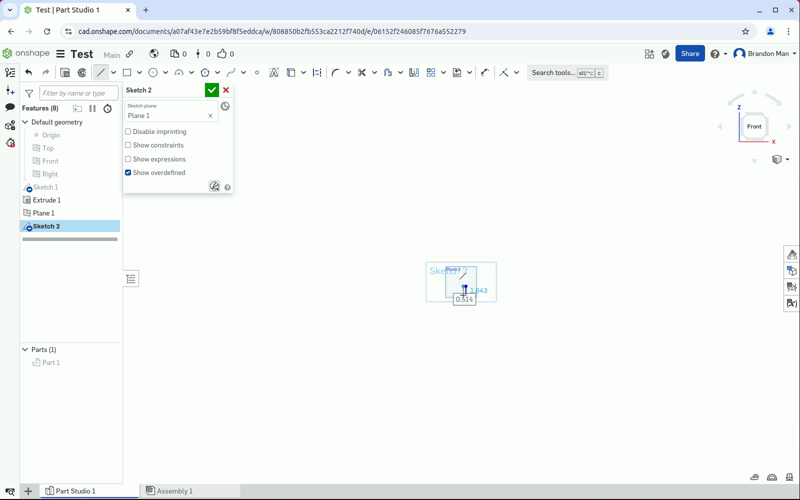
scroll(6)
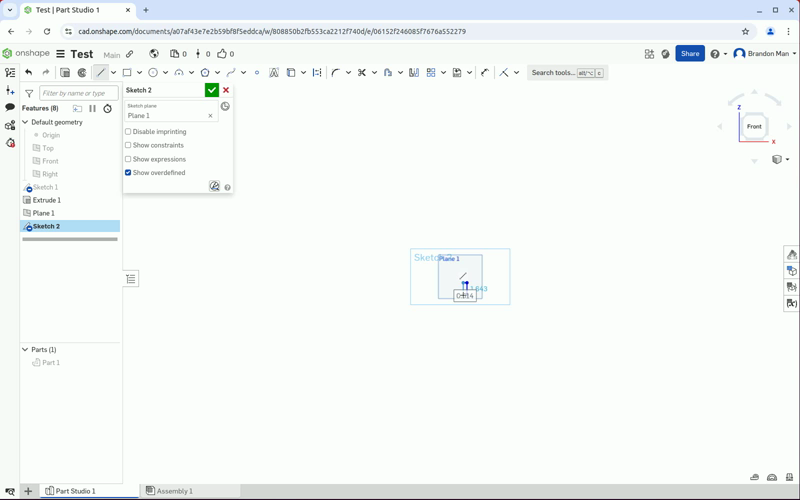
scroll(6)
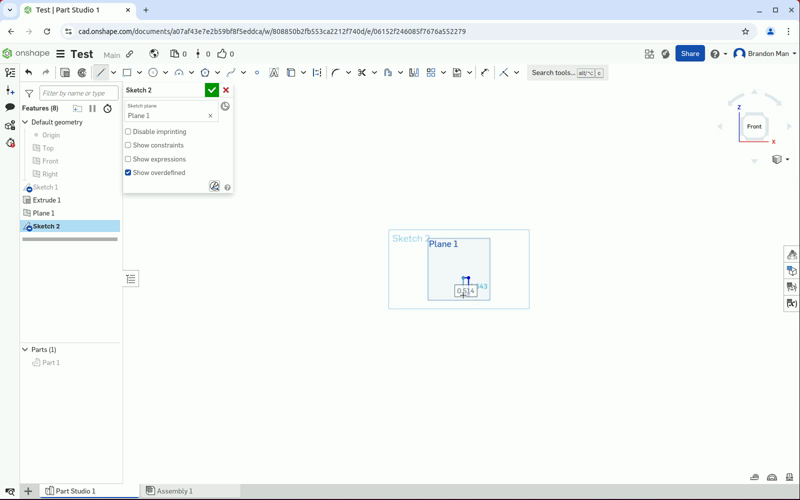
scroll(6)
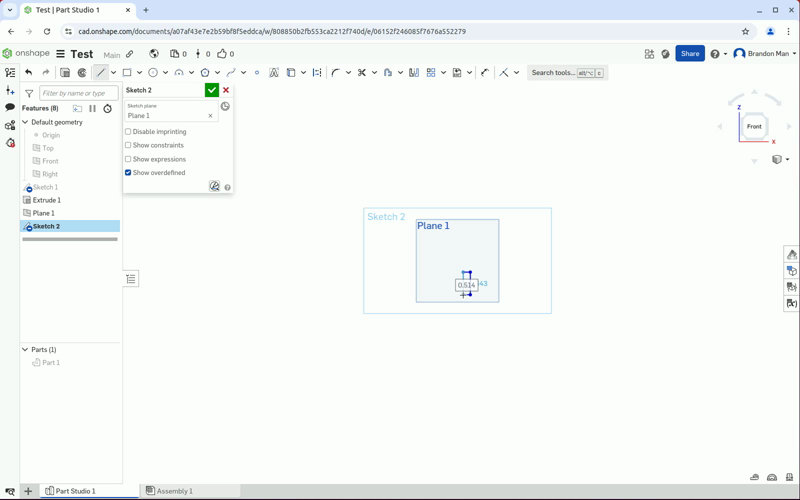
scroll(6)
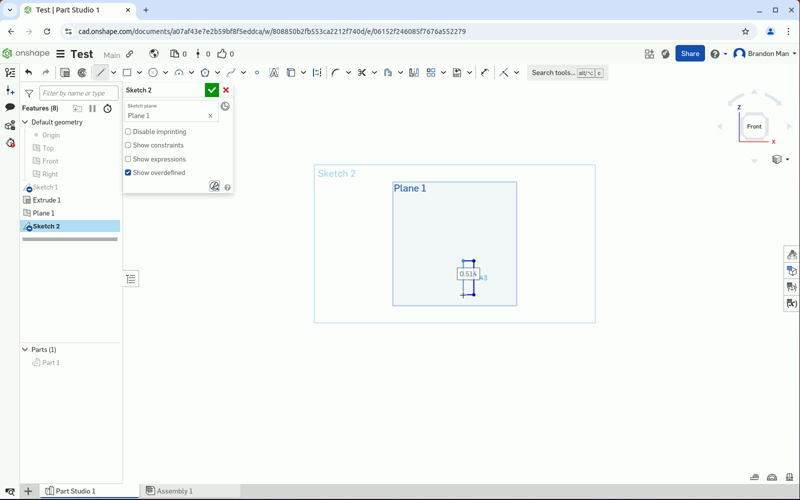
scroll(6)
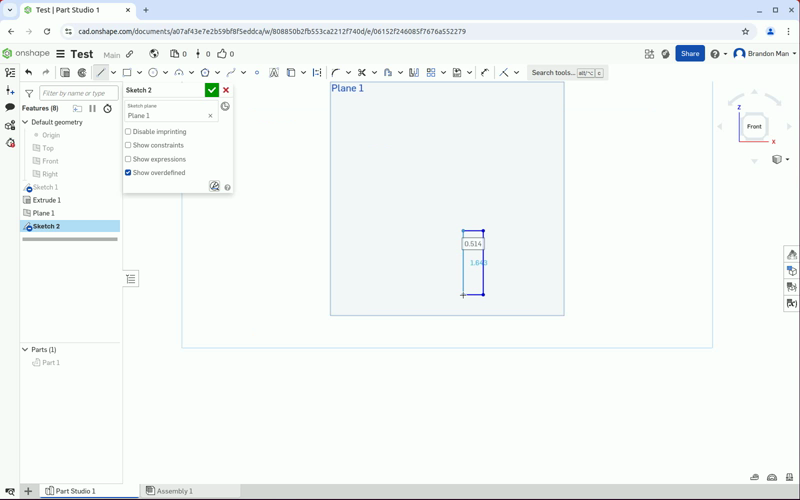
scroll(6)
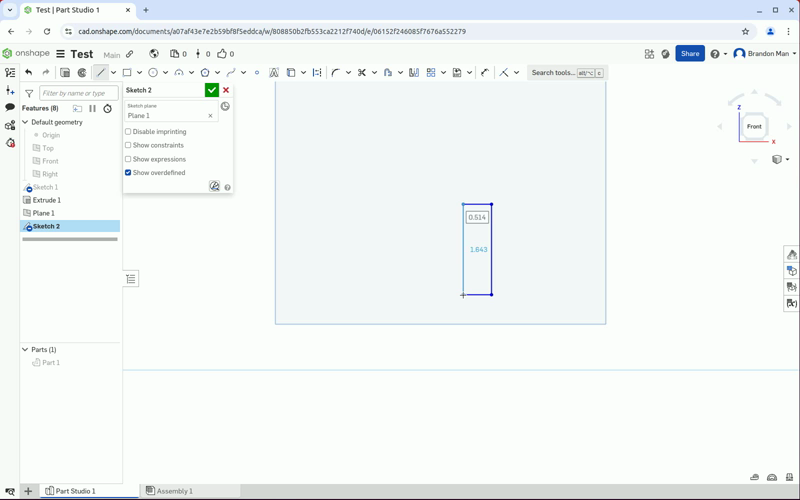
key_up(shift)
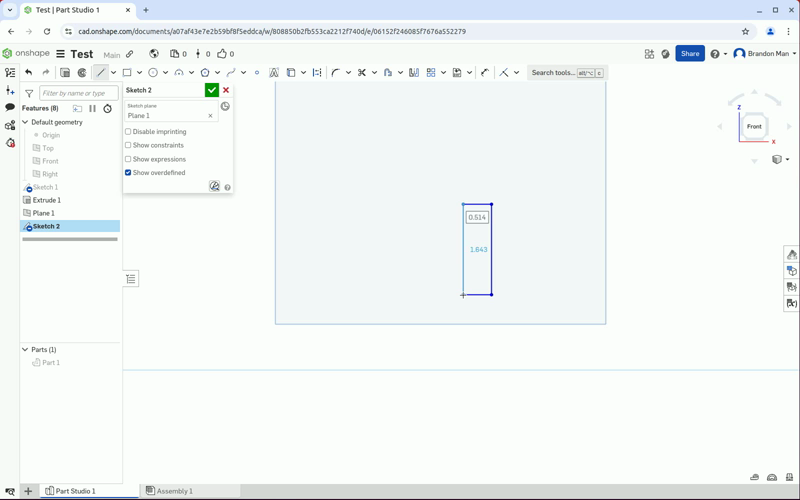
click(463, 294)
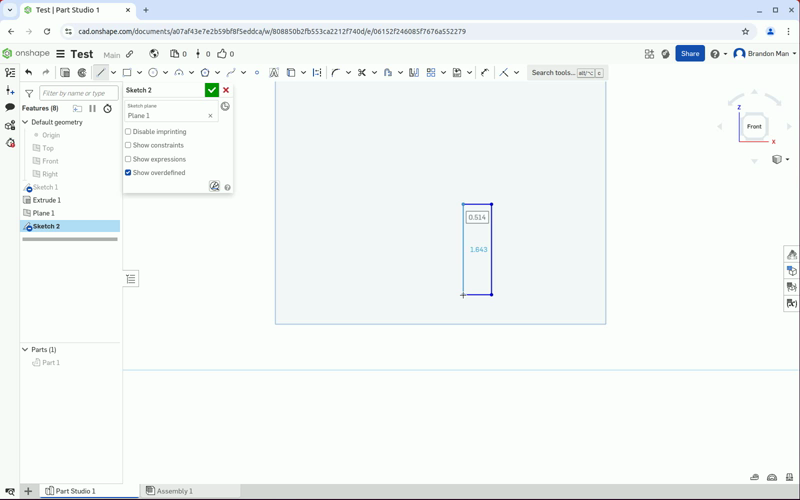
scroll(-6)
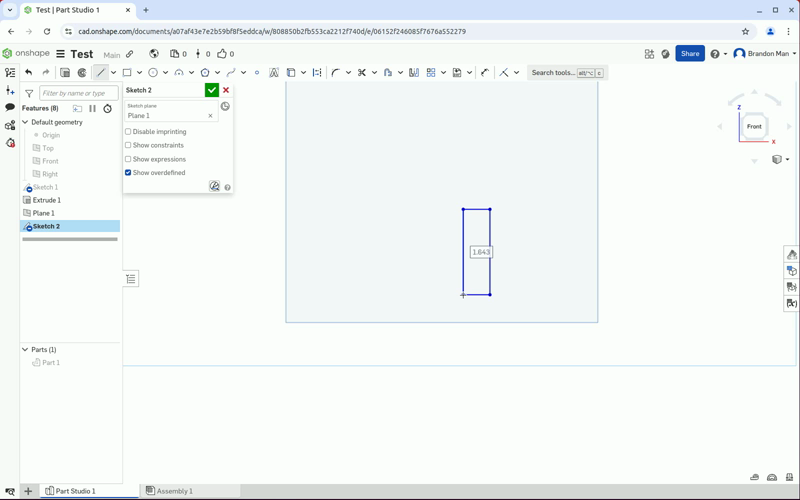
scroll(-6)
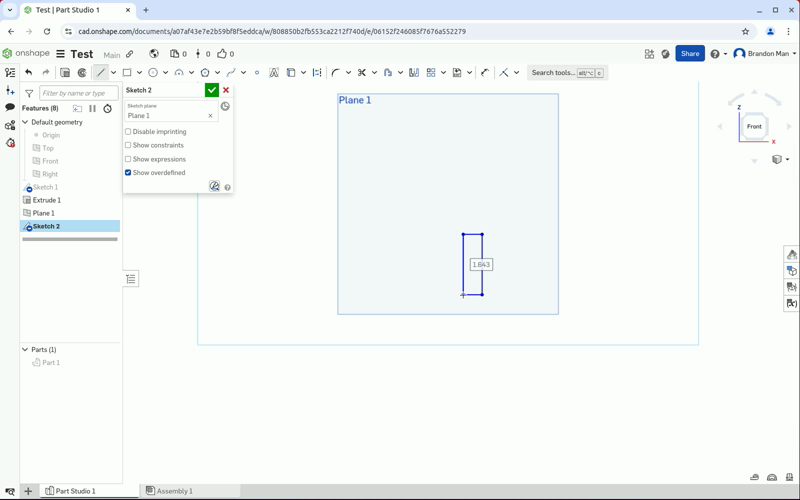
scroll(-6)
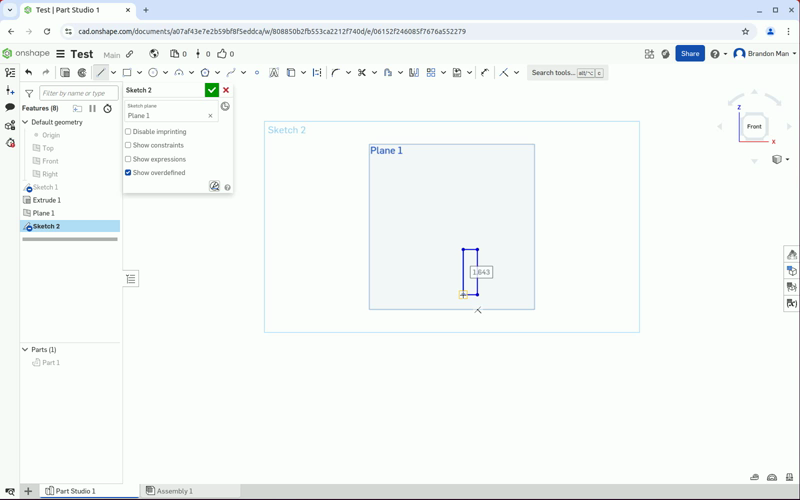
scroll(-6)
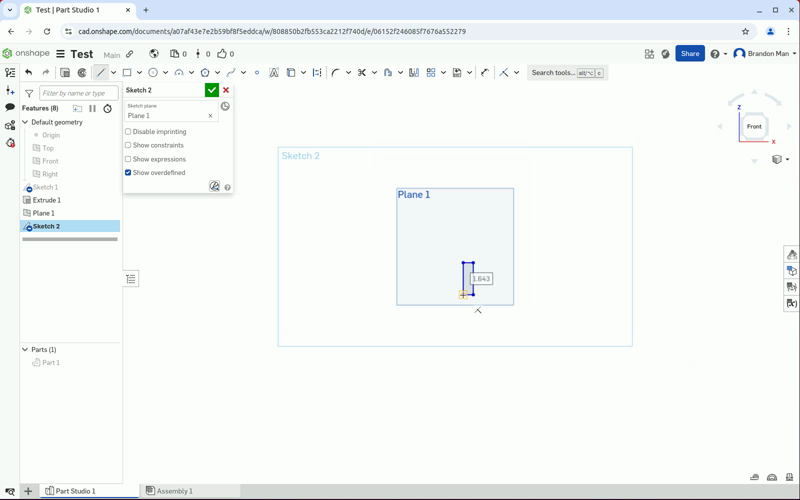
scroll(-6)
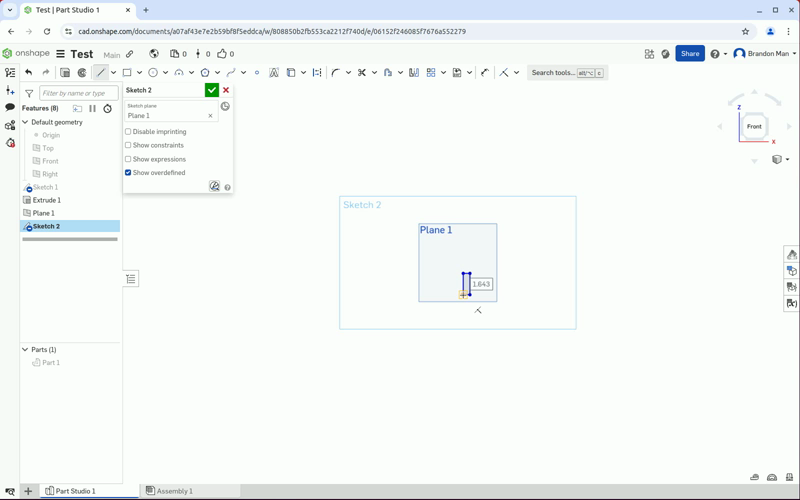
scroll(-6)
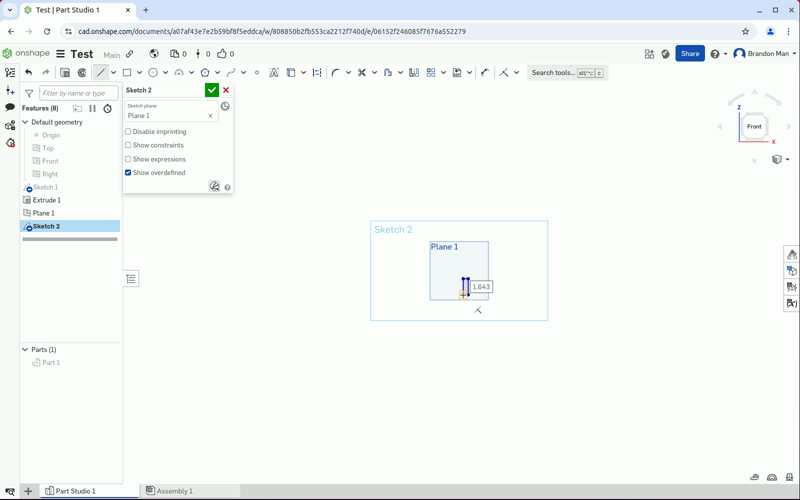
scroll(-6)
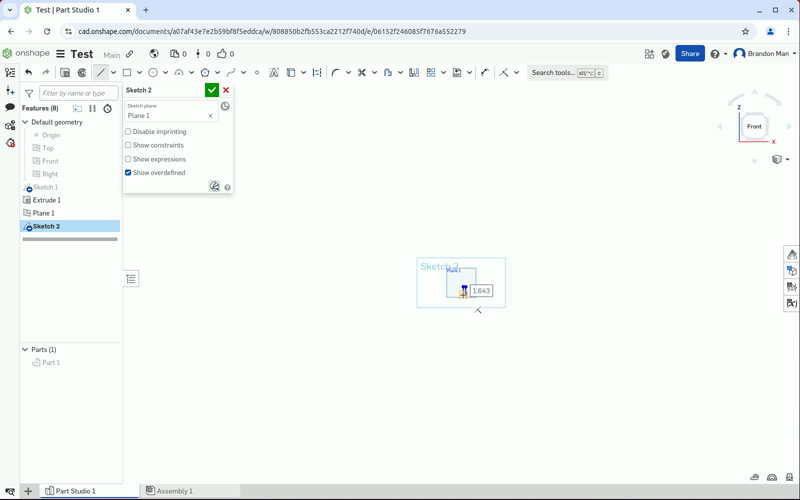
key(esc)
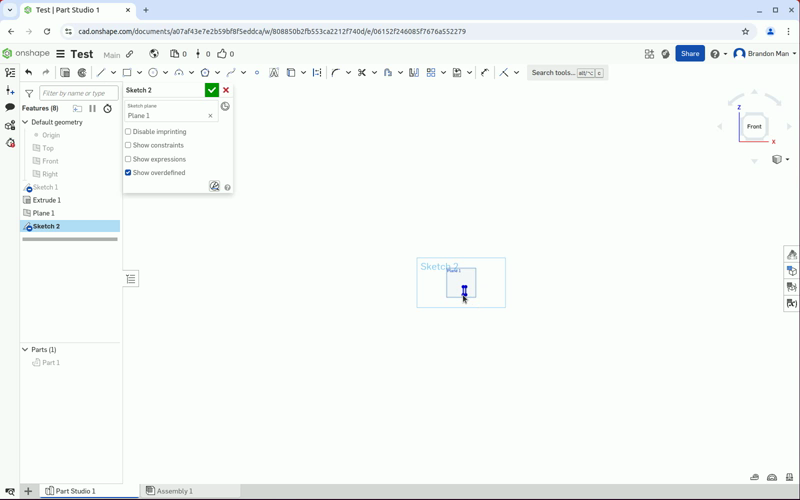
mouse_move(464, 291)
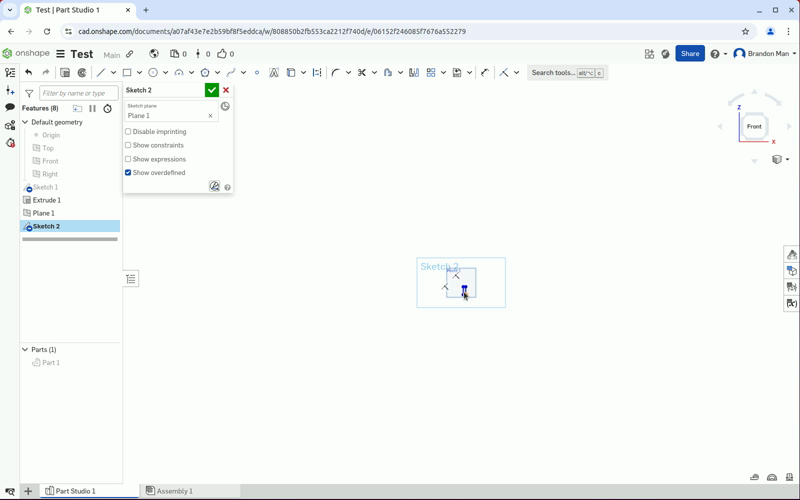
scroll(6)
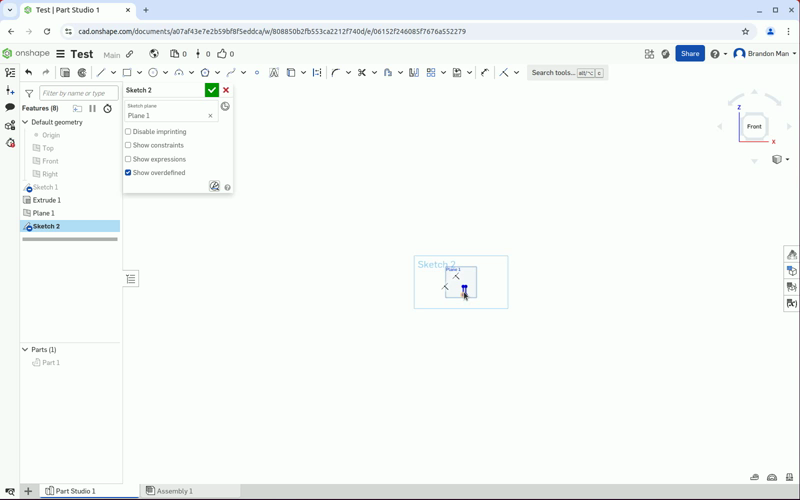
scroll(6)
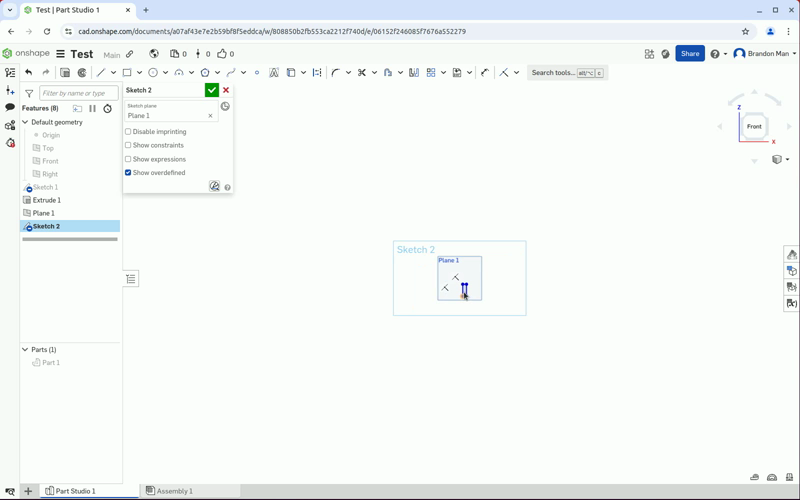
scroll(6)
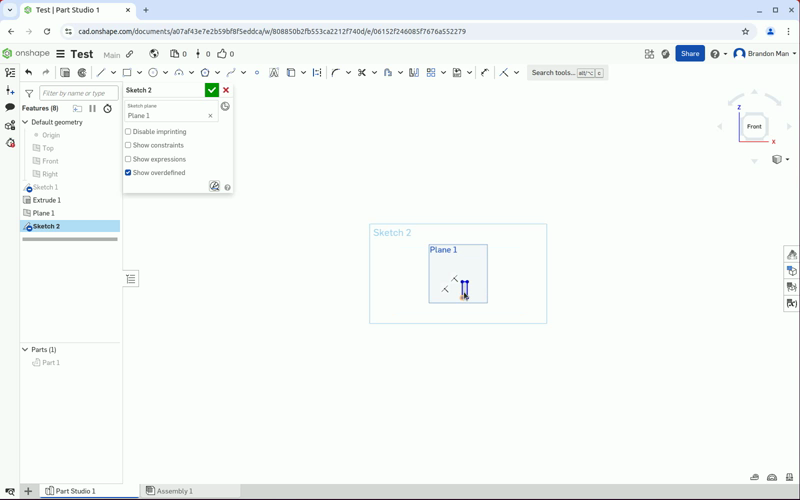
scroll(6)
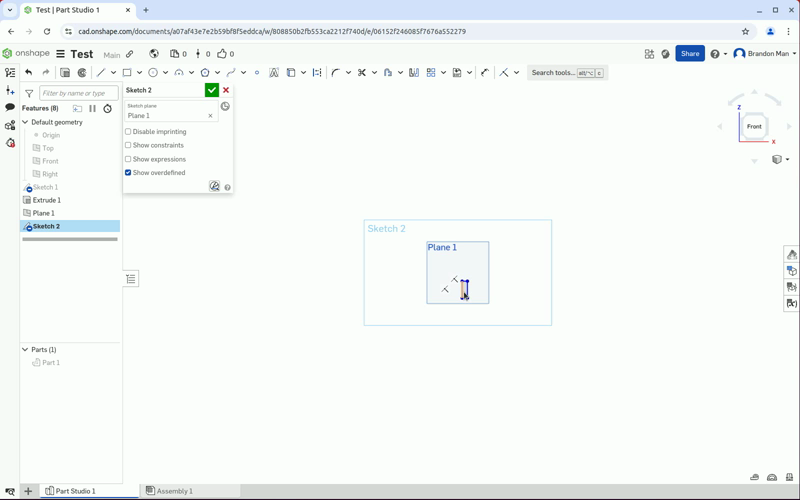
scroll(6)
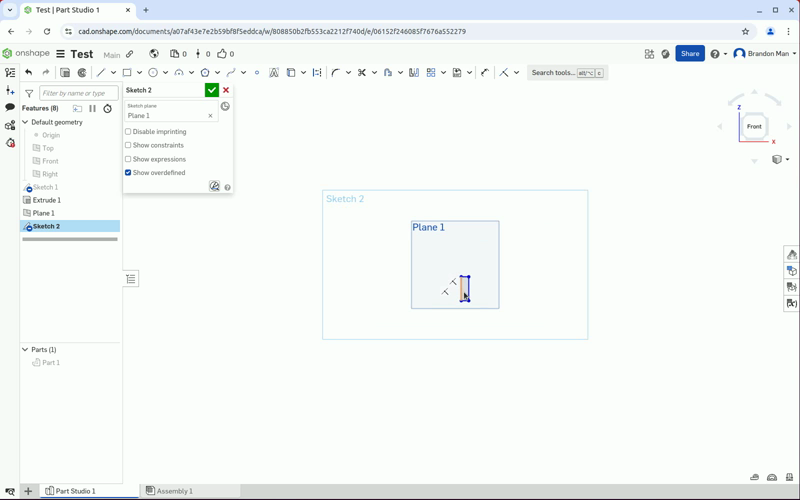
scroll(6)
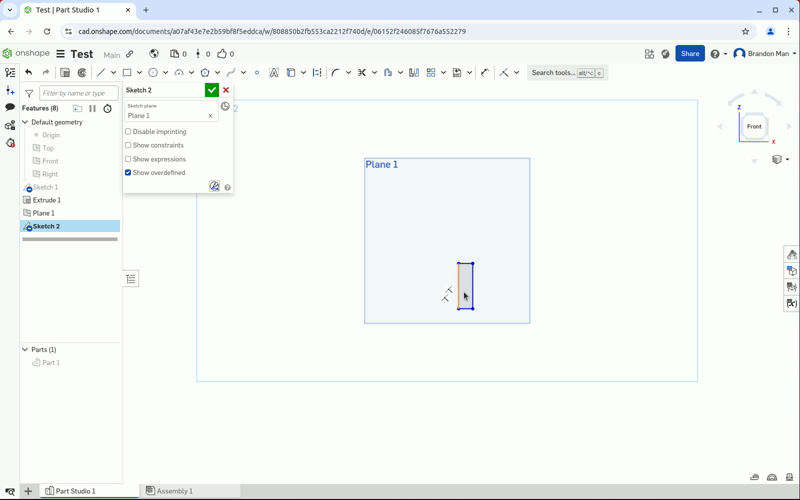
scroll(6)
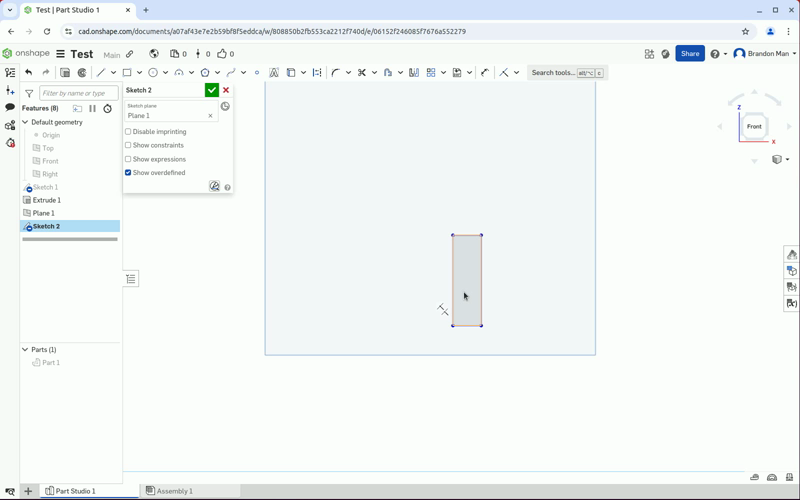
click(464, 291)
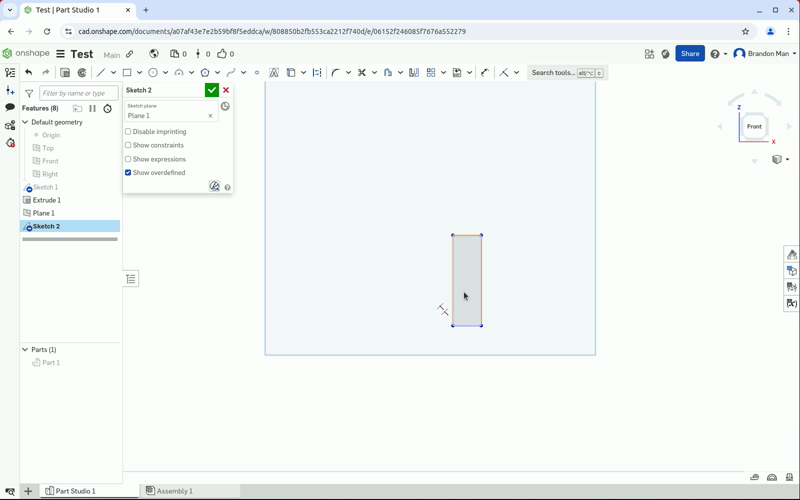
scroll(-6)
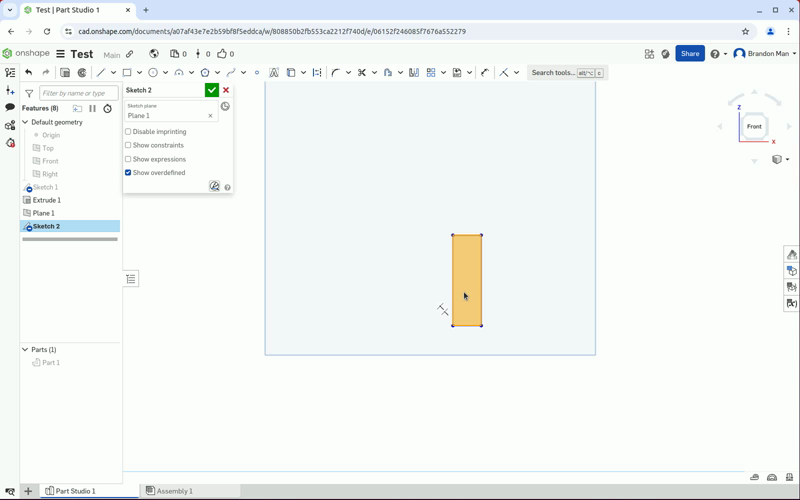
scroll(-6)
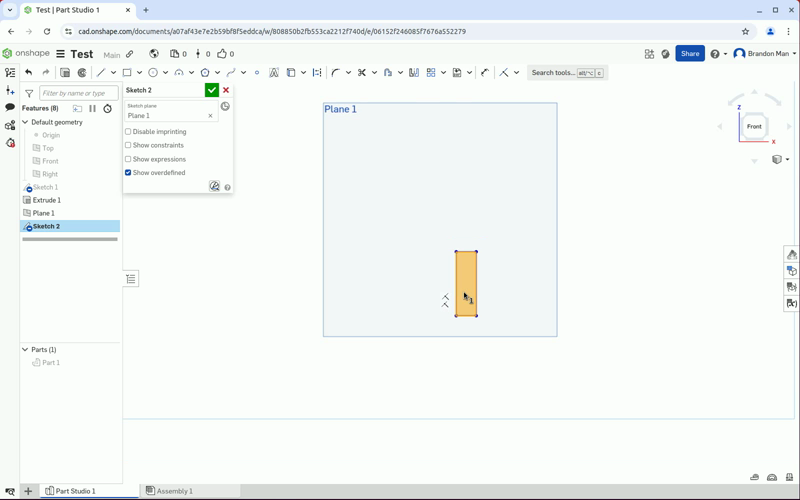
scroll(-6)
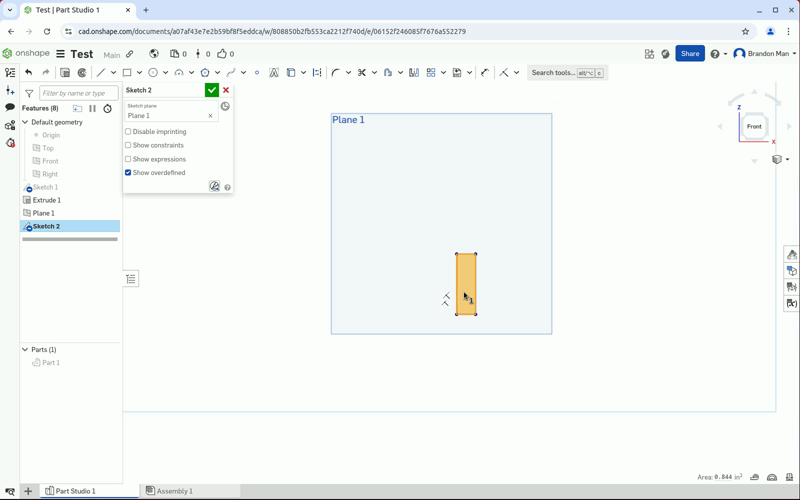
scroll(-6)
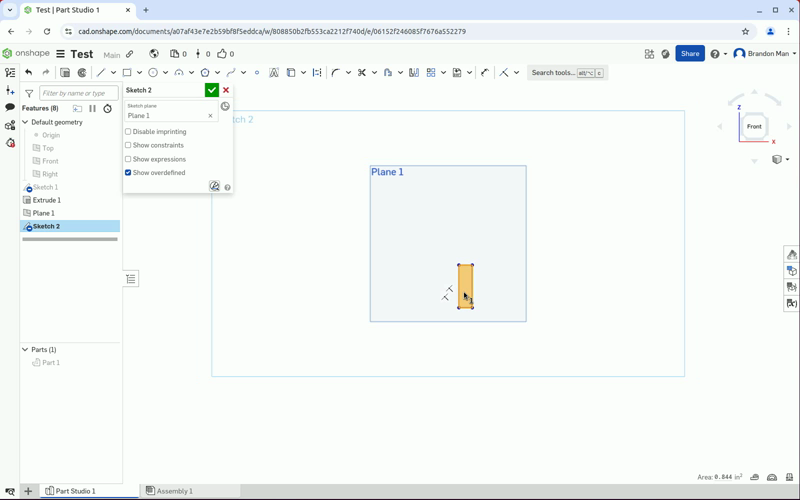
scroll(-6)
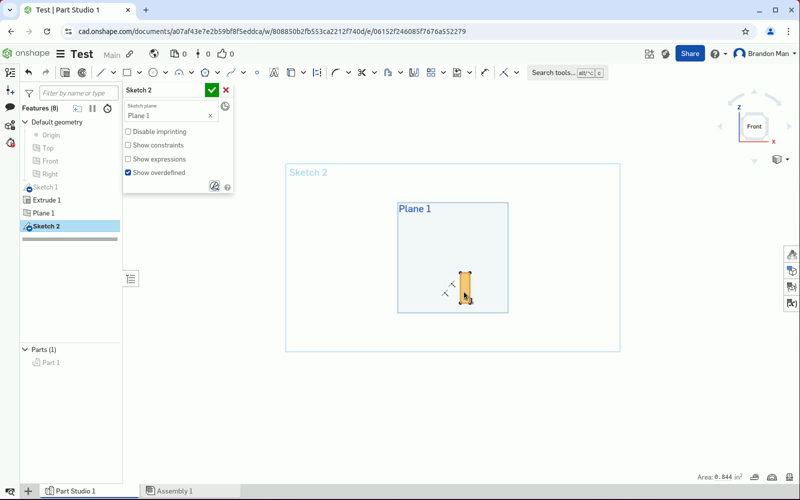
scroll(-6)
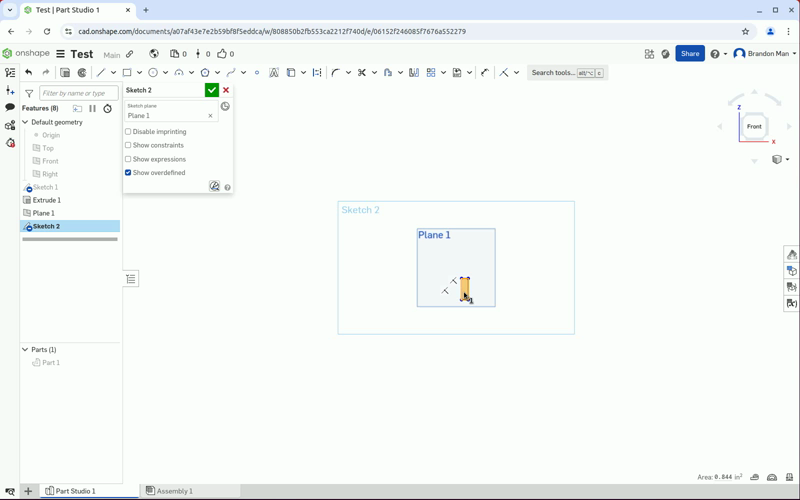
scroll(-6)
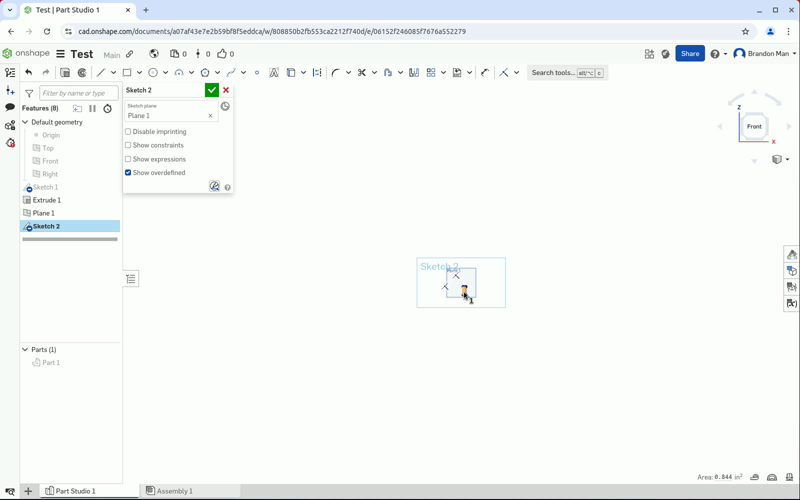
mouse_move(73, 352)
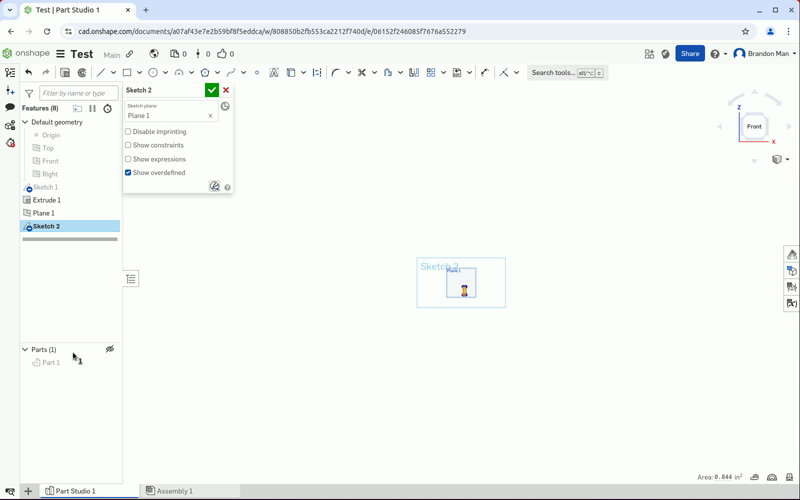
key(shift+y)
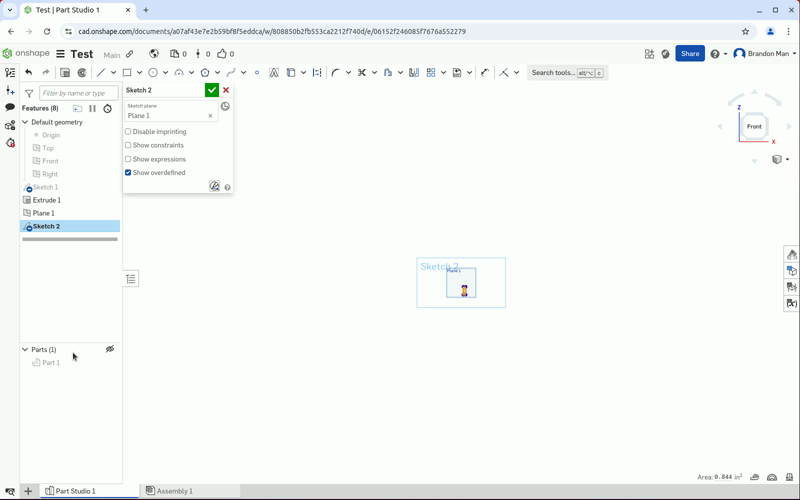
key(shift+e)
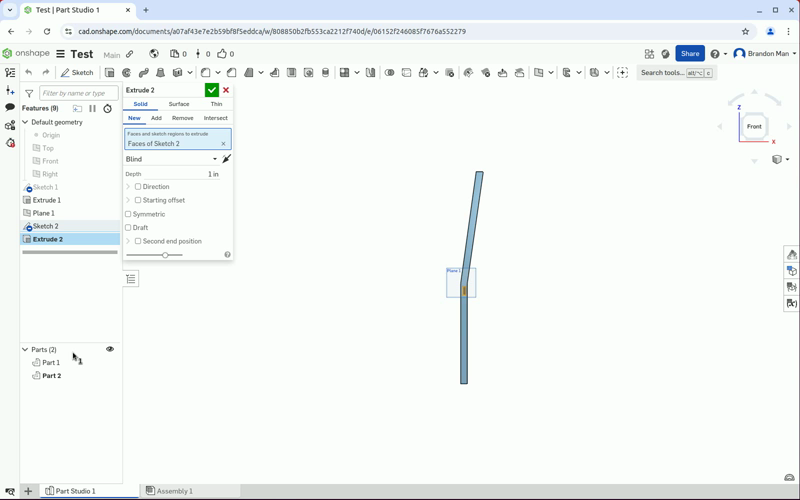
mouse_move(143, 106)
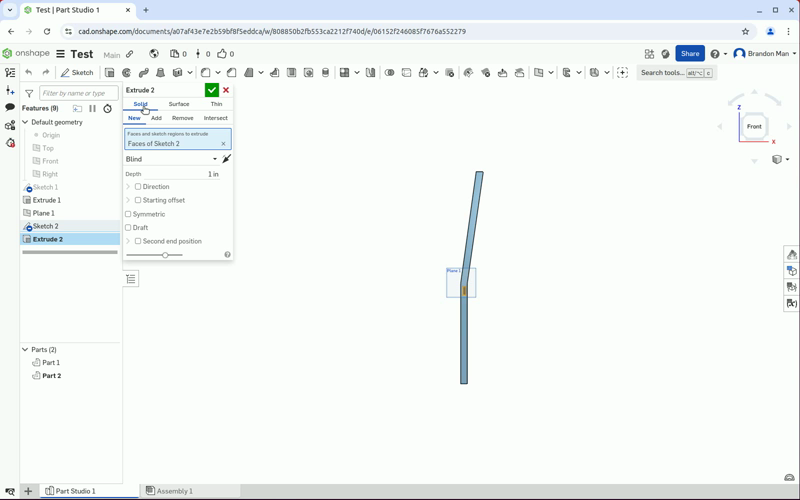
click(143, 106)
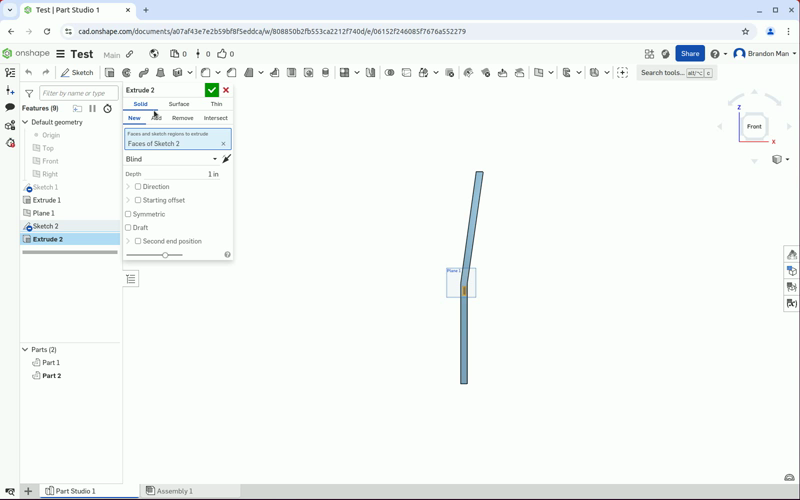
mouse_move(186, 120)
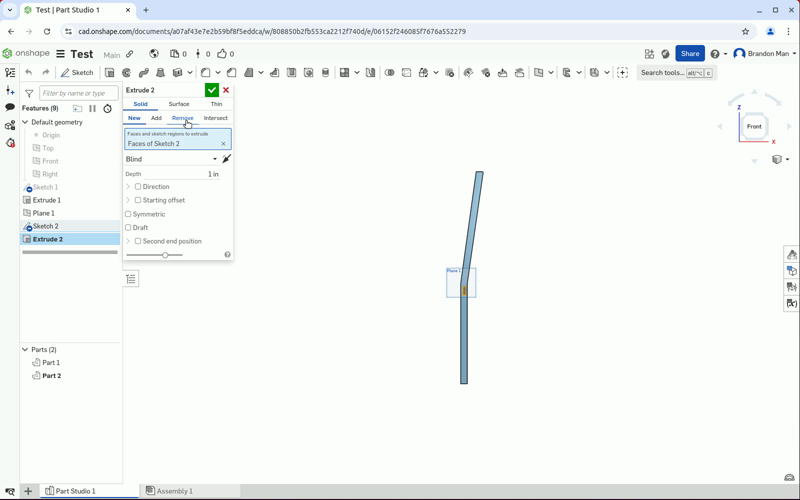
click(186, 120)
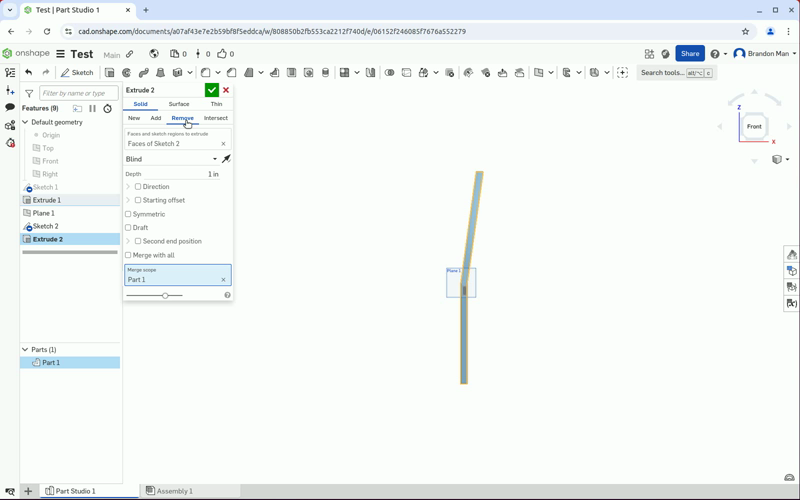
key(tab, 4)
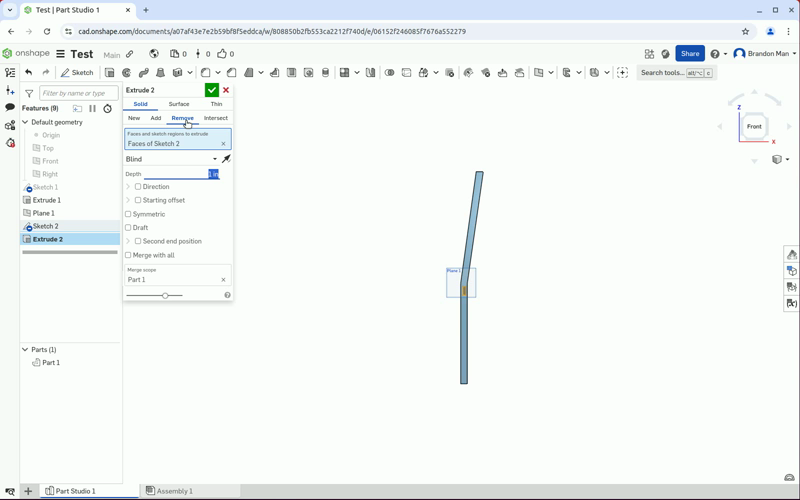
text(0.481)
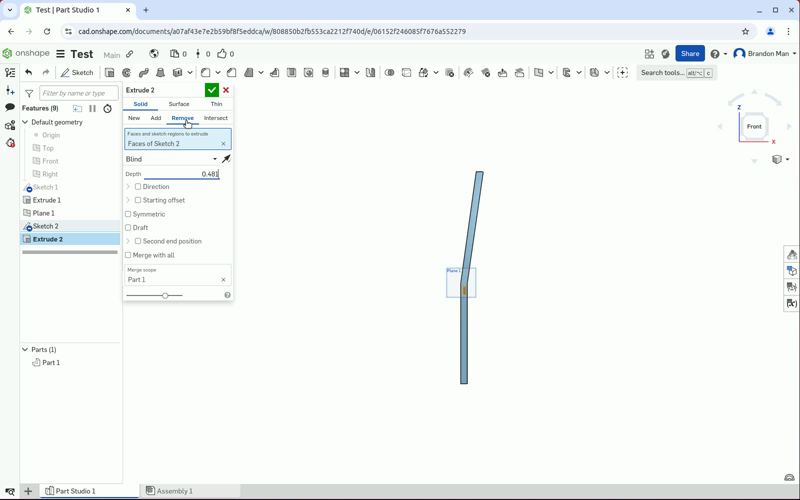
key(tab, 6)
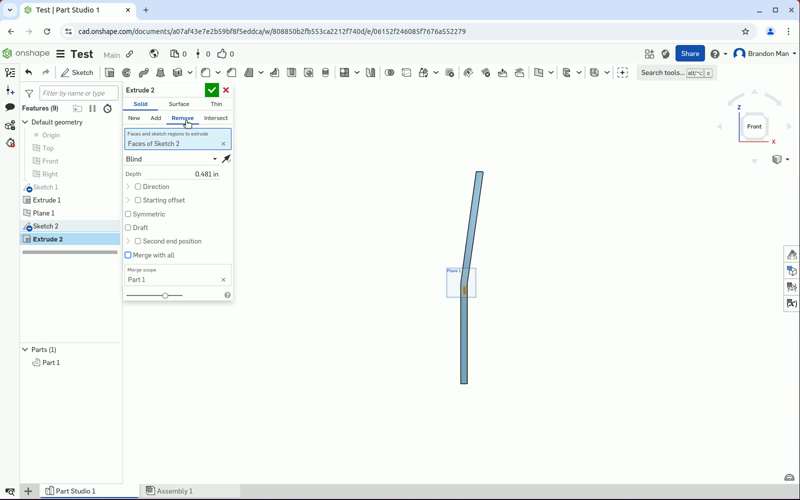
key(space)
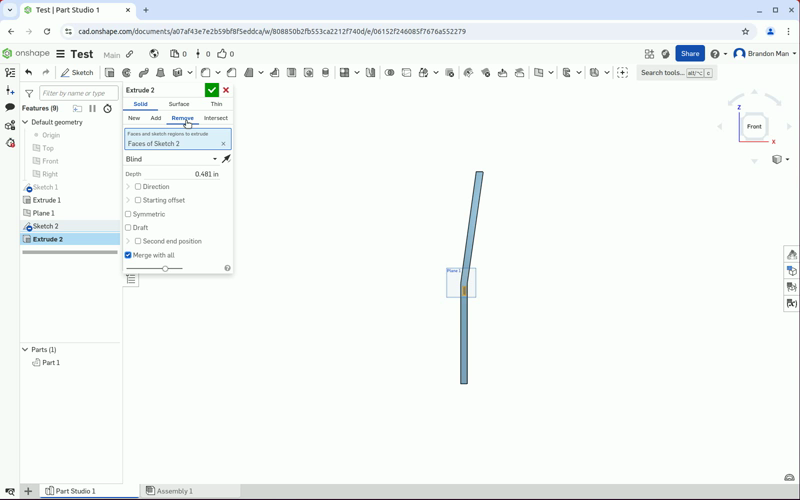
key(enter)
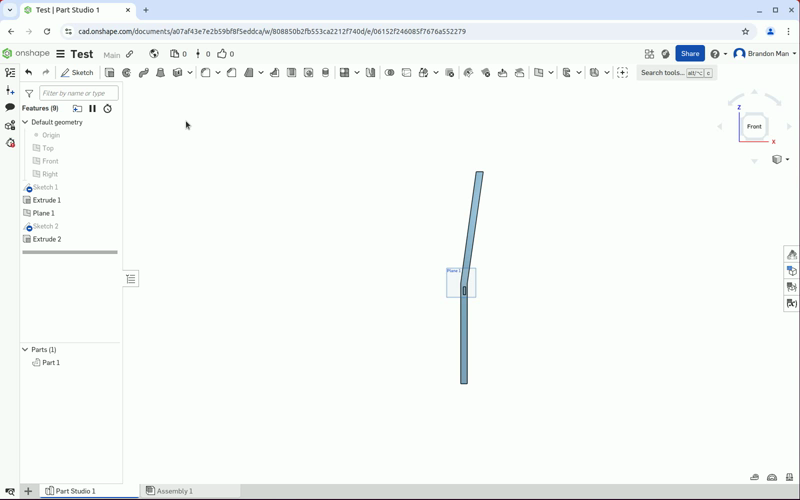
key(shift+h)
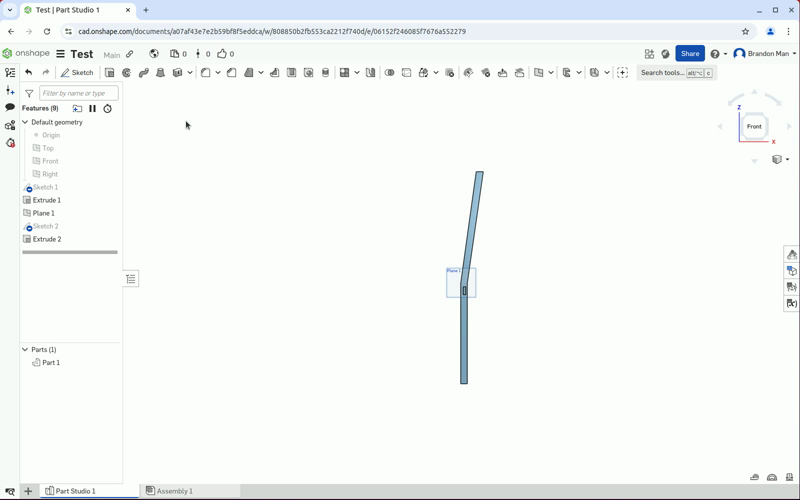
key(shift+h)
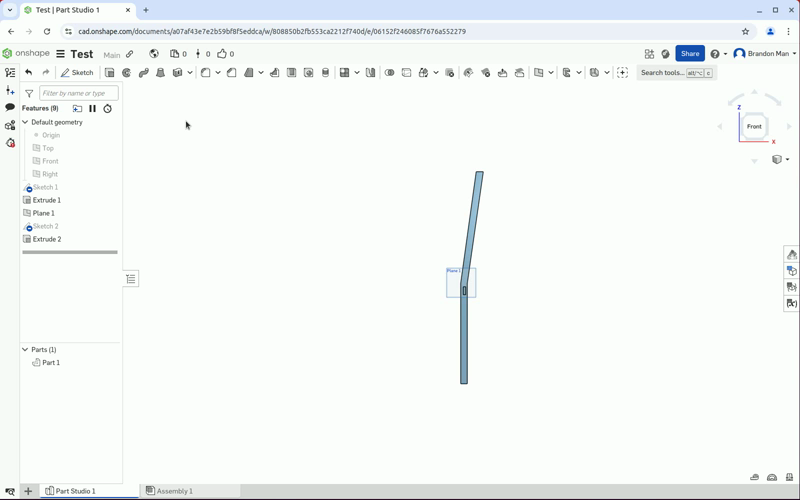
mouse_move(73, 189)
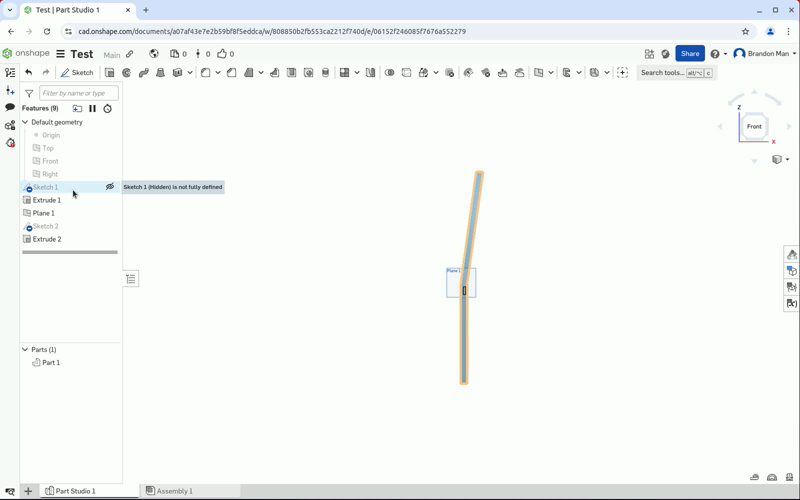
click(73, 189)
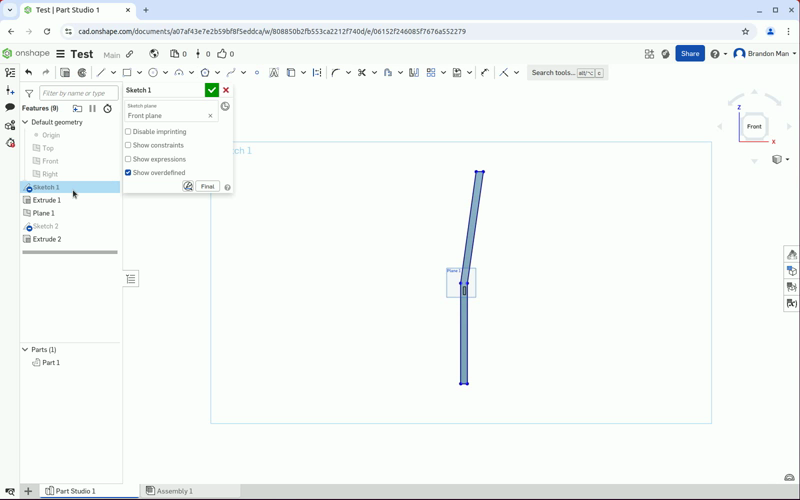
mouse_move(229, 92)
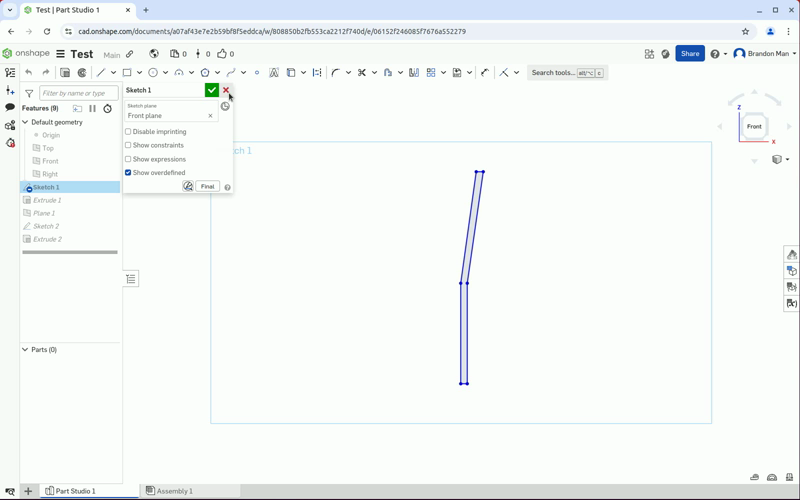
click(229, 92)
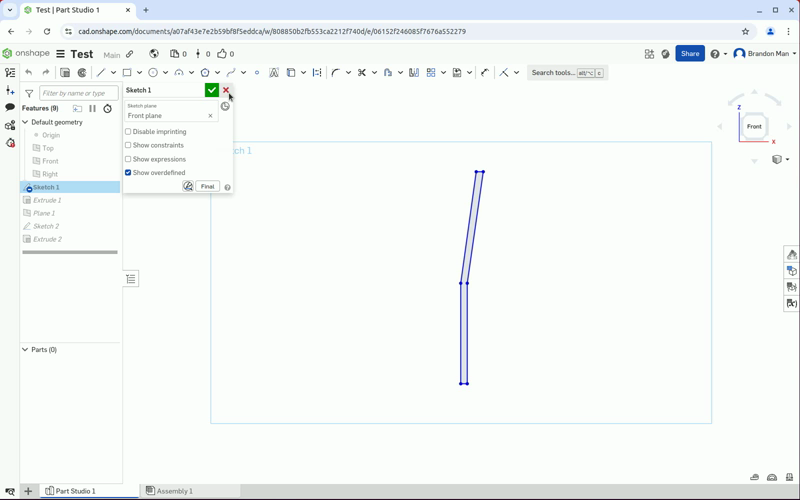
key(shift+s)
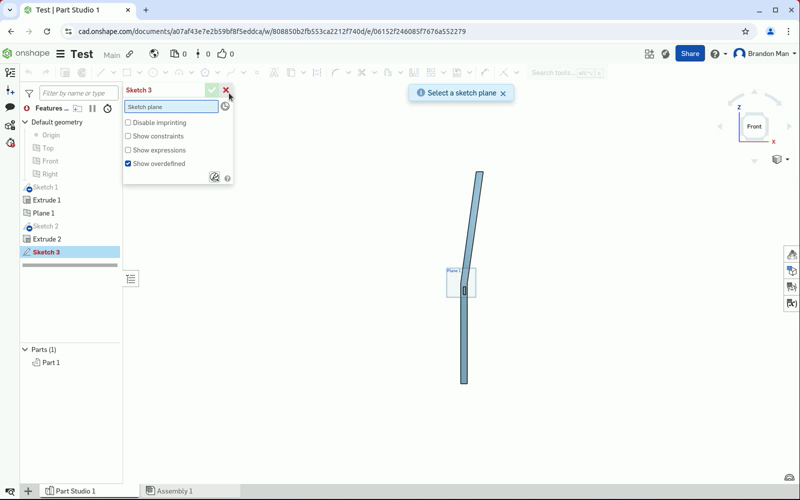
mouse_move(73, 215)
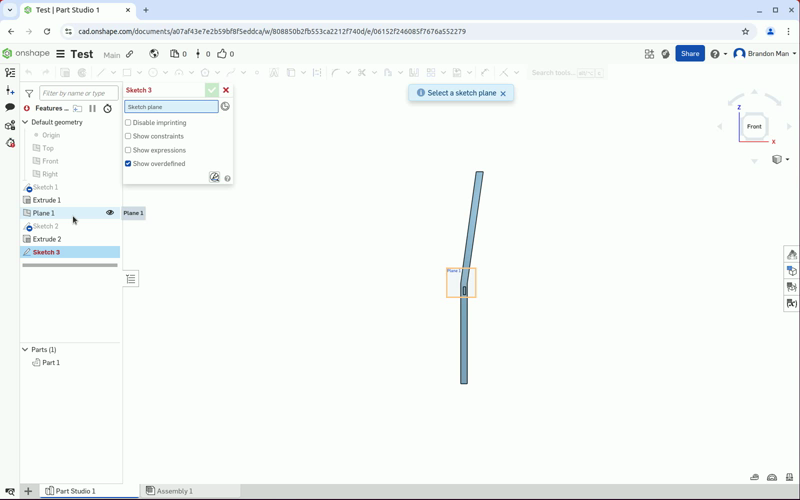
click(73, 215)
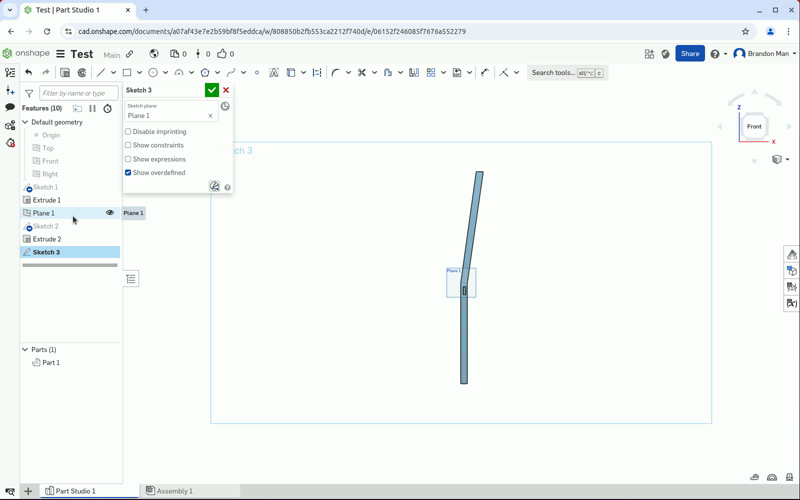
mouse_move(73, 352)
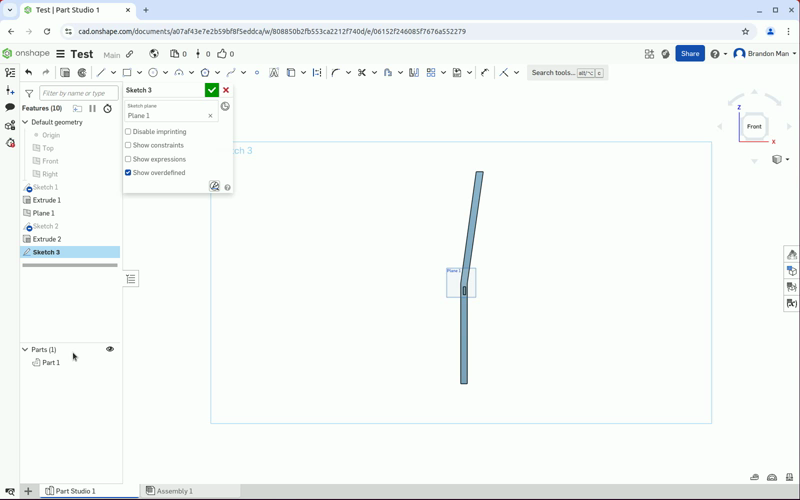
key(y)
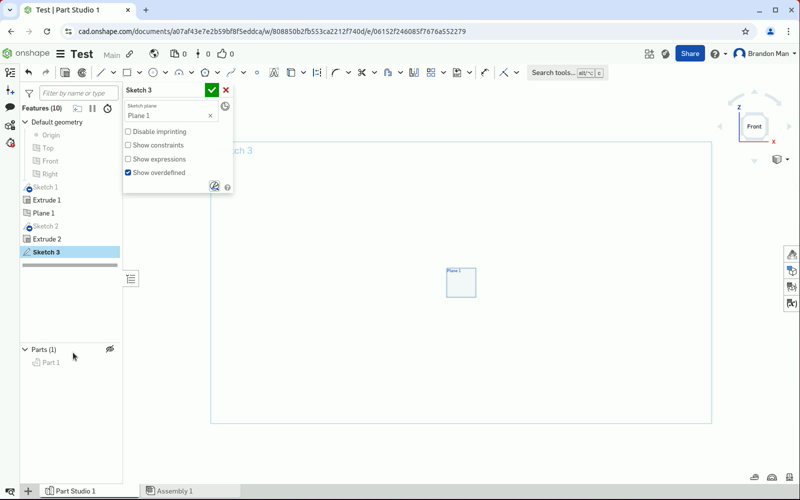
key(l)
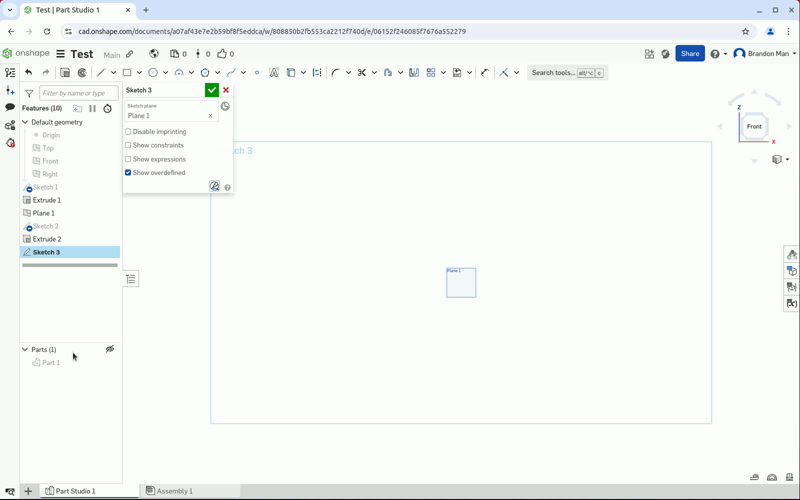
key_down(shift)
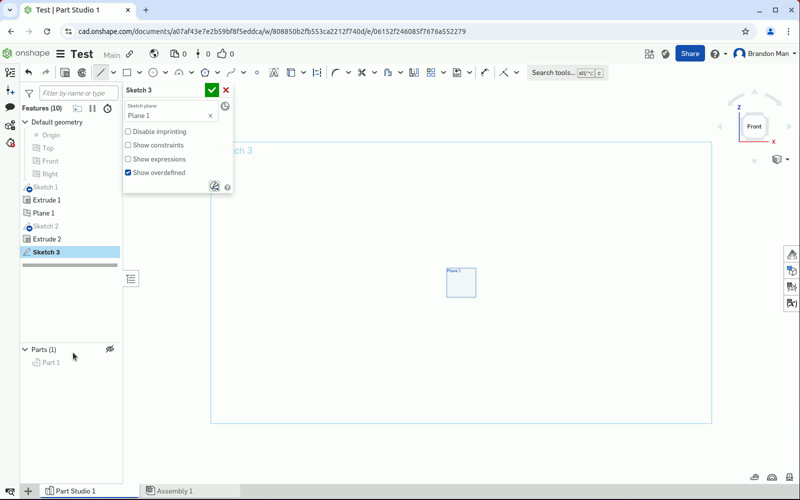
mouse_move(476, 186)
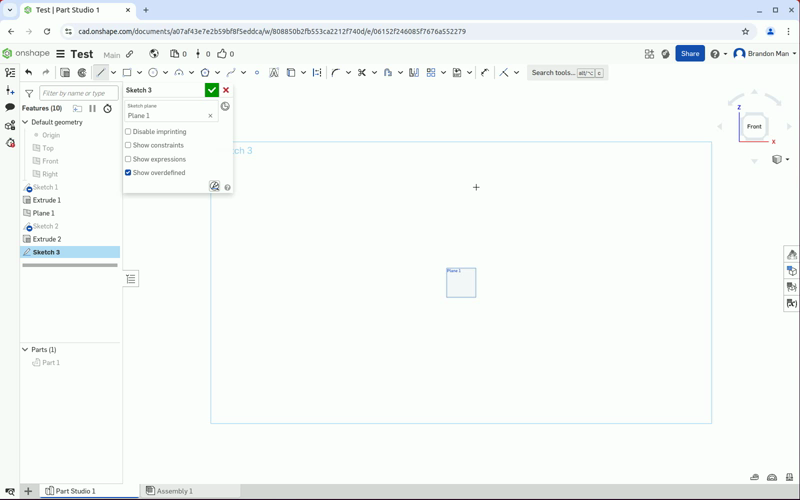
click(476, 186)
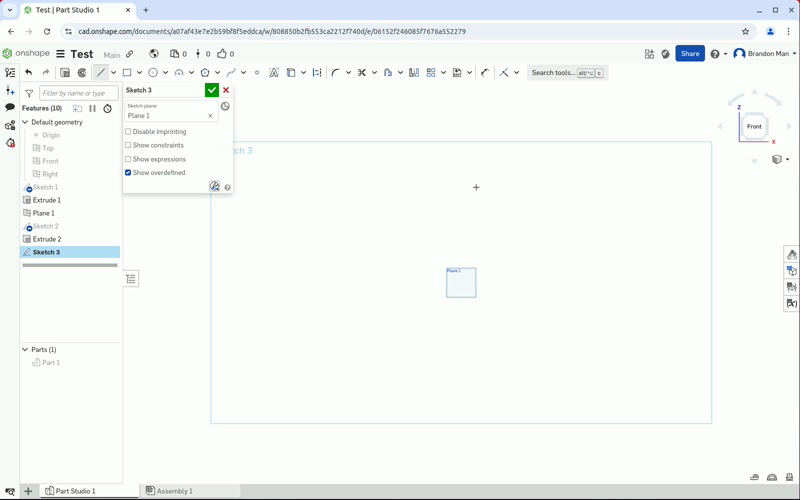
key_up(shift)
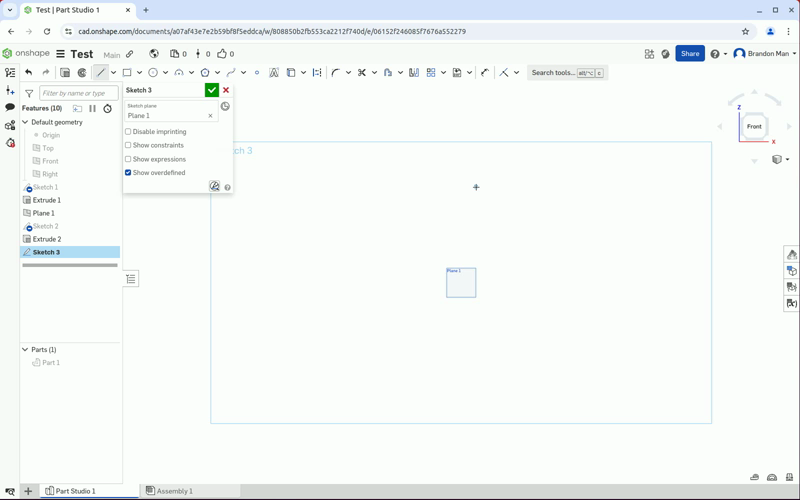
key_down(shift)
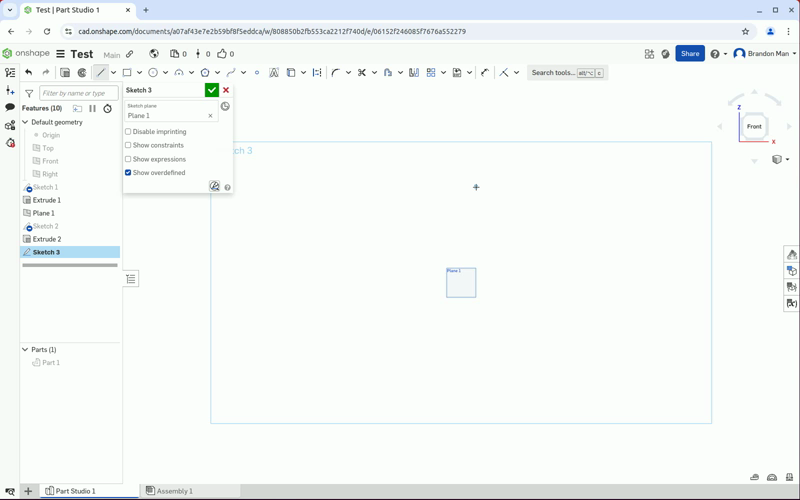
mouse_move(506, 186)
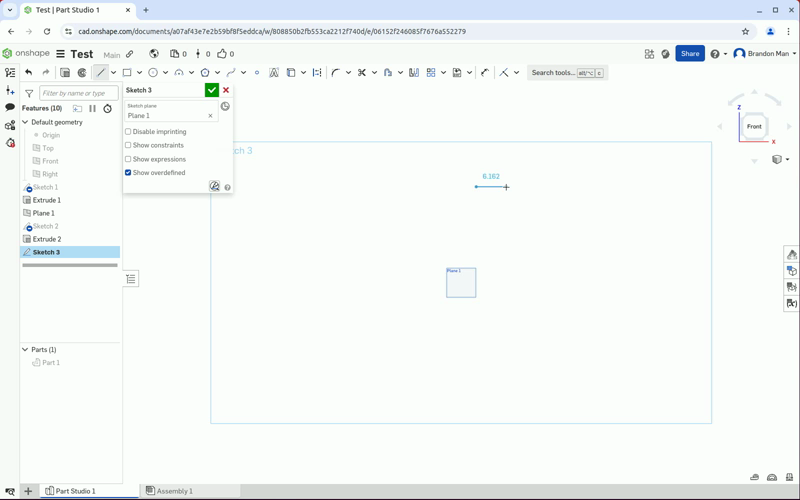
mouse_move(479, 187)
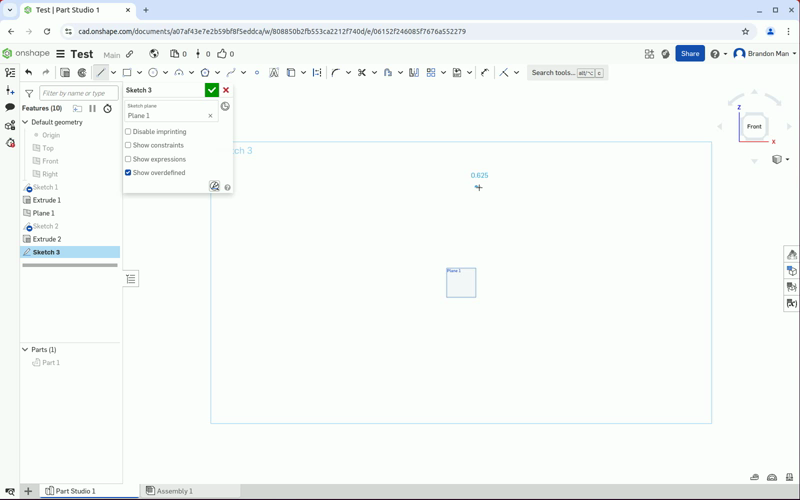
scroll(6)
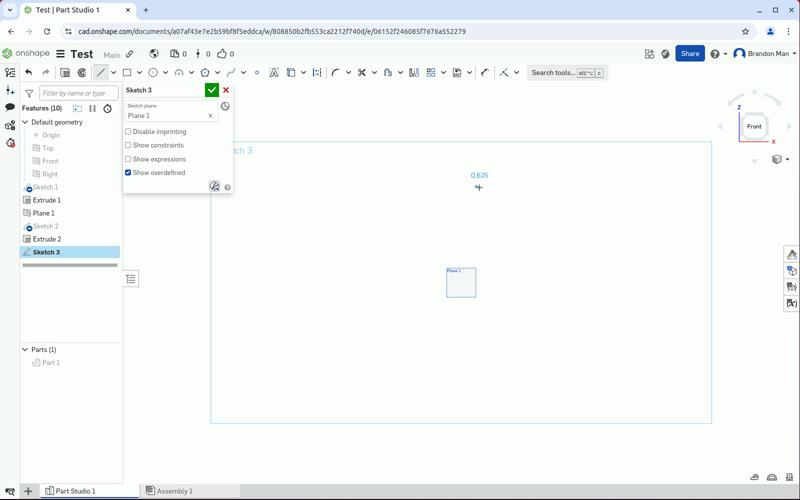
scroll(6)
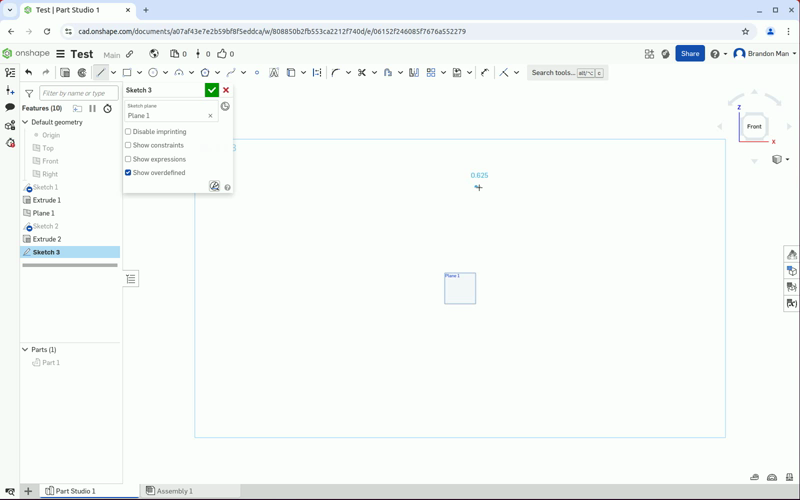
scroll(6)
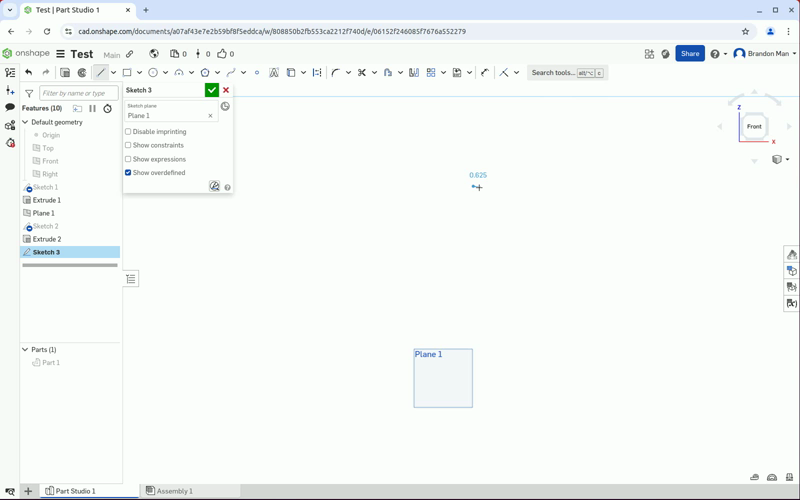
scroll(6)
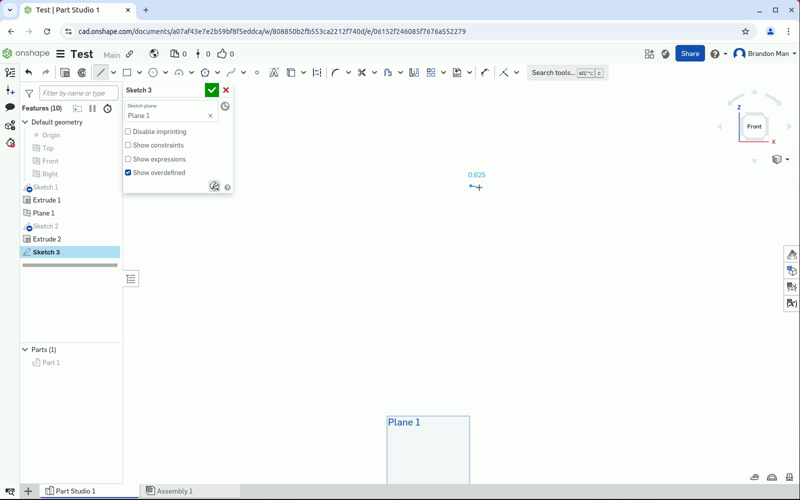
scroll(6)
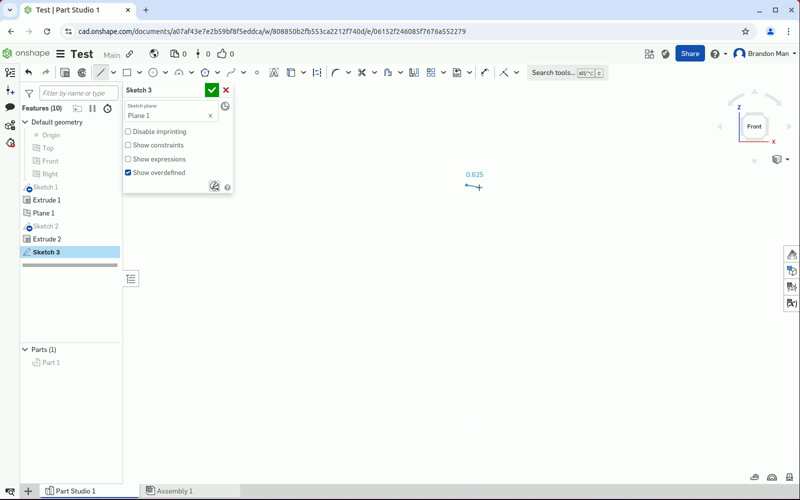
scroll(6)
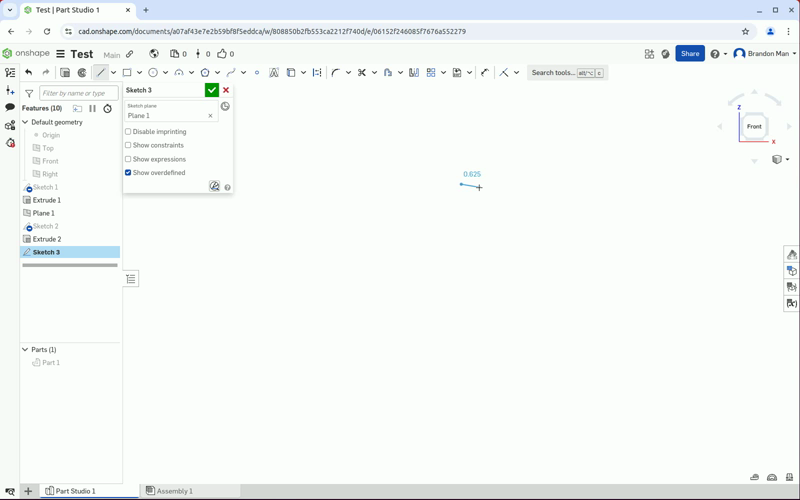
scroll(6)
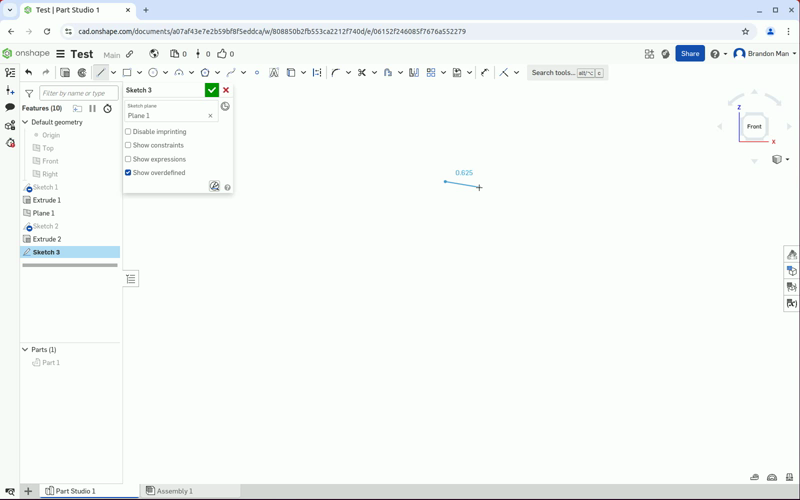
click(479, 187)
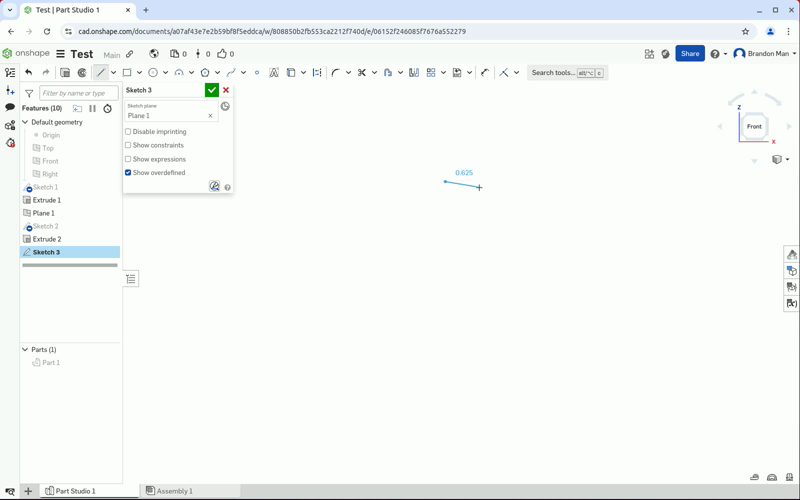
scroll(-6)
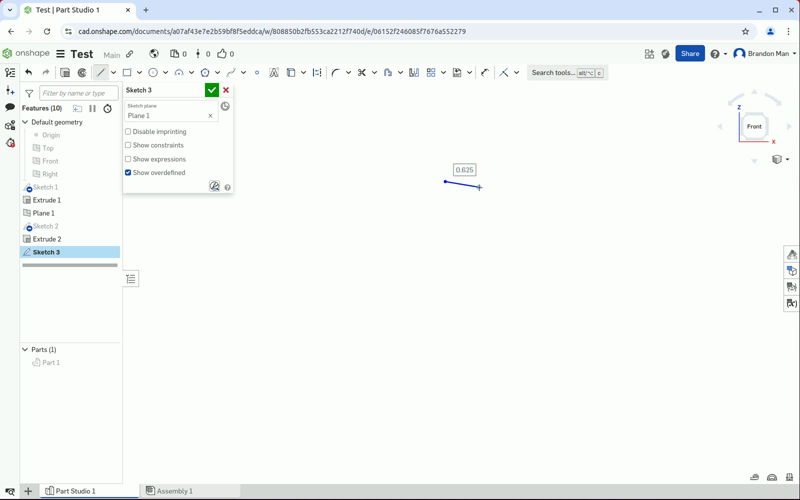
scroll(-6)
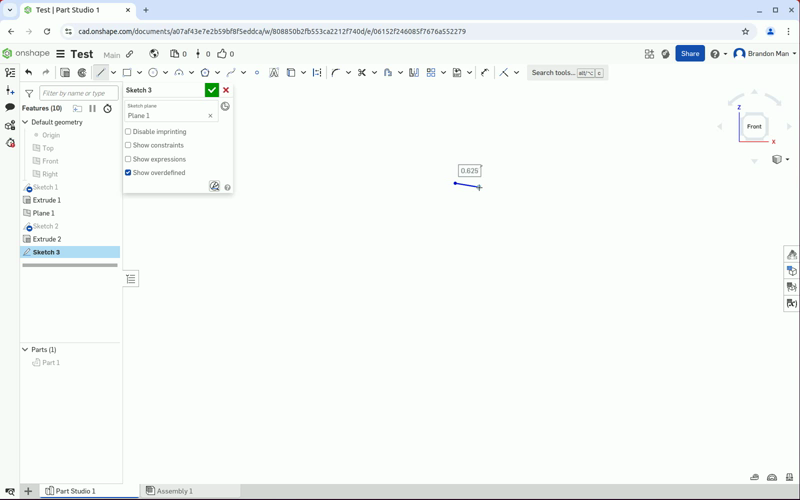
scroll(-6)
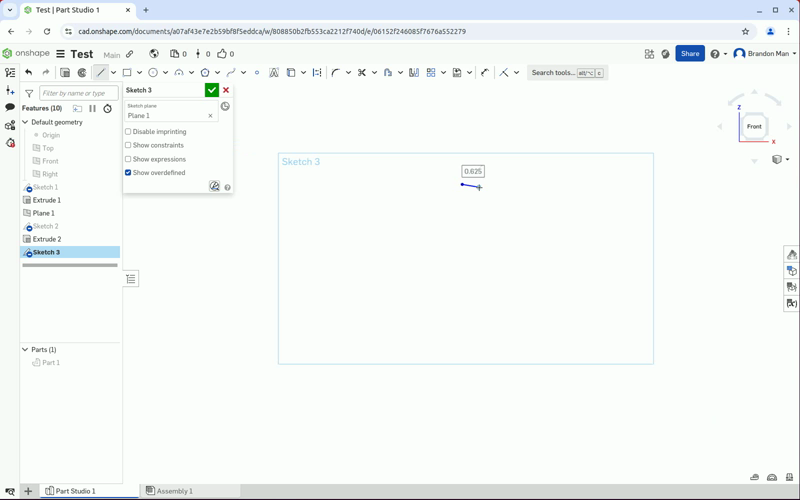
scroll(-6)
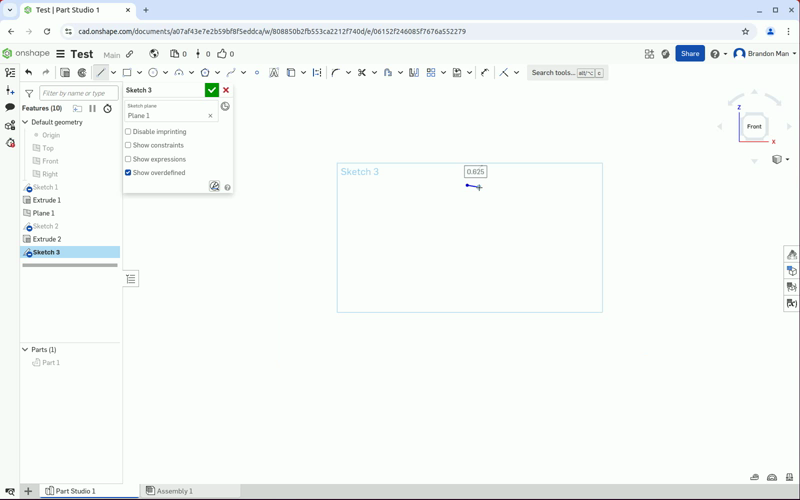
scroll(-6)
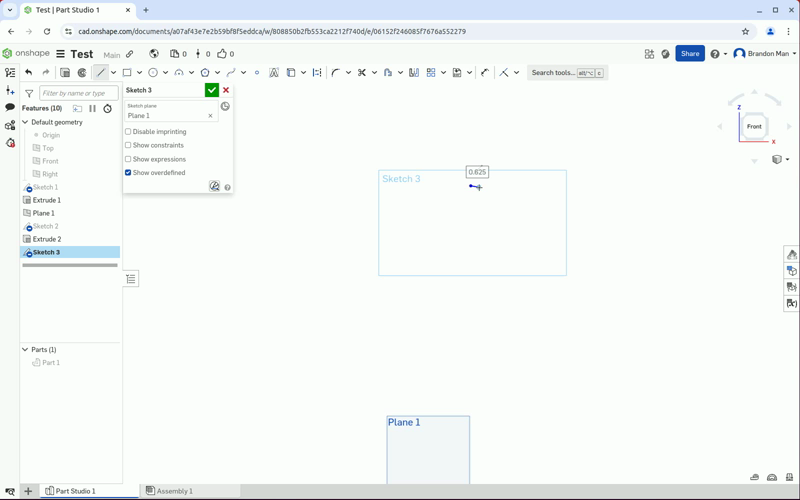
scroll(-6)
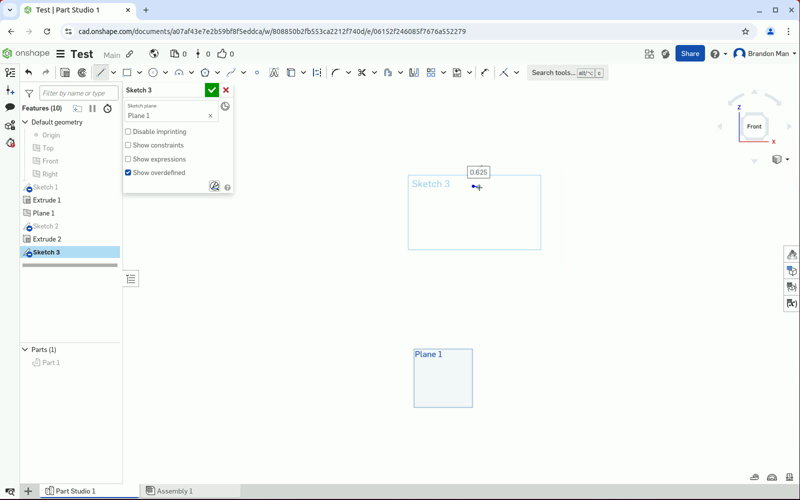
scroll(-6)
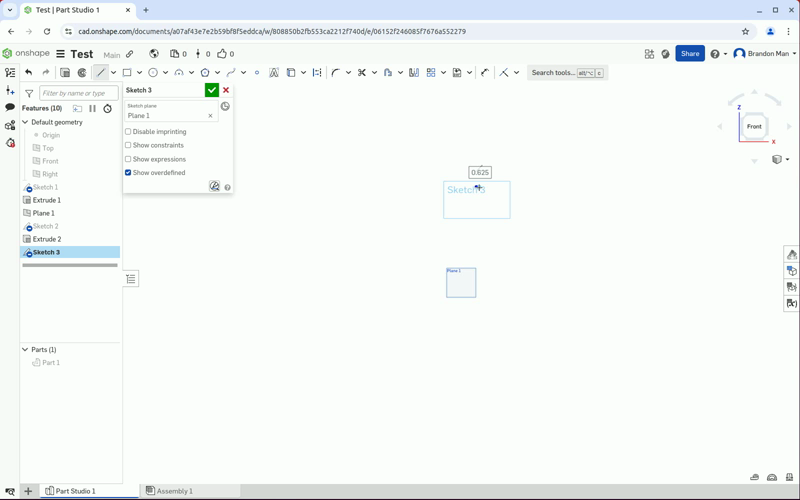
key_up(shift)
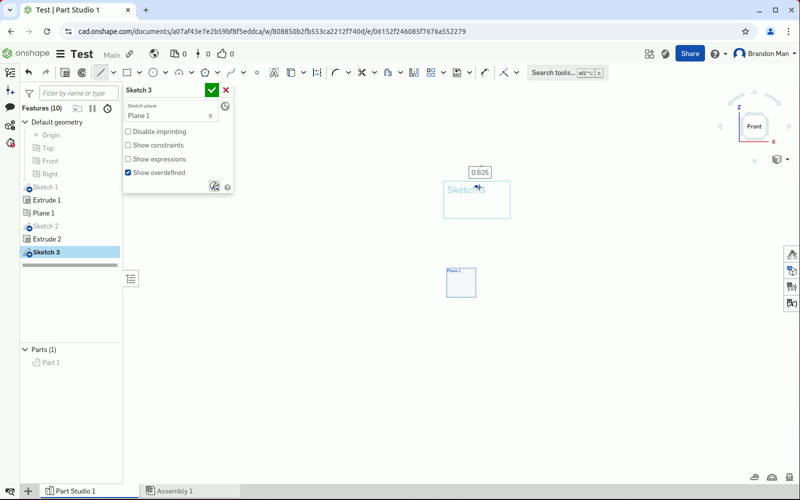
key_down(shift)
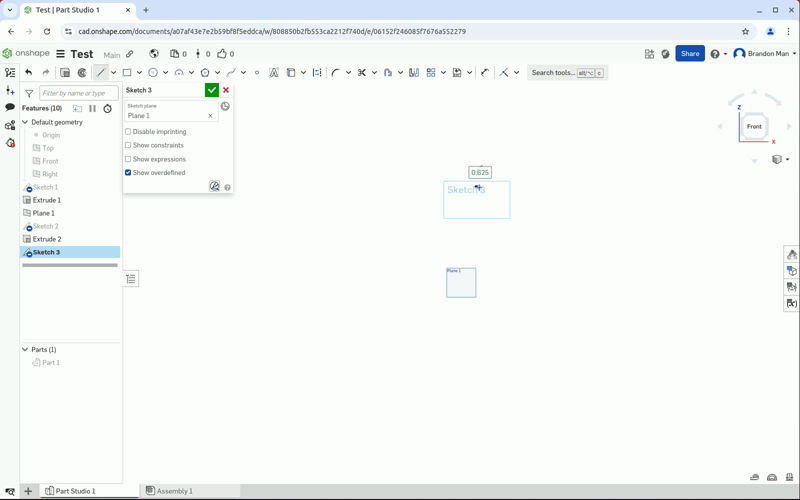
mouse_move(509, 187)
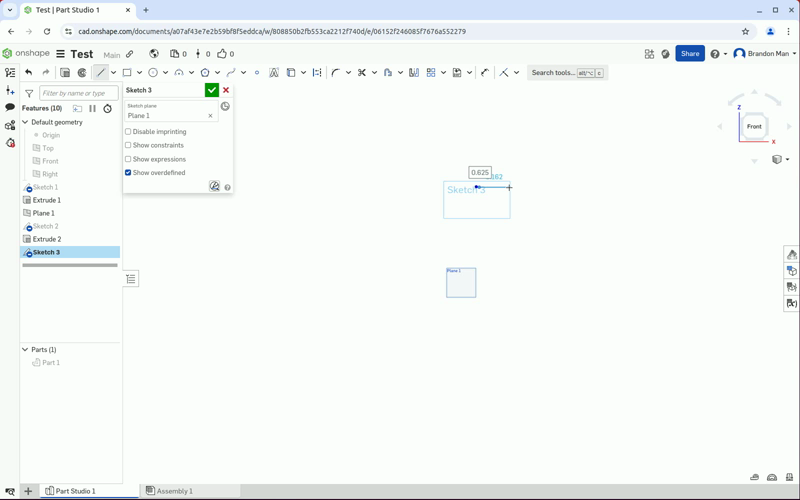
mouse_move(479, 181)
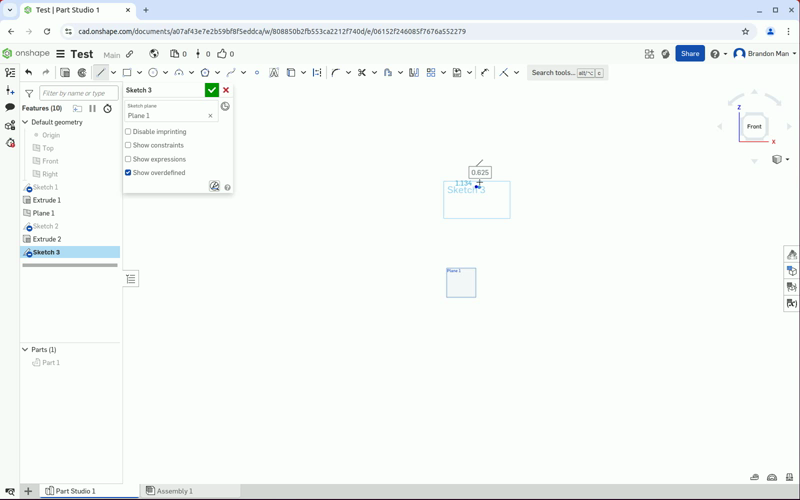
scroll(6)
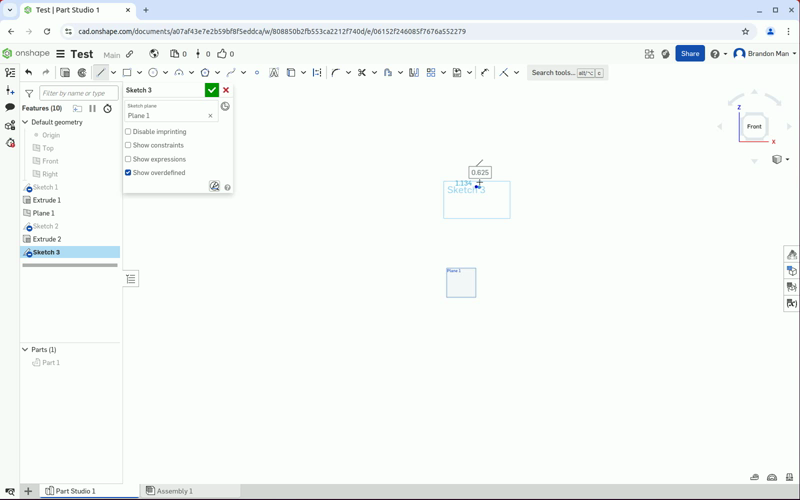
scroll(6)
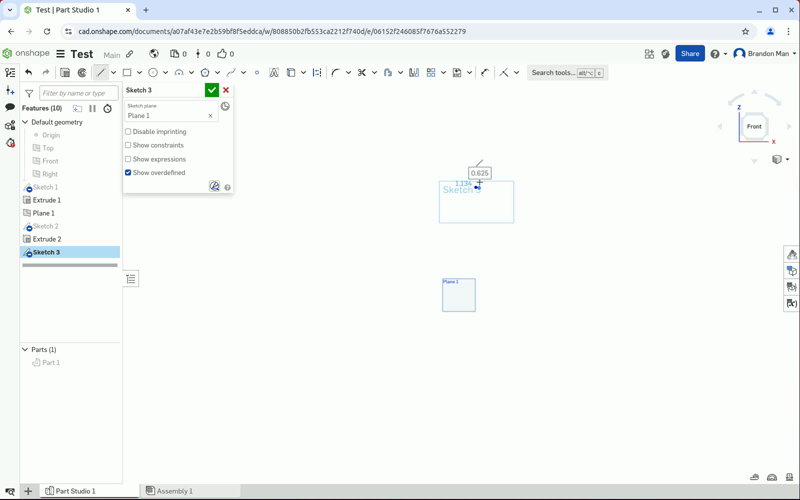
scroll(6)
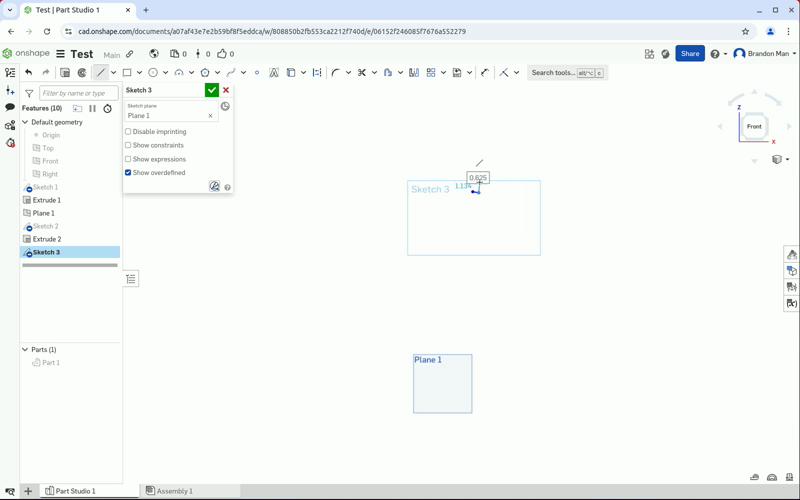
scroll(6)
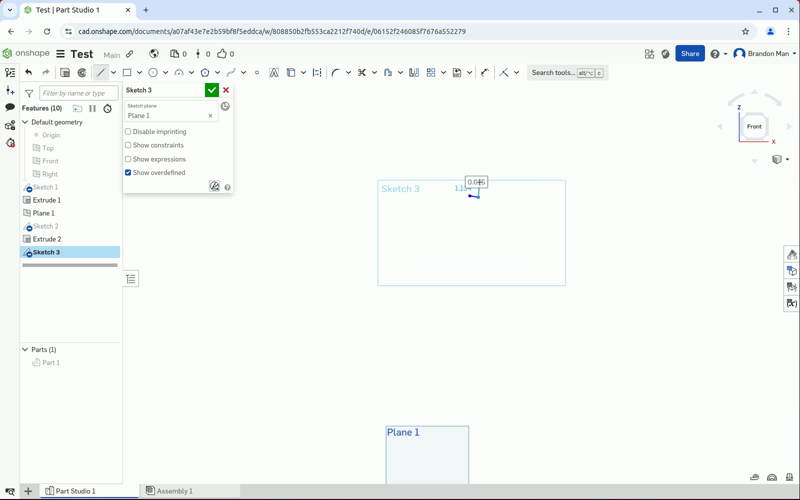
scroll(6)
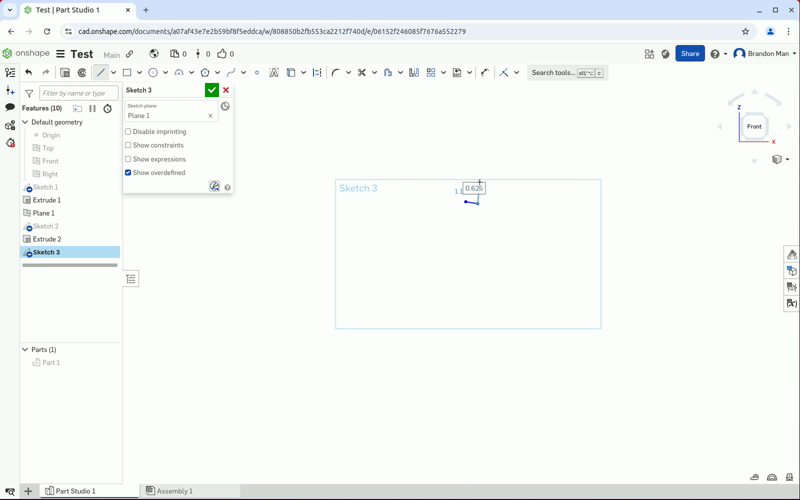
scroll(6)
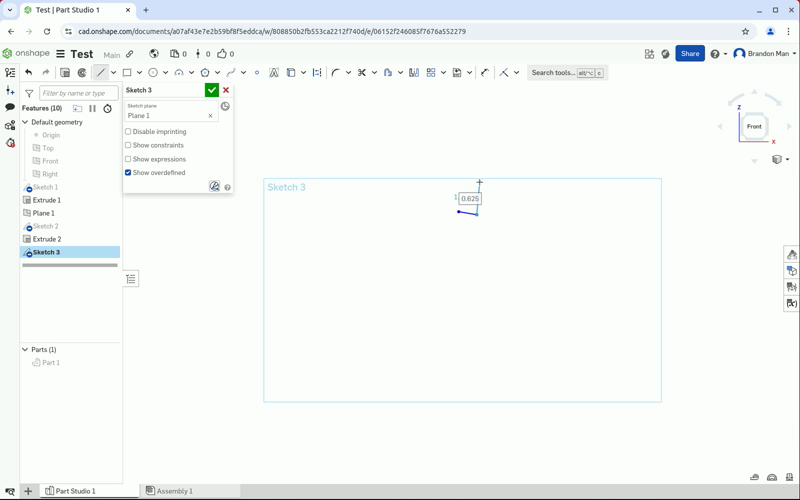
scroll(6)
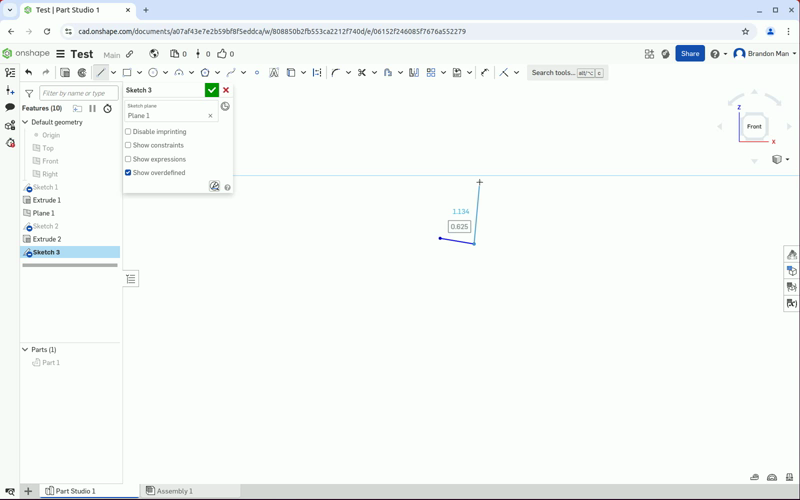
click(479, 181)
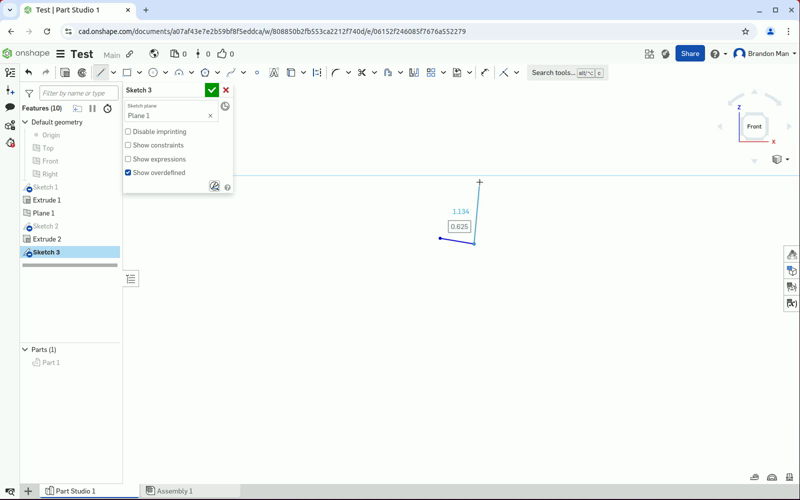
scroll(-6)
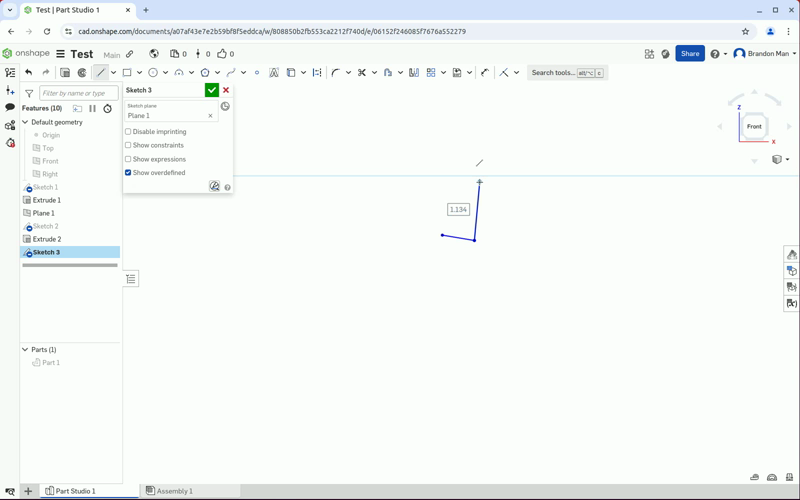
scroll(-6)
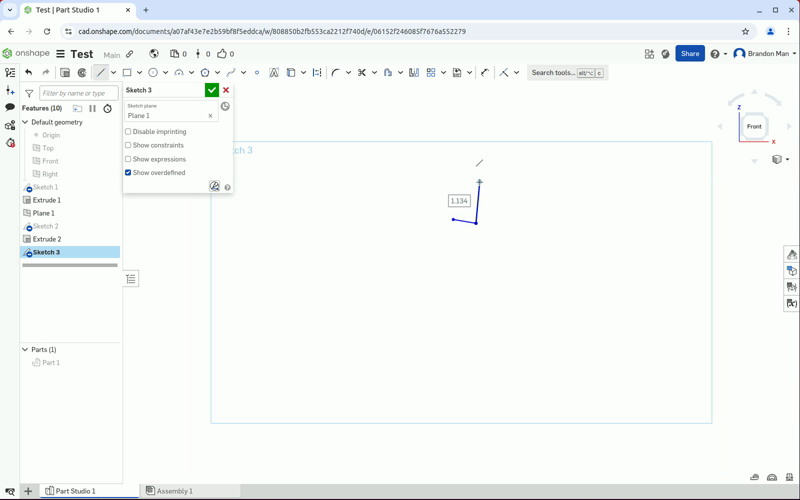
scroll(-6)
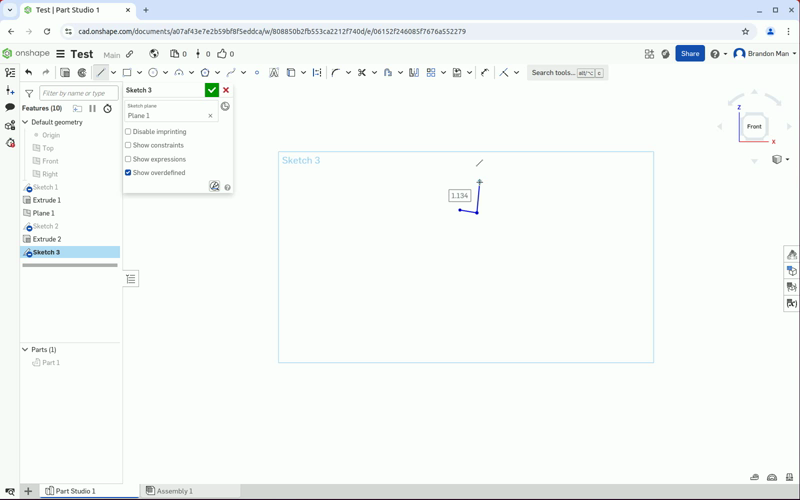
scroll(-6)
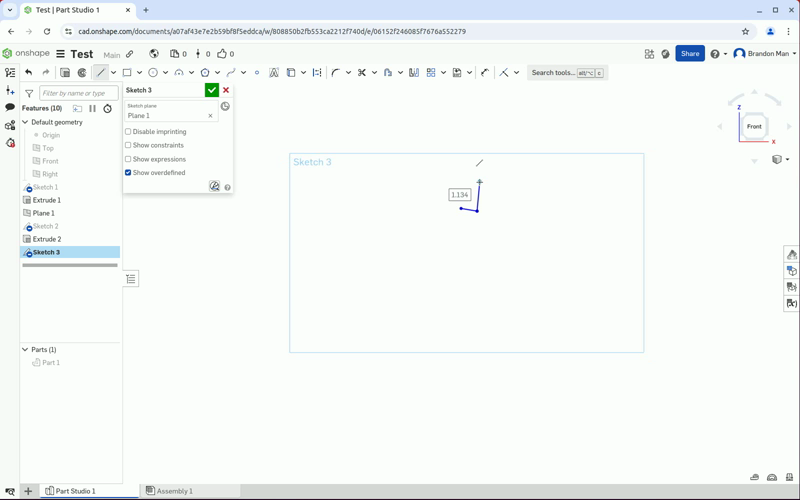
scroll(-6)
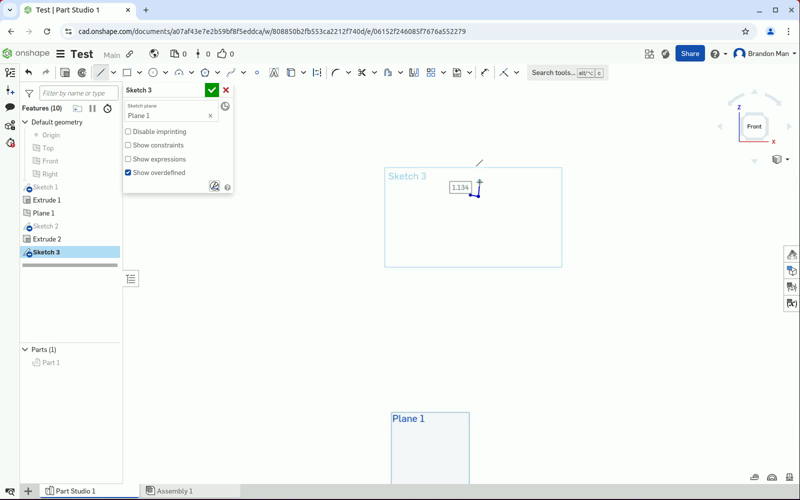
scroll(-6)
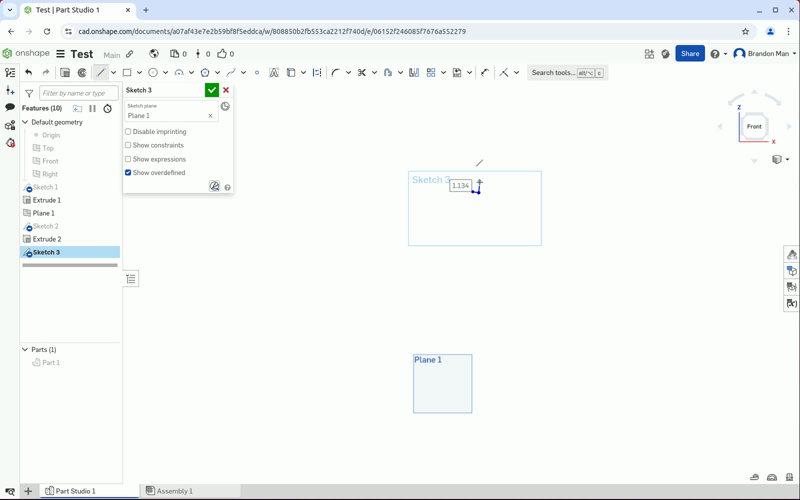
scroll(-6)
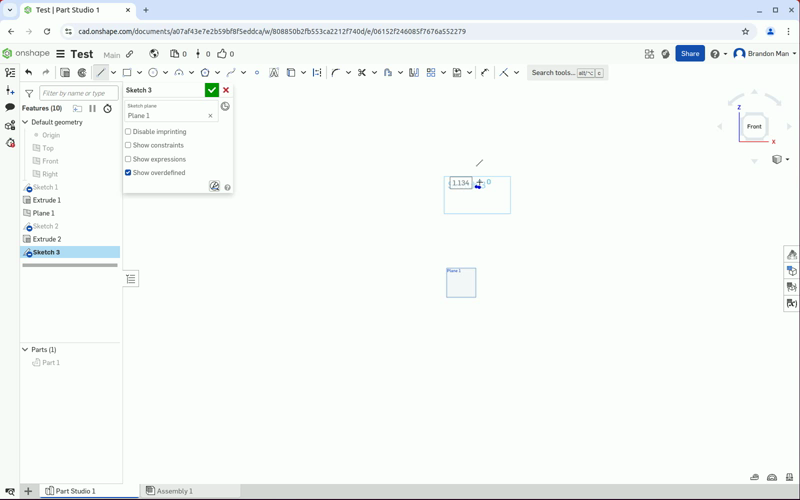
key_up(shift)
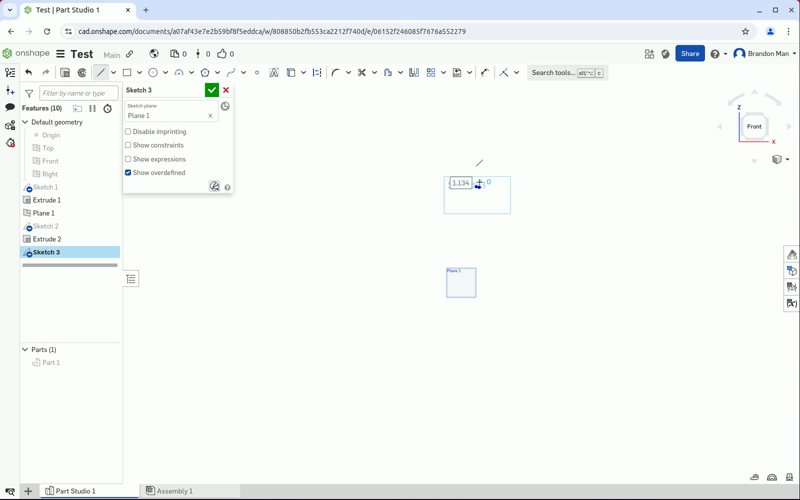
key_down(shift)
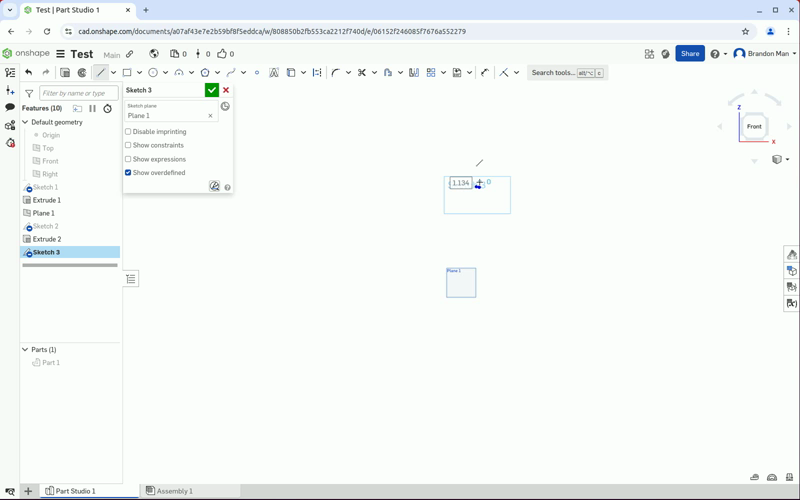
mouse_move(509, 181)
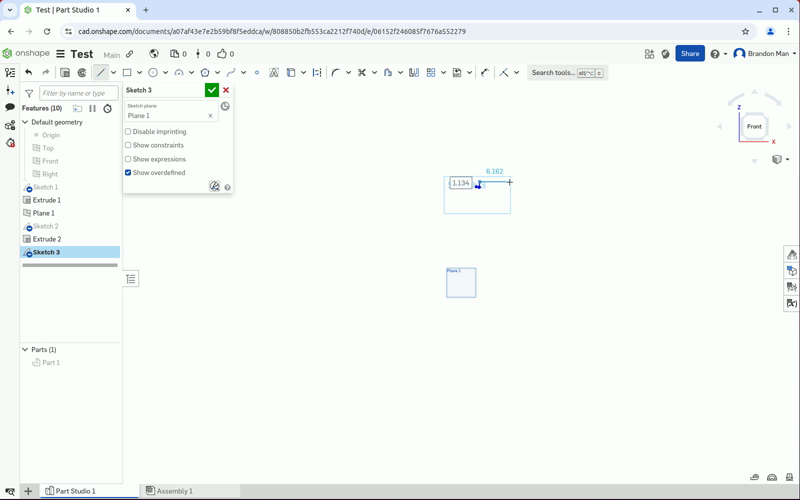
mouse_move(477, 180)
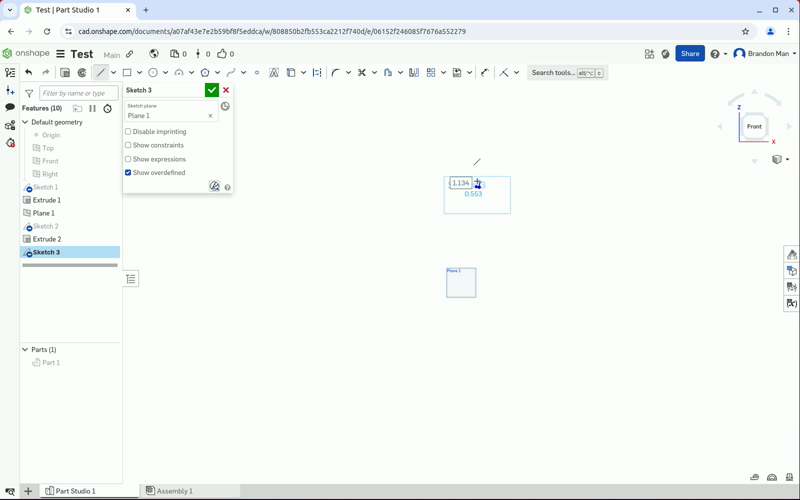
scroll(6)
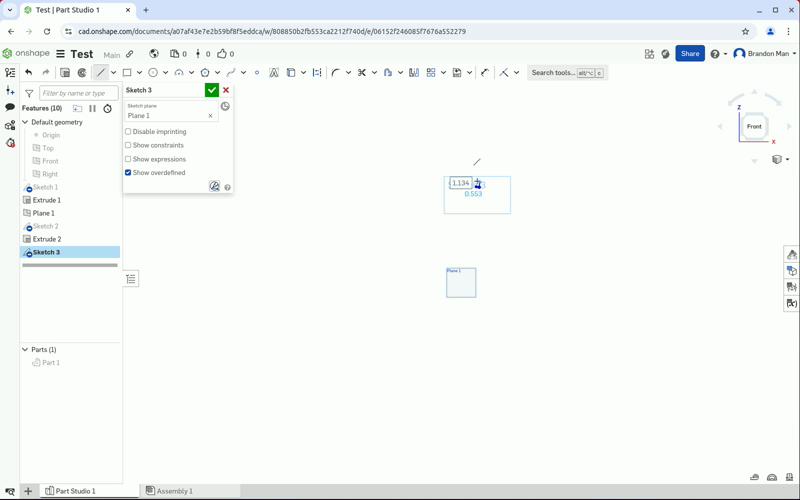
scroll(6)
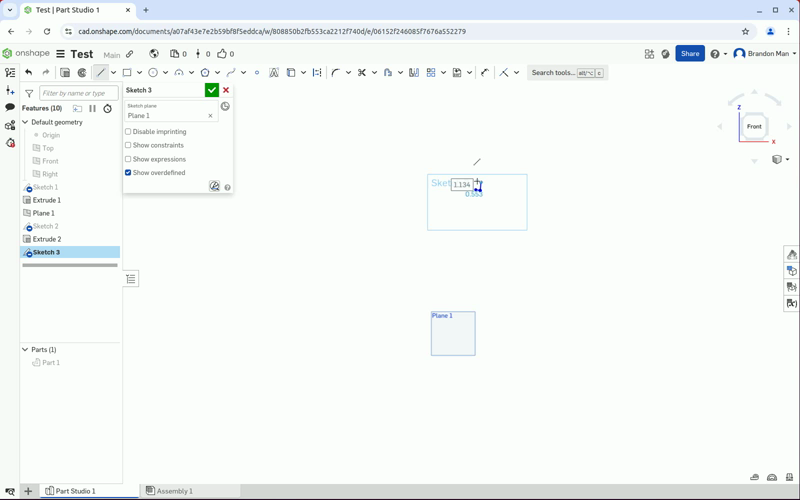
scroll(6)
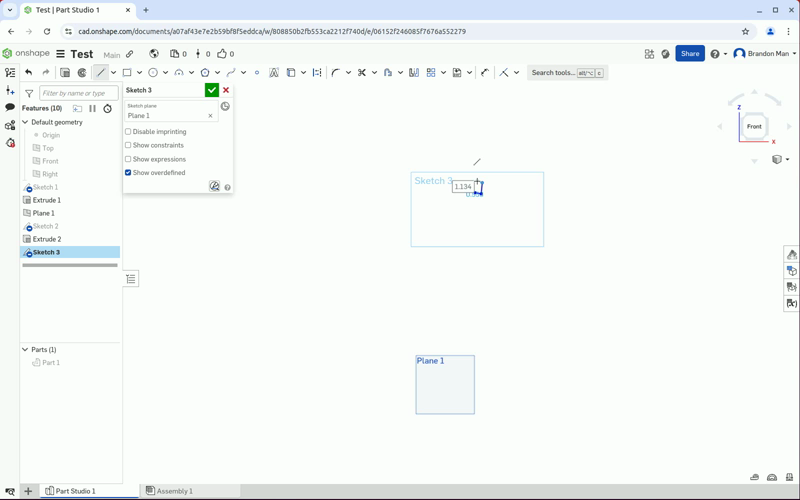
scroll(6)
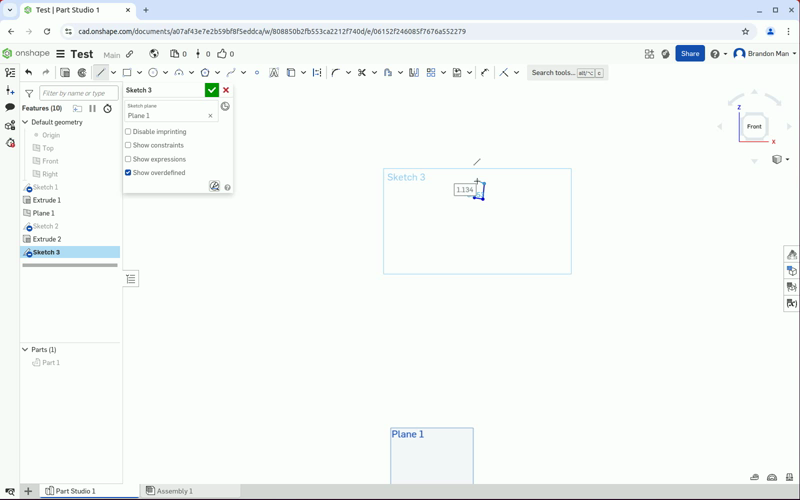
scroll(6)
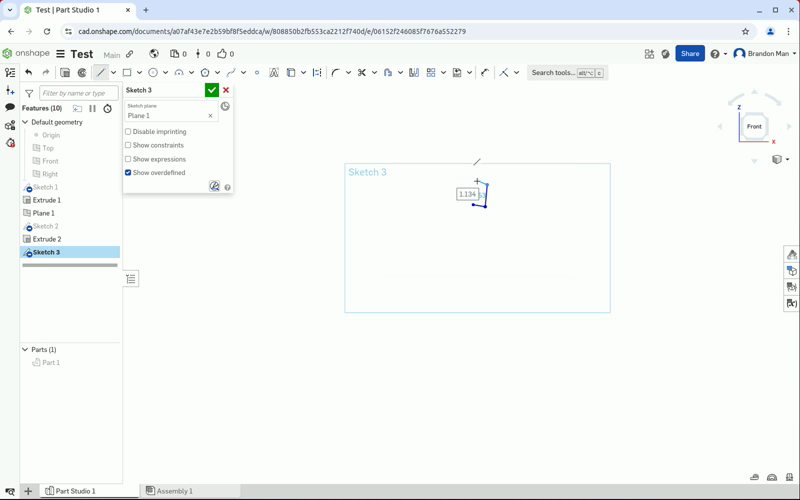
scroll(6)
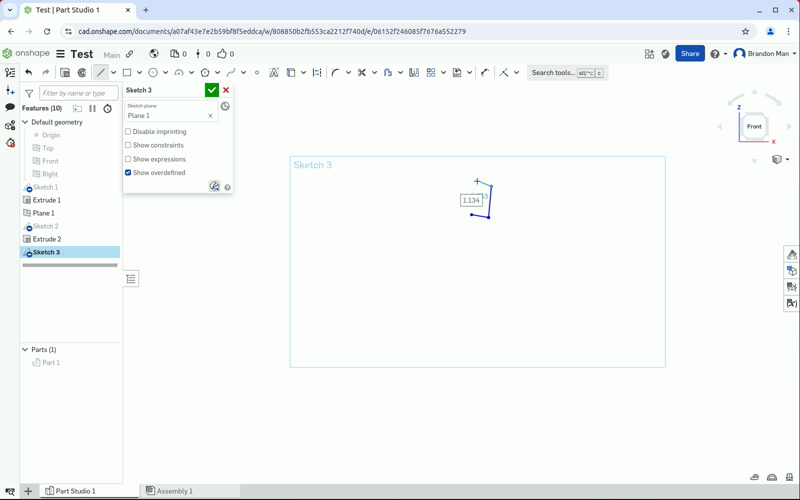
scroll(6)
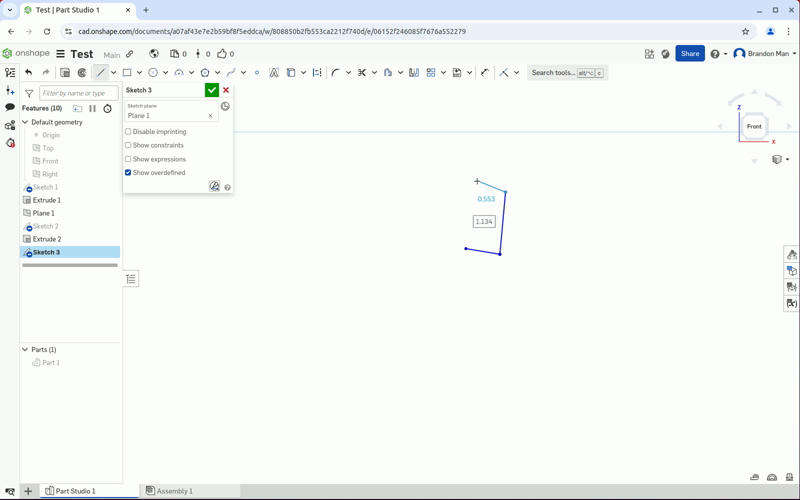
click(477, 180)
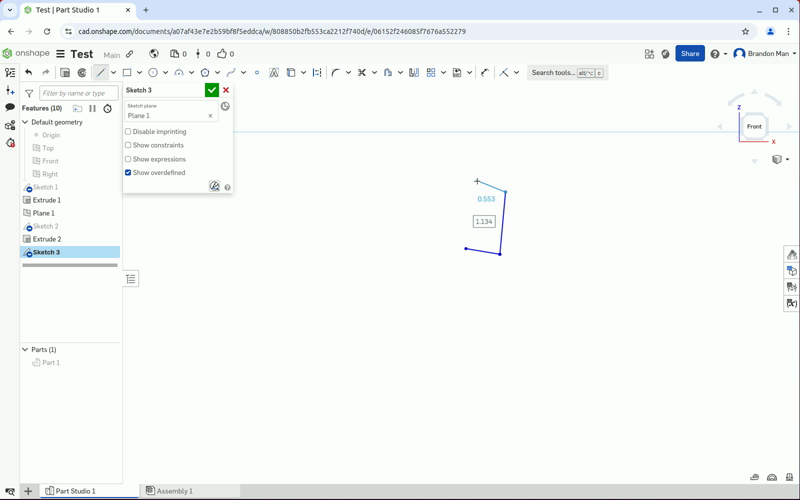
scroll(-6)
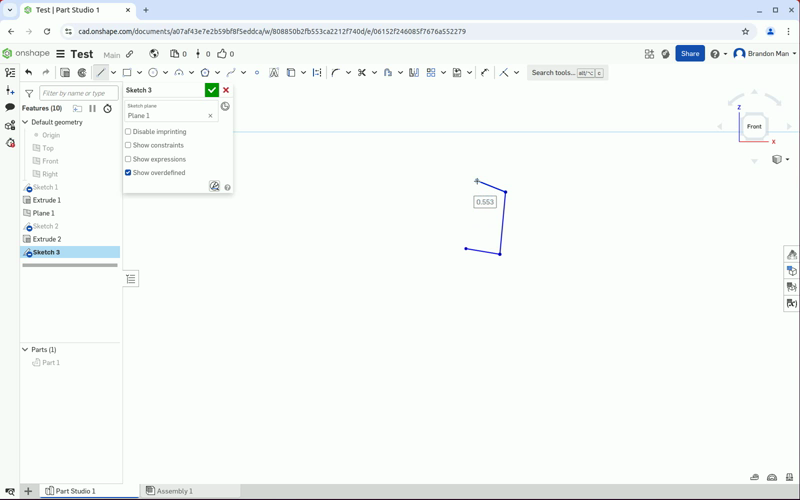
scroll(-6)
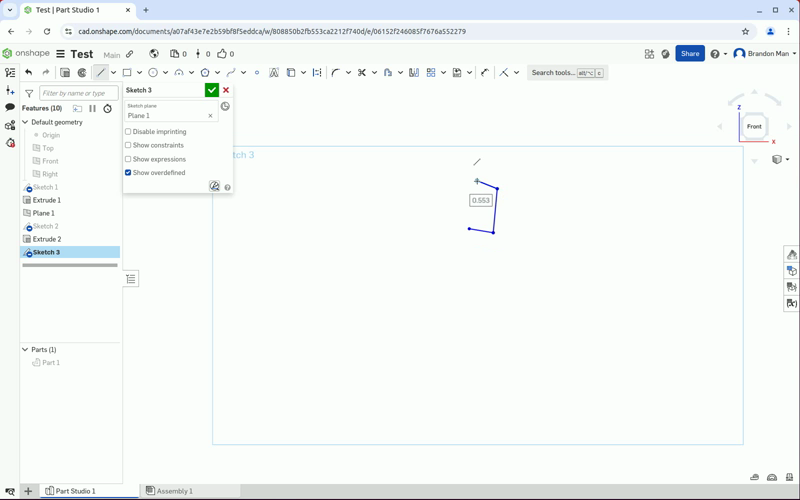
scroll(-6)
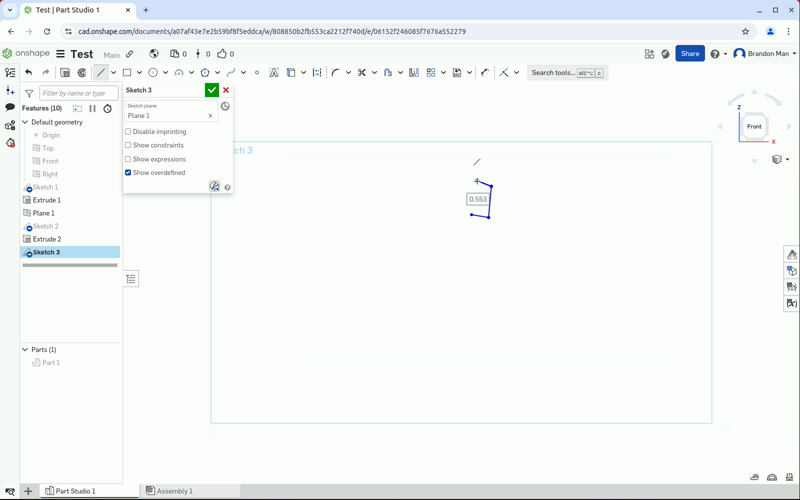
scroll(-6)
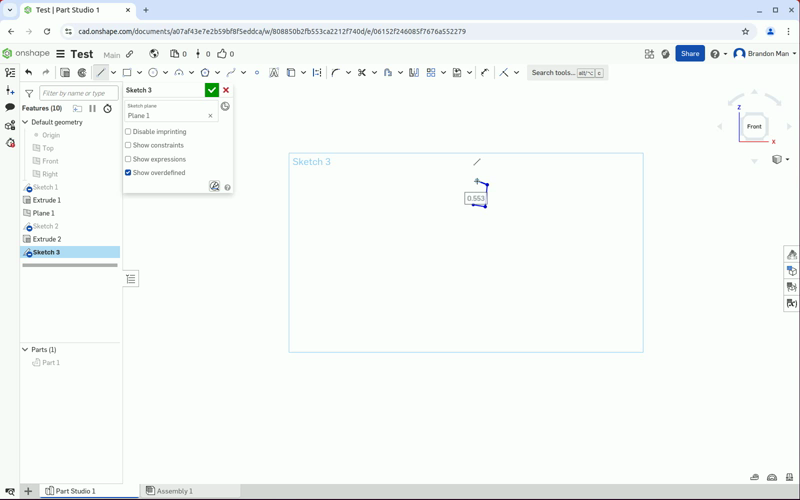
scroll(-6)
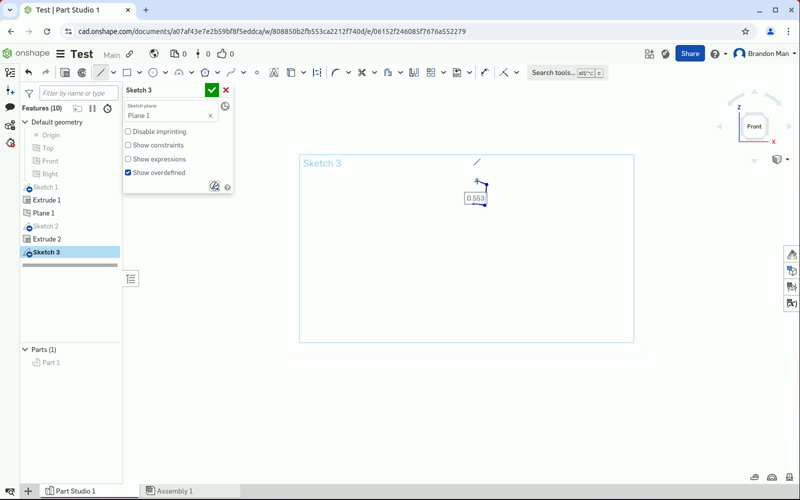
scroll(-6)
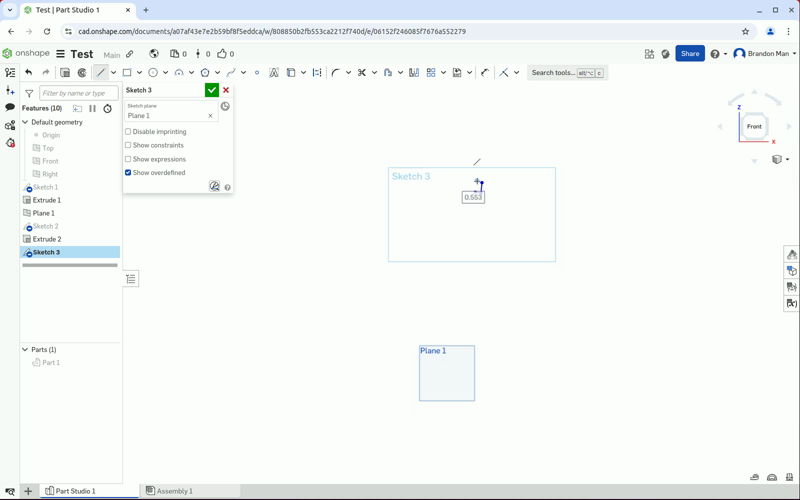
scroll(-6)
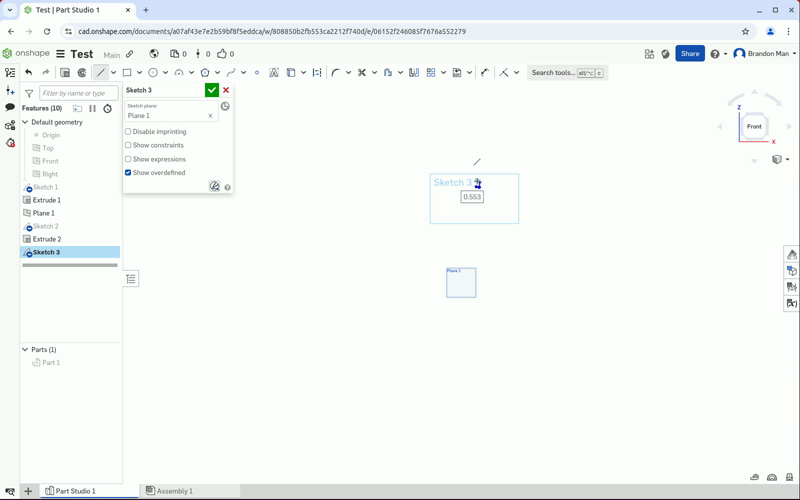
key_up(shift)
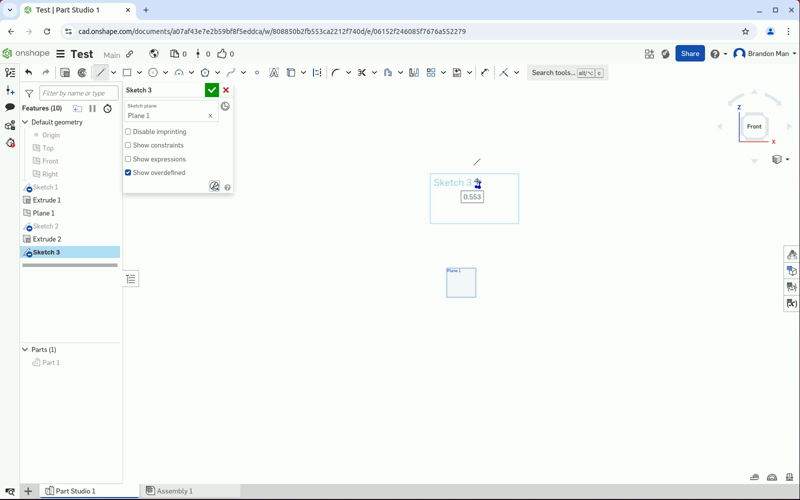
mouse_move(507, 180)
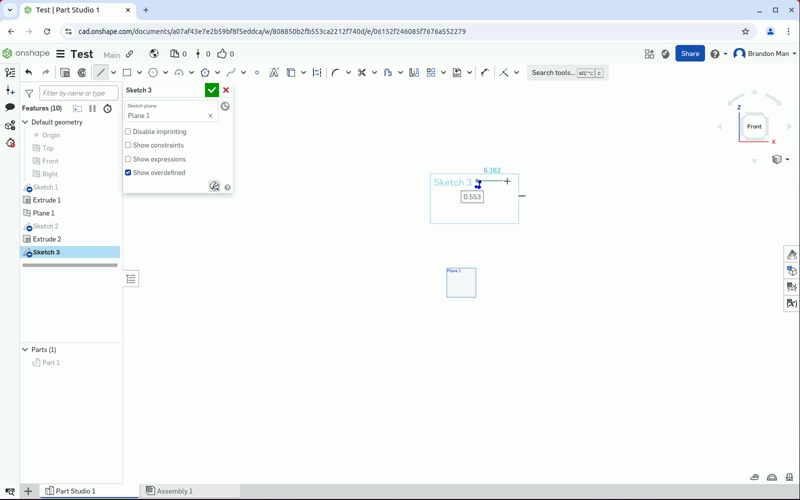
key_down(shift)
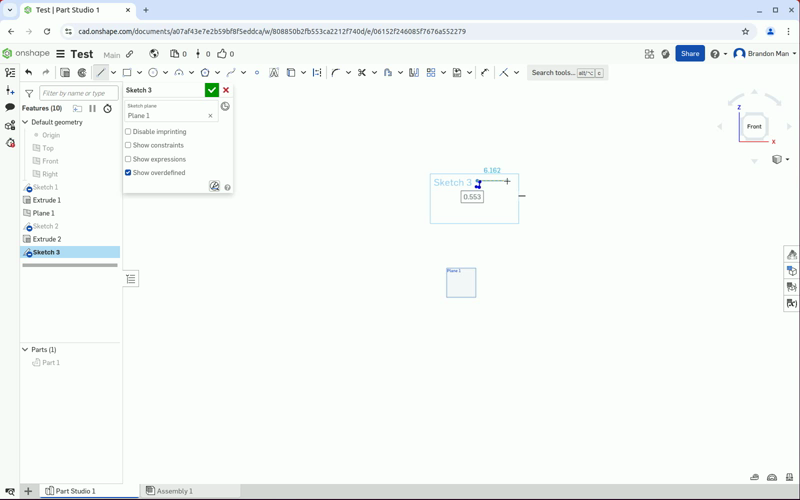
mouse_move(476, 186)
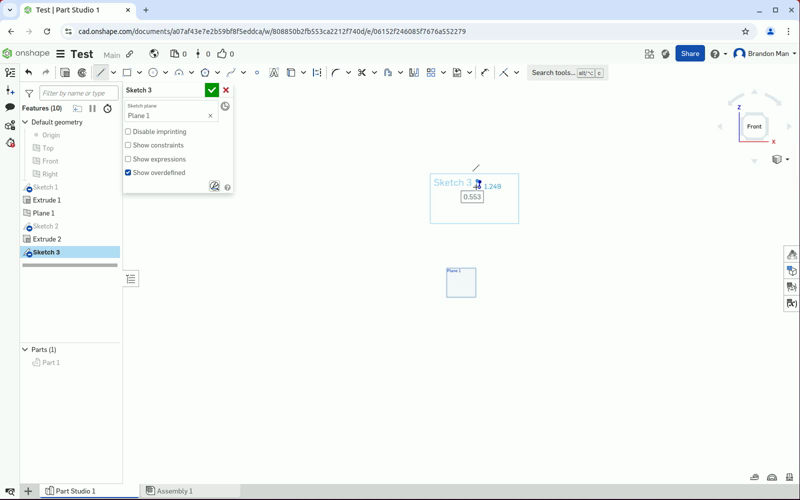
scroll(6)
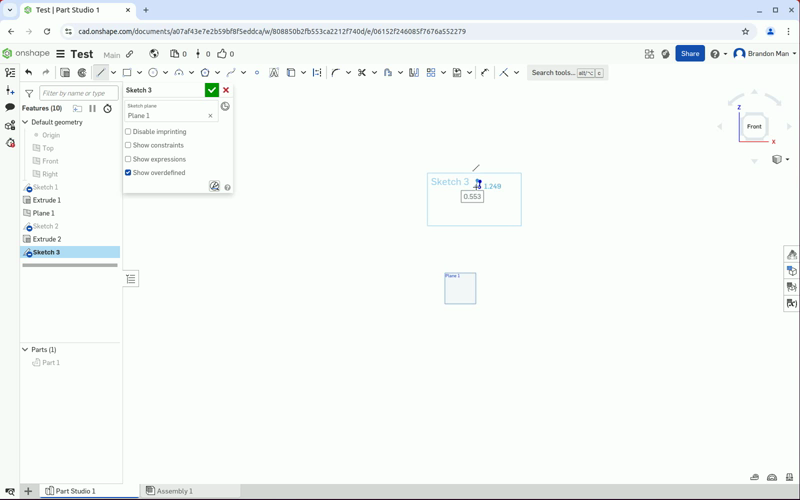
scroll(6)
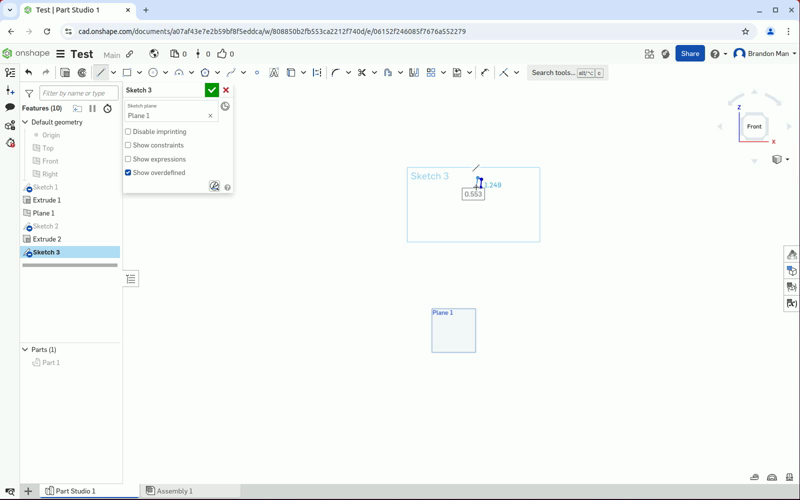
scroll(6)
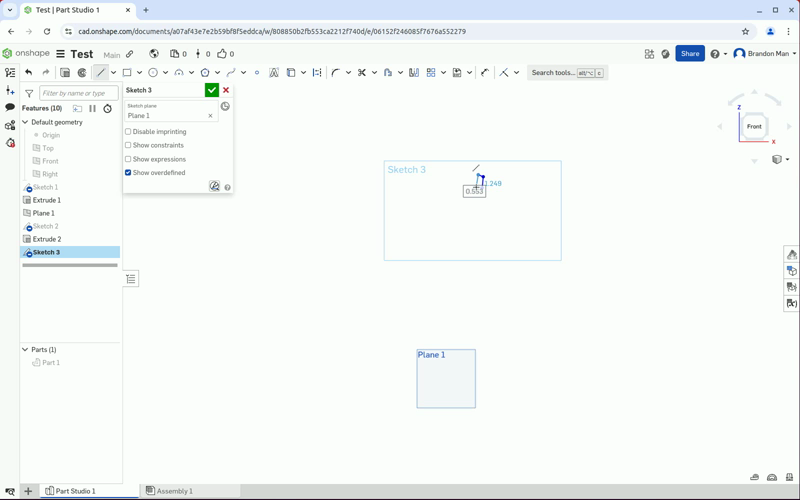
scroll(6)
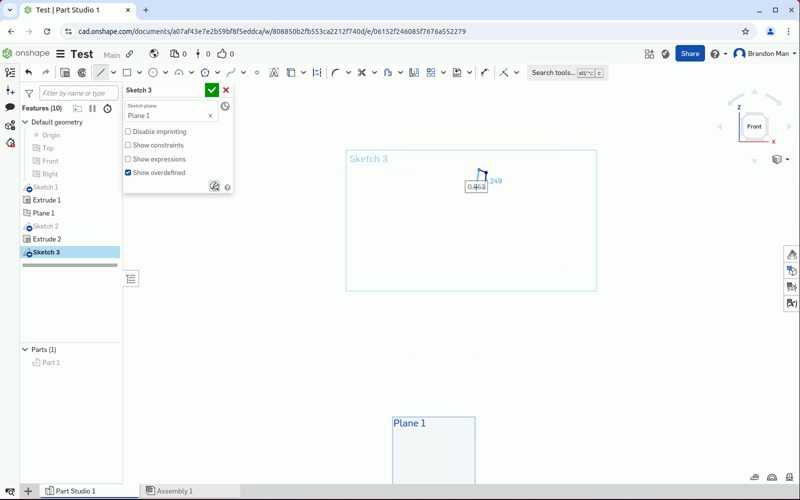
scroll(6)
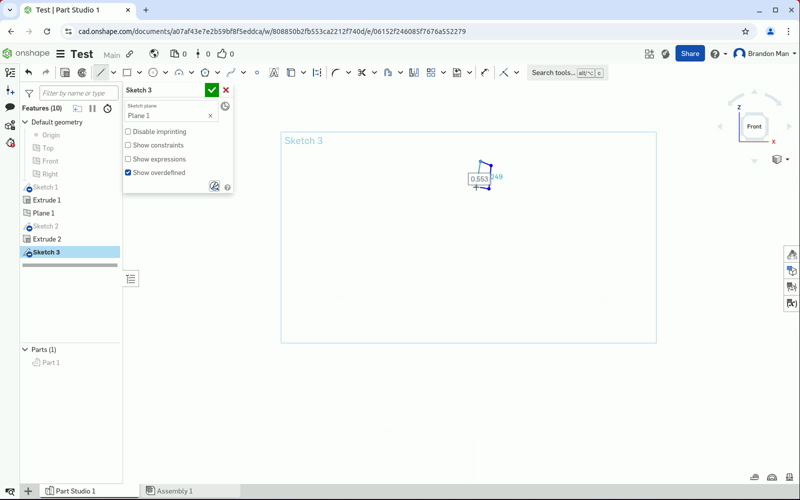
scroll(6)
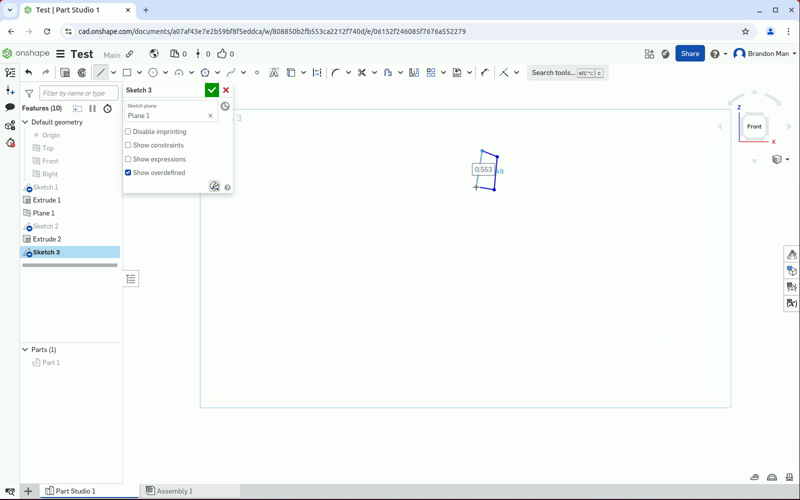
scroll(6)
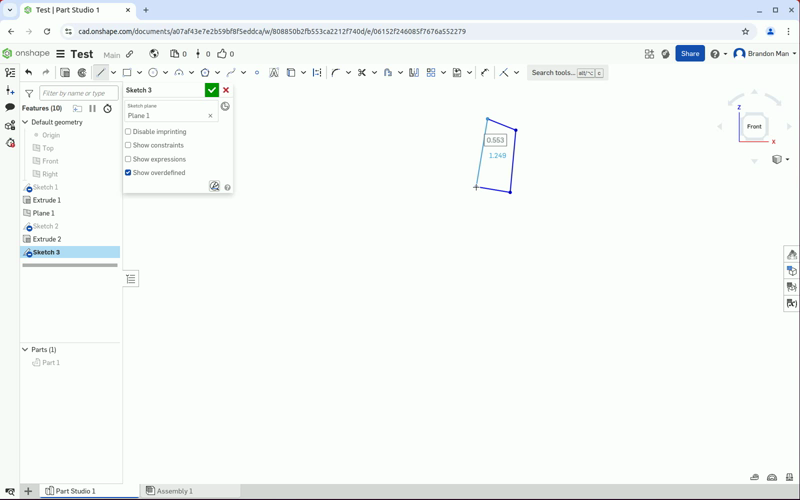
key_up(shift)
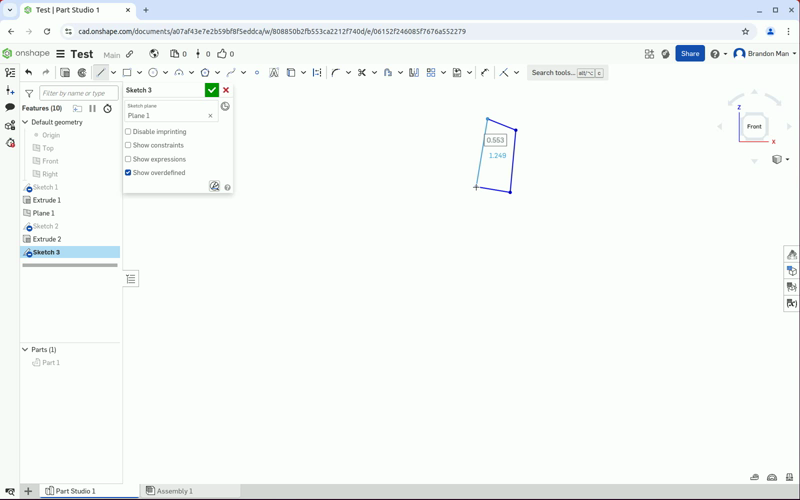
click(476, 186)
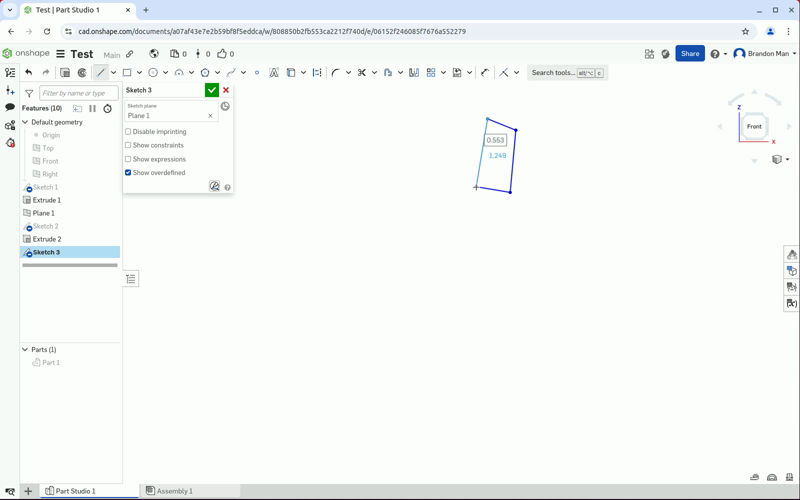
scroll(-6)
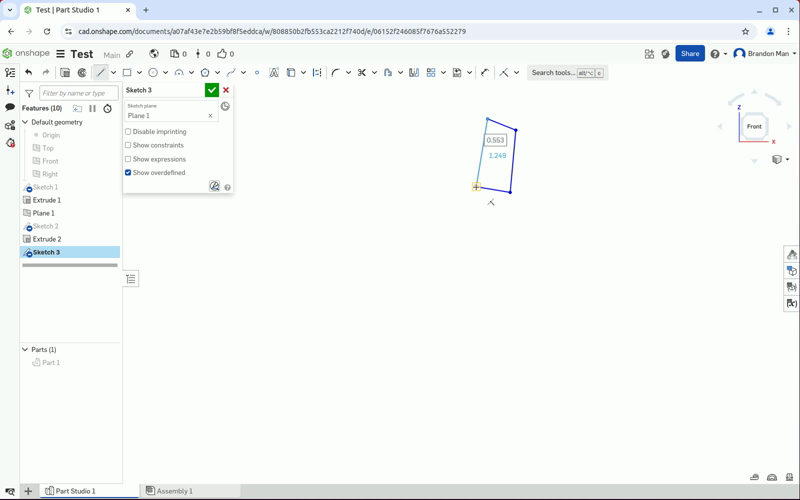
scroll(-6)
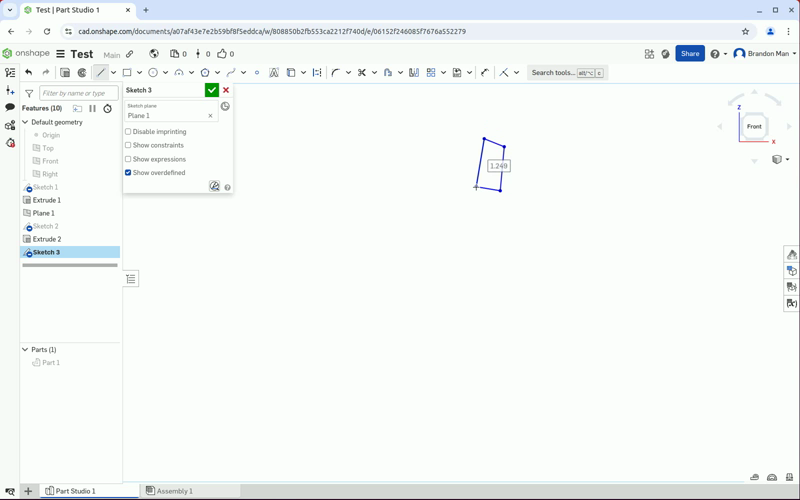
scroll(-6)
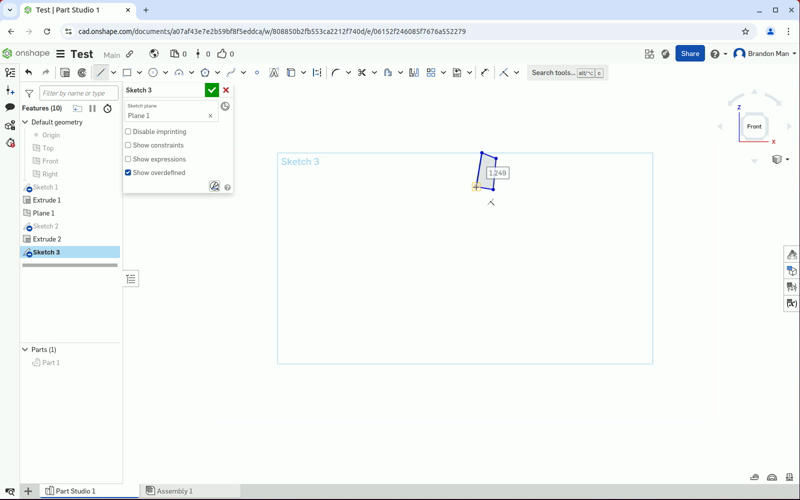
scroll(-6)
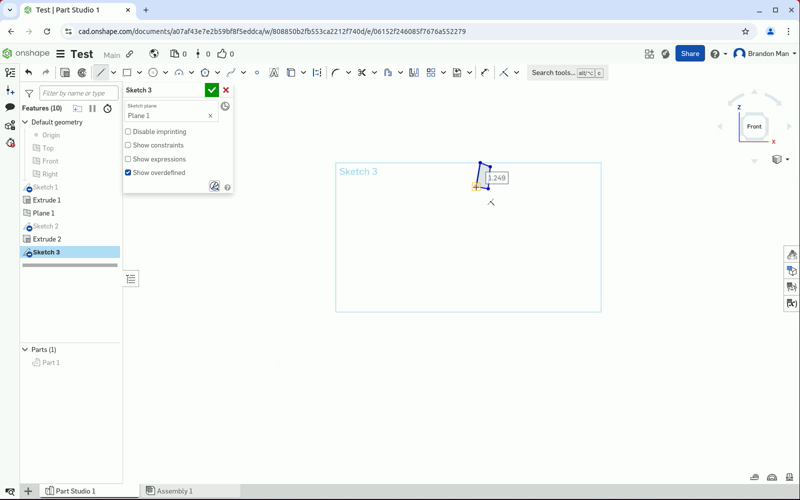
scroll(-6)
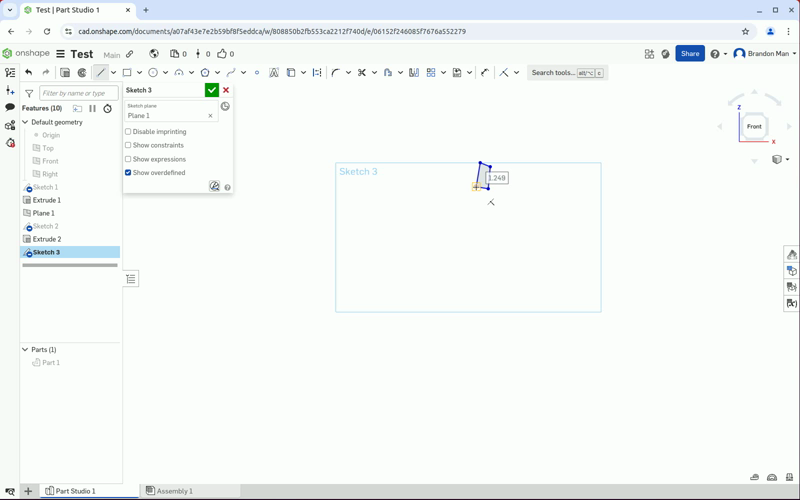
scroll(-6)
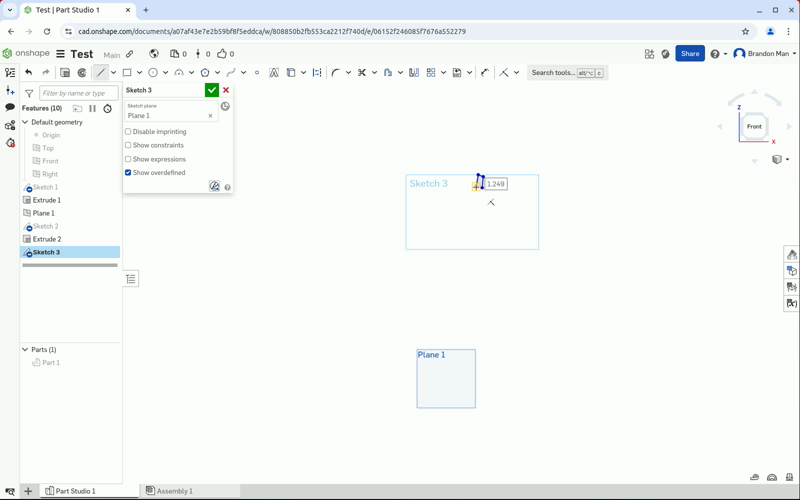
scroll(-6)
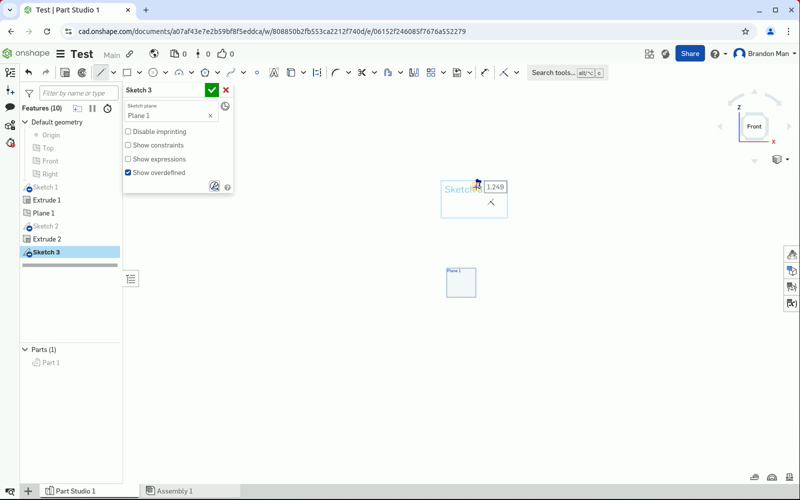
key(esc)
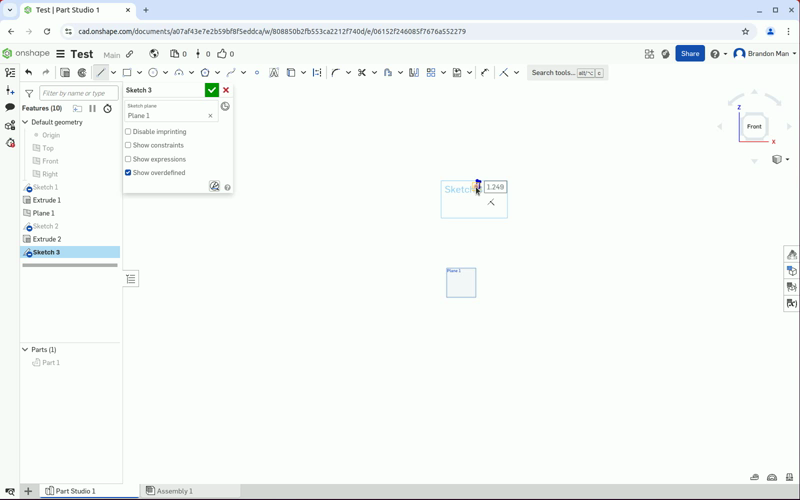
mouse_move(479, 186)
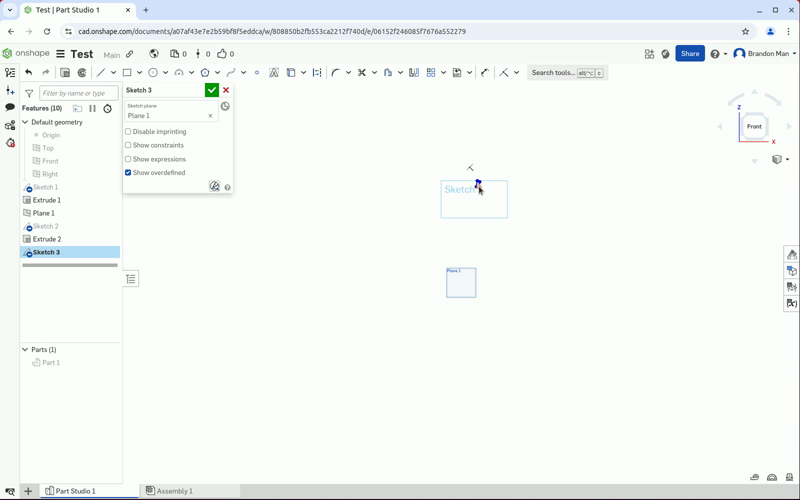
scroll(6)
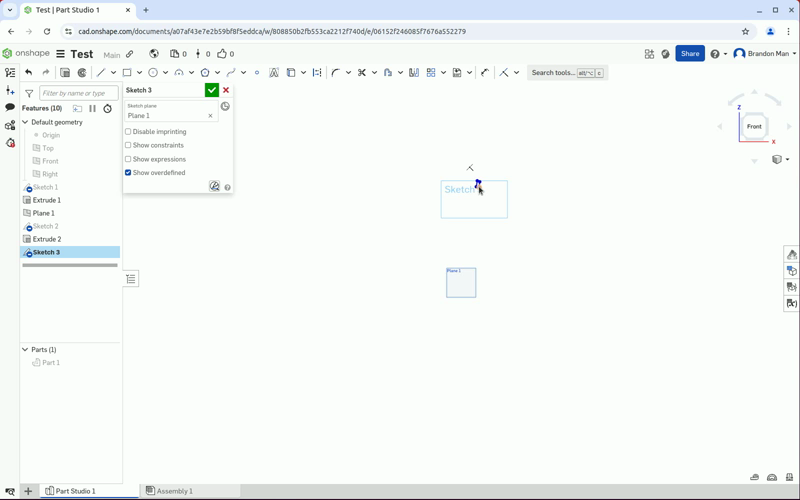
scroll(6)
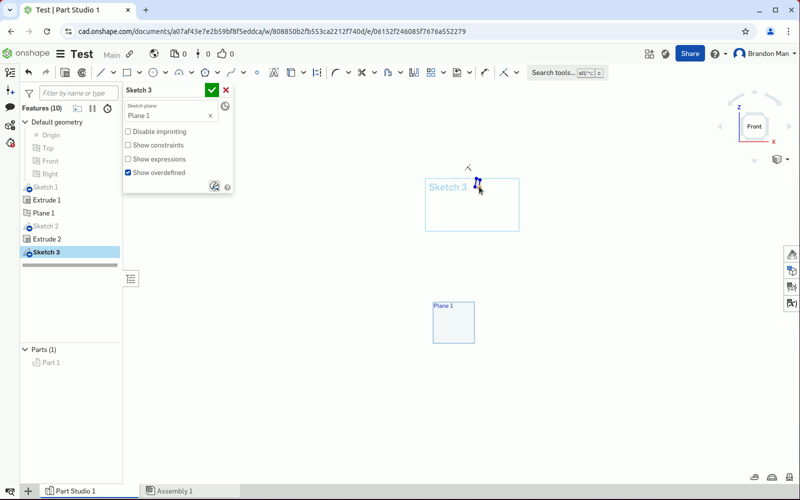
scroll(6)
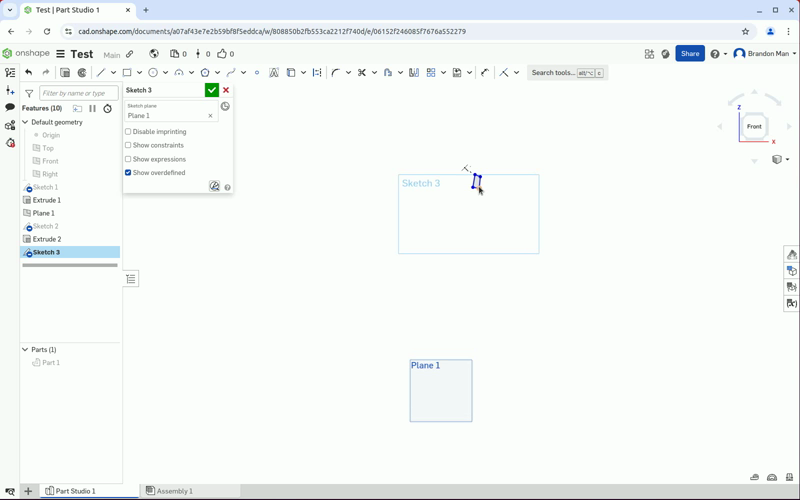
scroll(6)
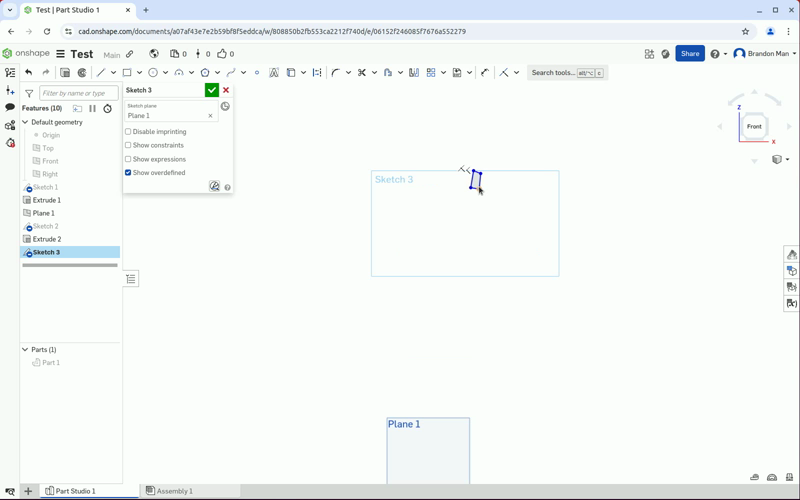
scroll(6)
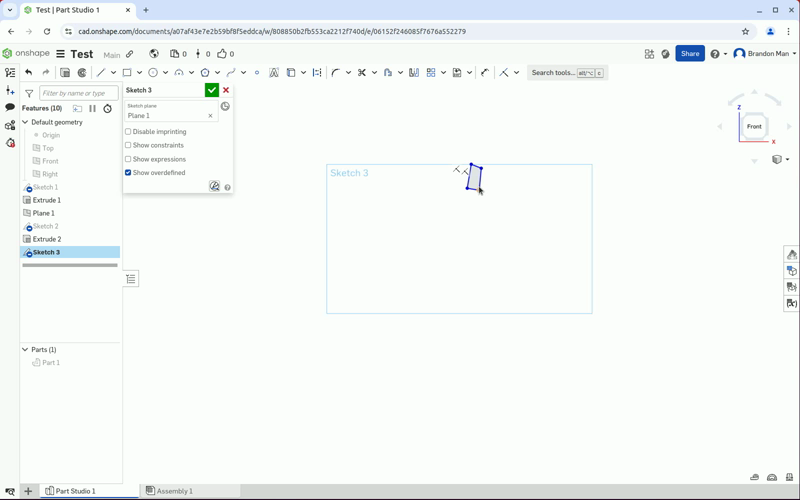
scroll(6)
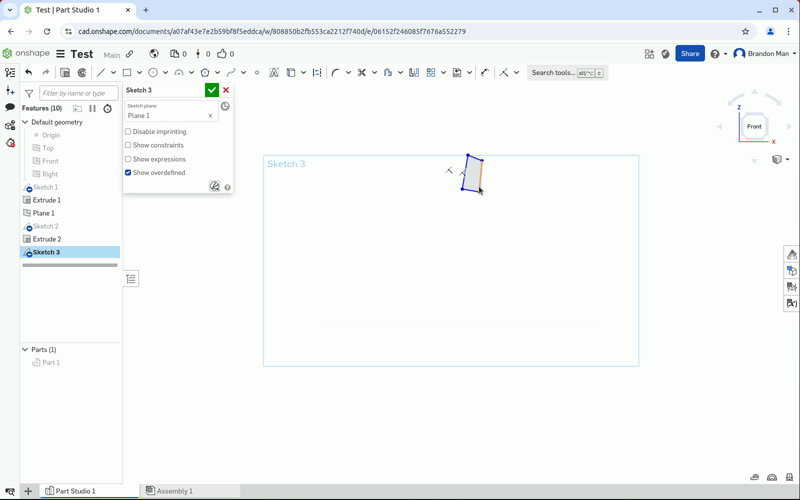
scroll(6)
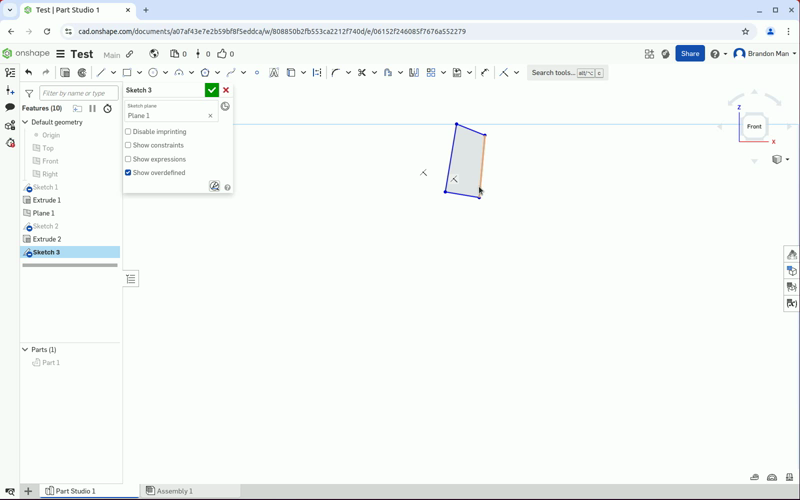
click(479, 186)
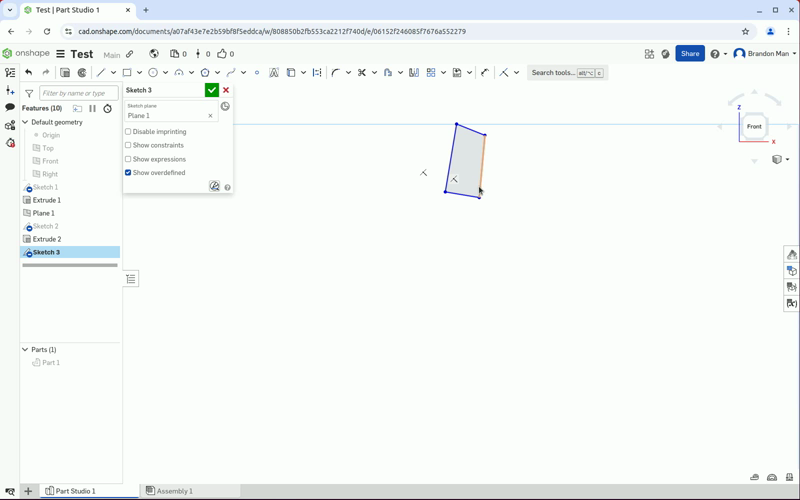
scroll(-6)
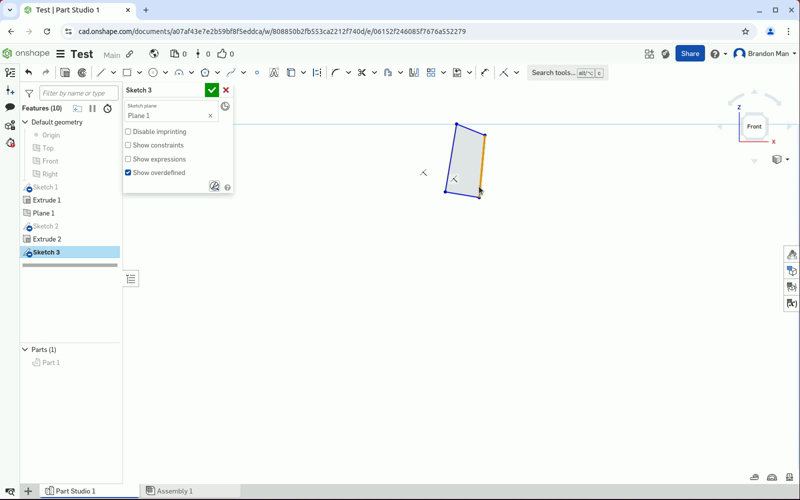
scroll(-6)
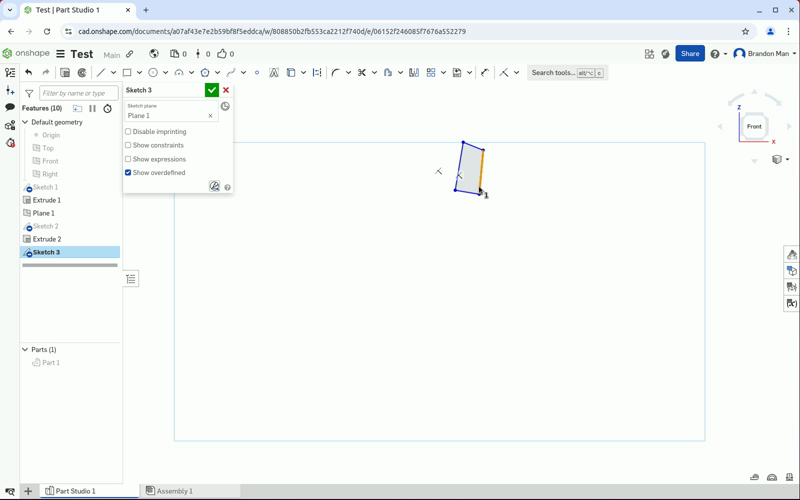
scroll(-6)
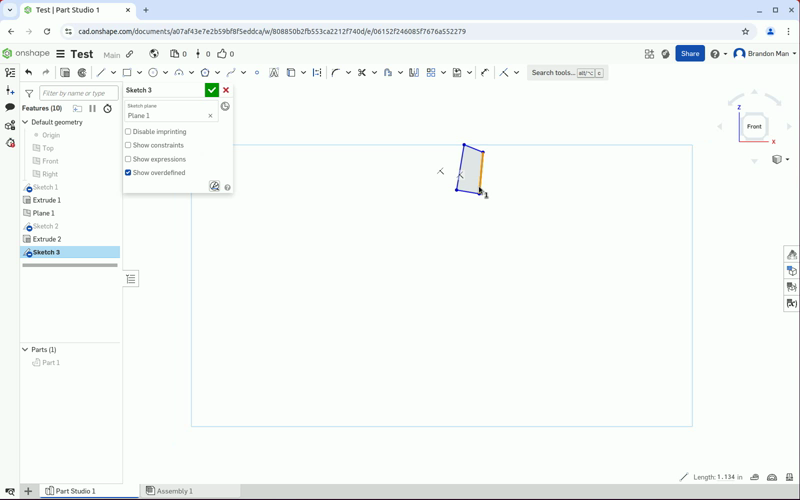
scroll(-6)
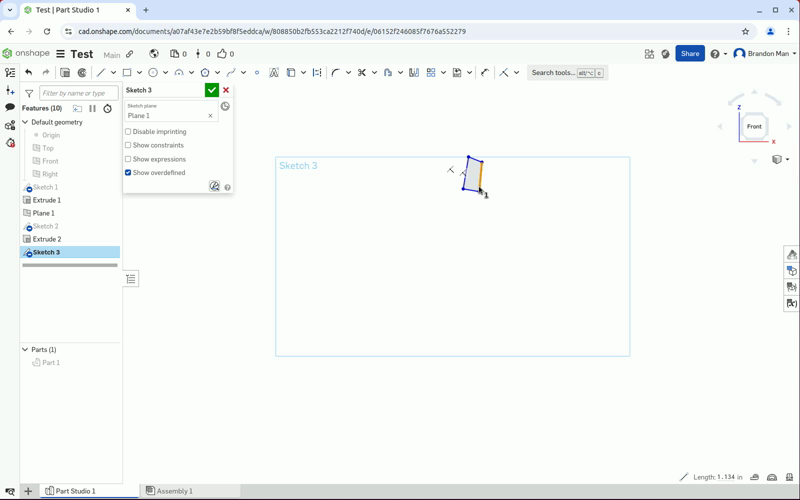
scroll(-6)
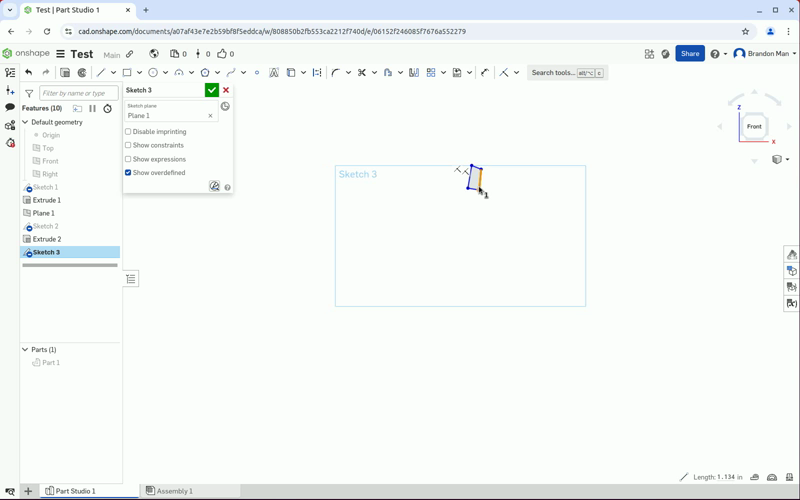
scroll(-6)
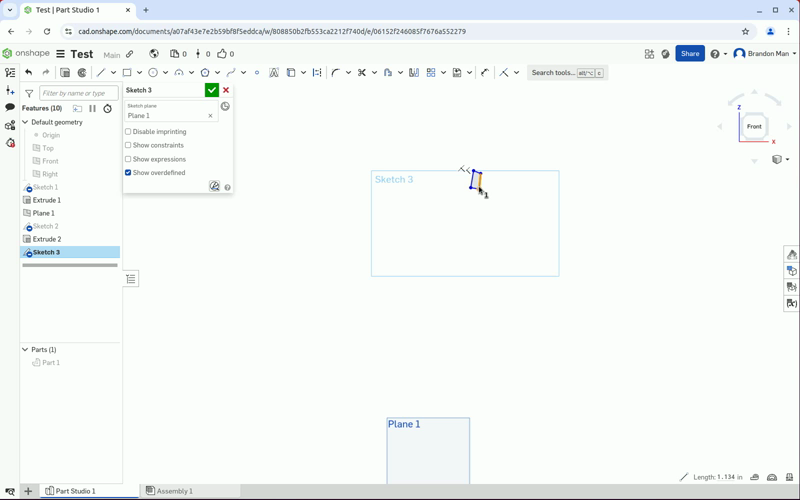
scroll(-6)
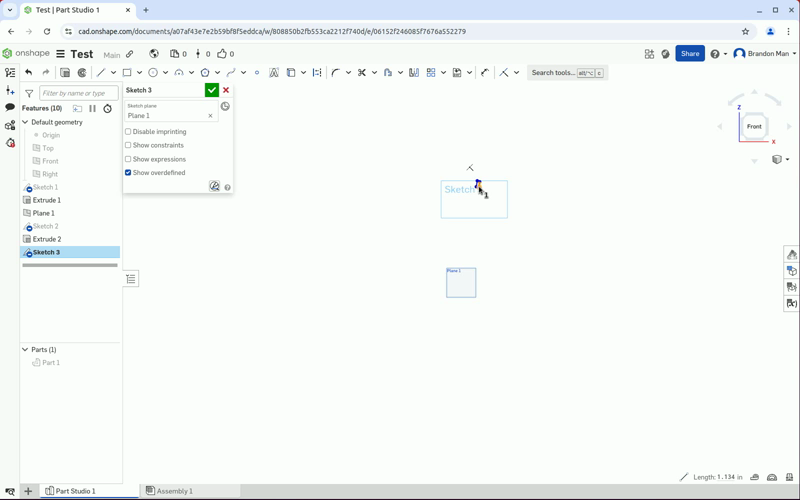
mouse_move(73, 352)
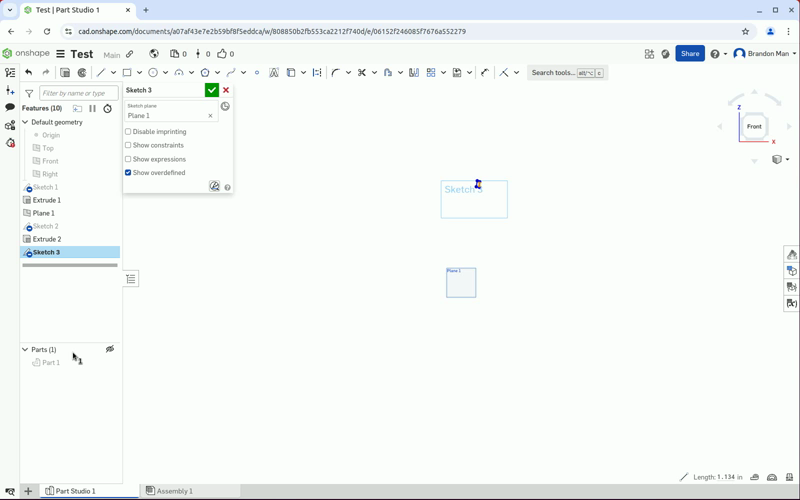
key(shift+y)
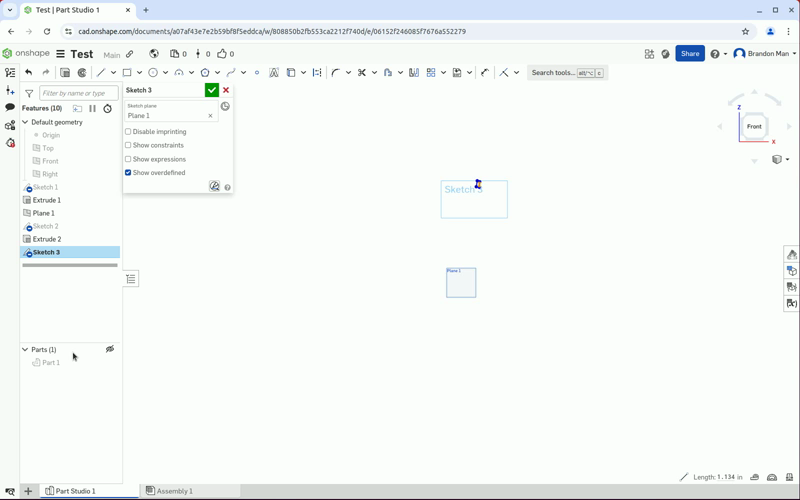
key(shift+e)
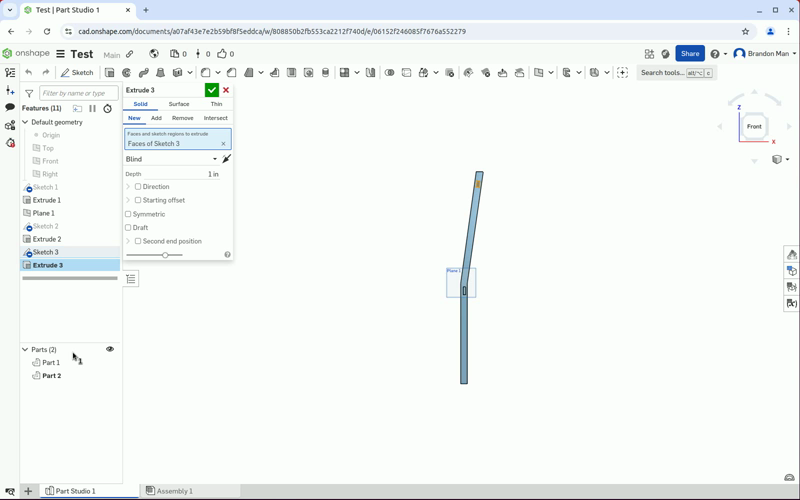
mouse_move(143, 106)
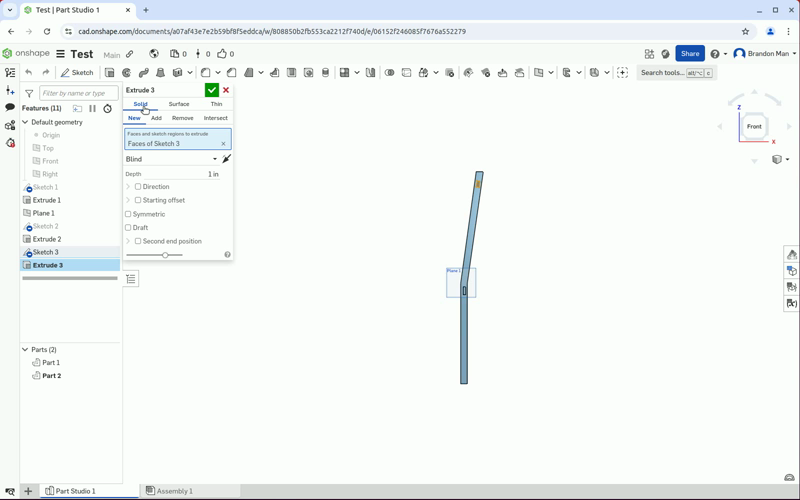
click(143, 106)
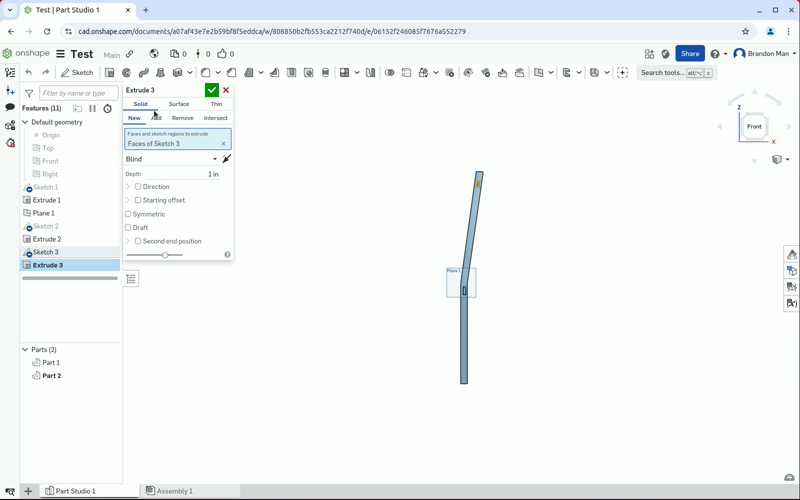
mouse_move(186, 120)
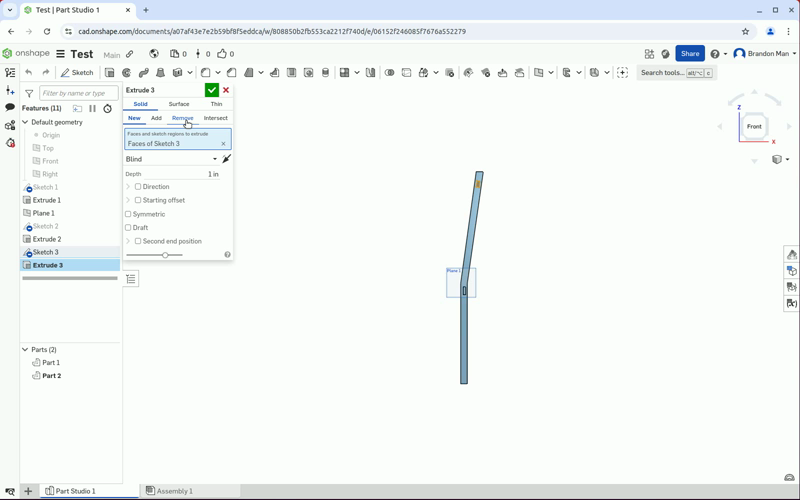
click(186, 120)
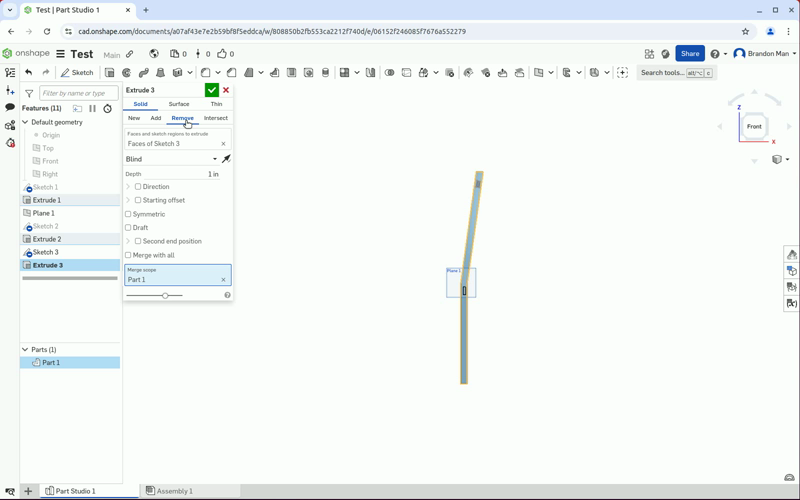
key(tab, 4)
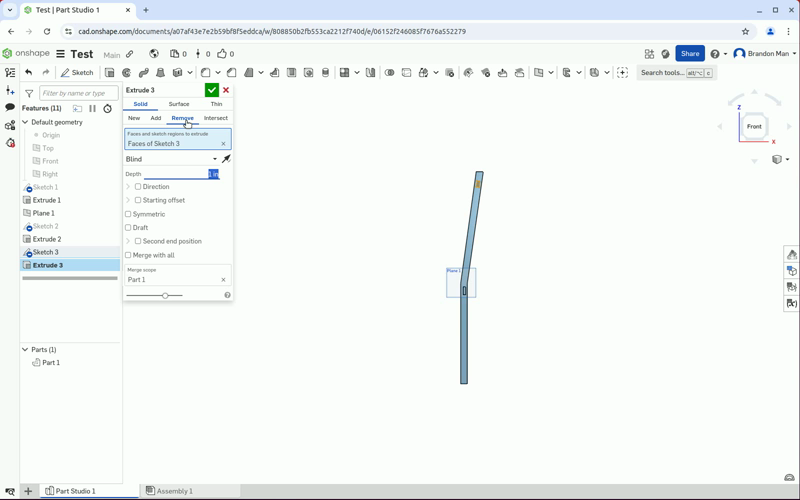
text(0.481)
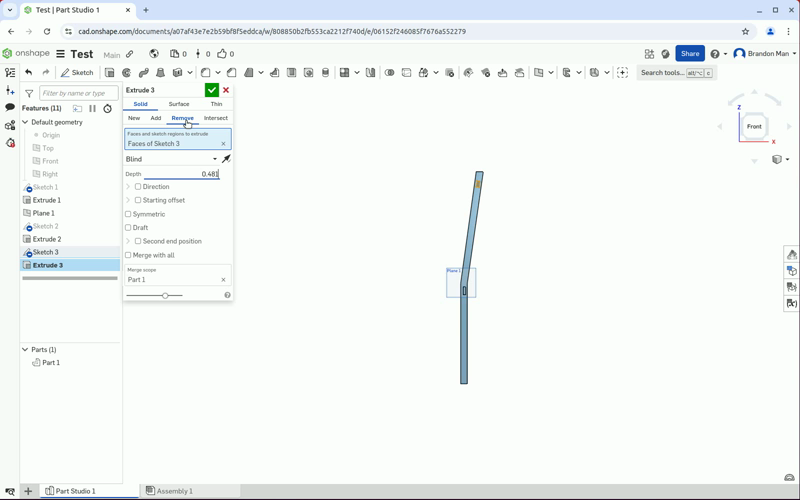
key(tab, 6)
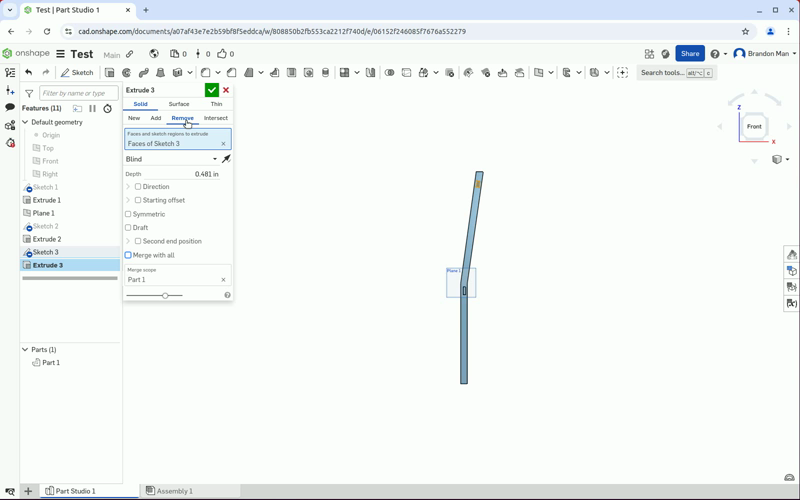
key(space)
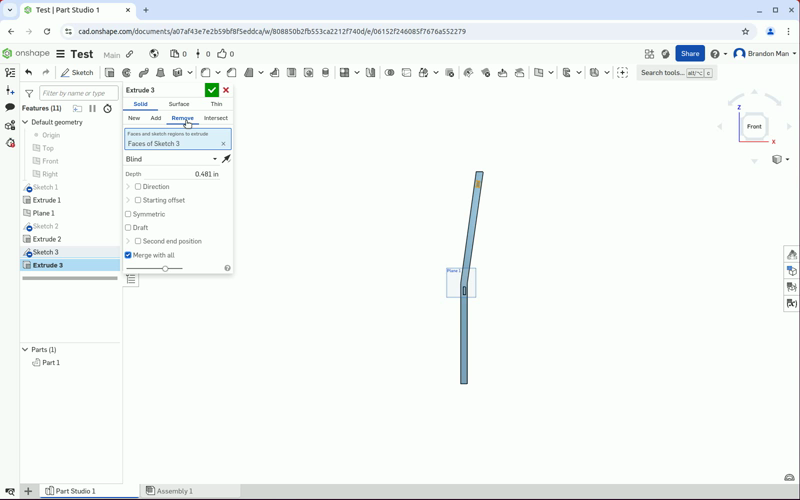
key(enter)
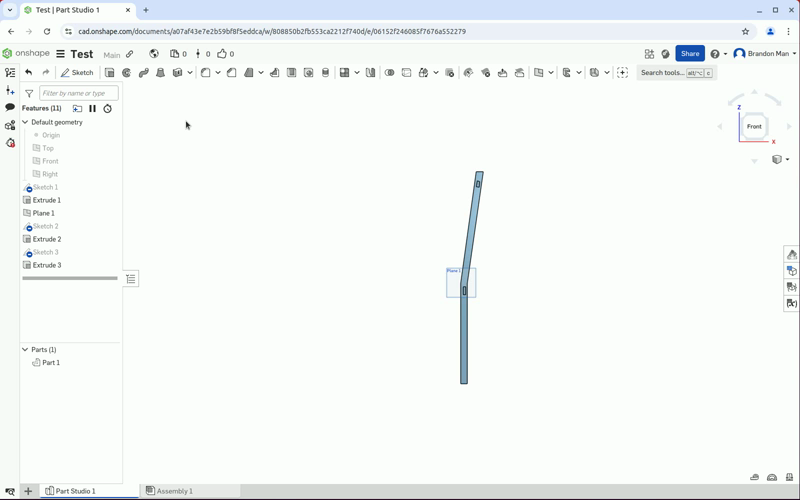
key(shift+h)
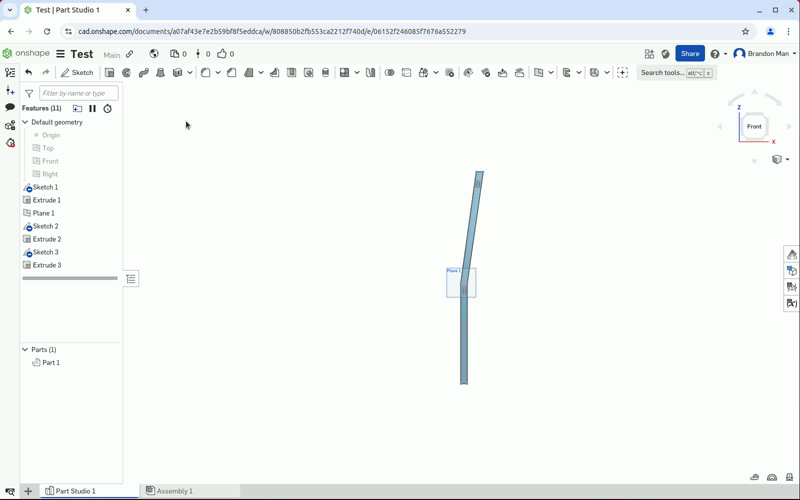
key(shift+h)
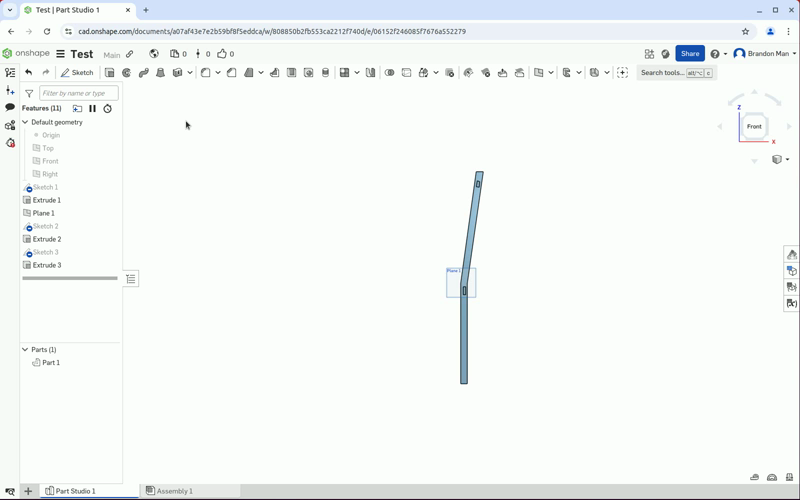
mouse_move(73, 189)
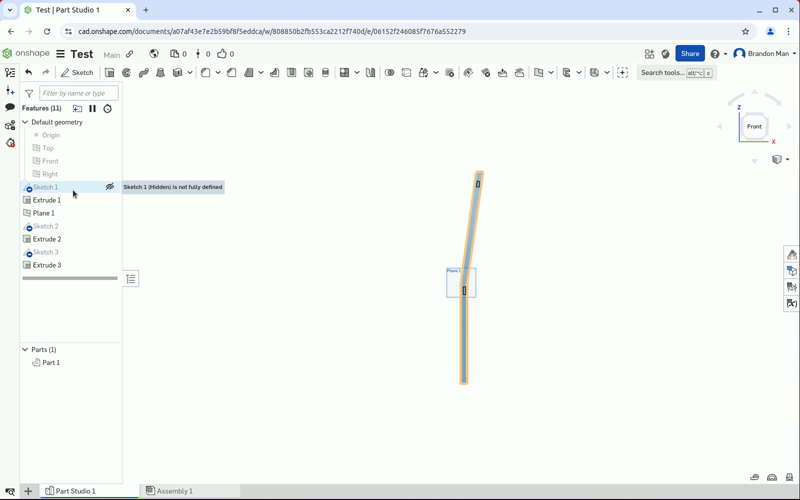
click(73, 189)
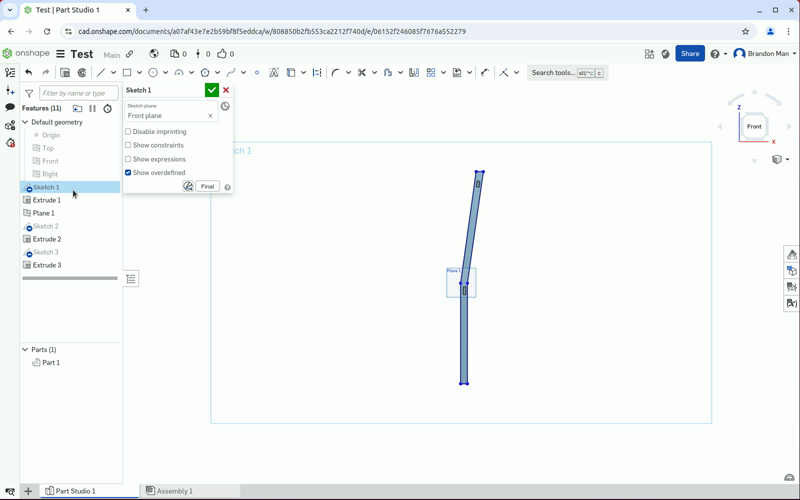
mouse_move(229, 92)
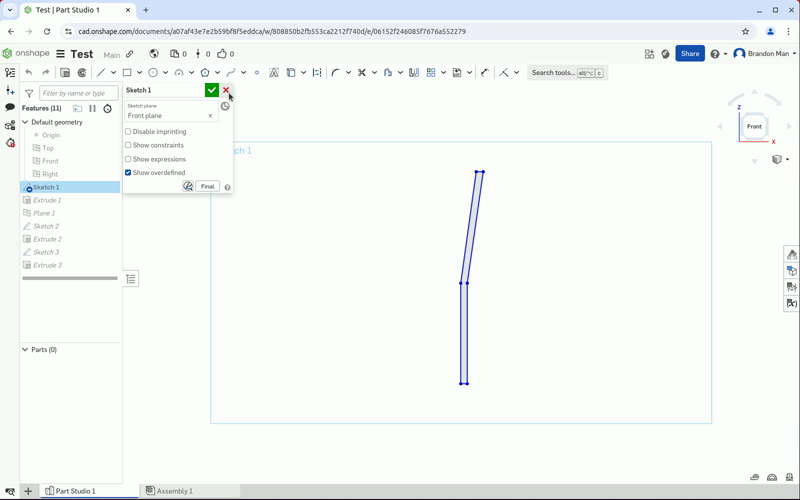
click(229, 92)
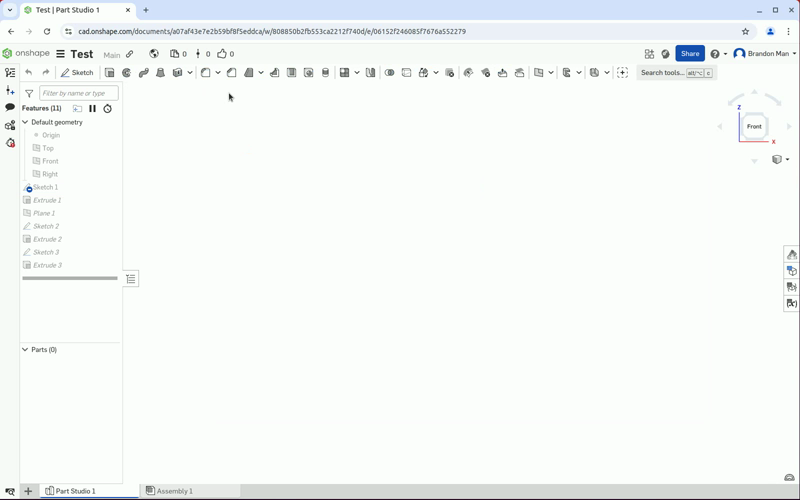
key(shift+s)
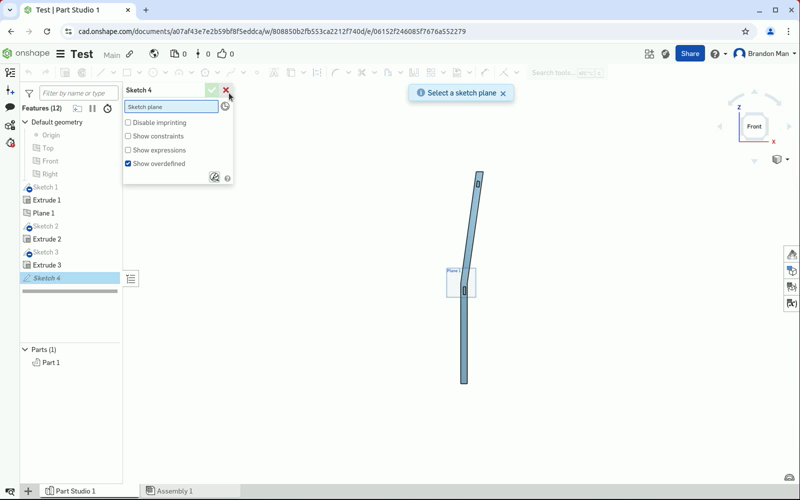
mouse_move(73, 215)
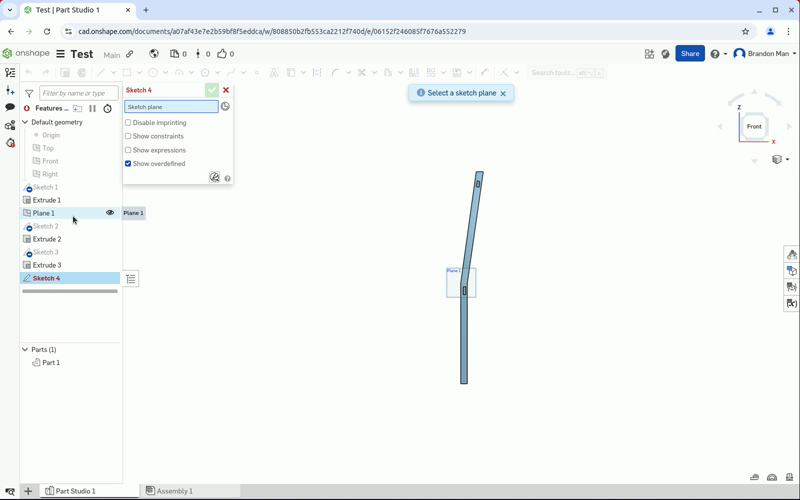
click(73, 215)
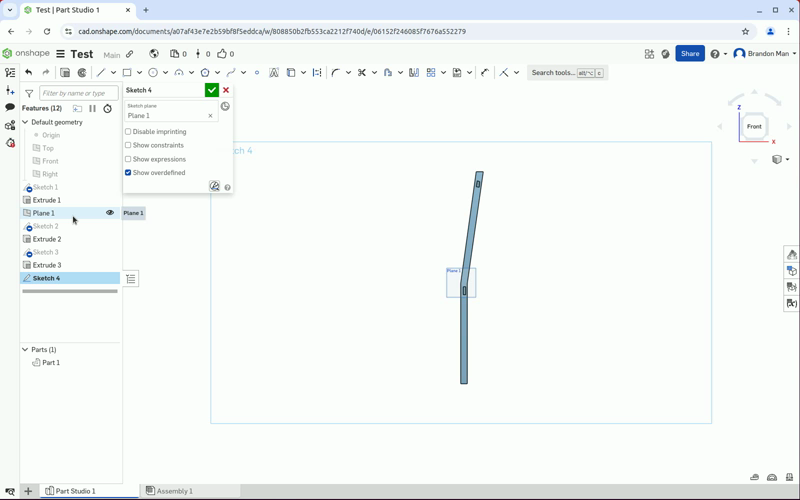
mouse_move(73, 352)
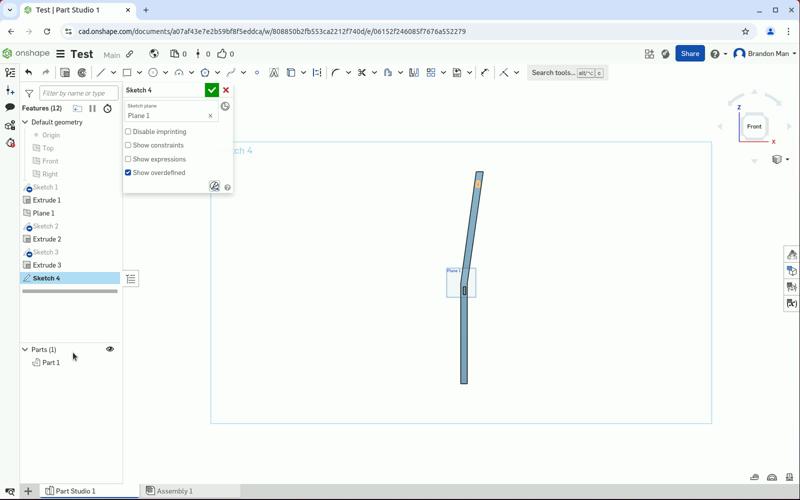
key(y)
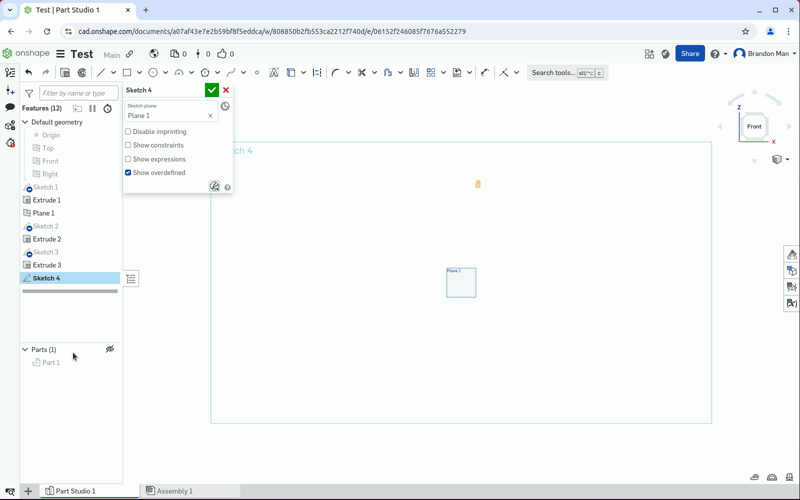
key(l)
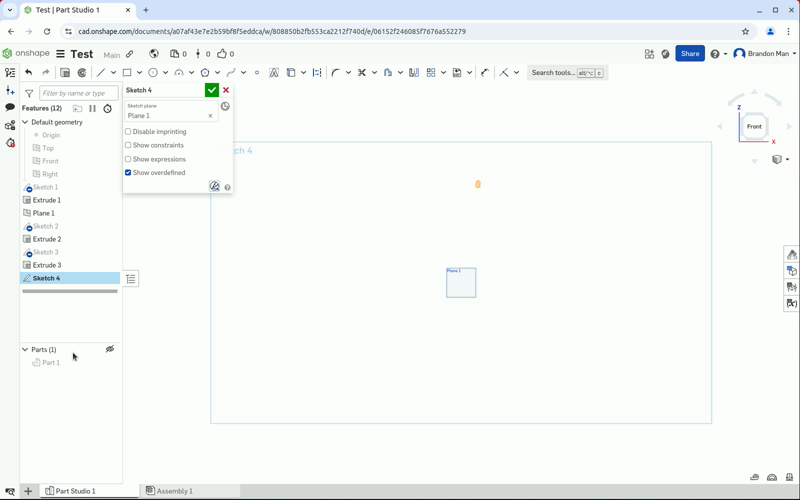
key_down(shift)
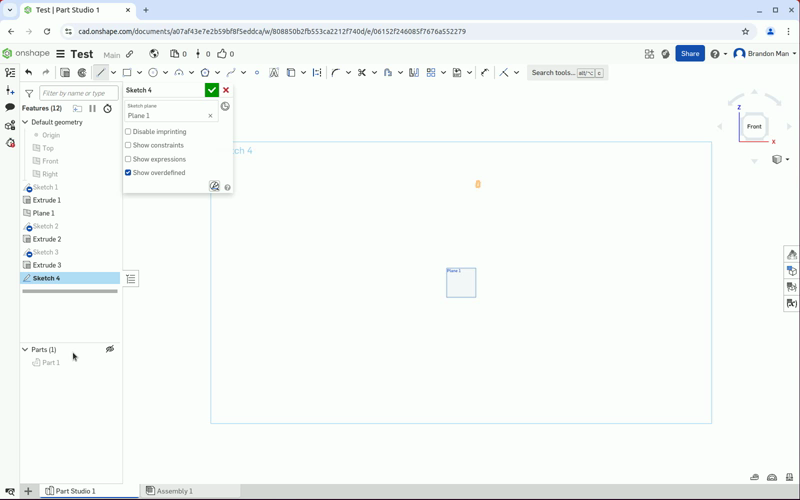
mouse_move(474, 201)
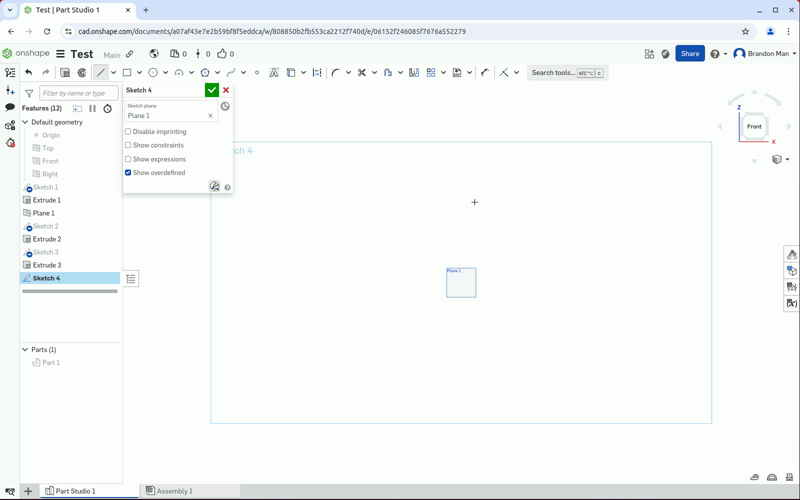
click(474, 201)
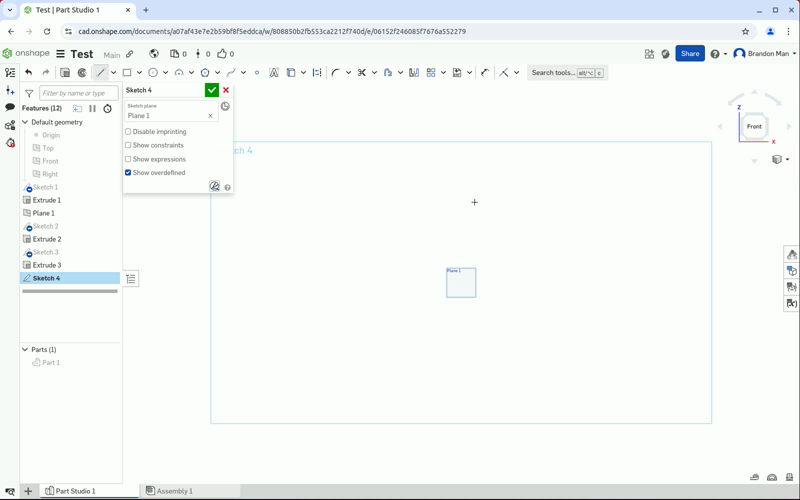
key_up(shift)
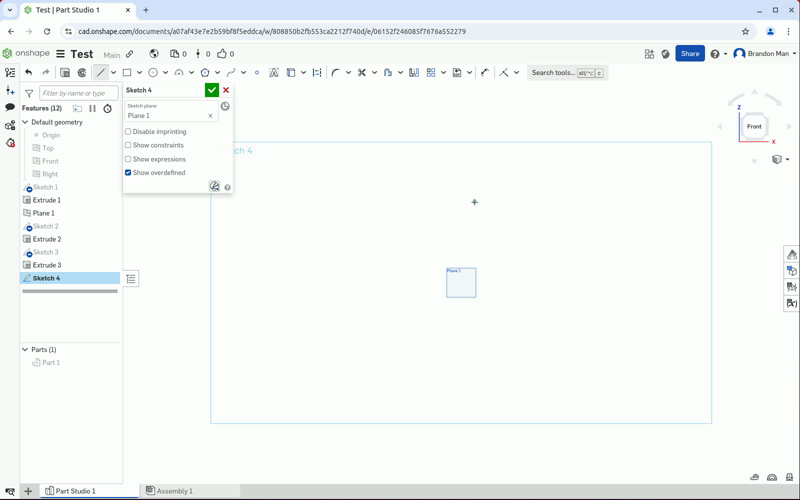
key_down(shift)
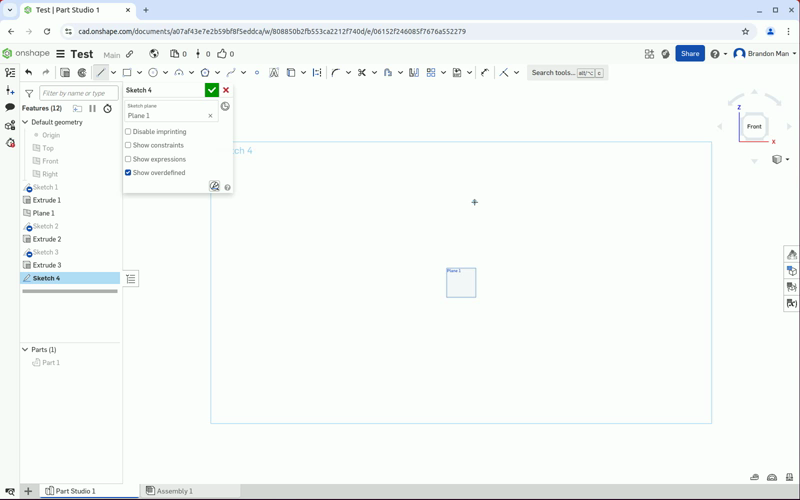
mouse_move(504, 201)
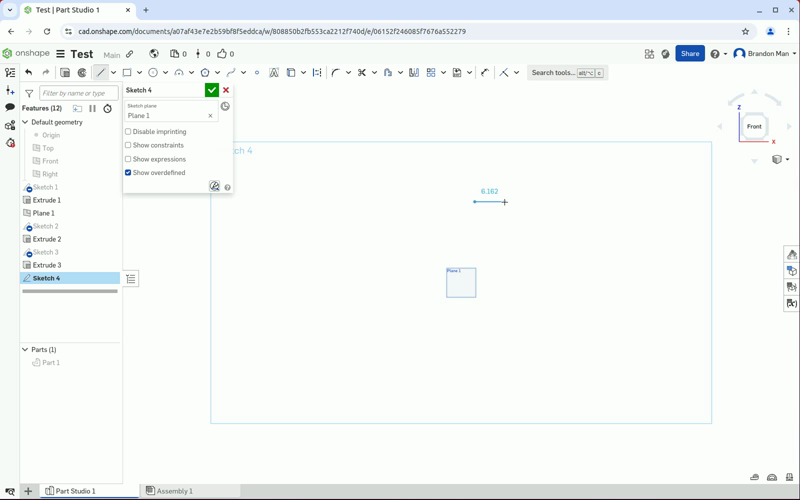
mouse_move(477, 202)
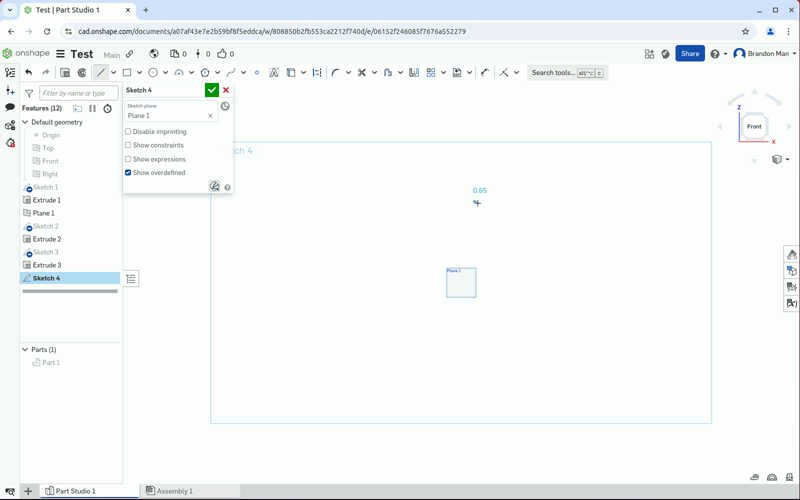
scroll(6)
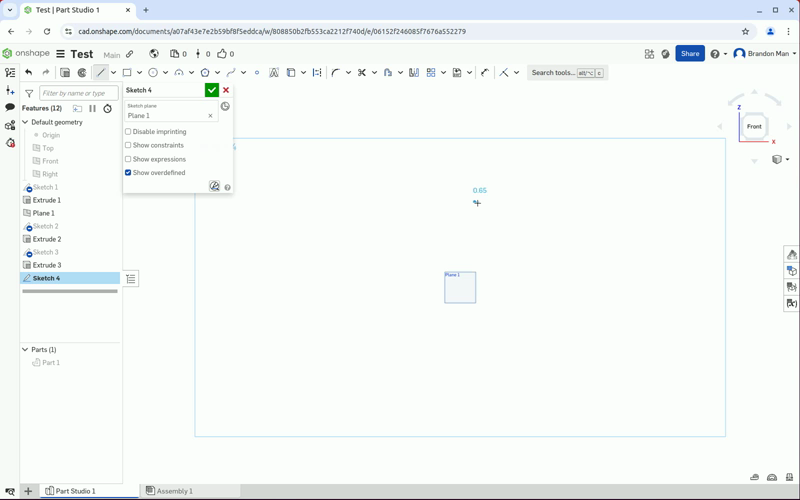
scroll(6)
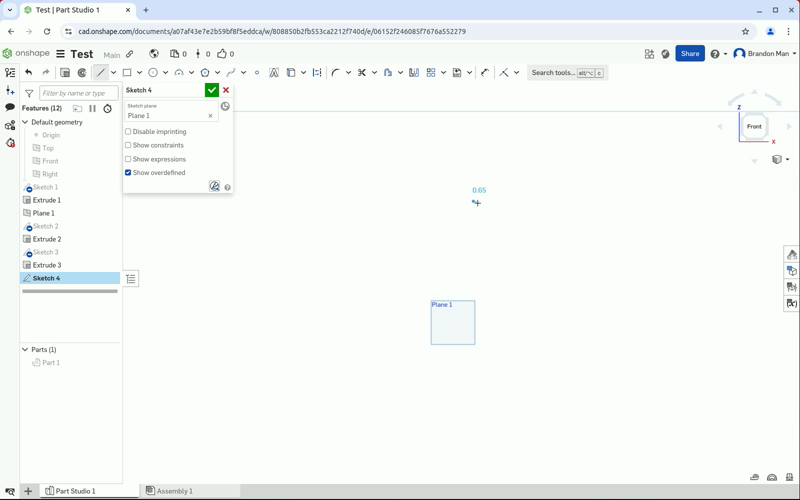
scroll(6)
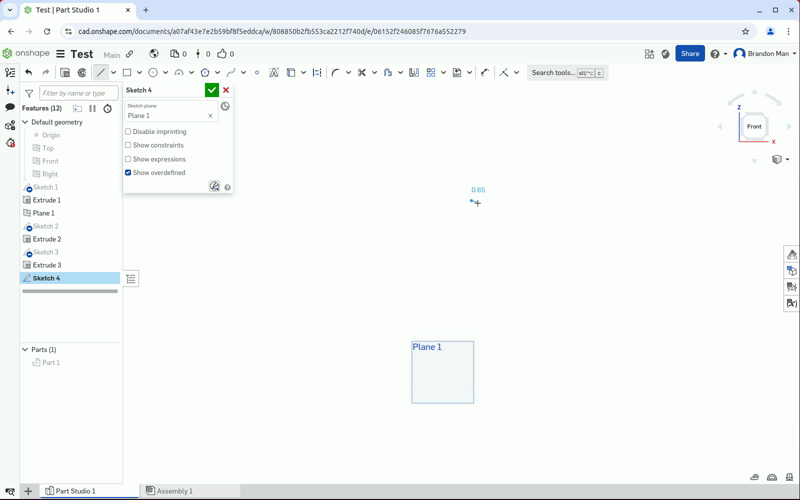
scroll(6)
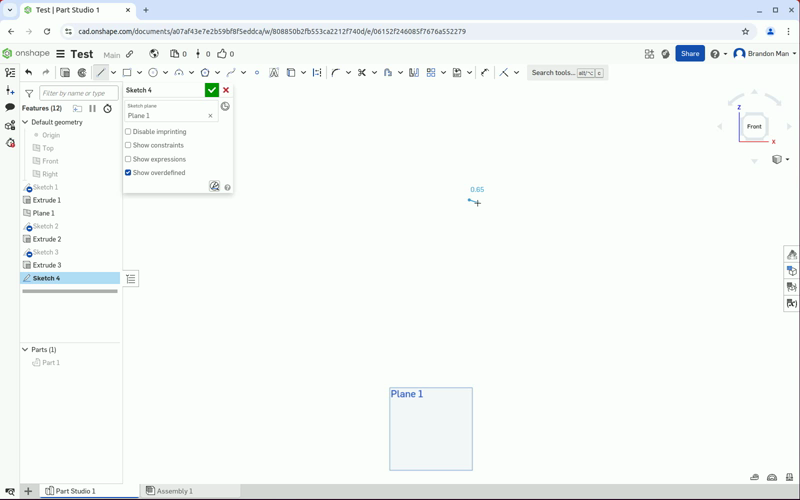
scroll(6)
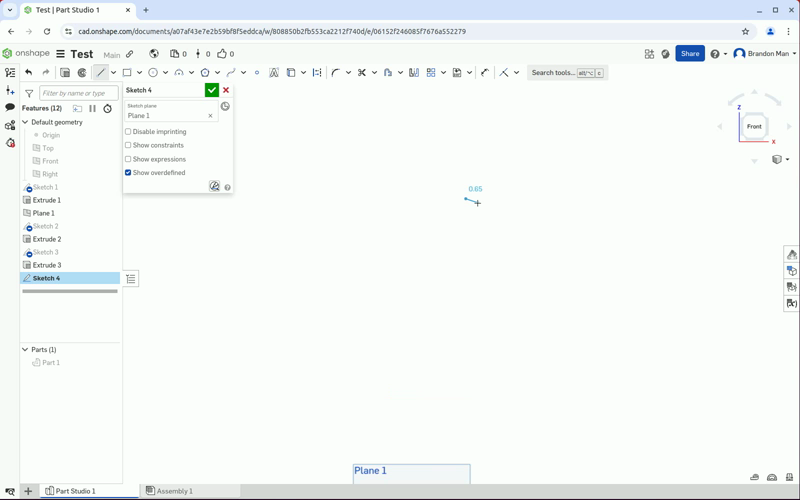
scroll(6)
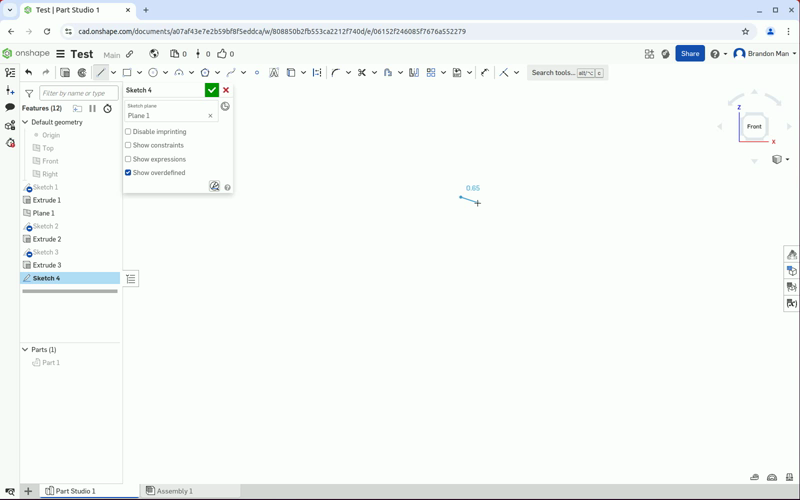
scroll(6)
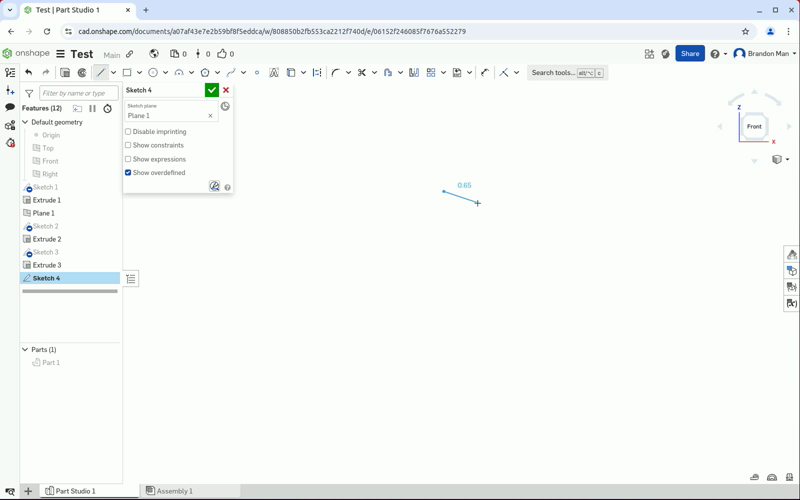
click(477, 202)
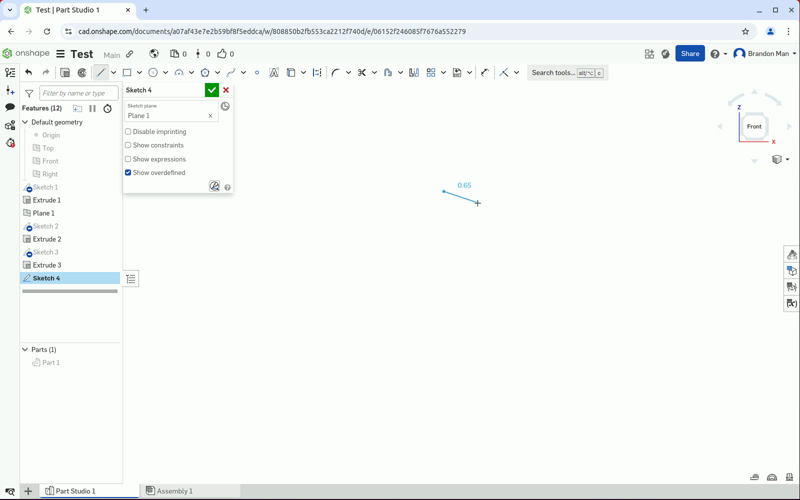
scroll(-6)
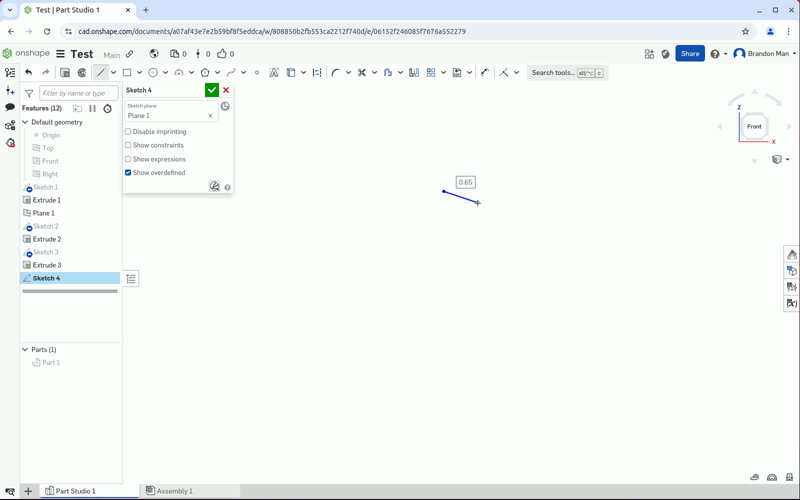
scroll(-6)
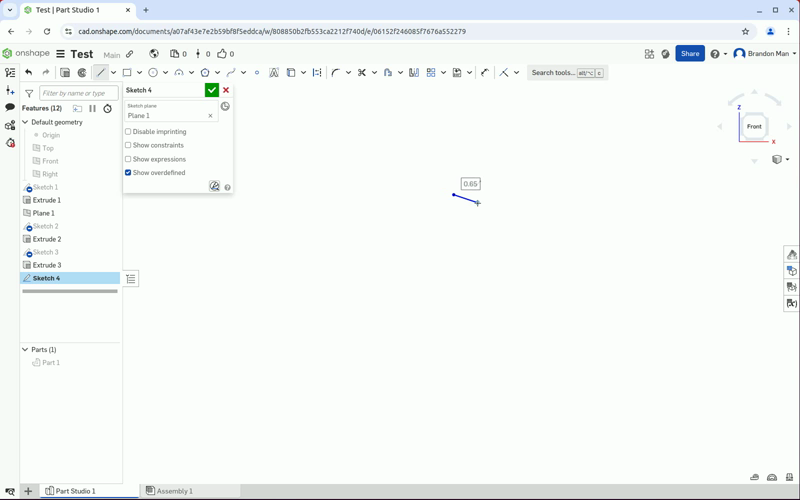
scroll(-6)
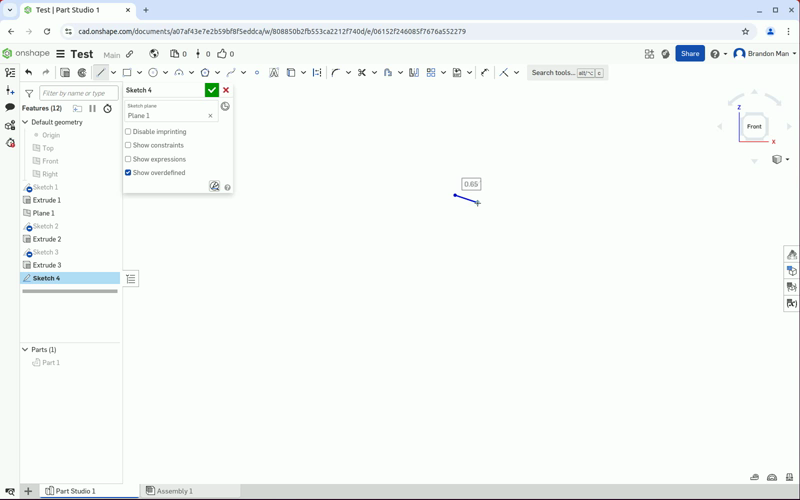
scroll(-6)
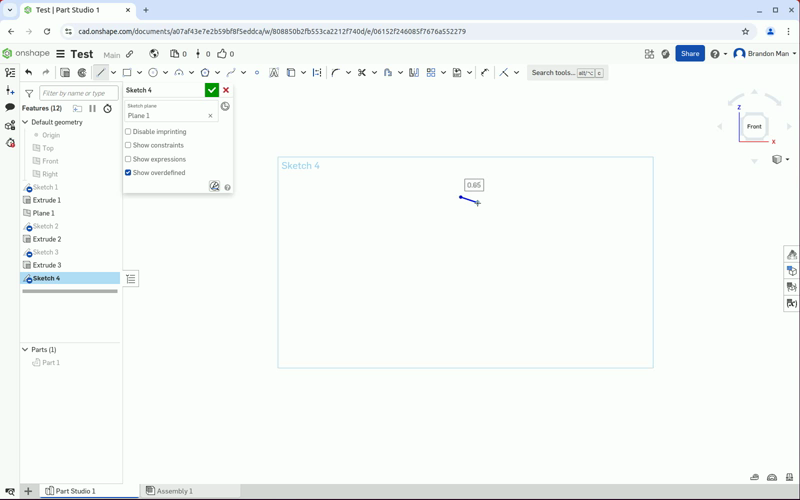
scroll(-6)
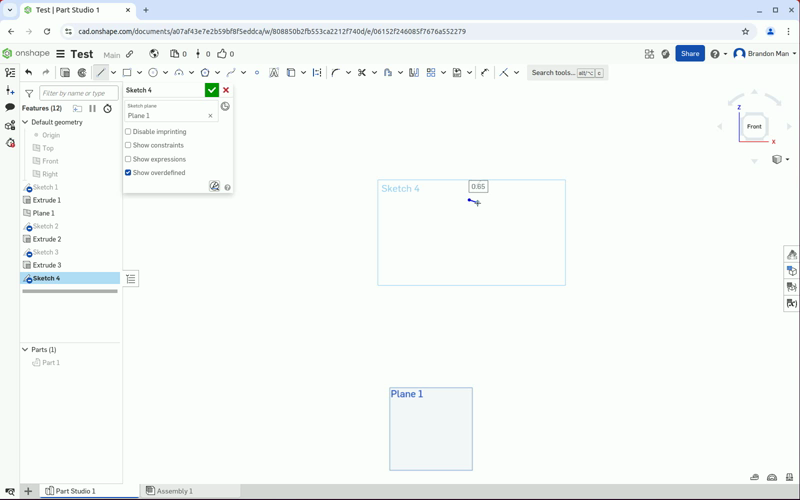
scroll(-6)
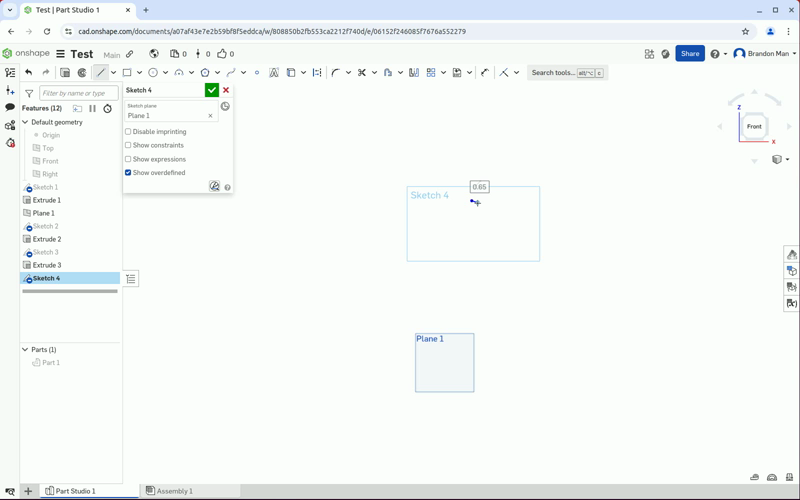
scroll(-6)
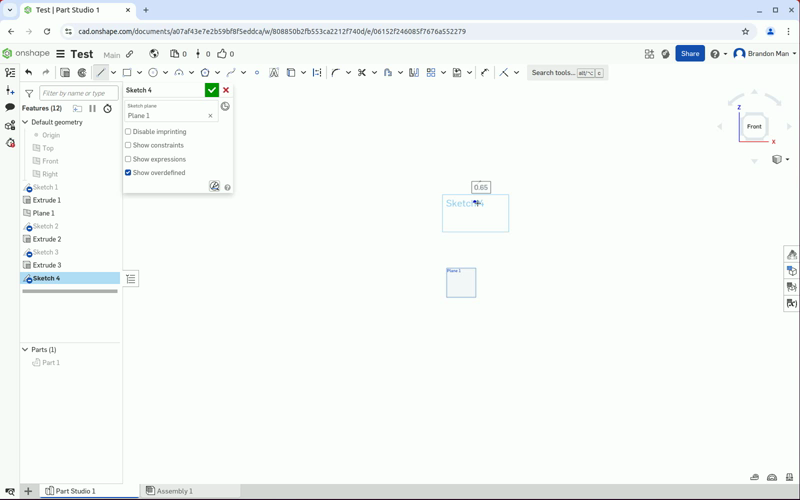
key_up(shift)
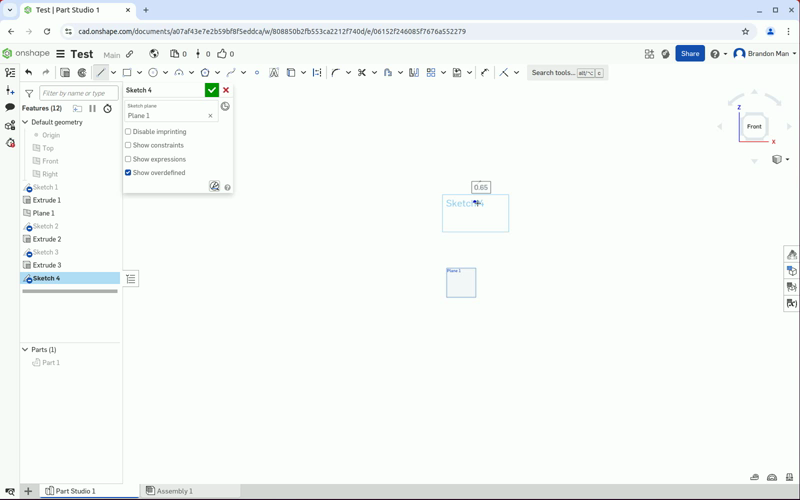
key_down(shift)
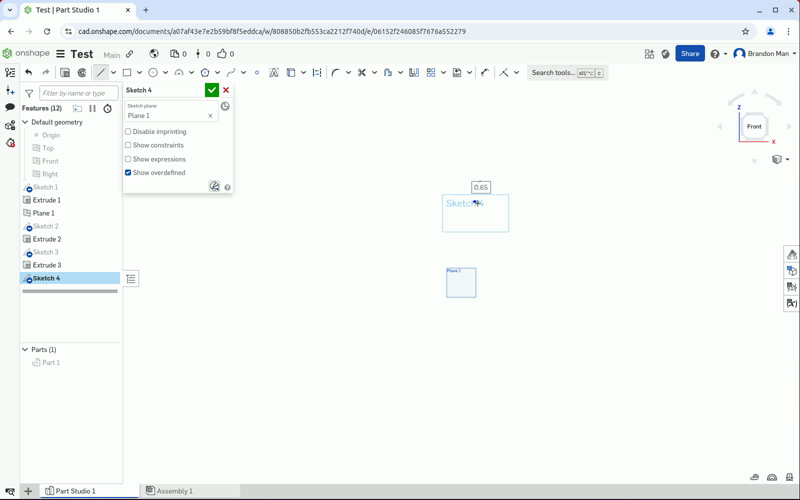
mouse_move(507, 202)
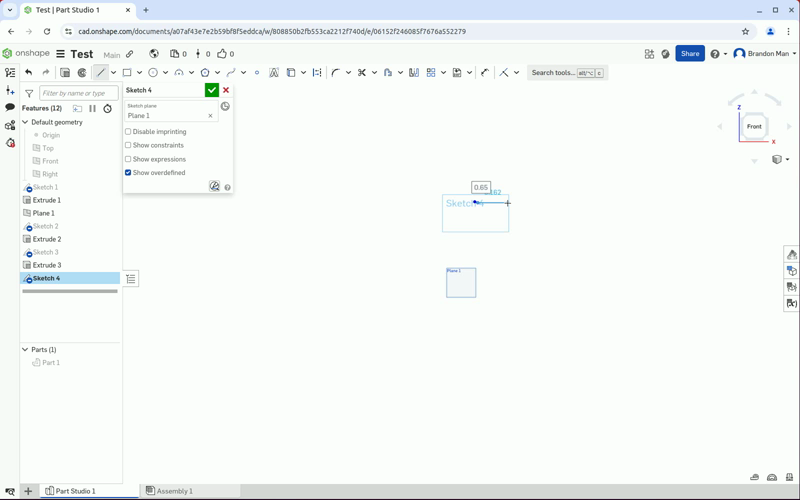
mouse_move(478, 196)
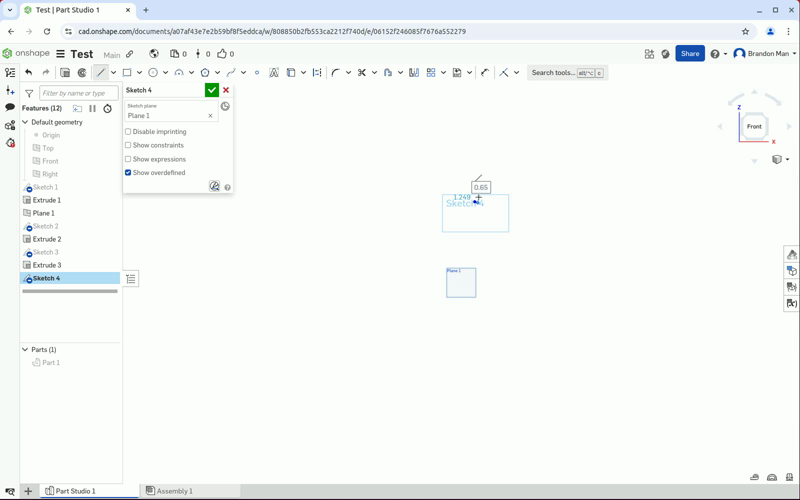
scroll(6)
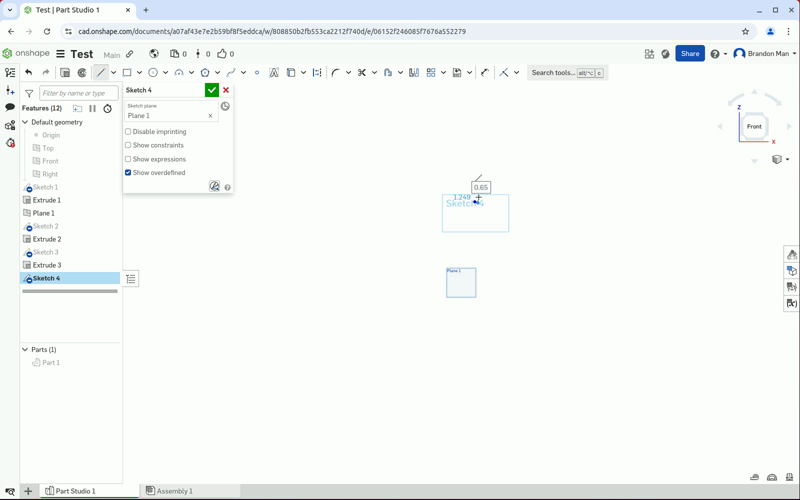
scroll(6)
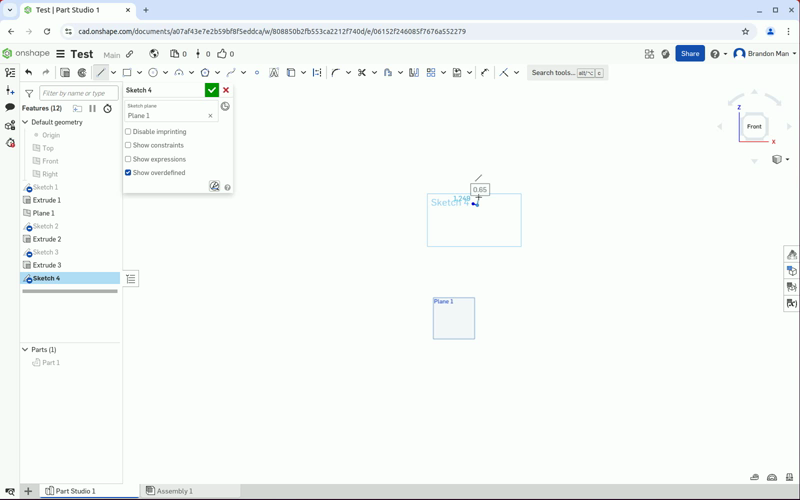
scroll(6)
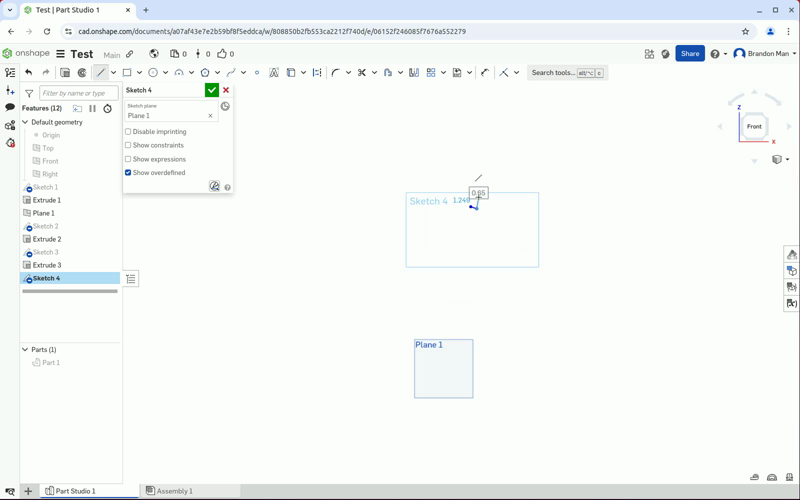
scroll(6)
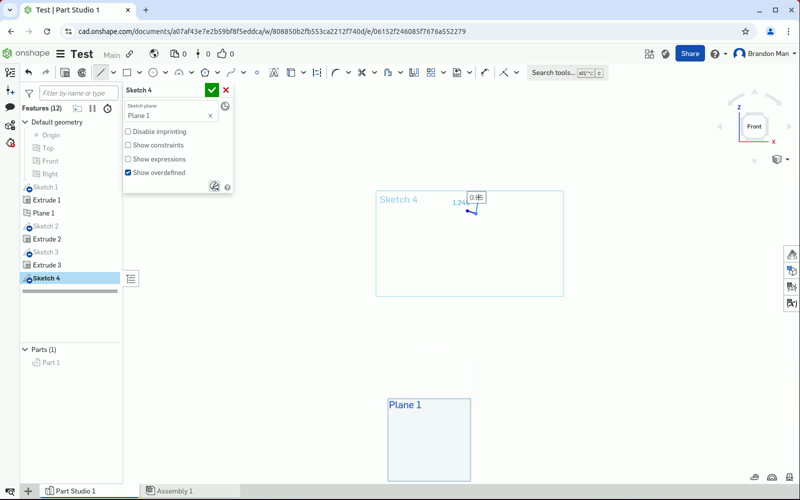
scroll(6)
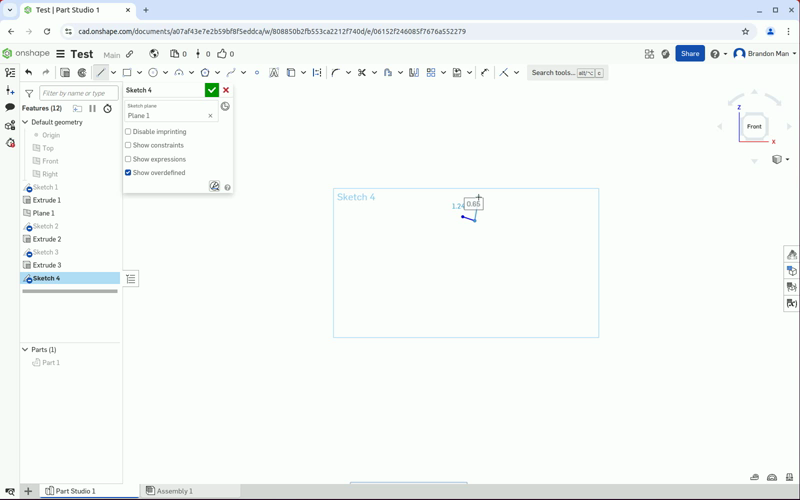
scroll(6)
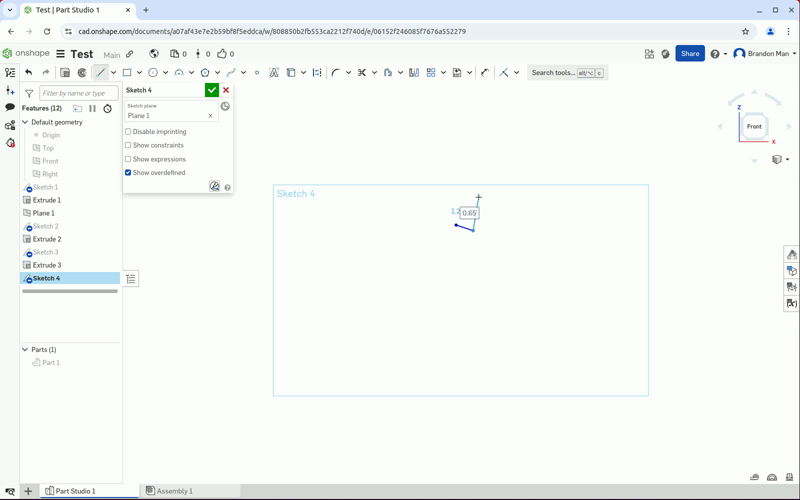
scroll(6)
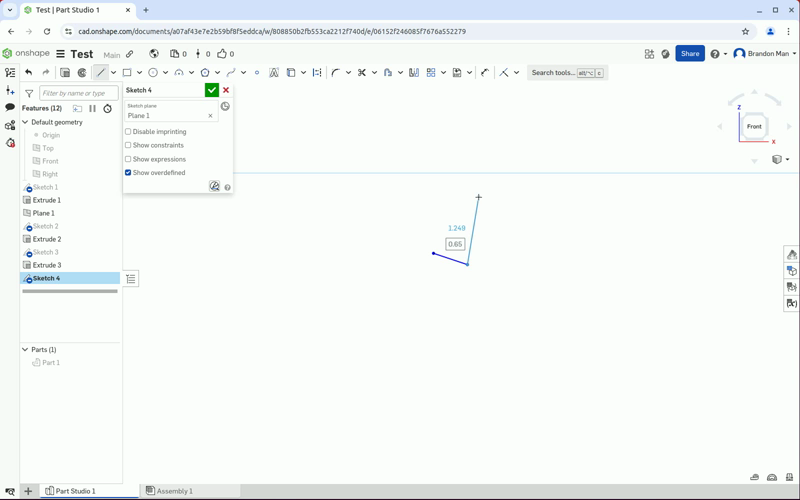
click(478, 196)
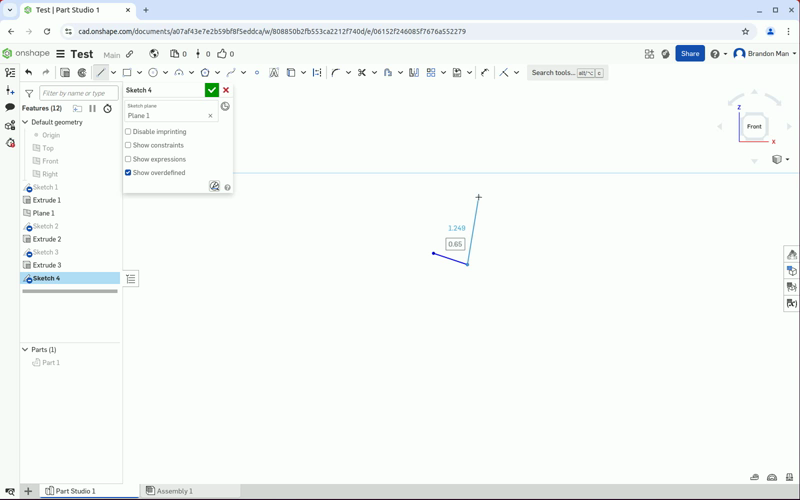
scroll(-6)
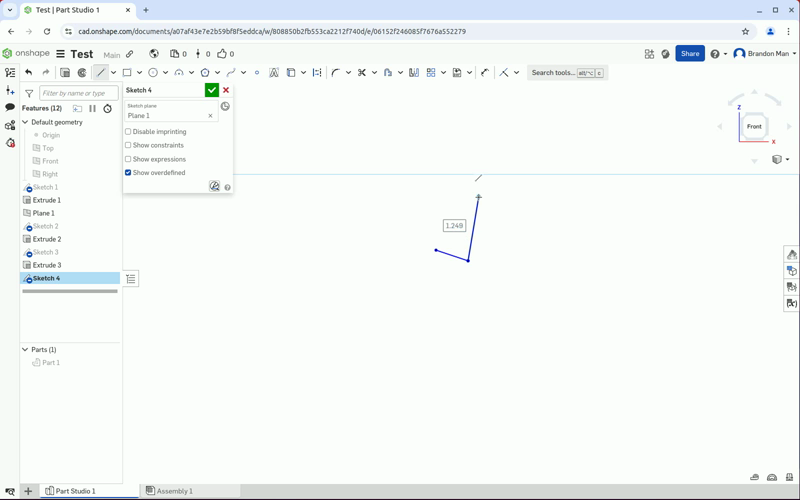
scroll(-6)
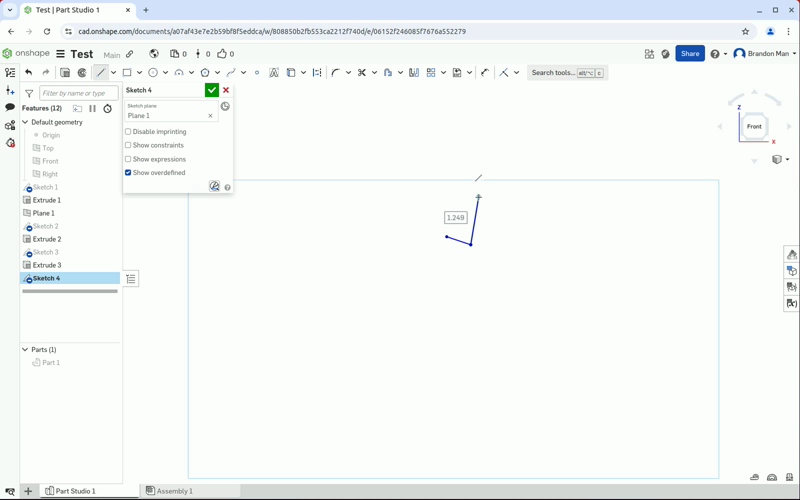
scroll(-6)
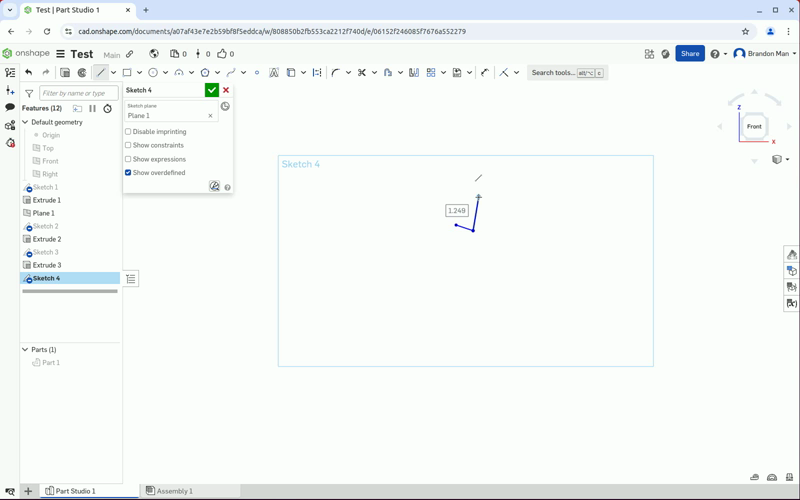
scroll(-6)
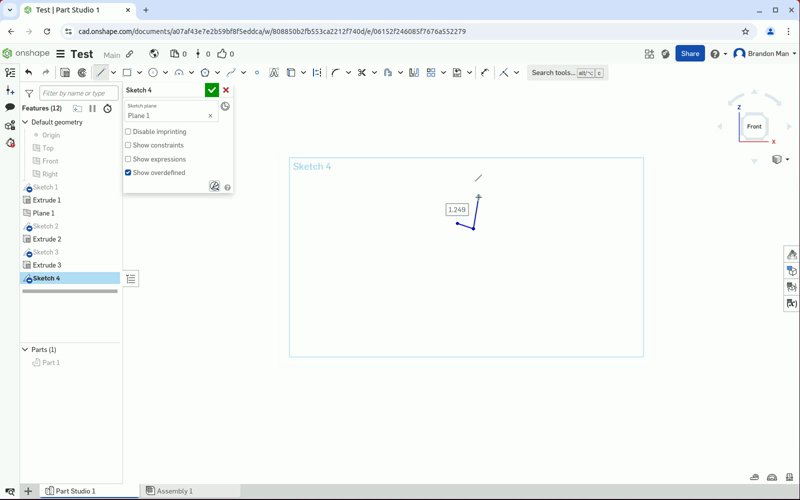
scroll(-6)
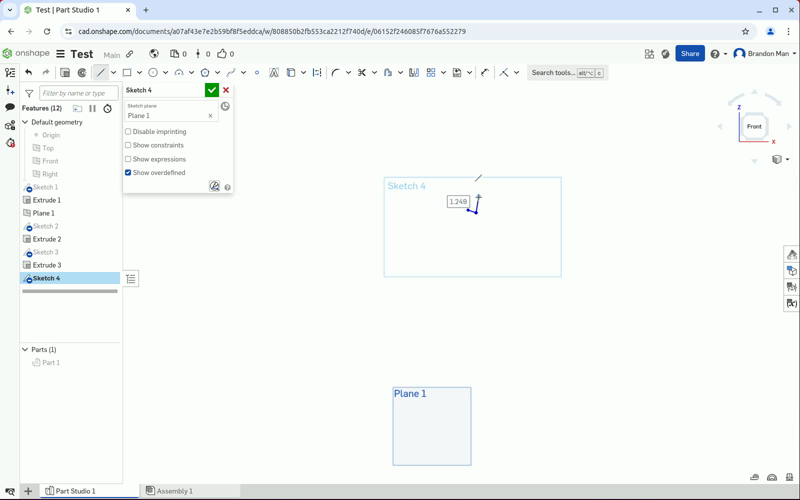
scroll(-6)
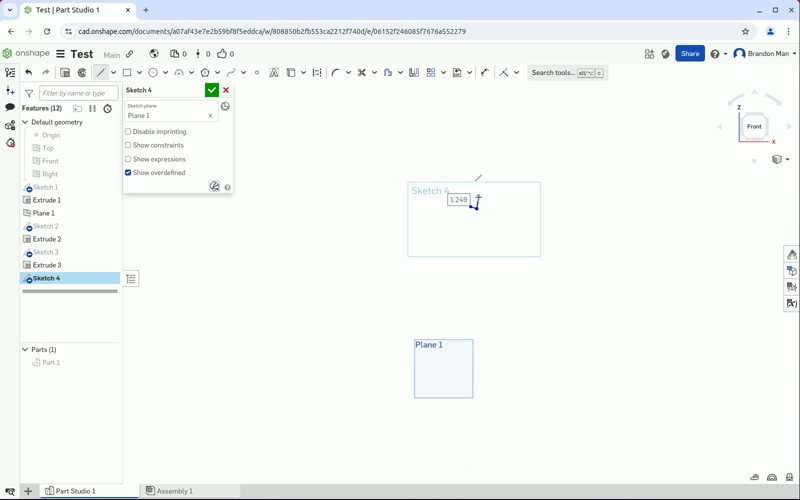
scroll(-6)
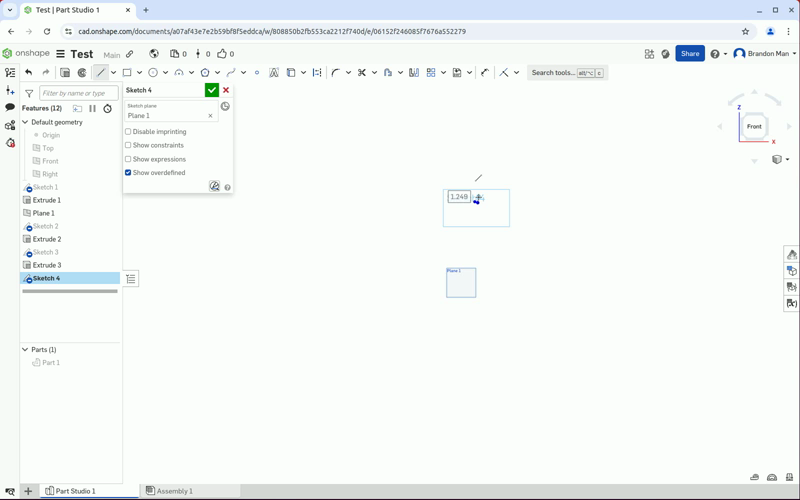
key_up(shift)
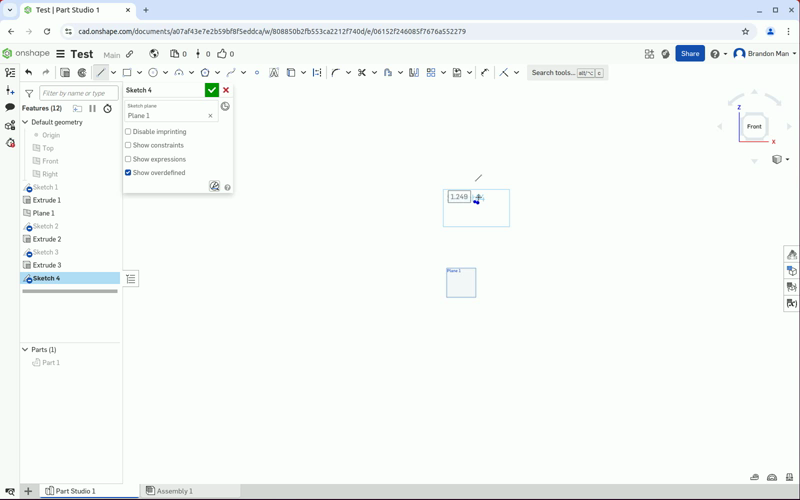
key_down(shift)
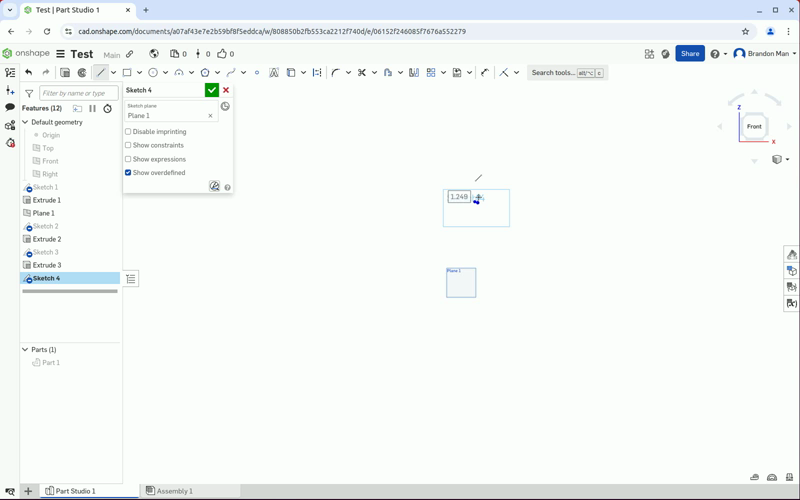
mouse_move(508, 196)
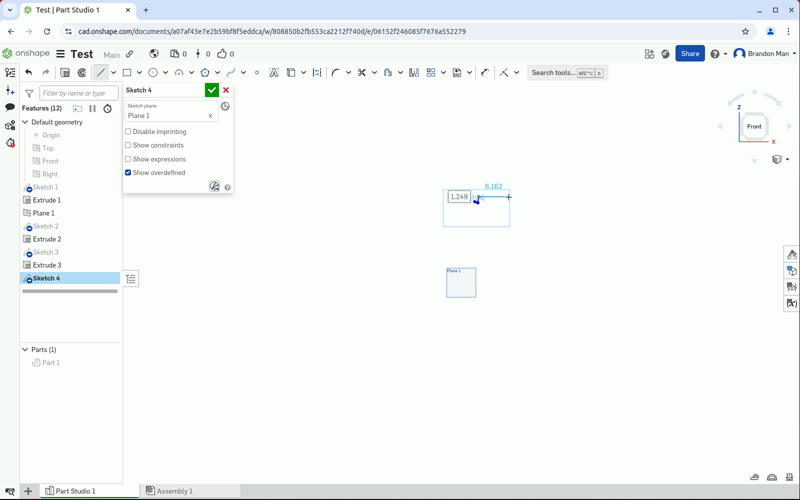
mouse_move(475, 196)
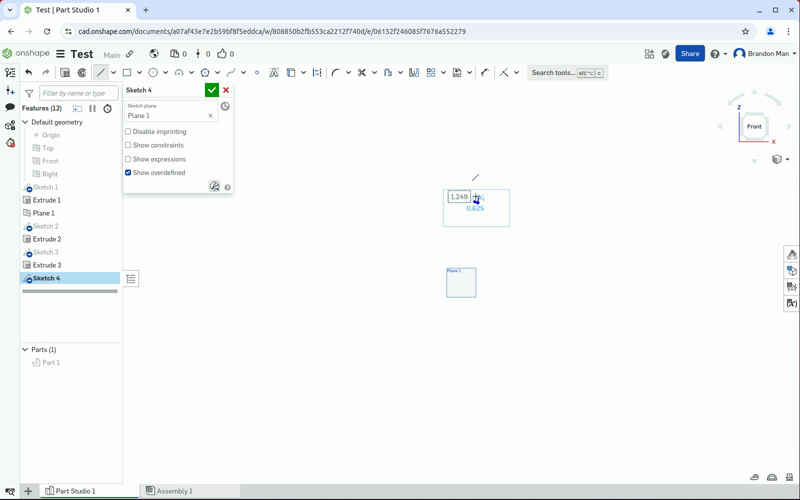
scroll(6)
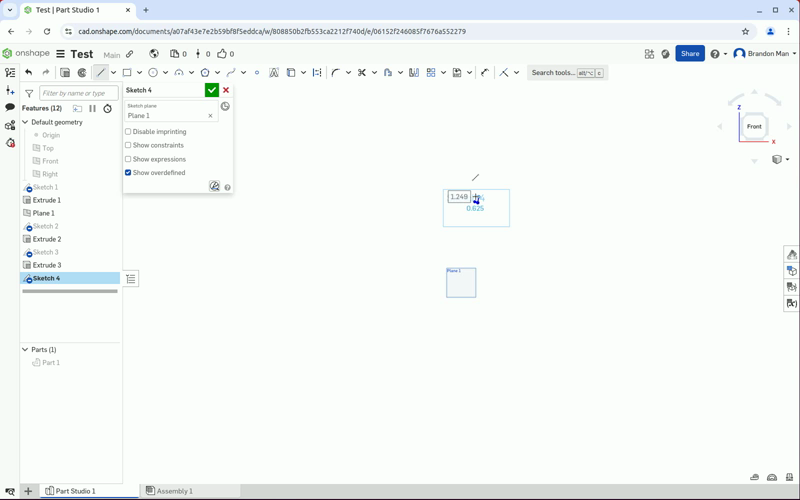
scroll(6)
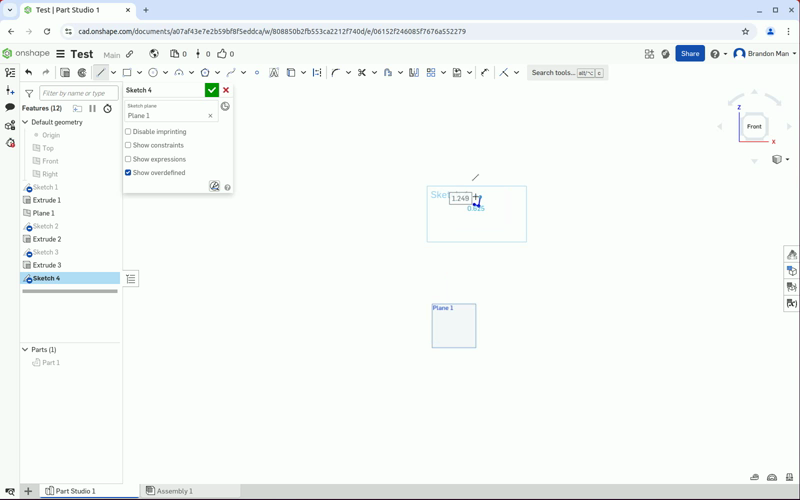
scroll(6)
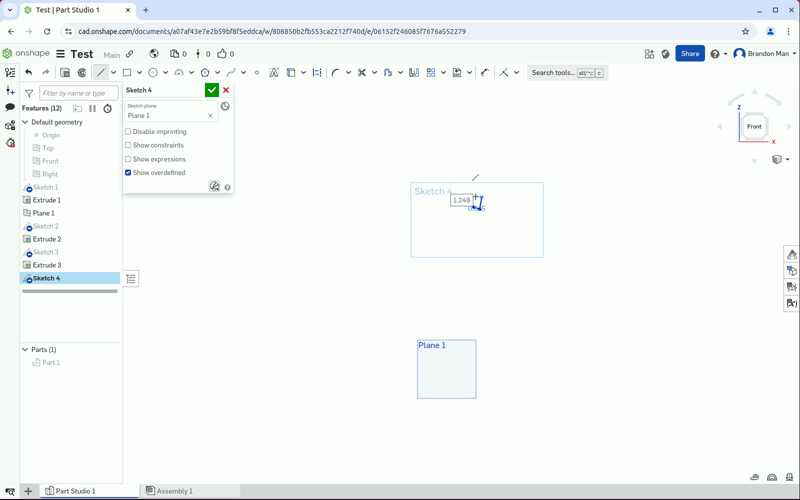
scroll(6)
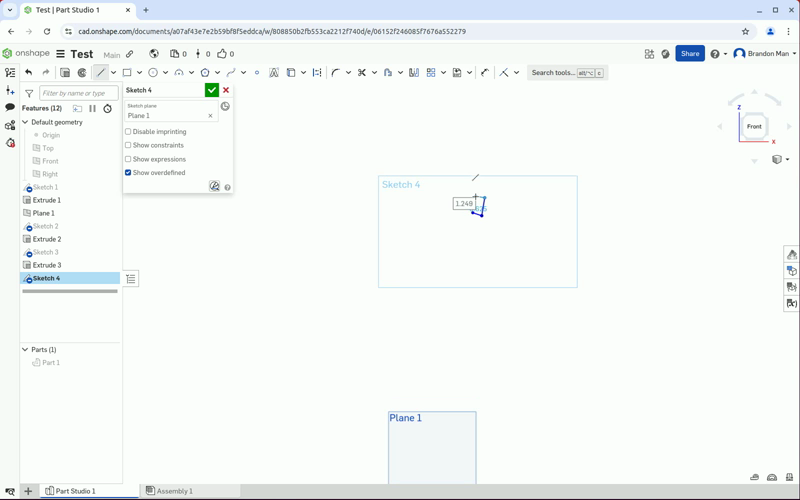
scroll(6)
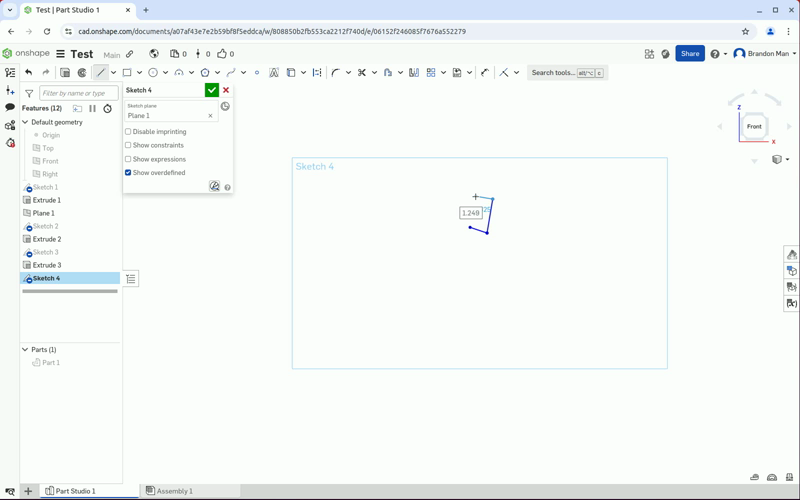
scroll(6)
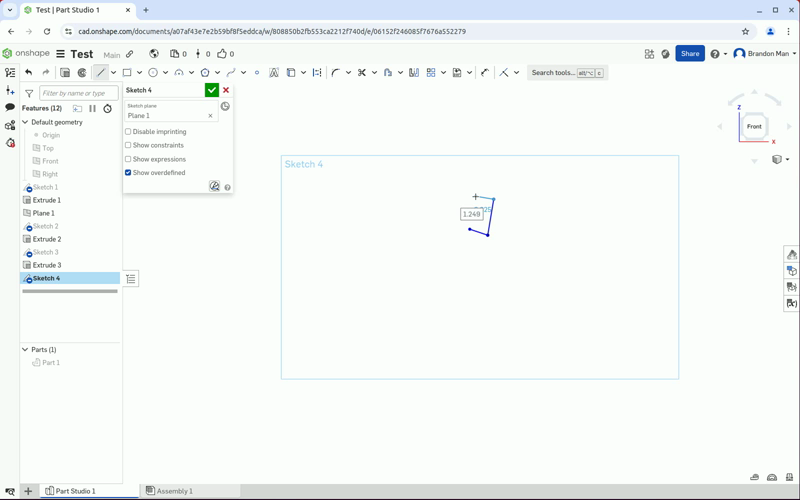
scroll(6)
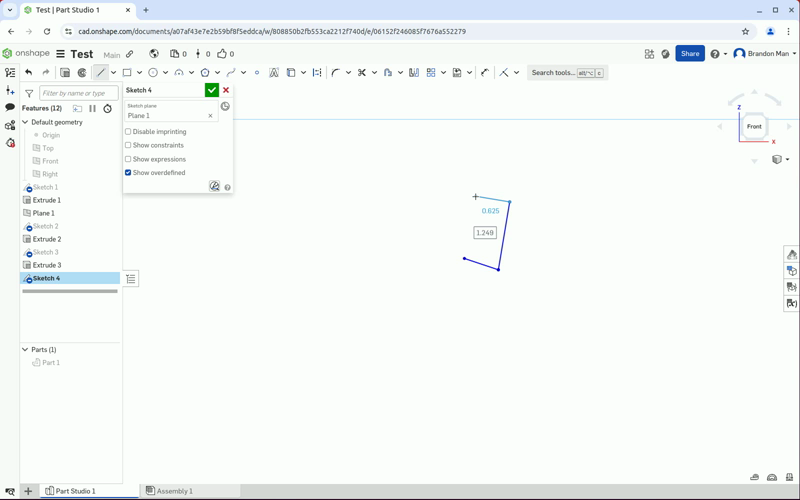
click(475, 196)
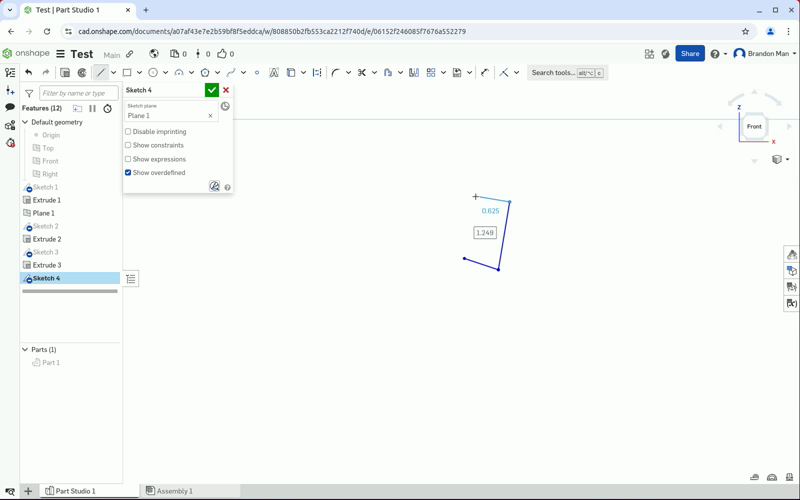
scroll(-6)
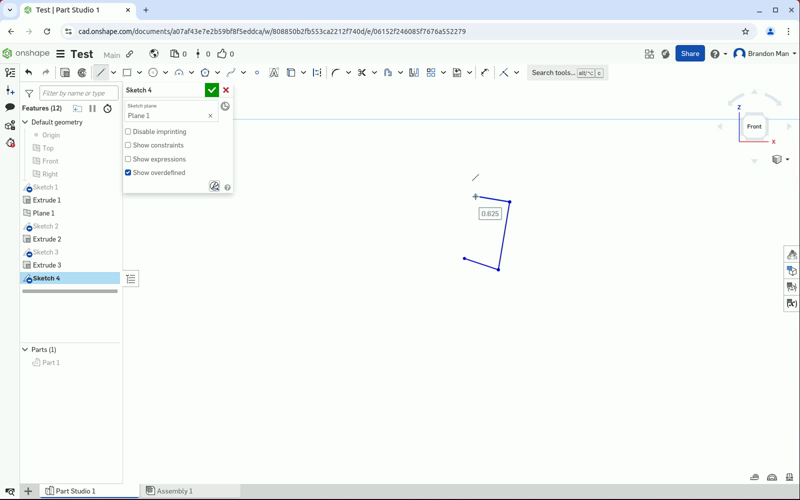
scroll(-6)
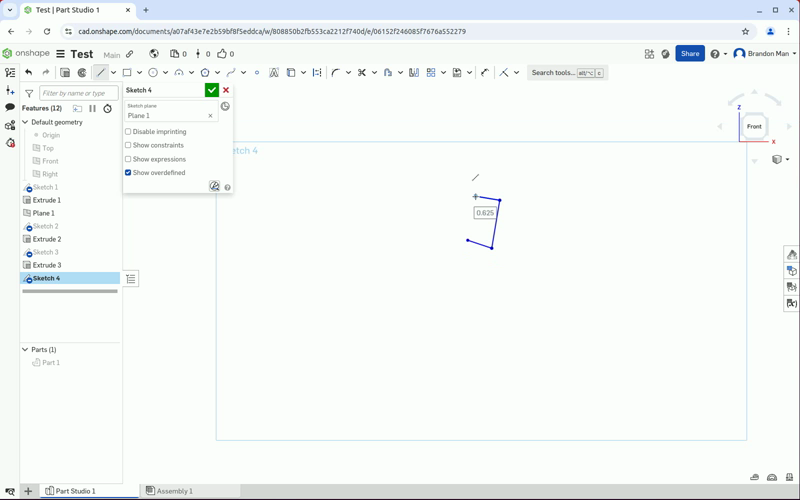
scroll(-6)
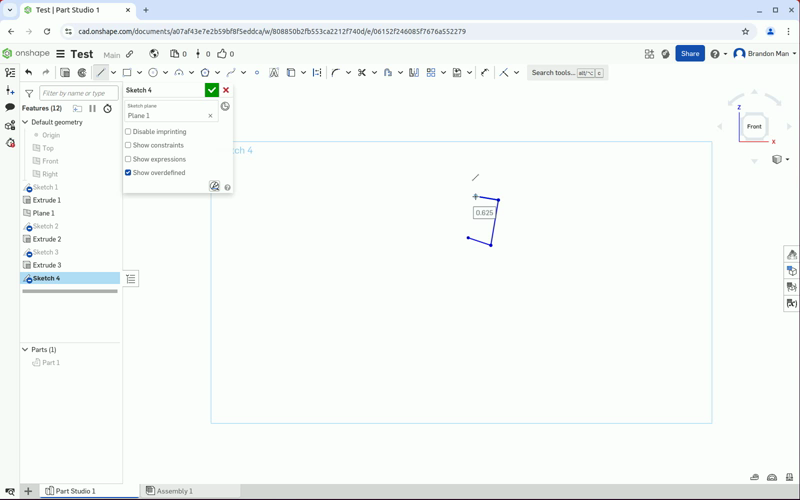
scroll(-6)
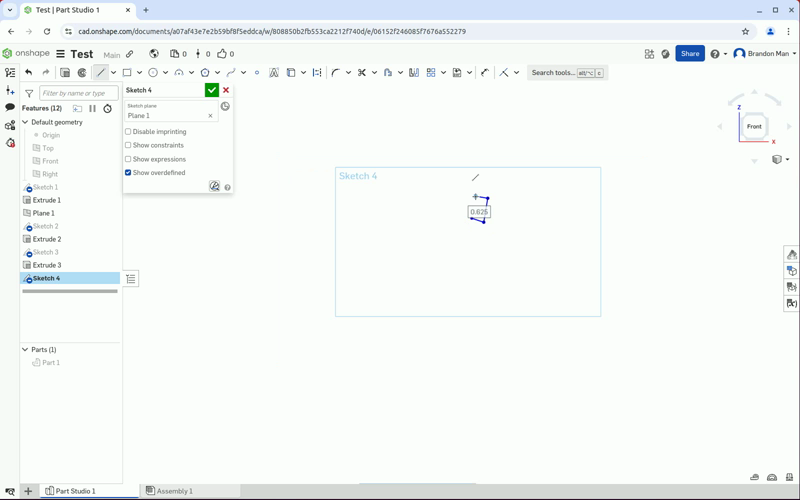
scroll(-6)
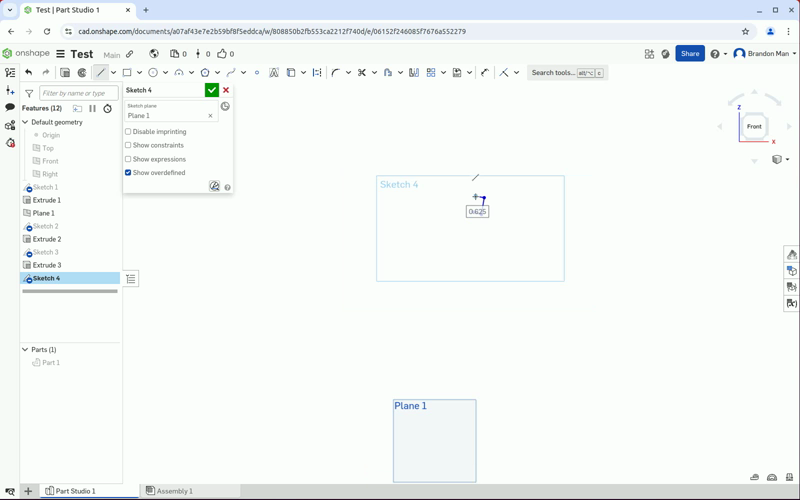
scroll(-6)
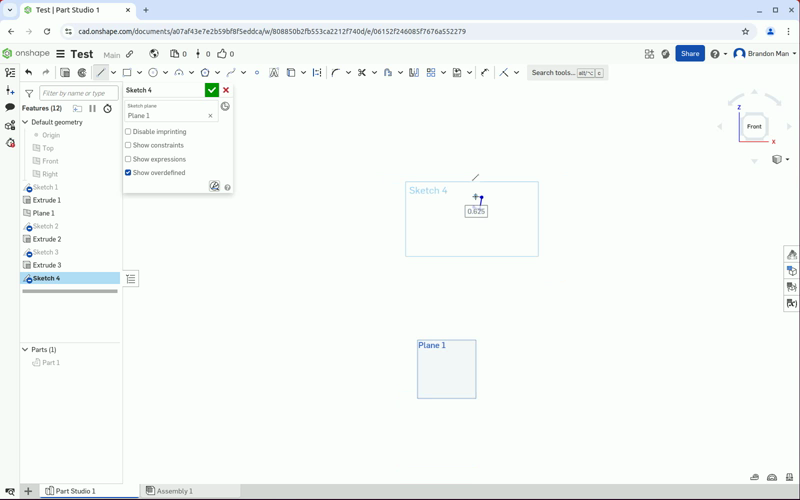
scroll(-6)
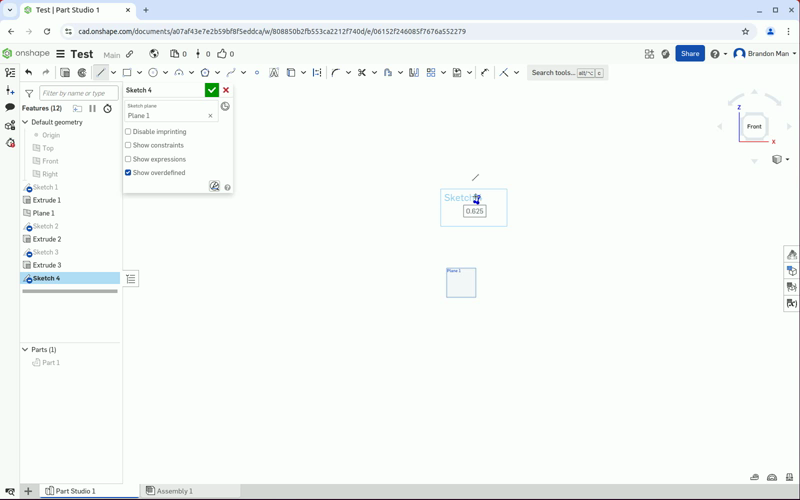
key_up(shift)
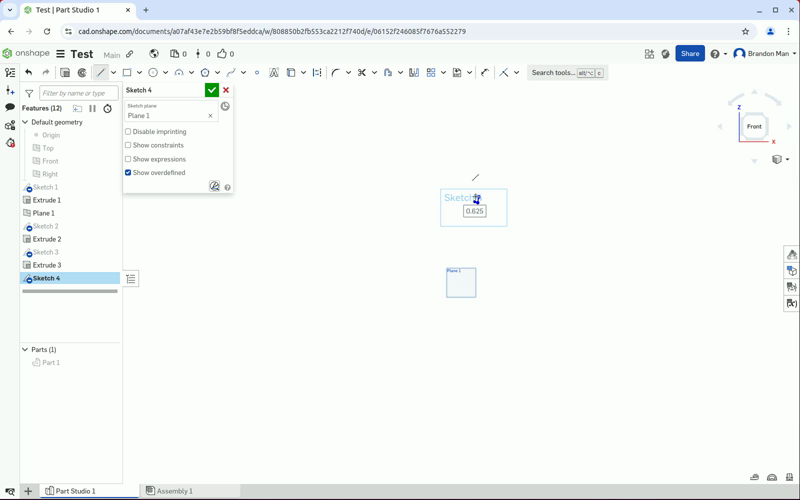
mouse_move(505, 196)
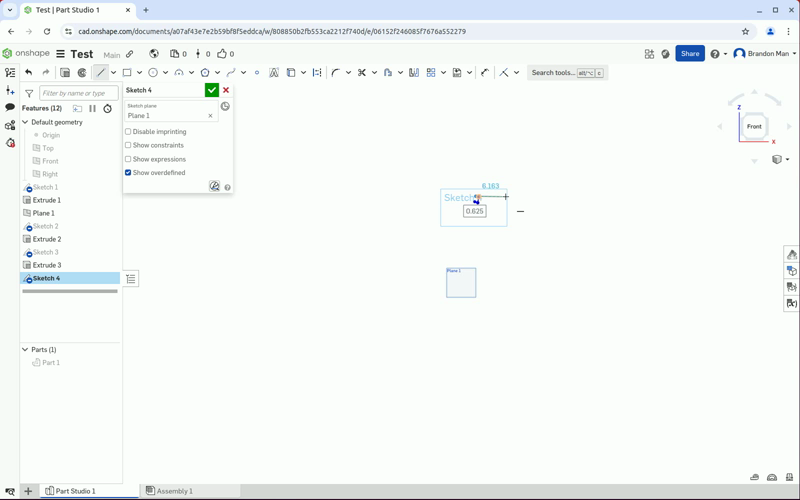
key_down(shift)
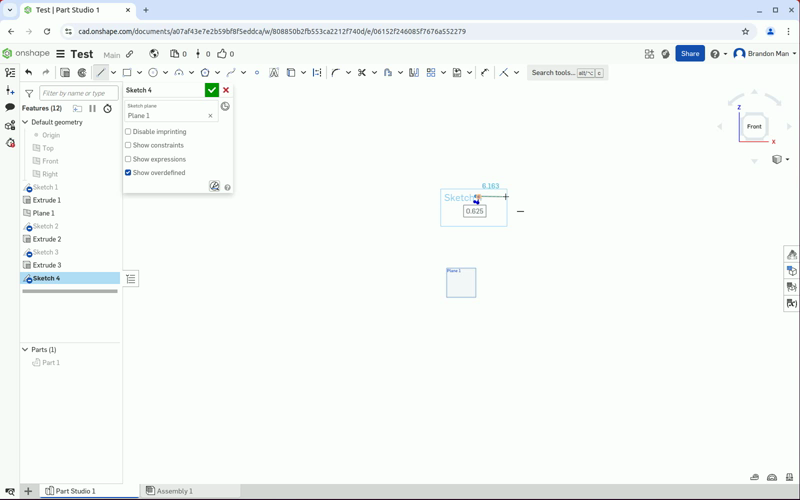
mouse_move(474, 201)
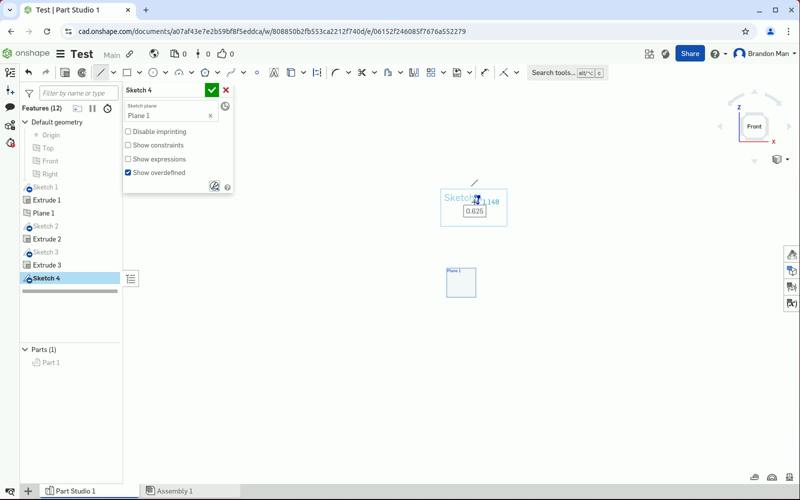
scroll(6)
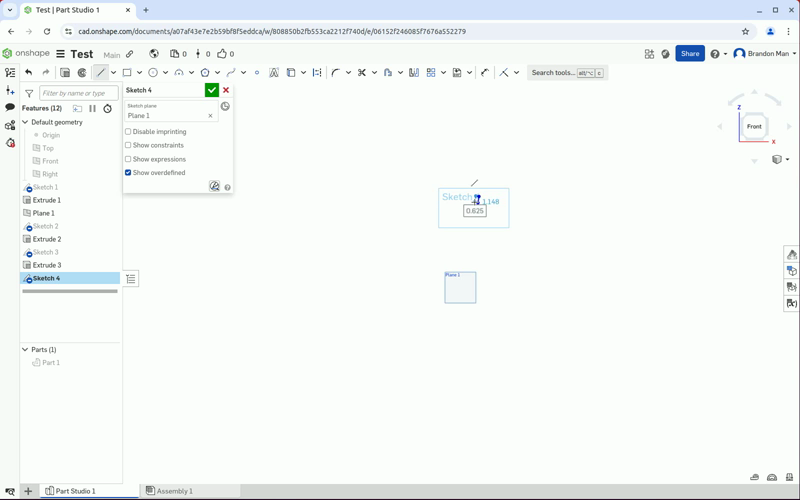
scroll(6)
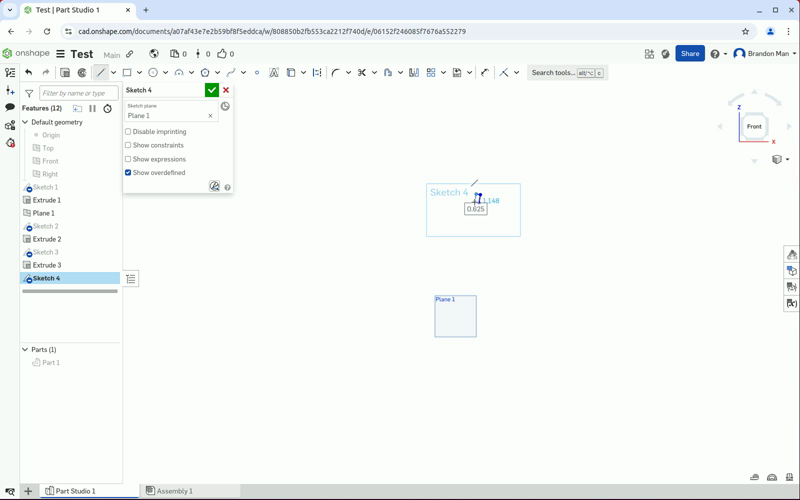
scroll(6)
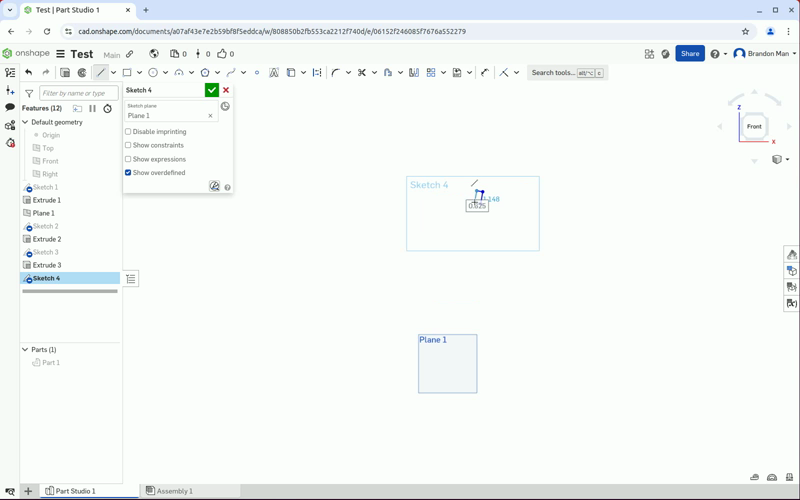
scroll(6)
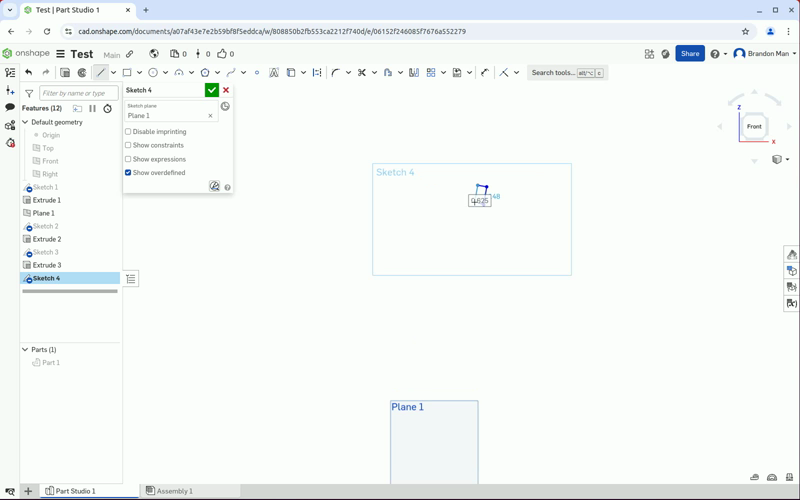
scroll(6)
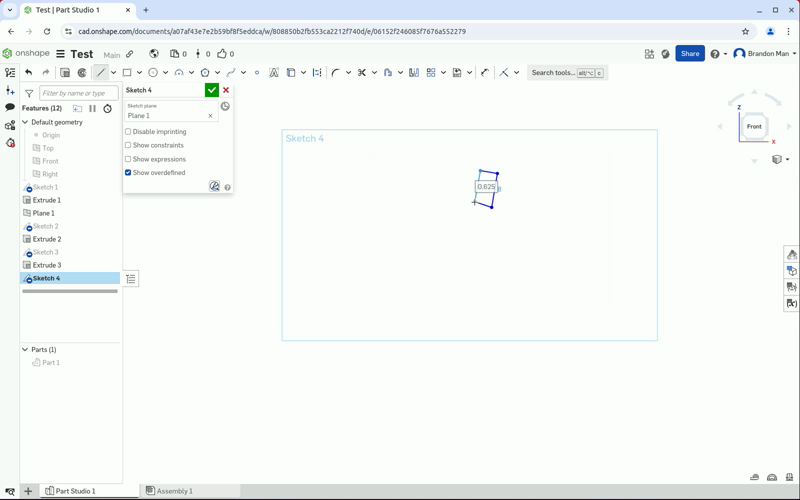
scroll(6)
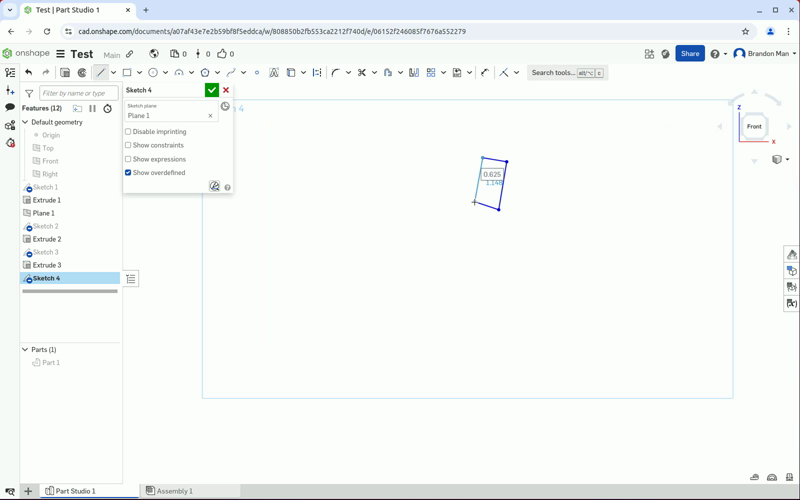
scroll(6)
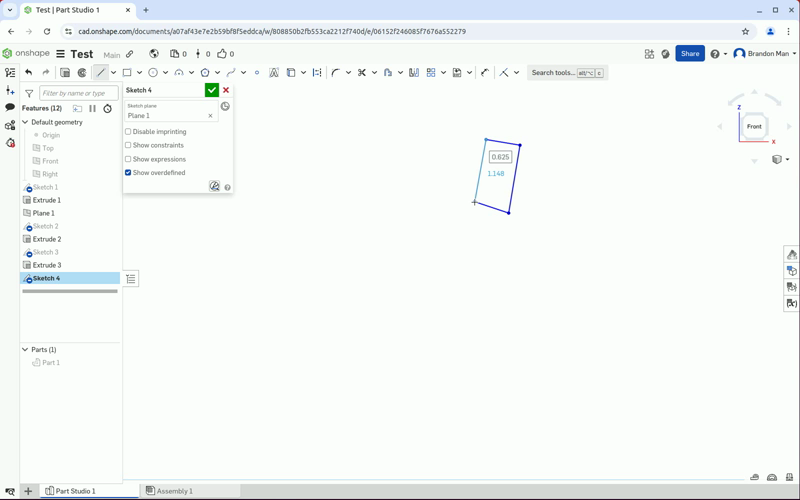
key_up(shift)
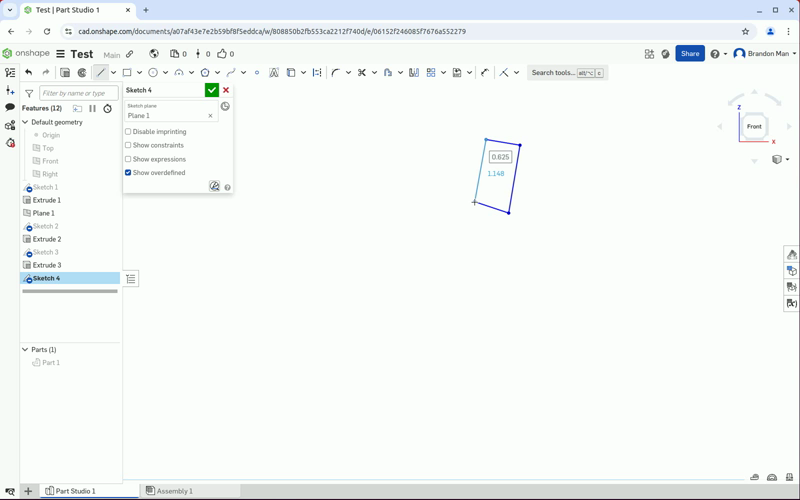
click(474, 201)
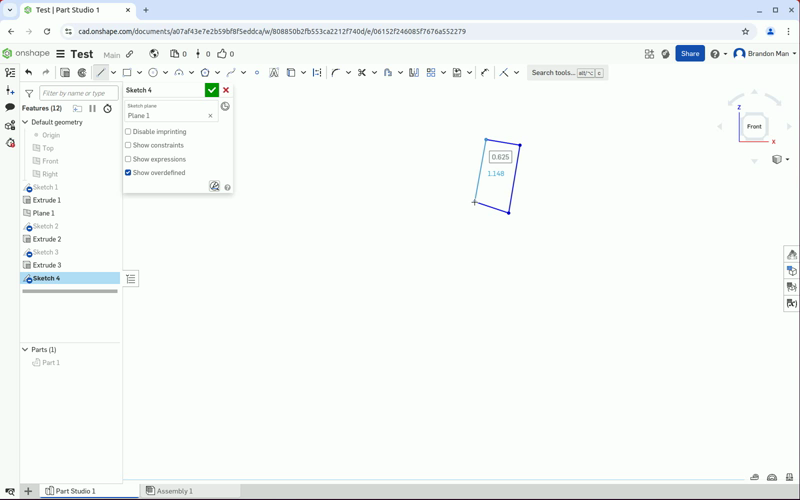
scroll(-6)
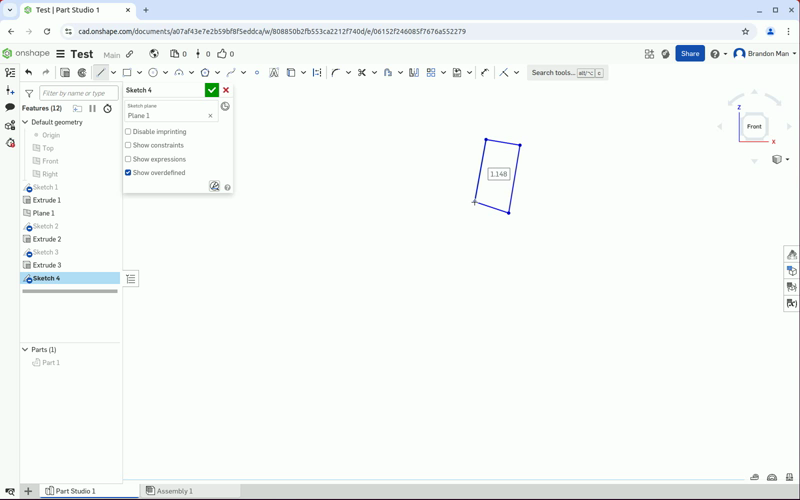
scroll(-6)
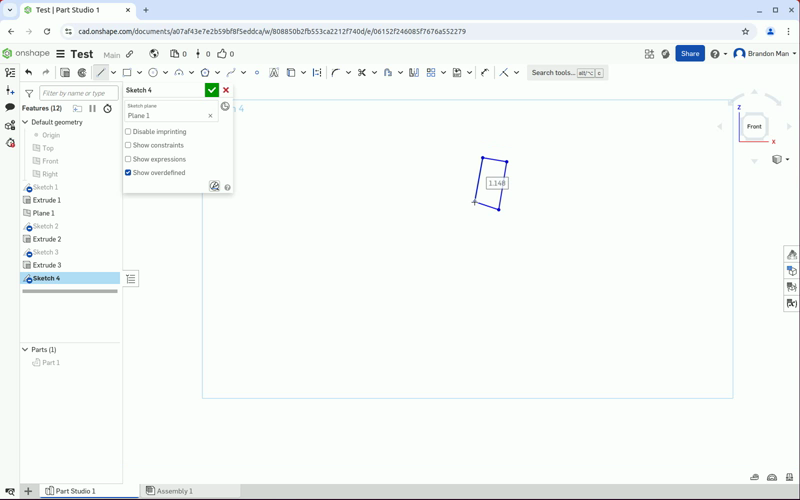
scroll(-6)
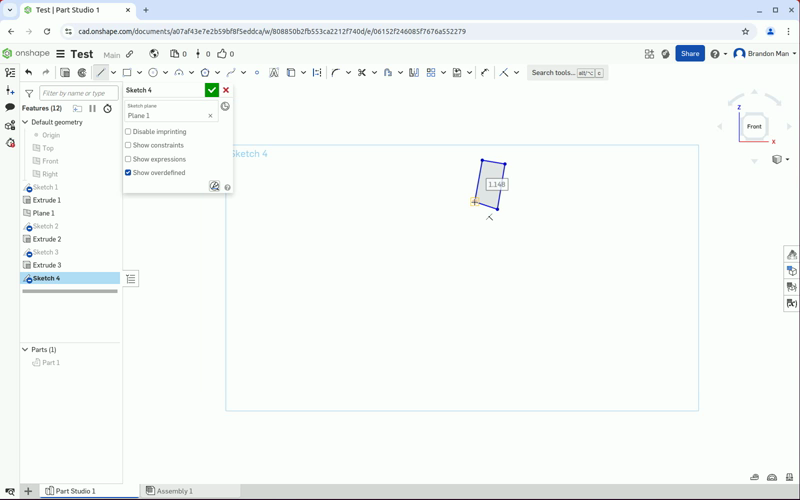
scroll(-6)
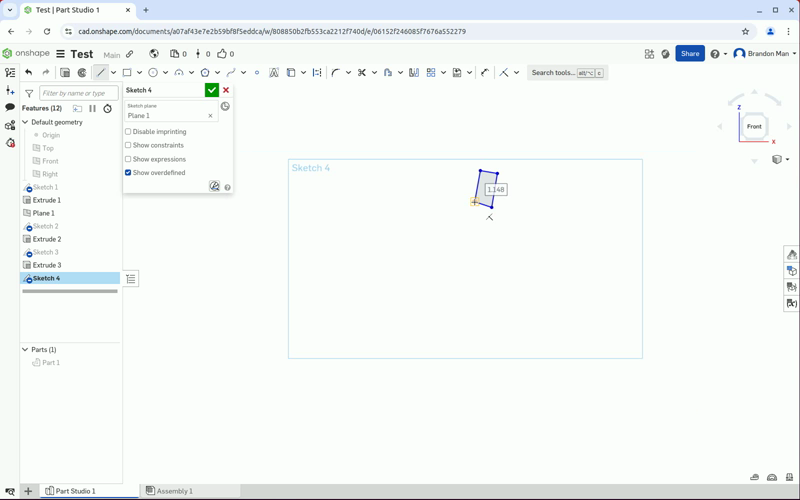
scroll(-6)
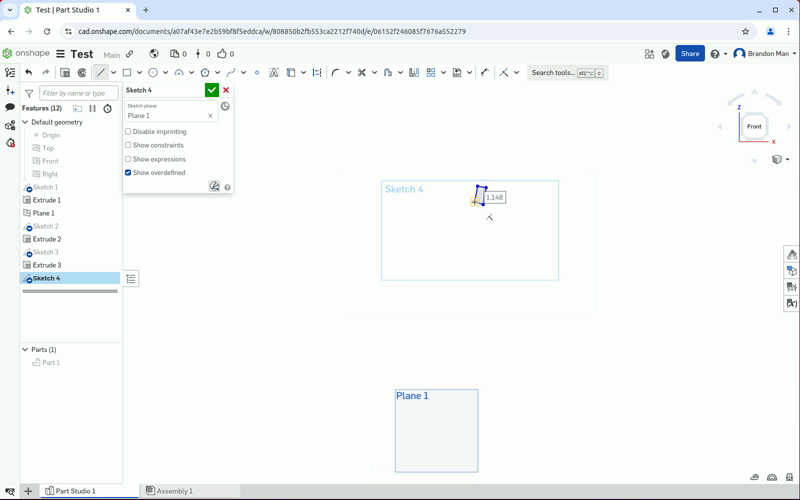
scroll(-6)
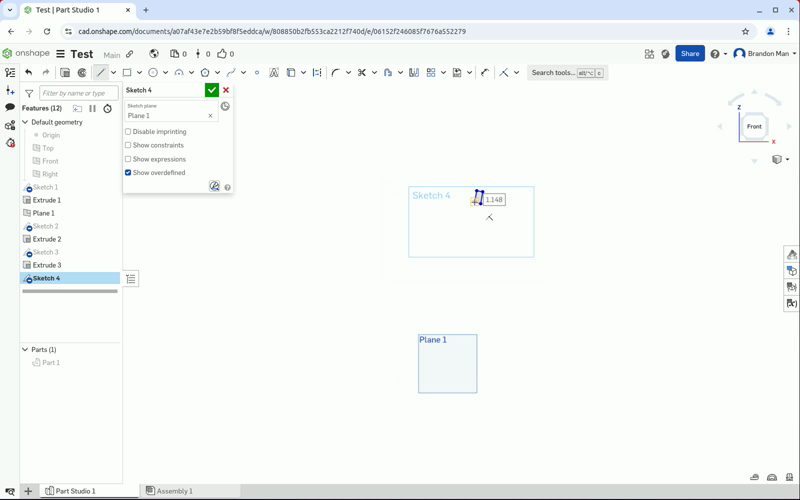
scroll(-6)
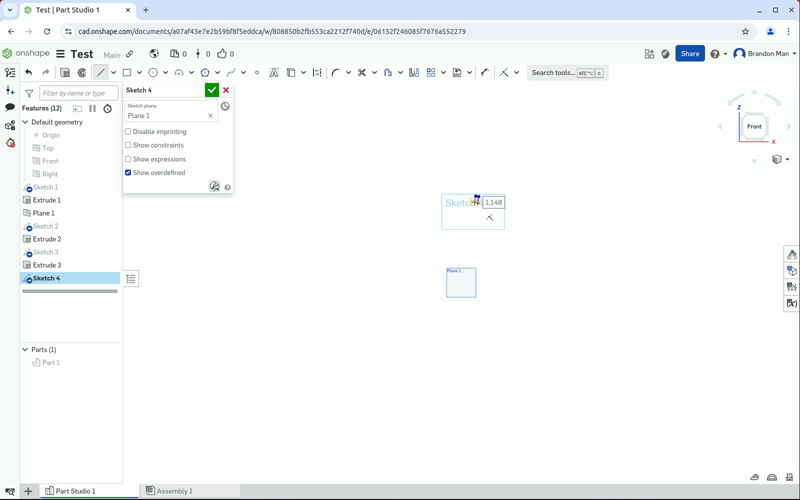
key(esc)
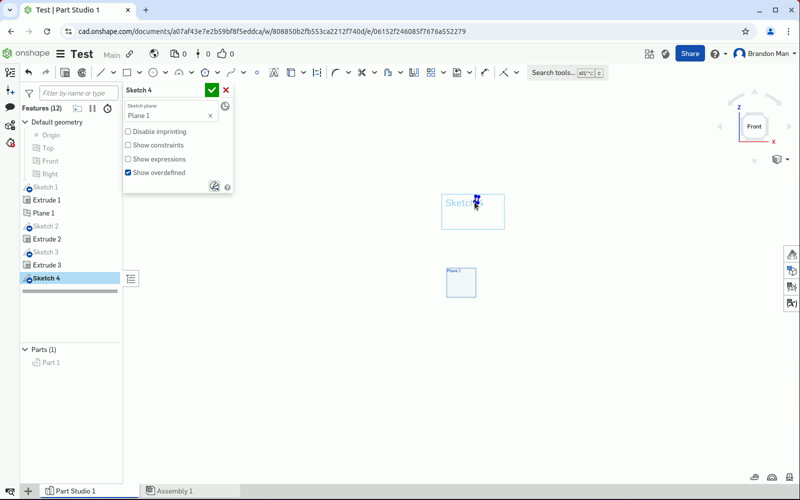
mouse_move(477, 198)
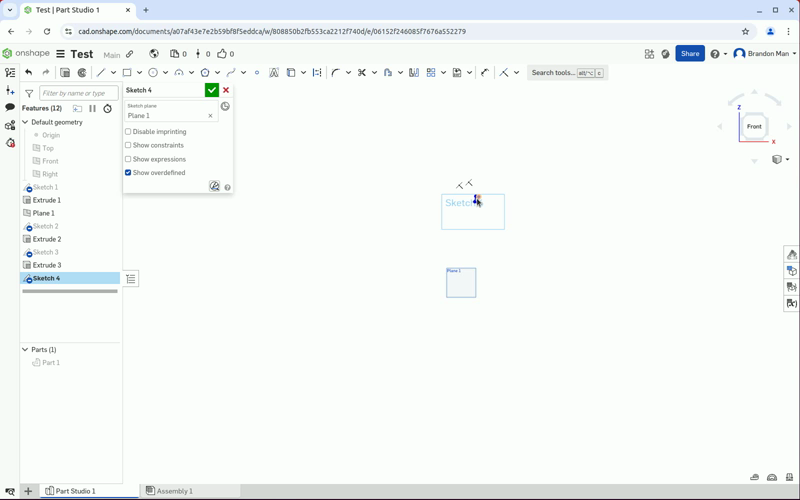
scroll(6)
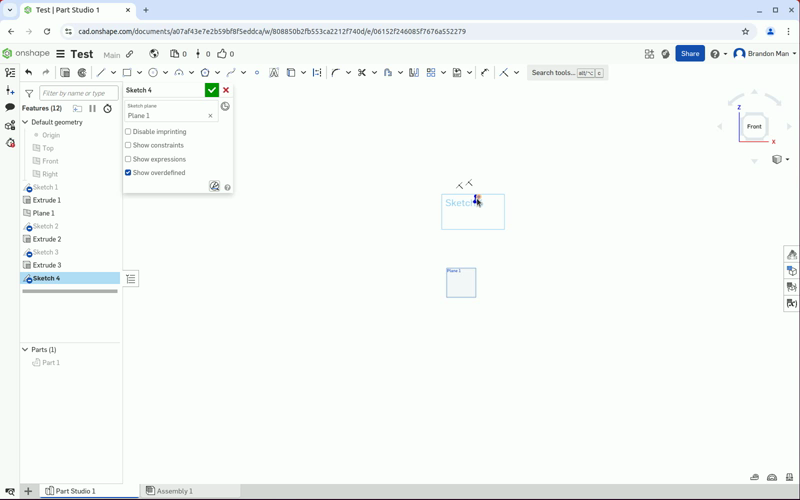
scroll(6)
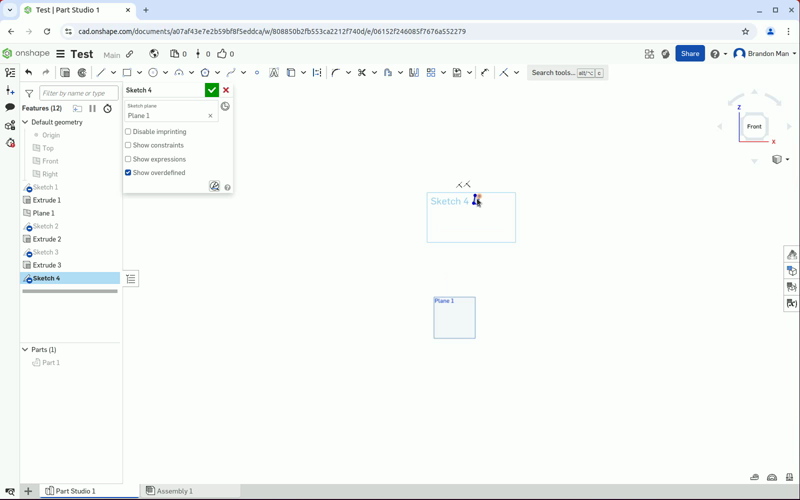
scroll(6)
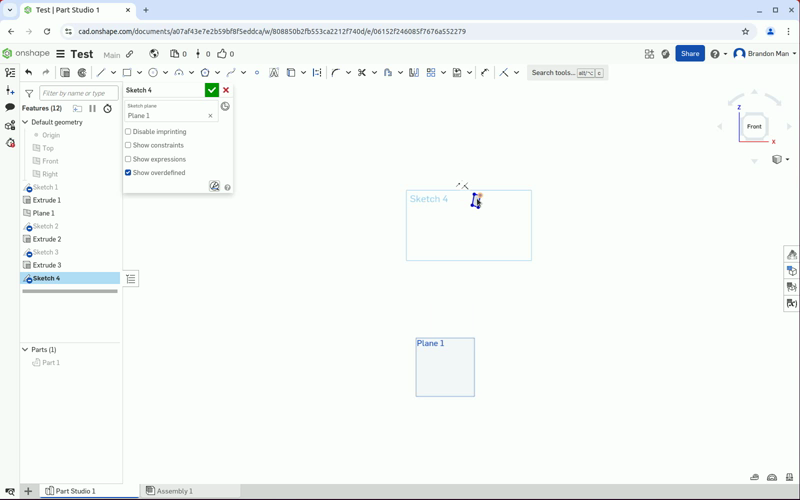
scroll(6)
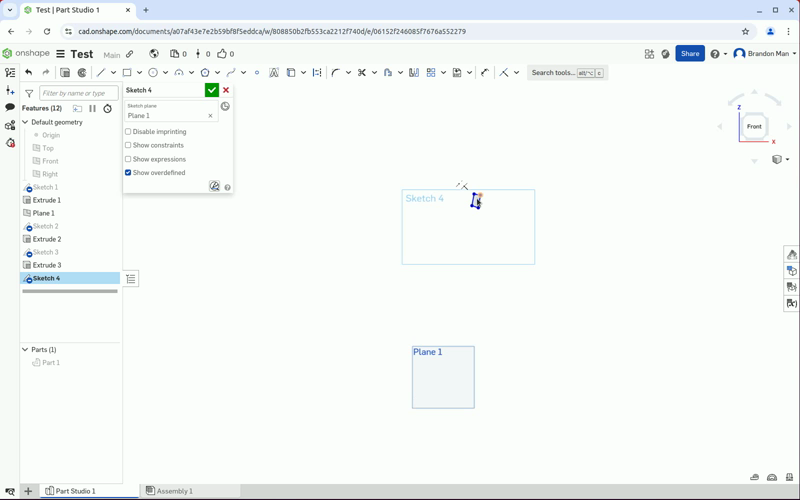
scroll(6)
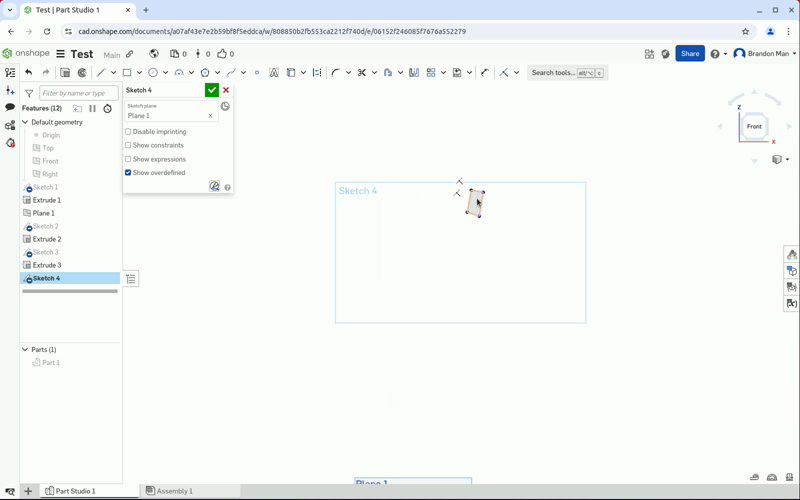
scroll(6)
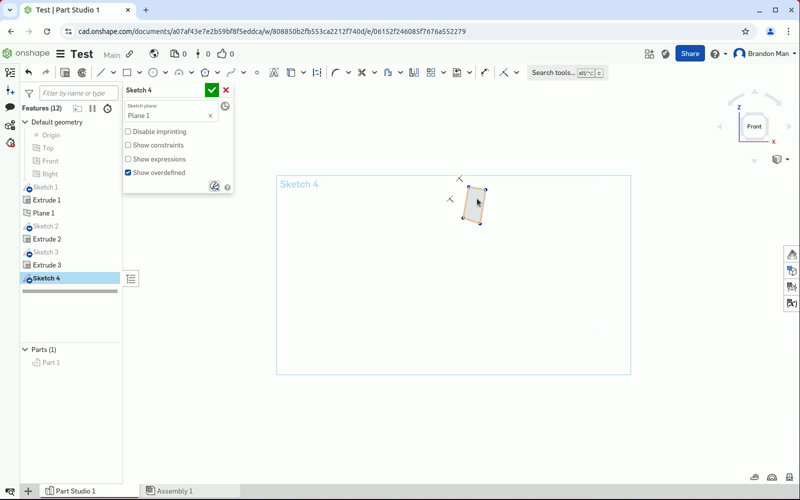
scroll(6)
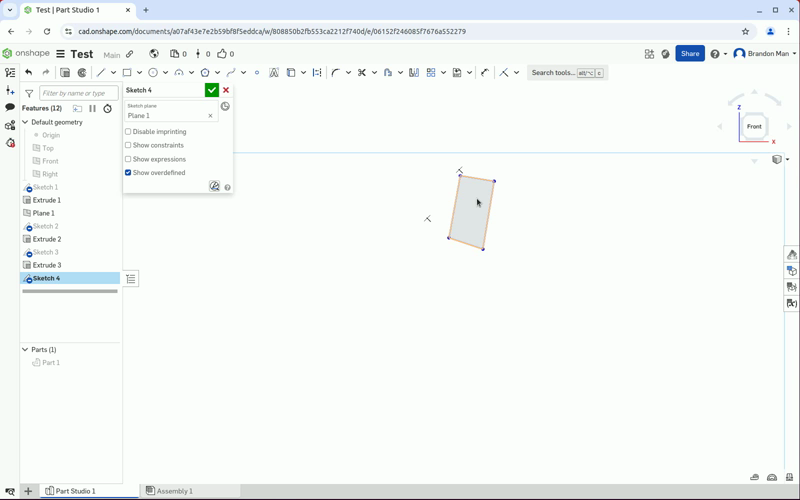
click(477, 198)
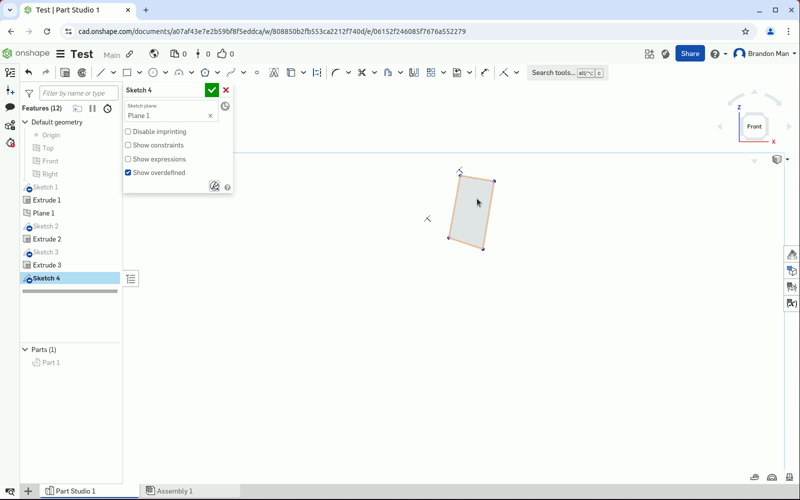
scroll(-6)
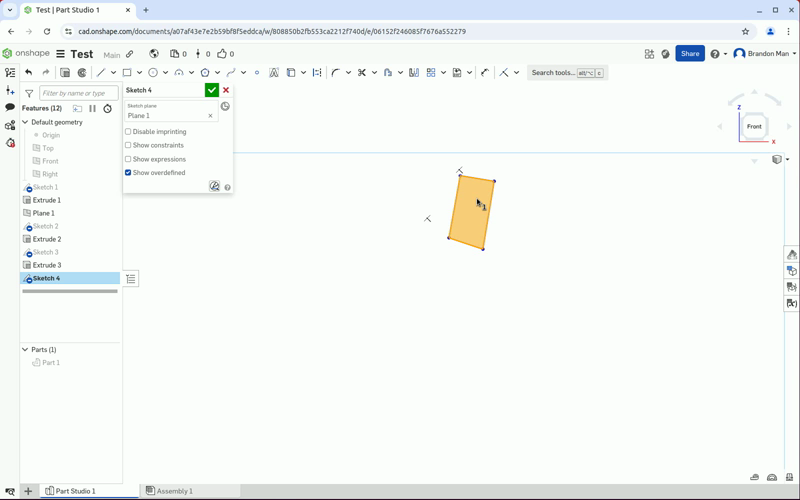
scroll(-6)
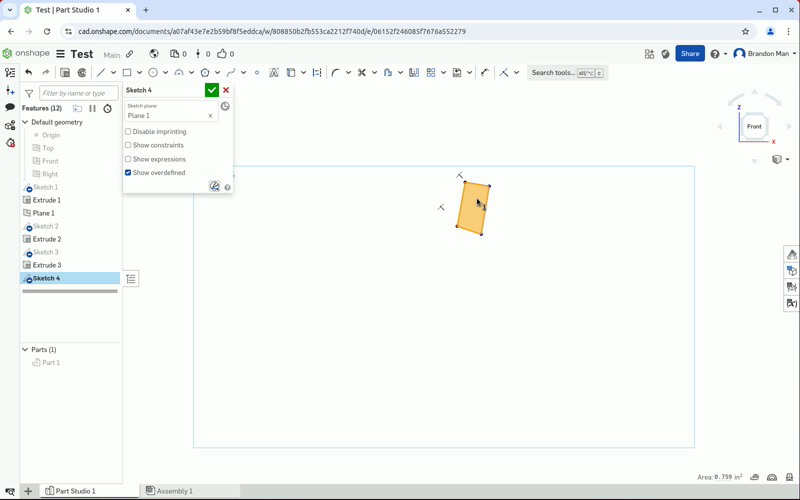
scroll(-6)
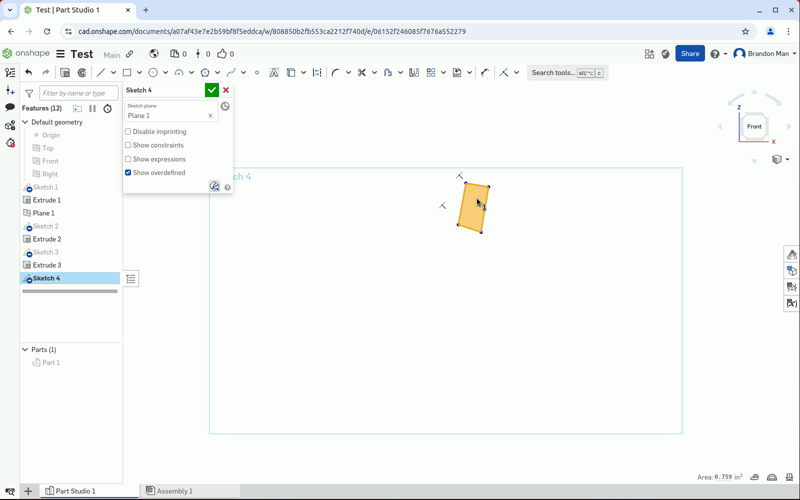
scroll(-6)
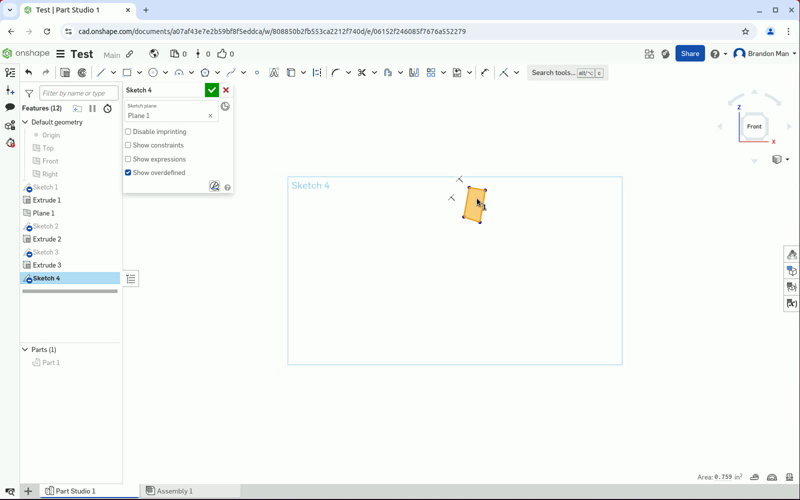
scroll(-6)
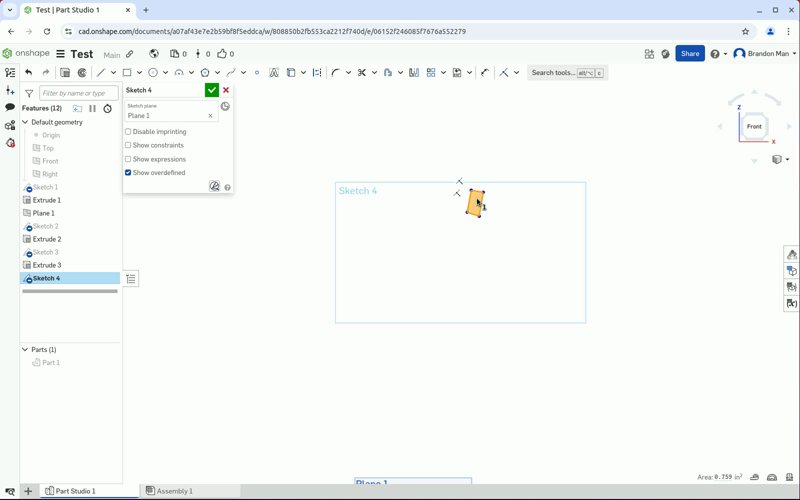
scroll(-6)
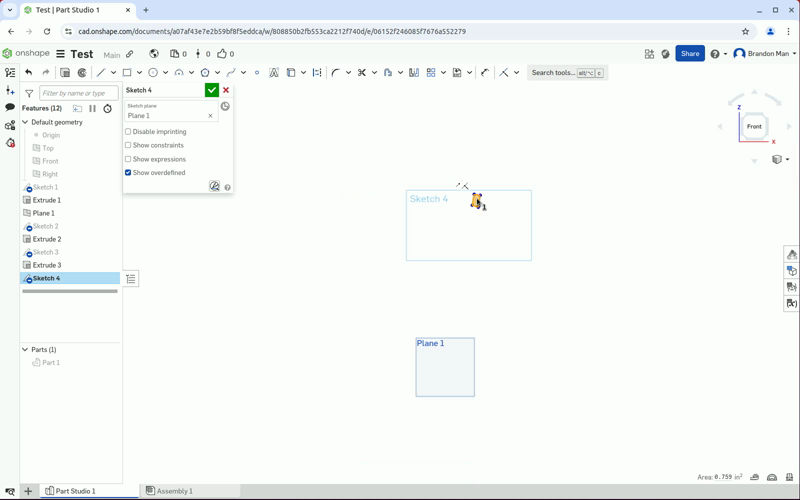
scroll(-6)
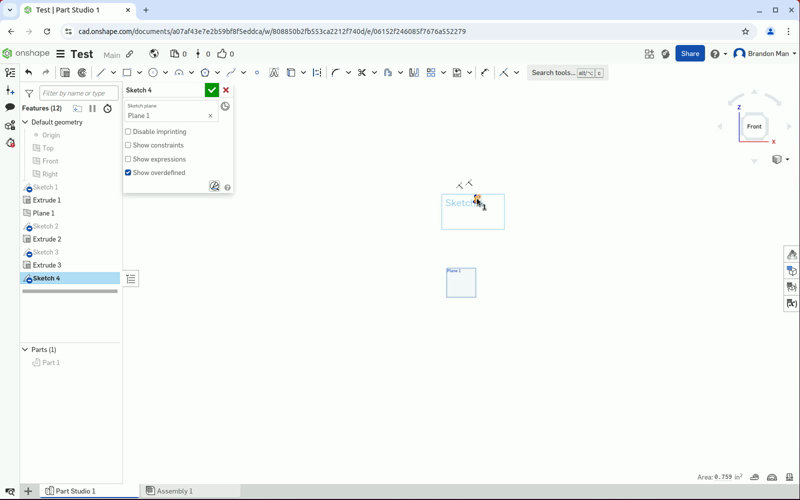
mouse_move(73, 352)
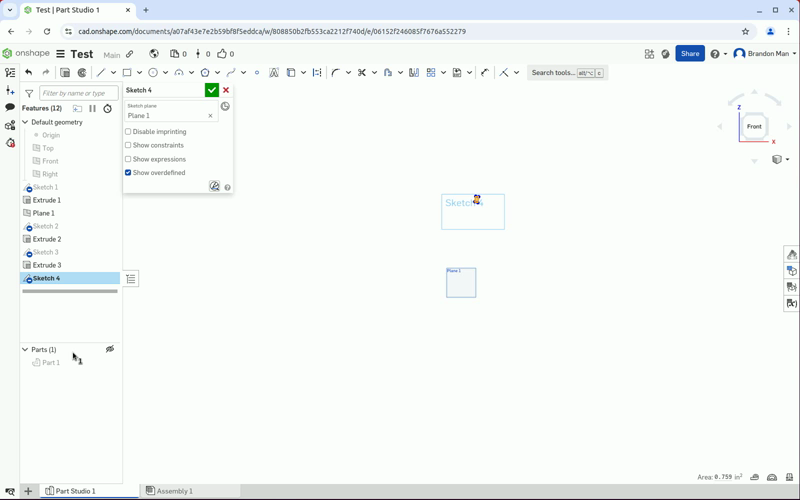
key(shift+y)
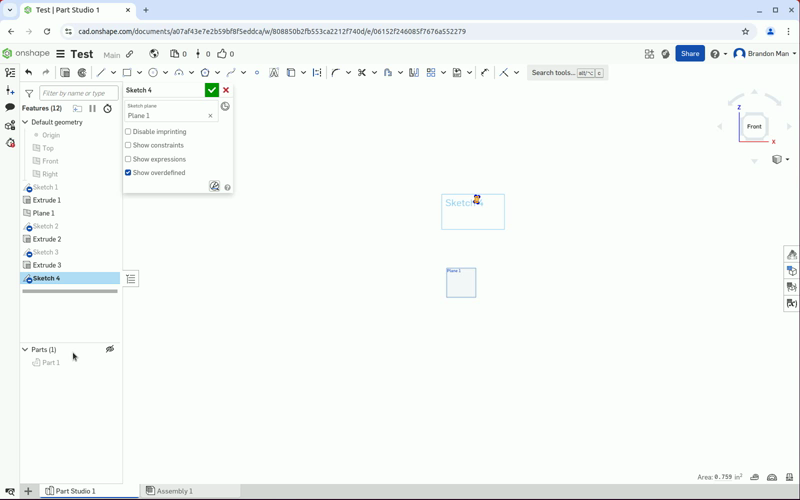
key(shift+e)
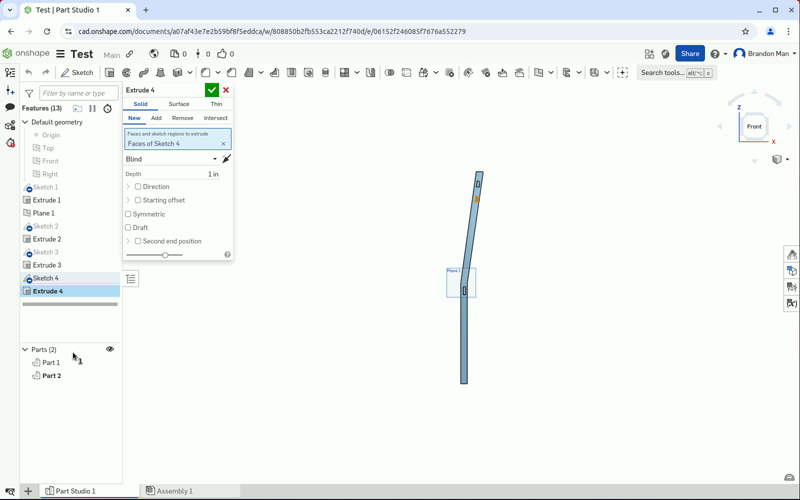
mouse_move(143, 106)
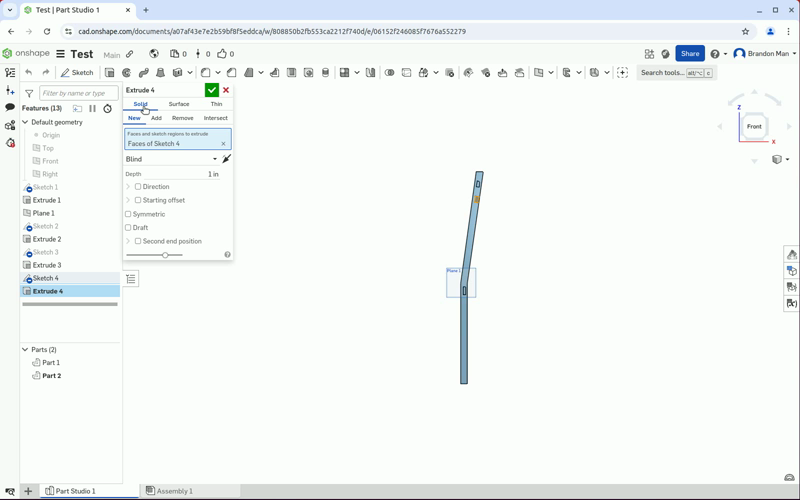
click(143, 106)
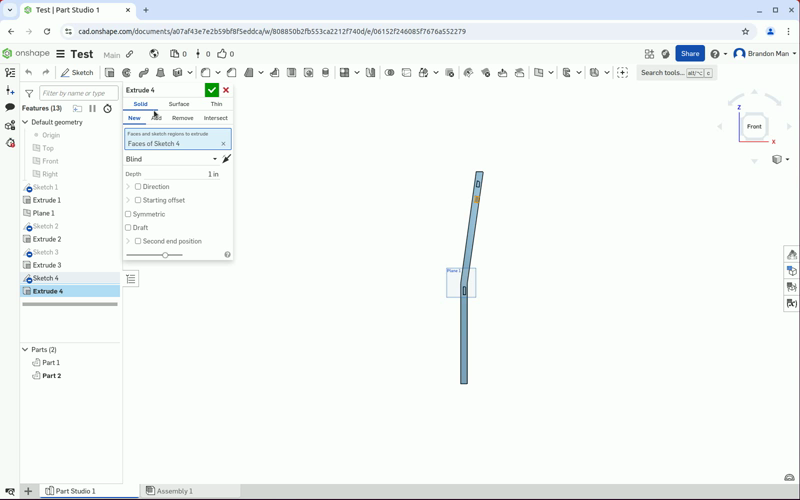
mouse_move(186, 120)
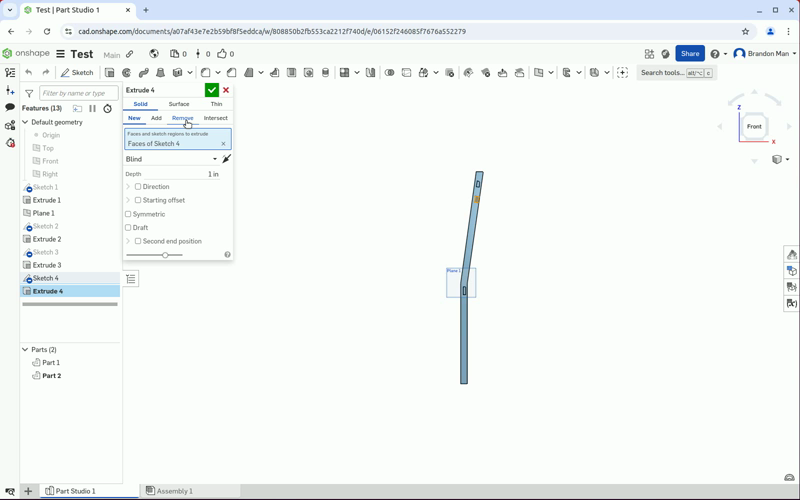
click(186, 120)
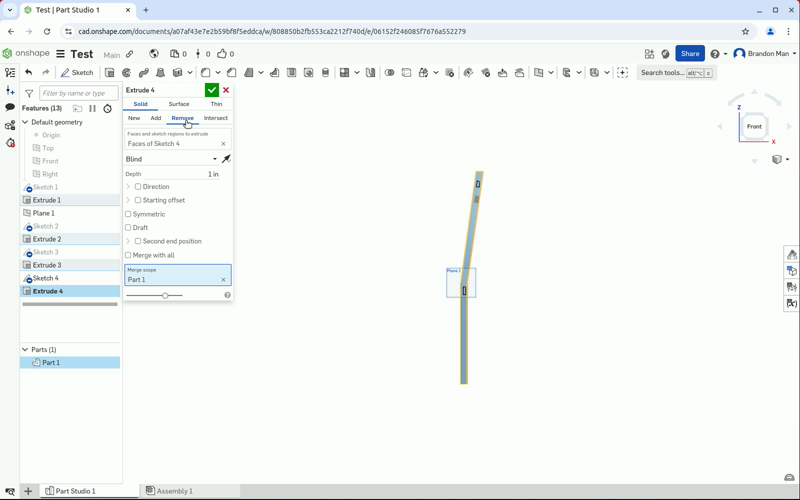
key(tab, 4)
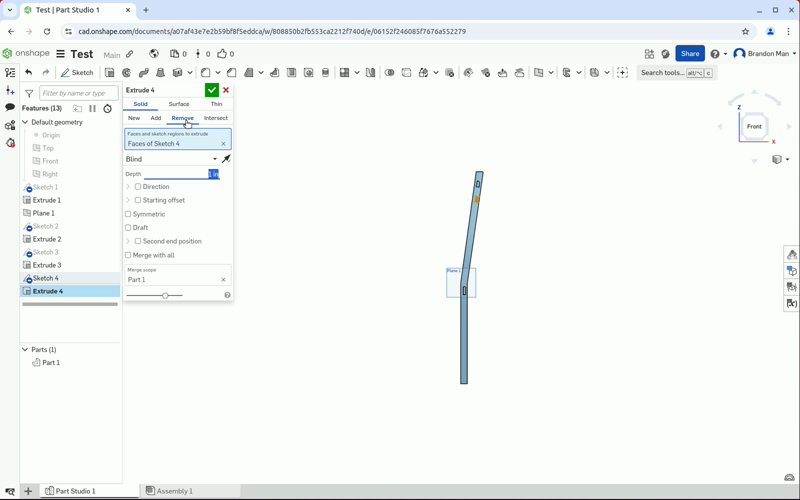
text(0.481)
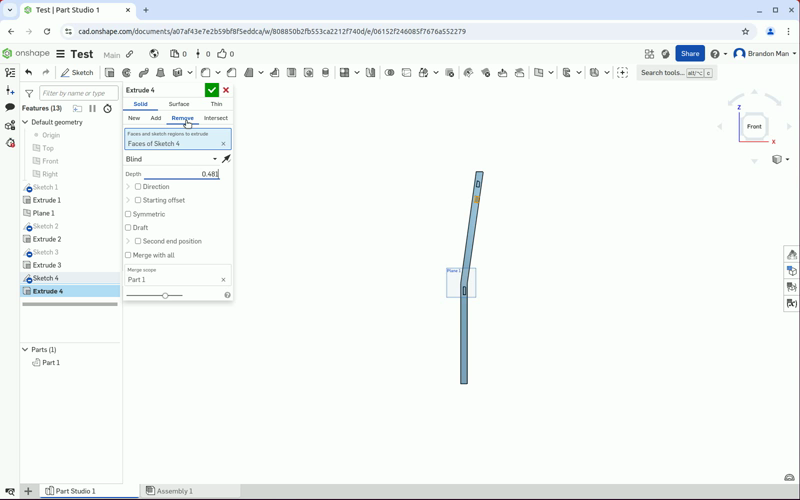
key(tab, 6)
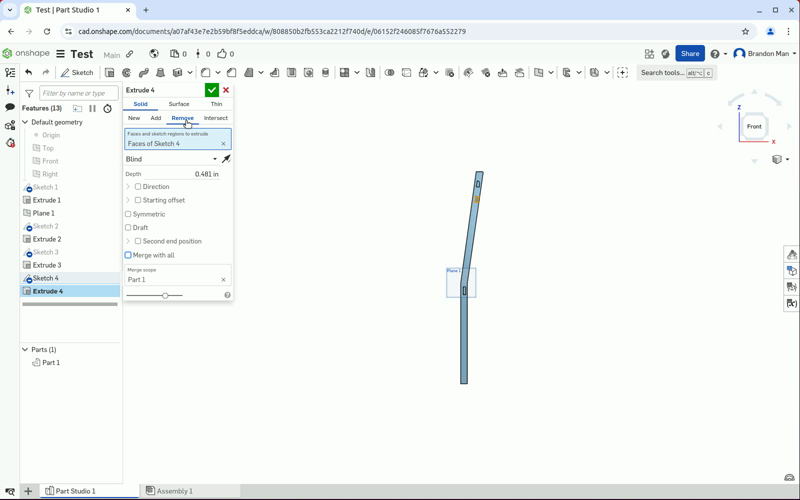
key(space)
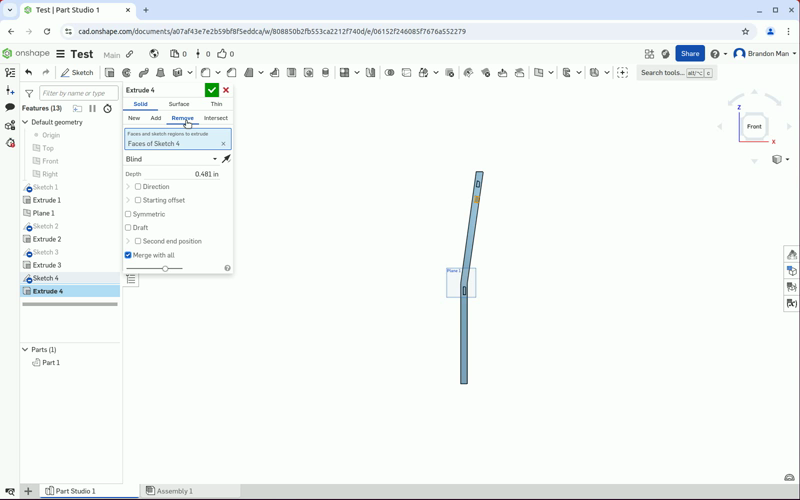
key(enter)
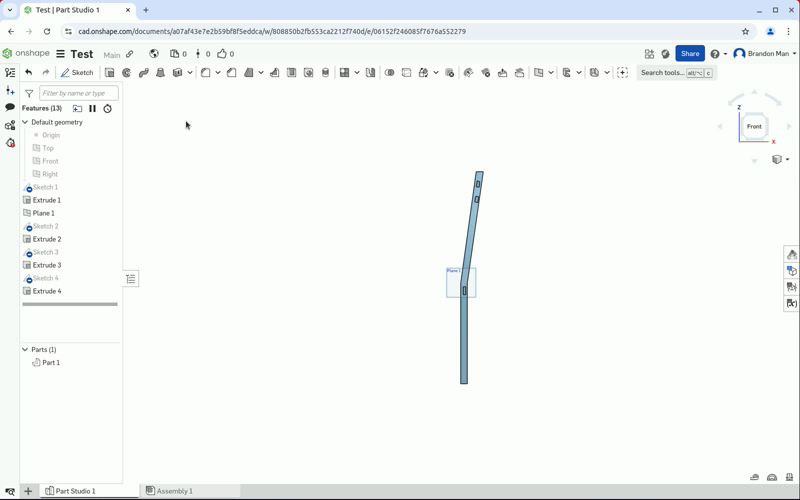
key(shift+h)
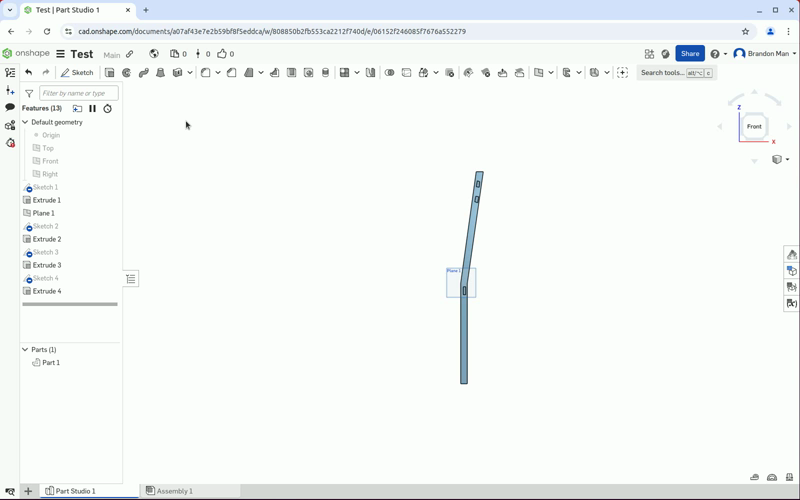
key(shift+h)
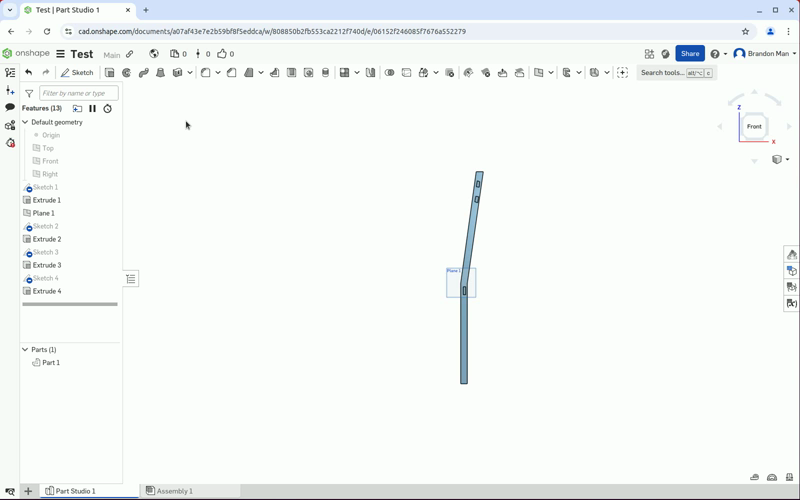
mouse_move(73, 189)
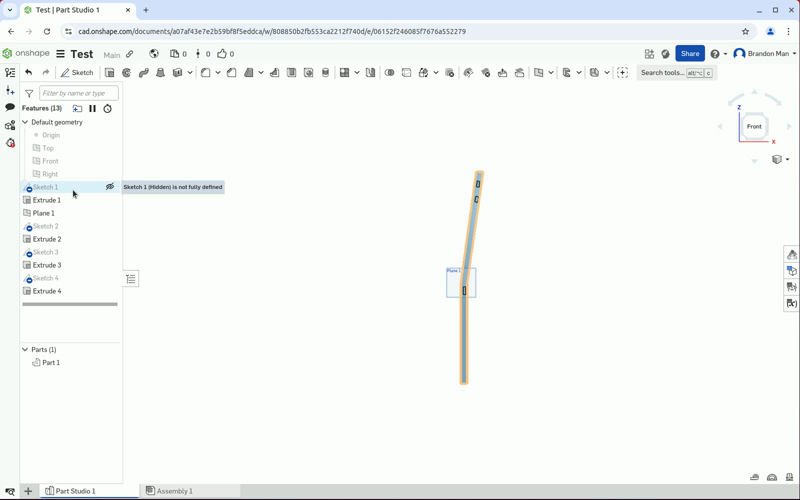
click(73, 189)
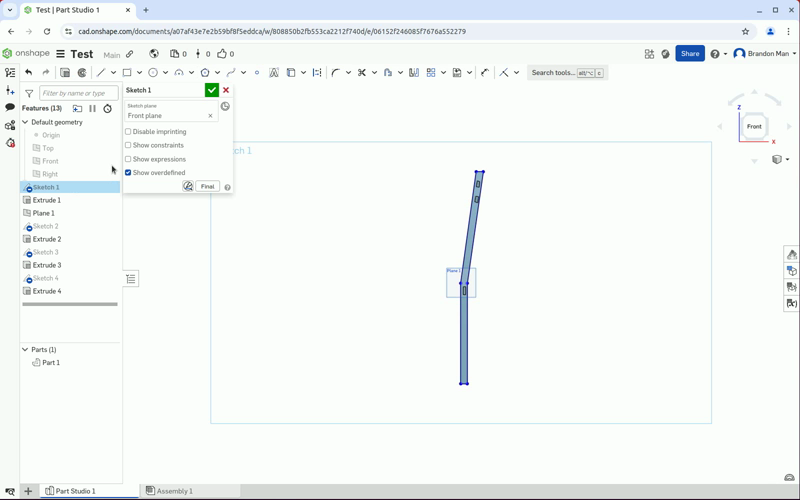
mouse_move(229, 92)
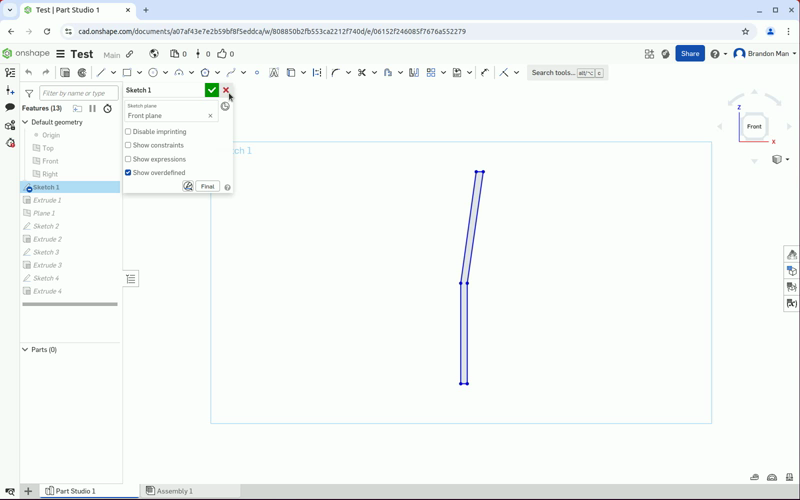
click(229, 92)
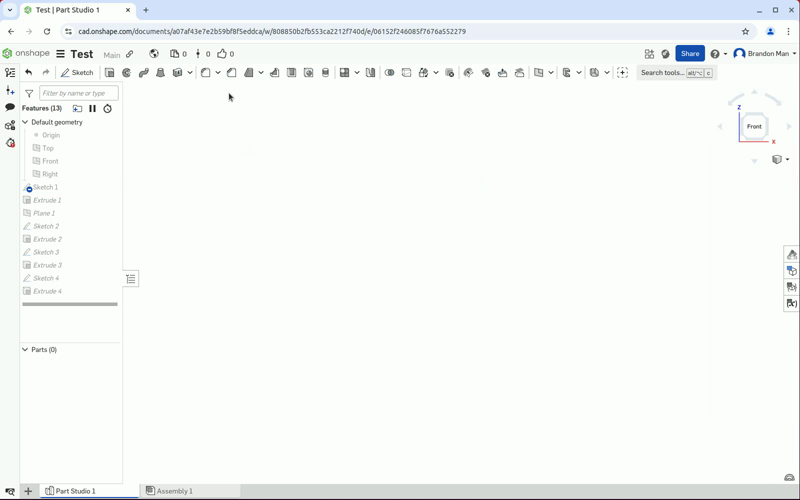
mouse_move(73, 352)
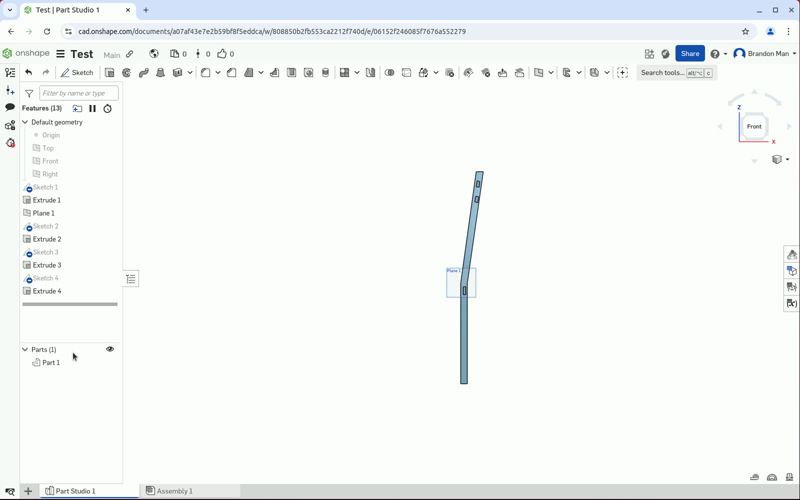
key(y)
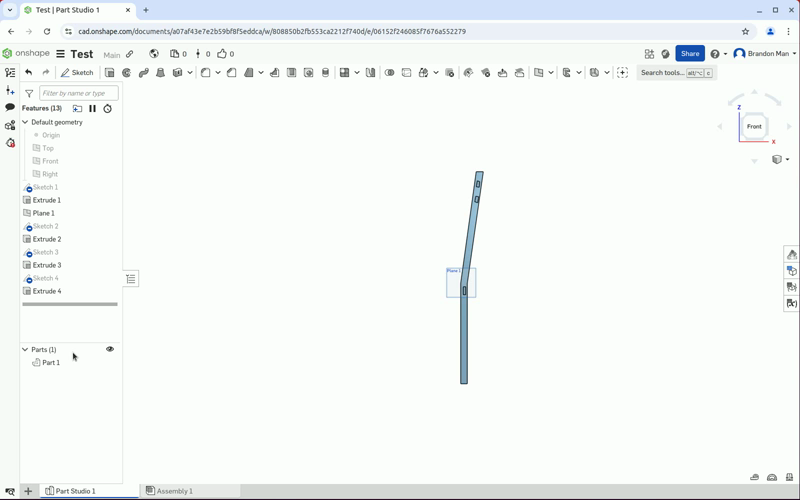
key(shift+p)
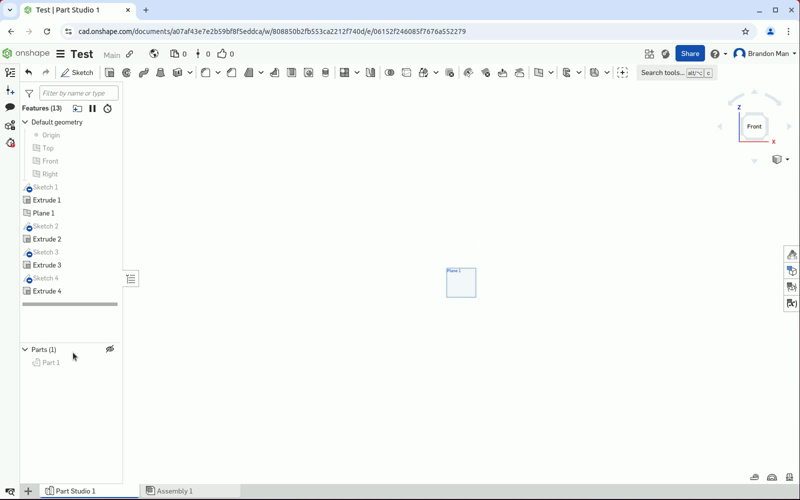
key(space)
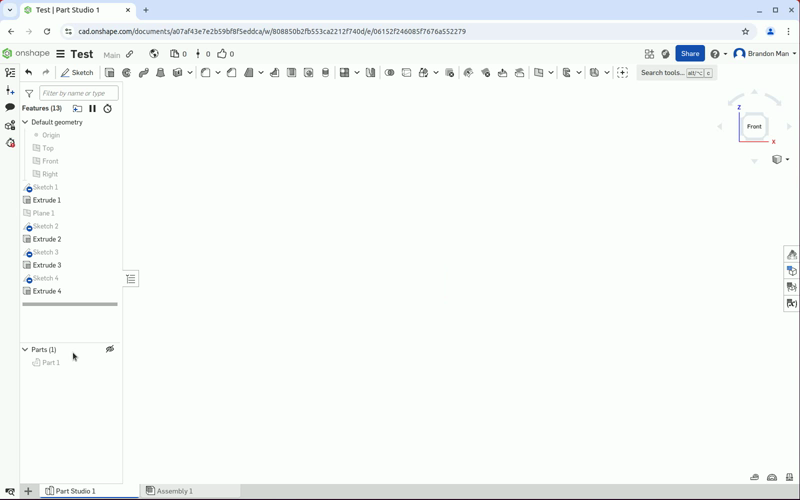
key_down(shift)
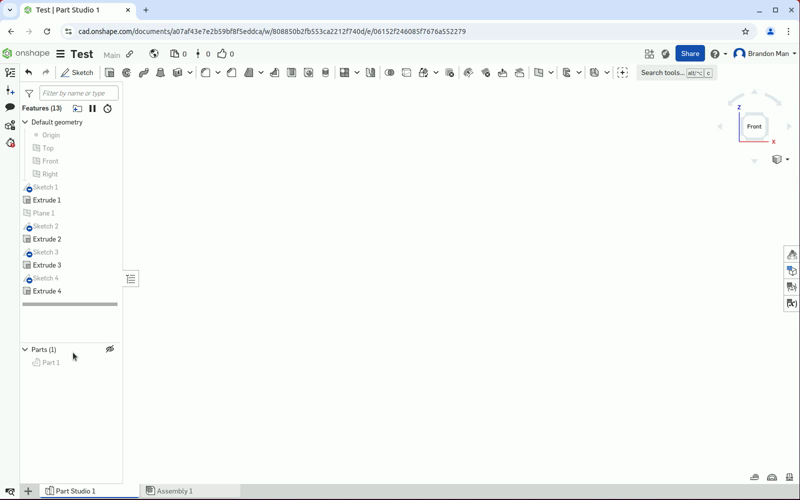
key(left)
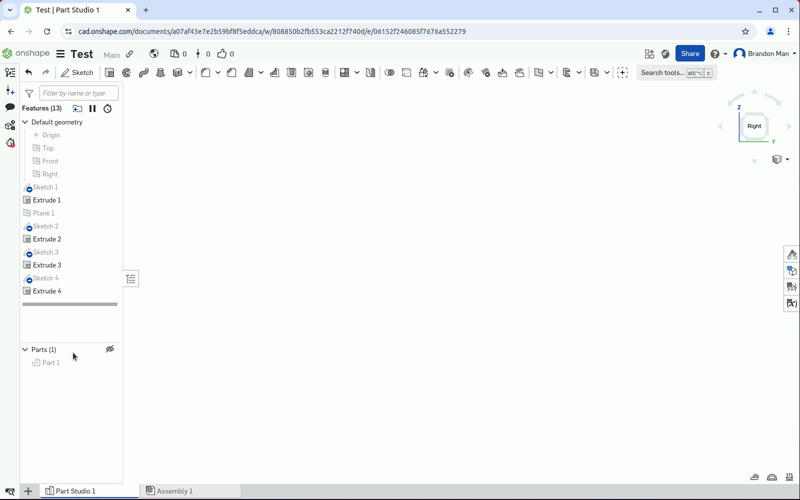
key_up(shift)
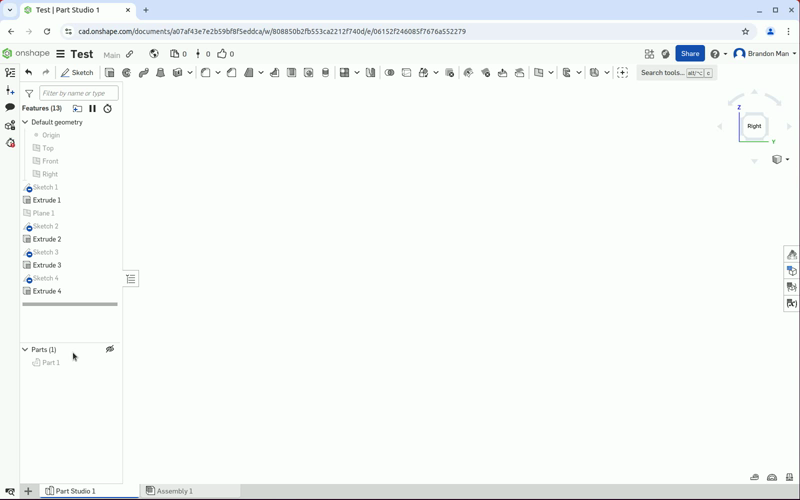
mouse_move(73, 352)
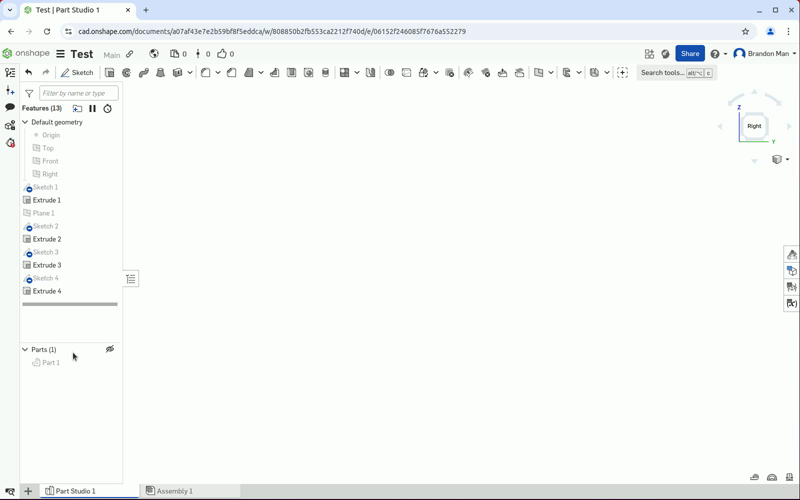
key(shift+y)
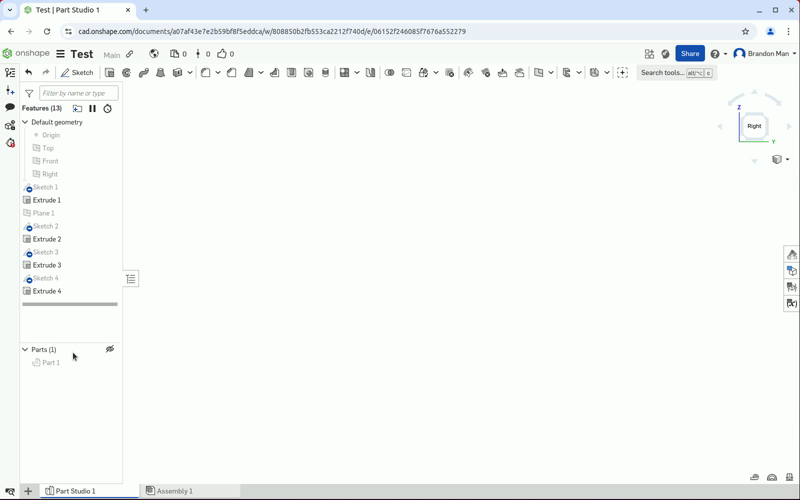
key(shift+s)
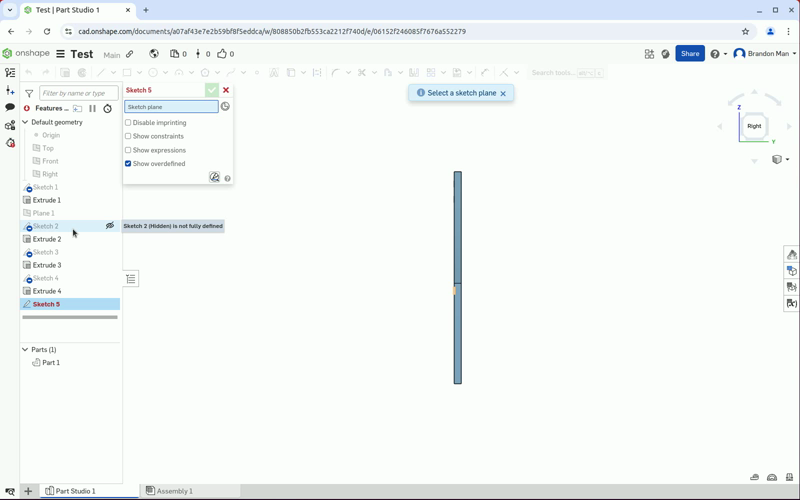
scroll(3)
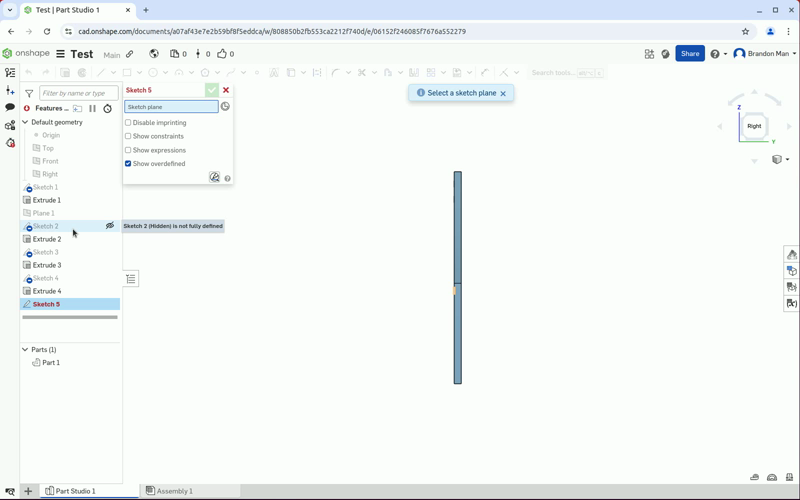
mouse_move(73, 176)
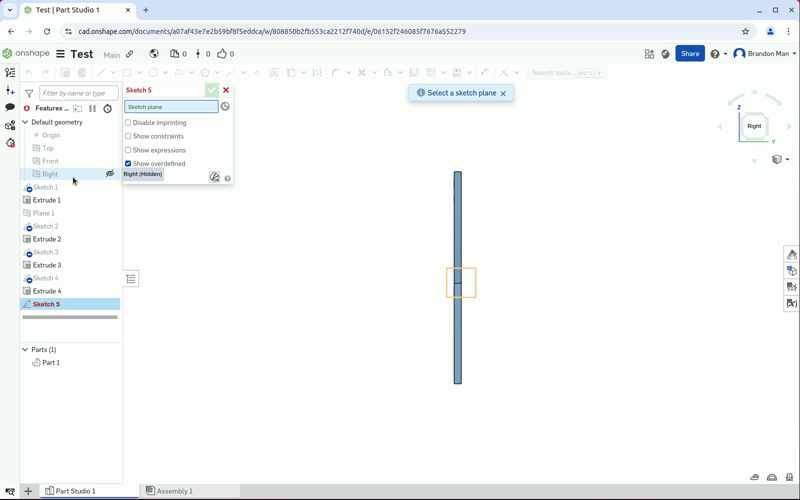
click(73, 176)
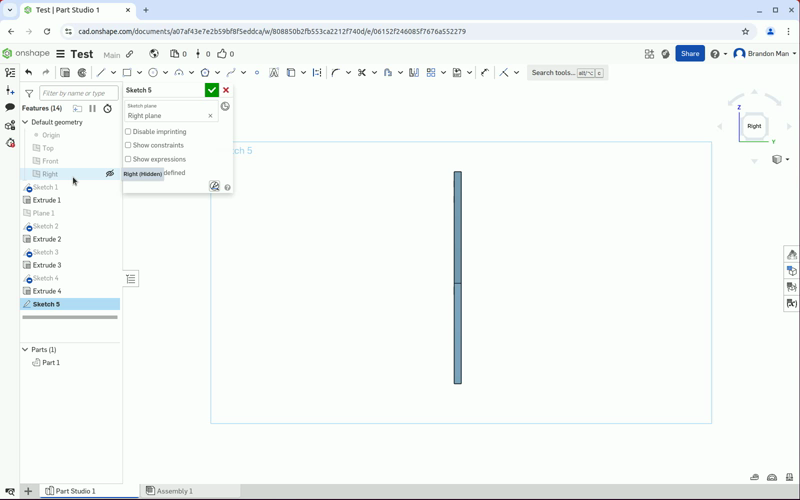
mouse_move(73, 352)
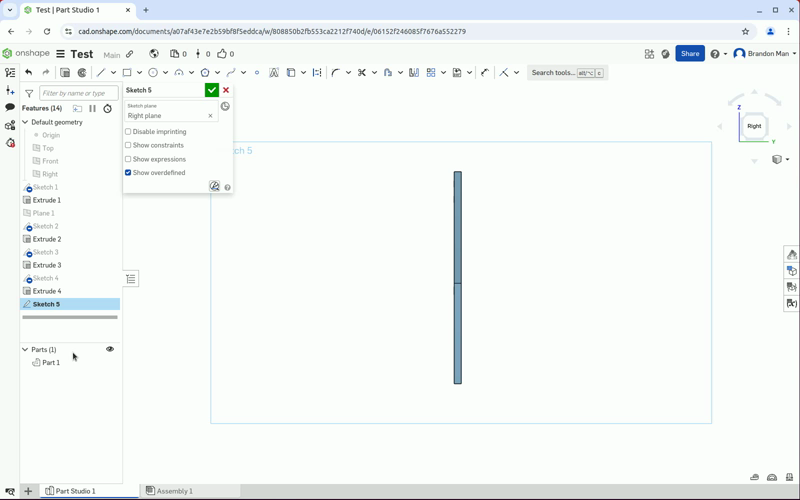
key(y)
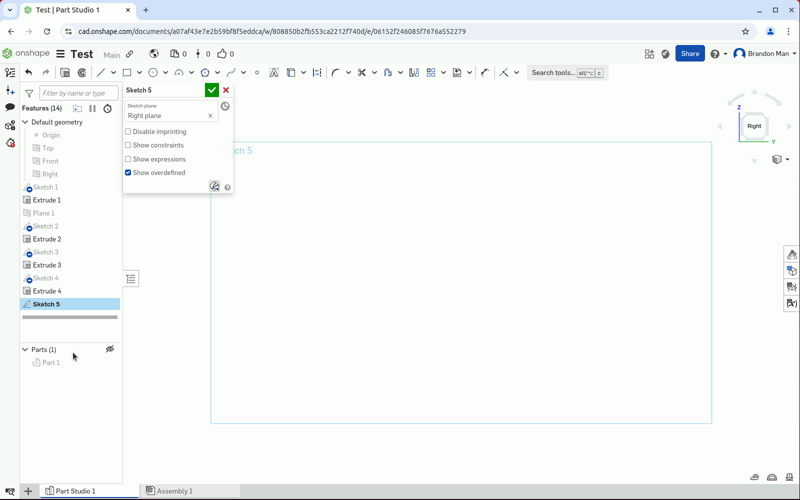
key(l)
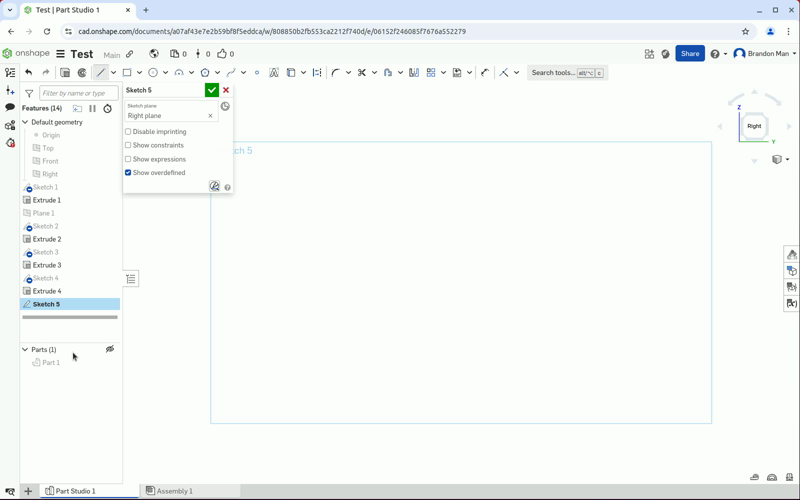
key_down(shift)
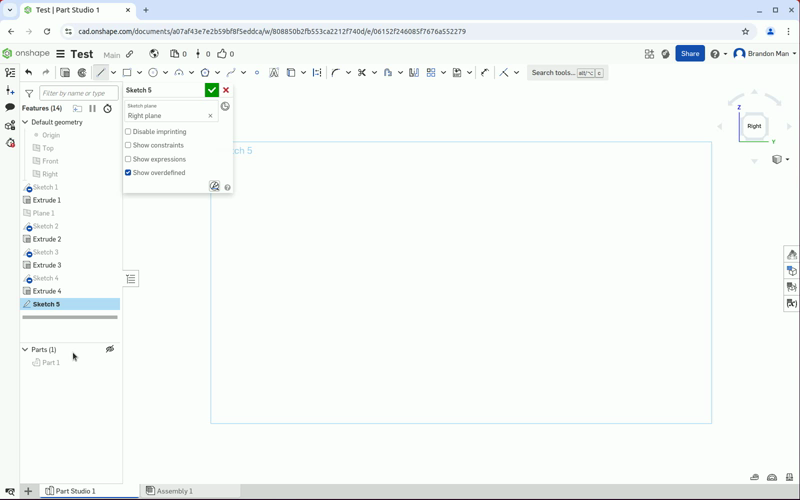
mouse_move(456, 294)
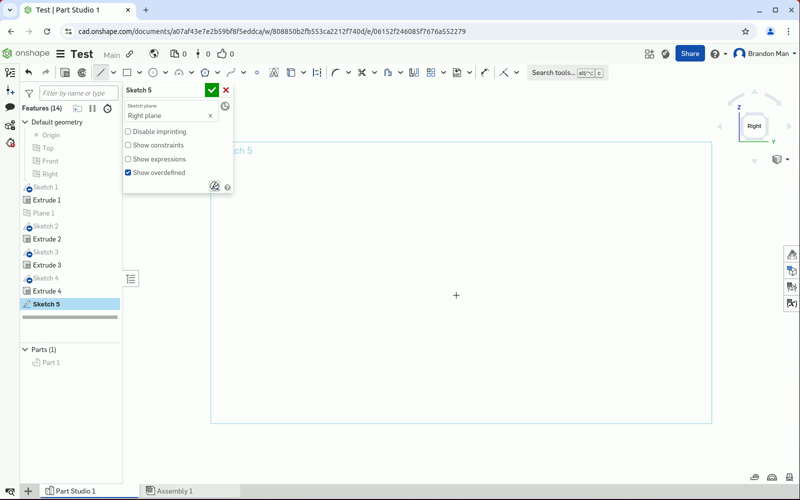
click(456, 294)
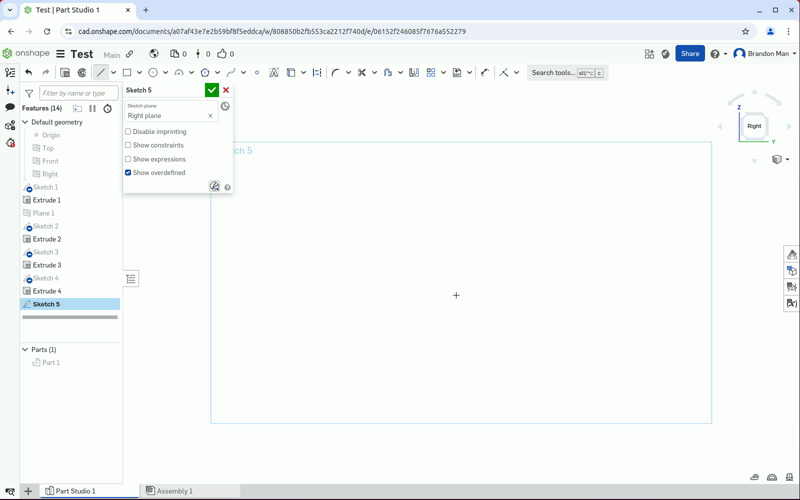
key_up(shift)
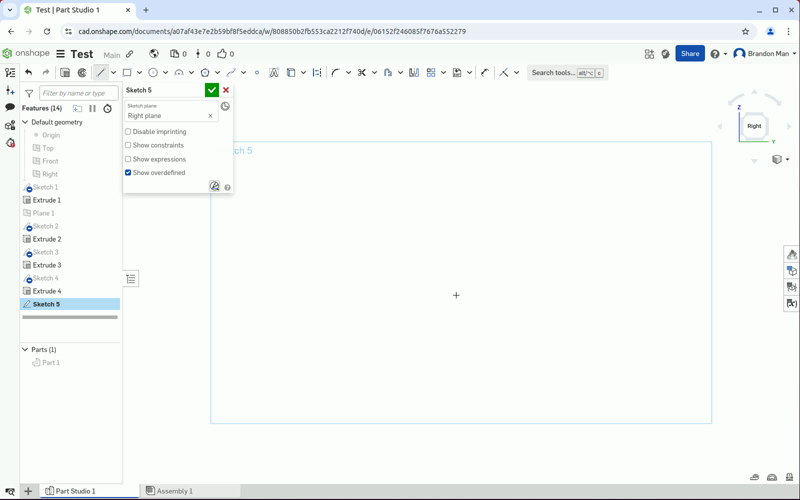
key_down(shift)
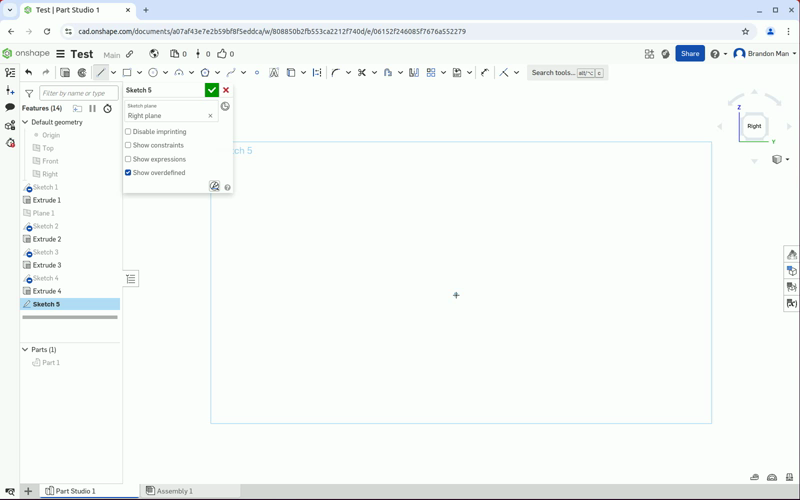
mouse_move(486, 294)
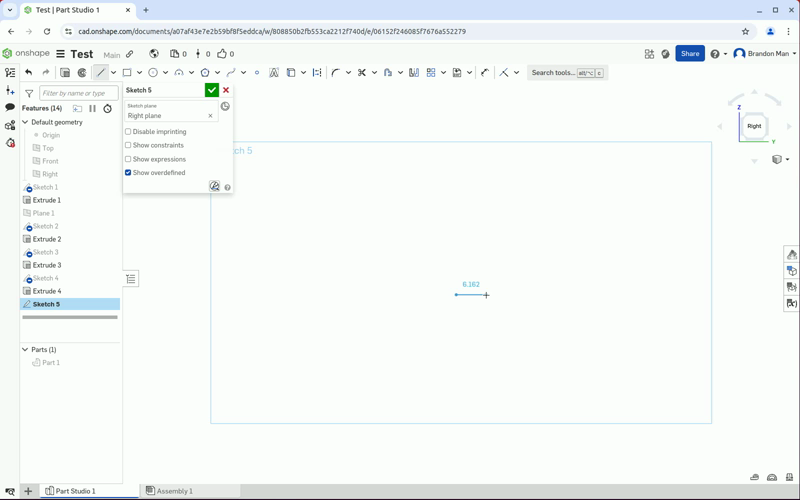
mouse_move(458, 294)
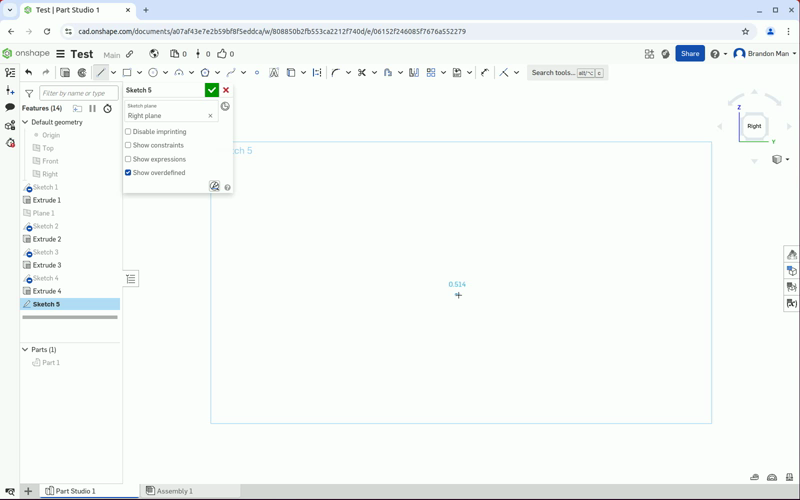
scroll(6)
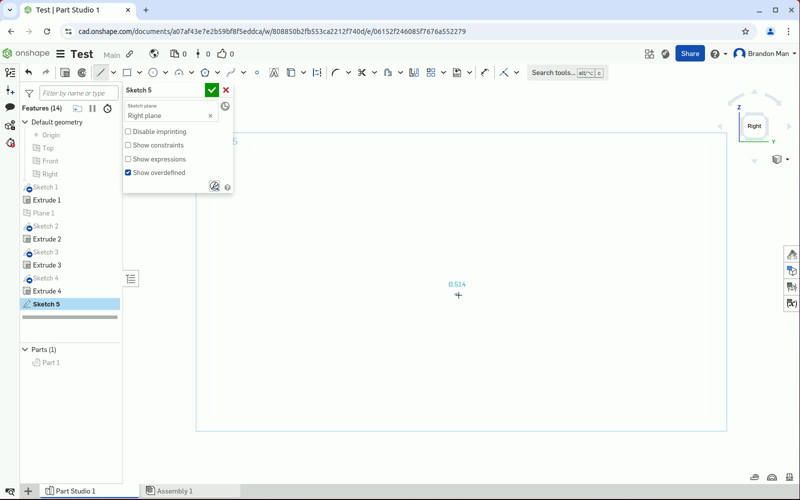
scroll(6)
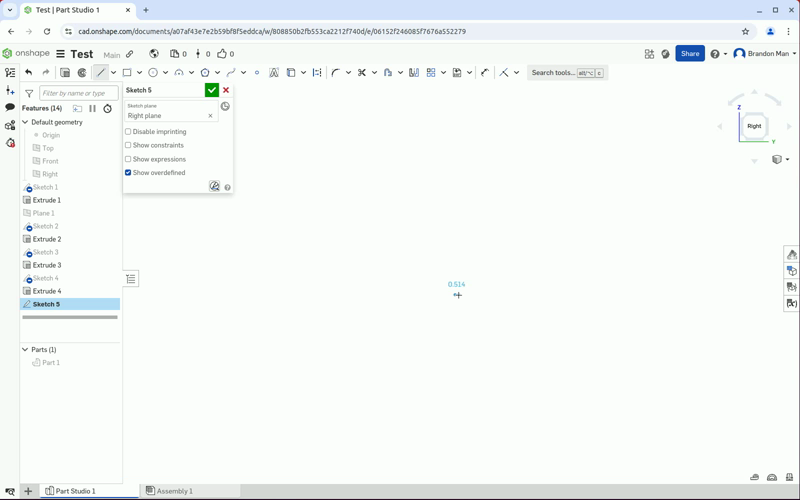
scroll(6)
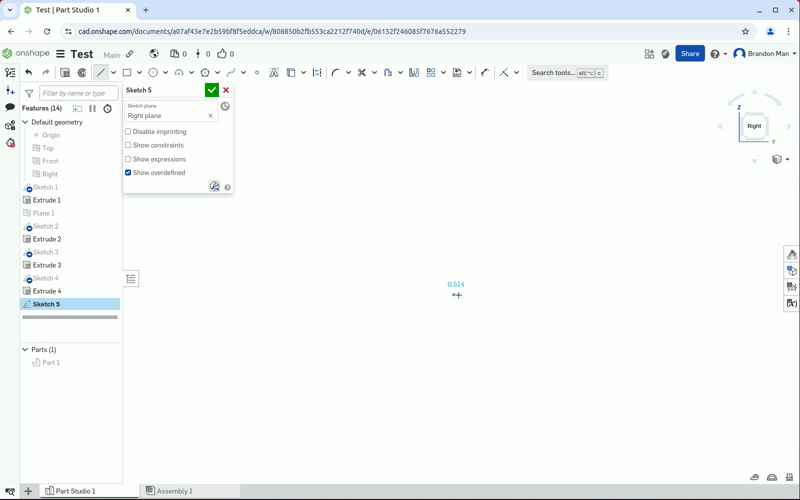
scroll(6)
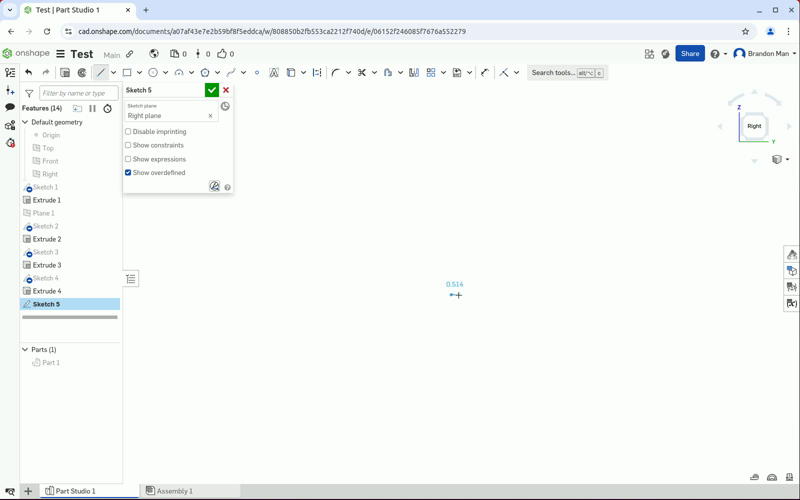
scroll(6)
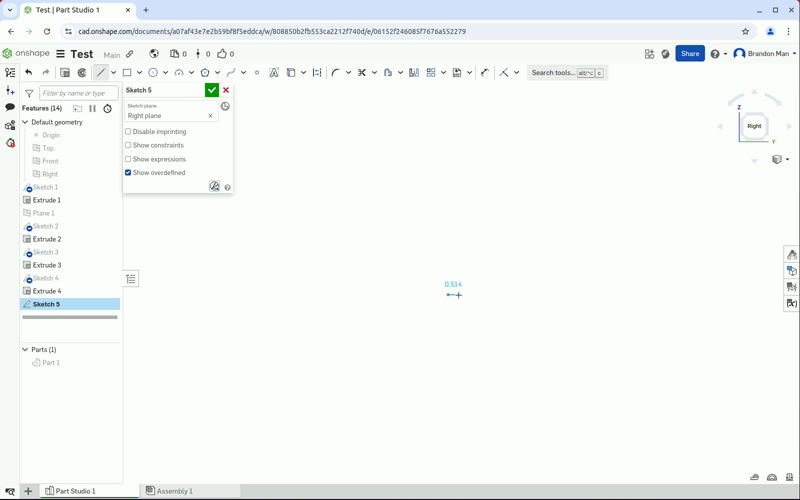
scroll(6)
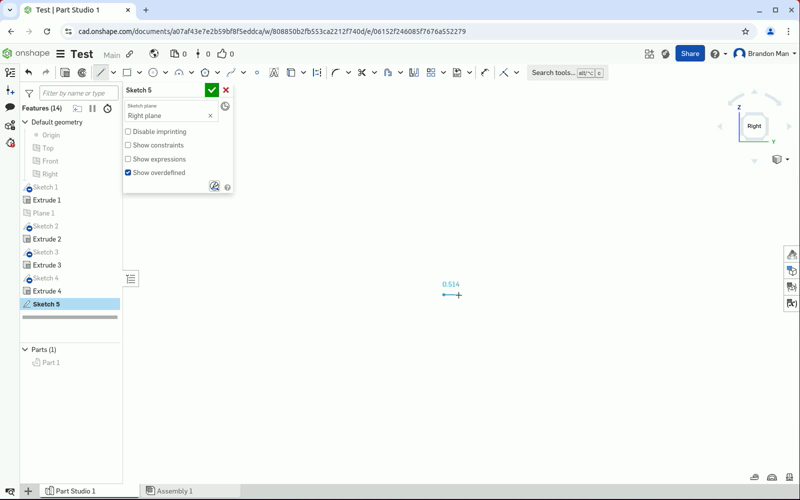
scroll(6)
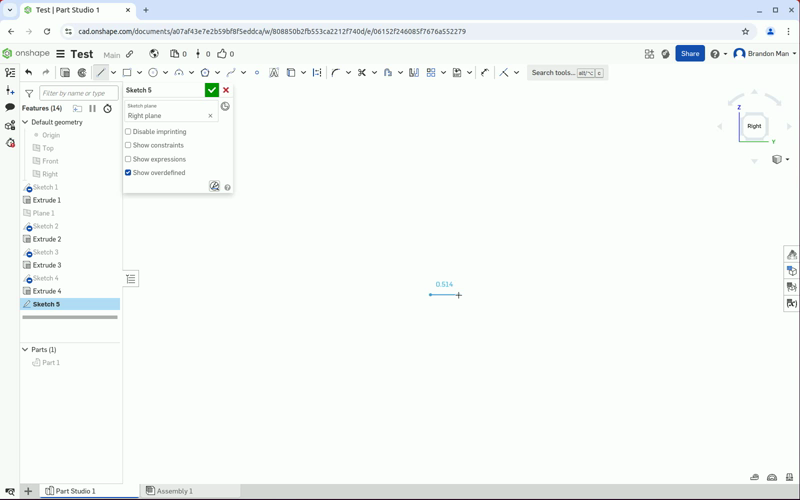
click(458, 294)
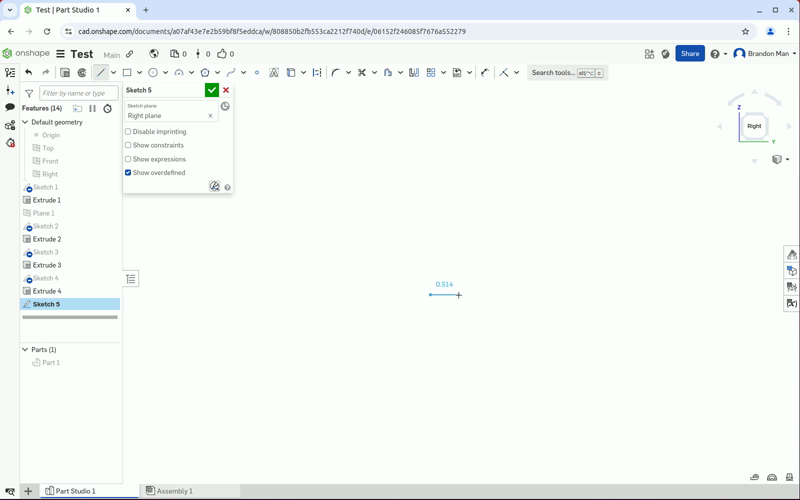
scroll(-6)
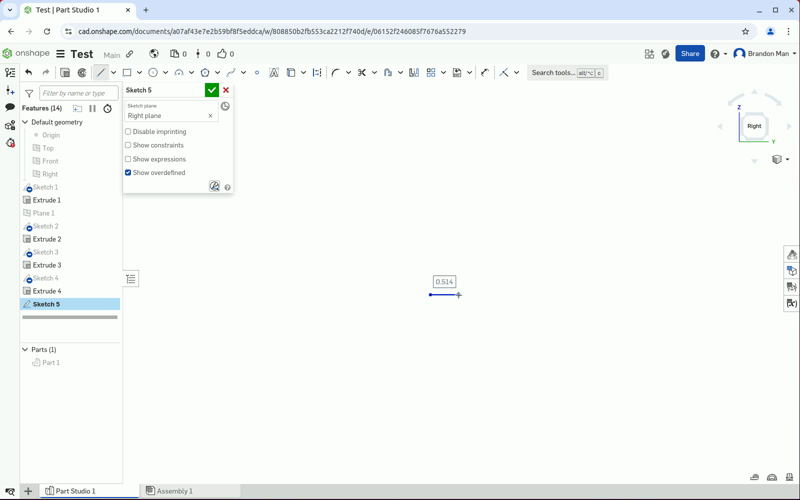
scroll(-6)
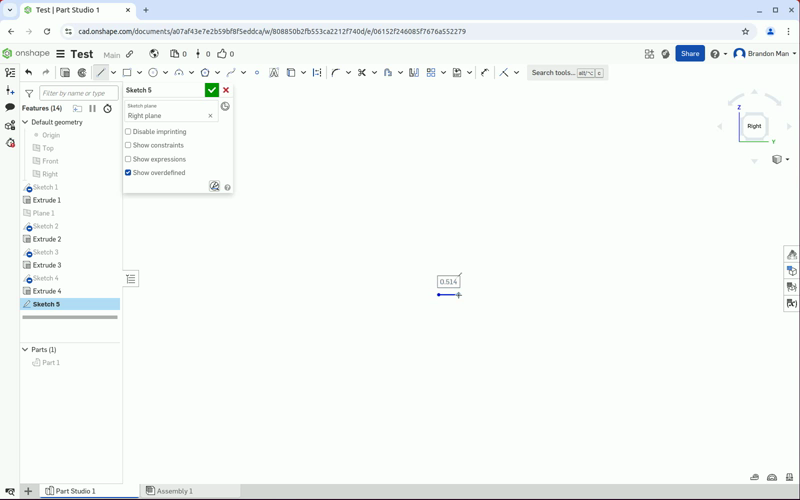
scroll(-6)
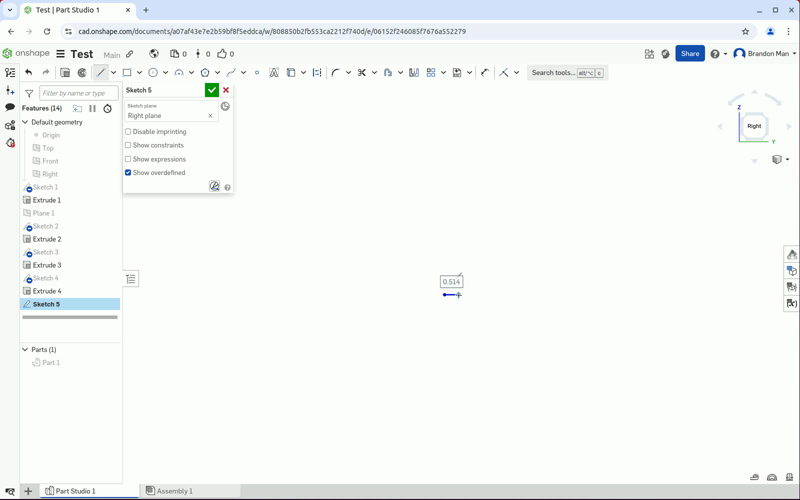
scroll(-6)
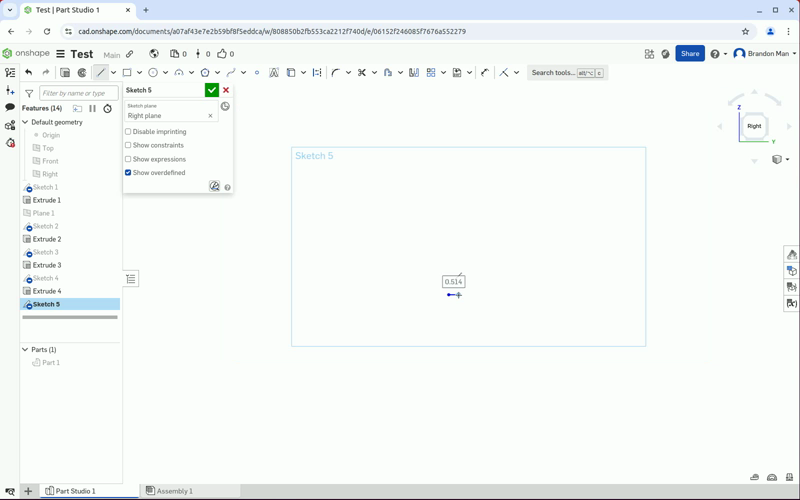
scroll(-6)
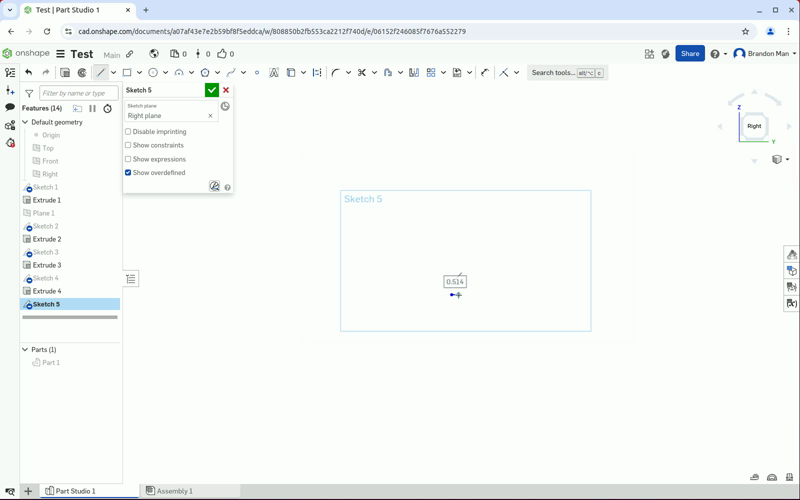
scroll(-6)
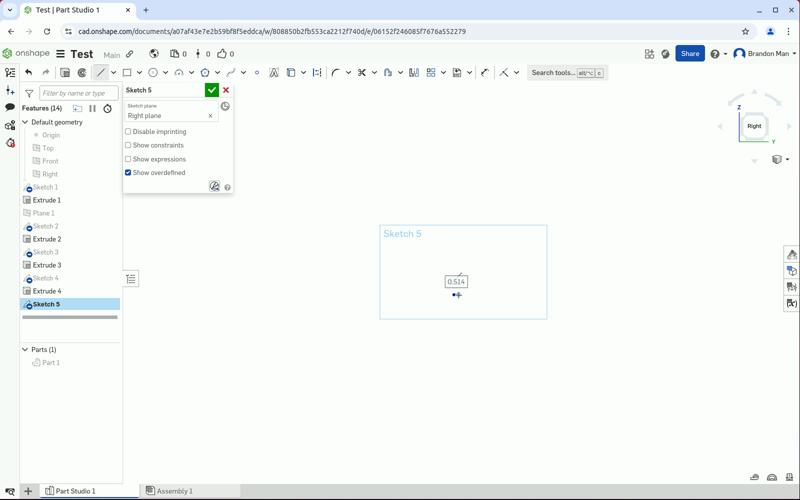
scroll(-6)
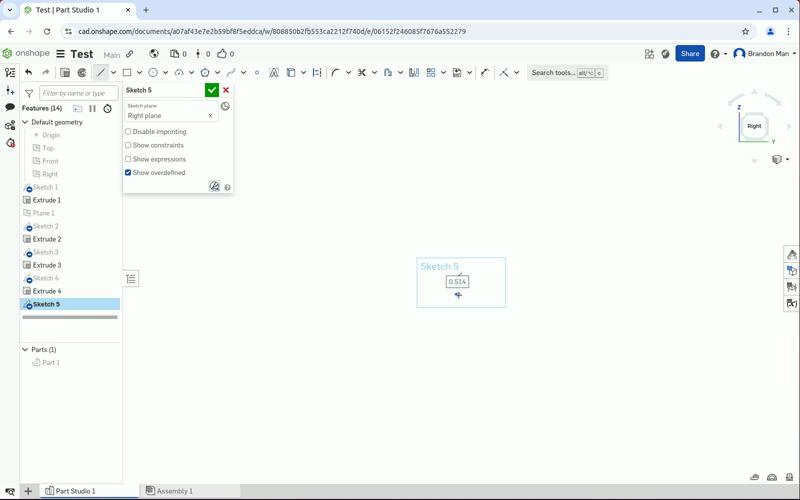
key_up(shift)
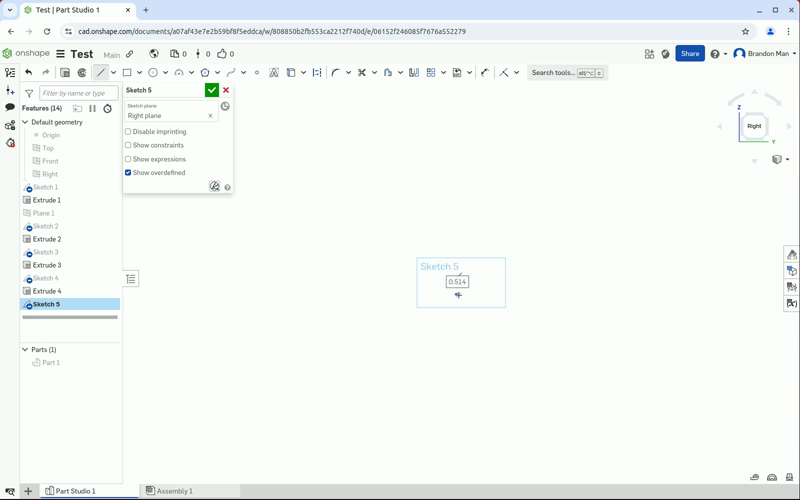
key_down(shift)
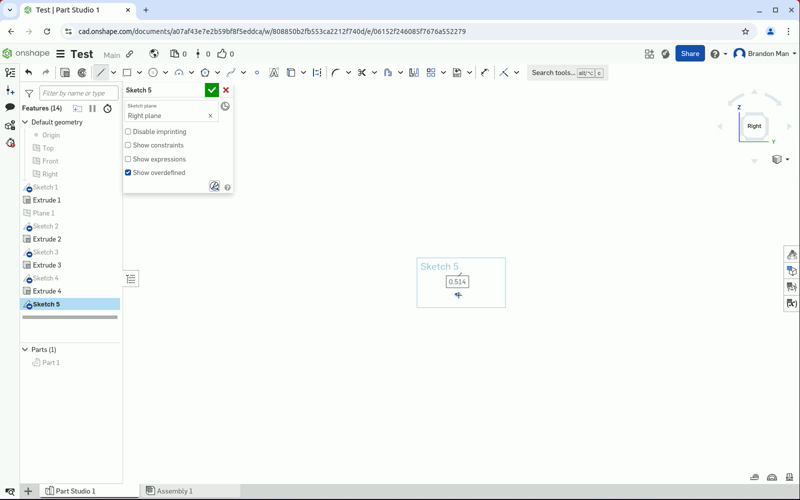
mouse_move(489, 294)
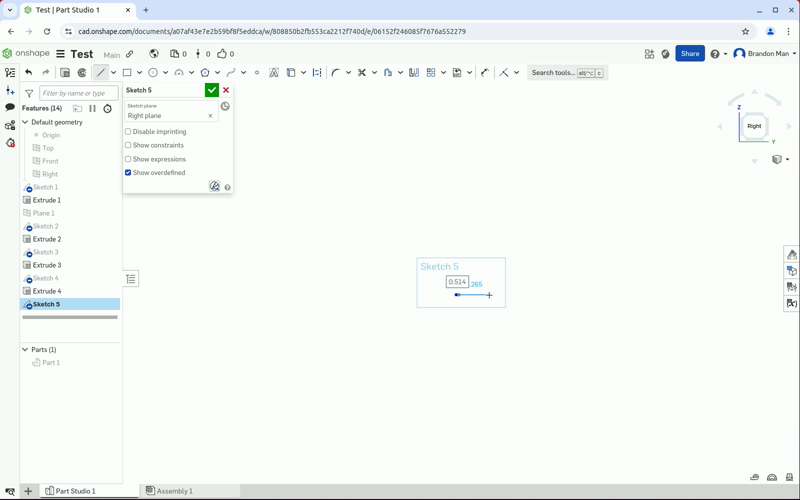
mouse_move(458, 286)
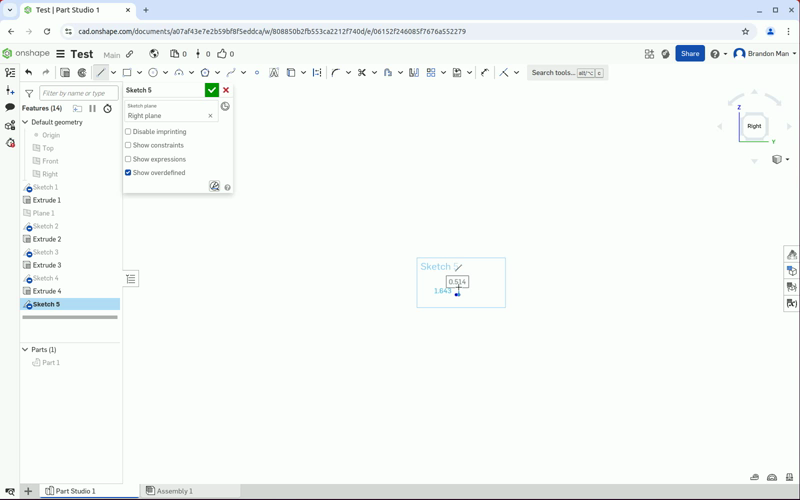
click(458, 286)
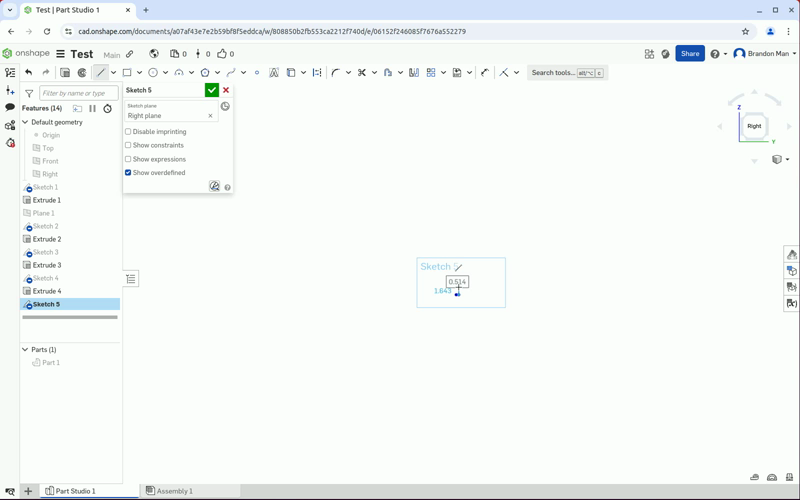
key_up(shift)
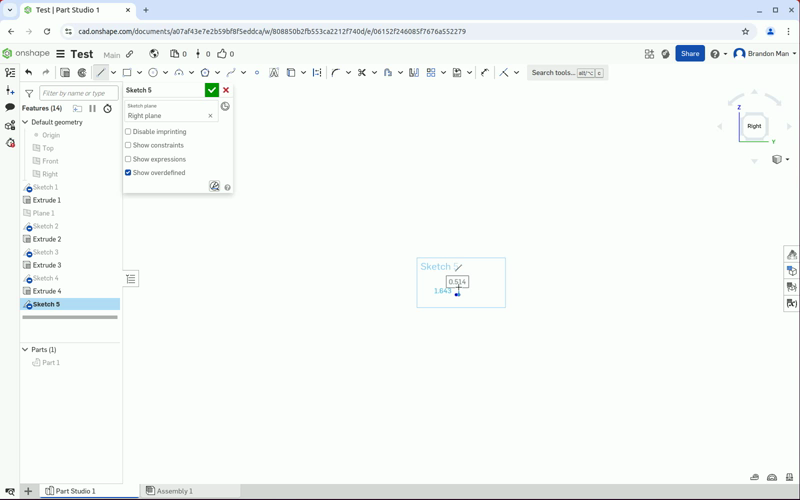
key_down(shift)
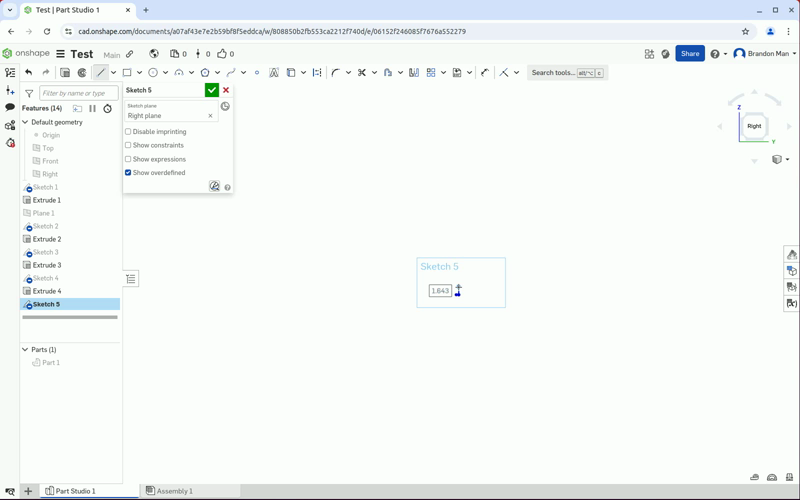
mouse_move(489, 286)
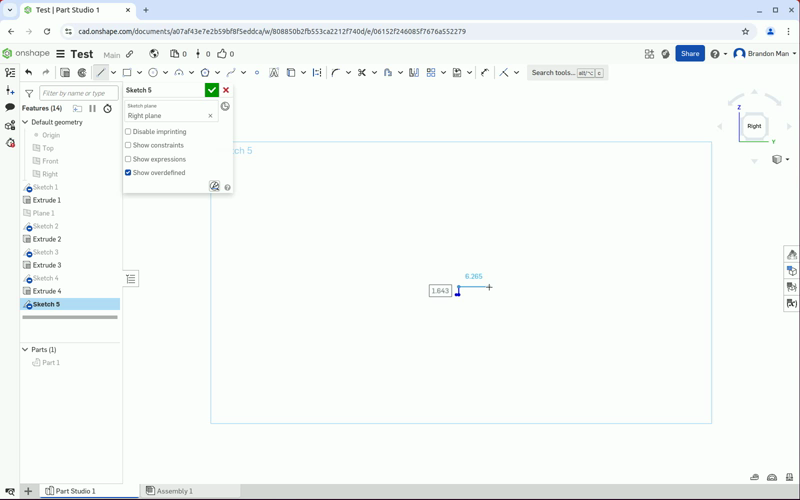
mouse_move(456, 286)
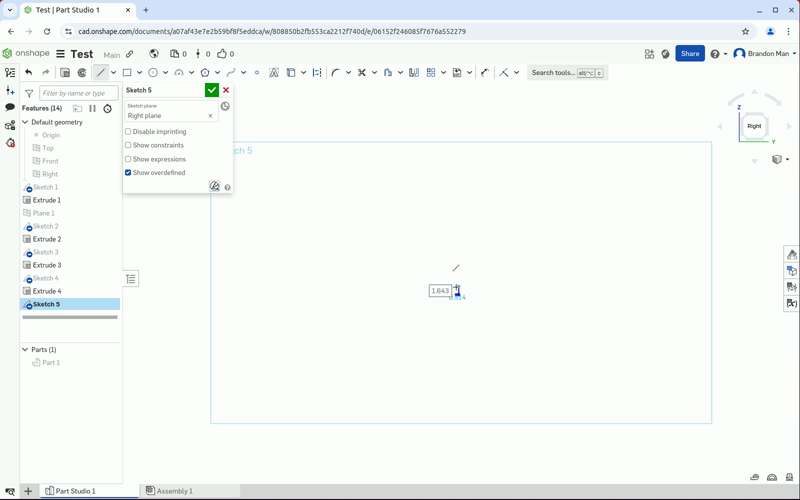
scroll(6)
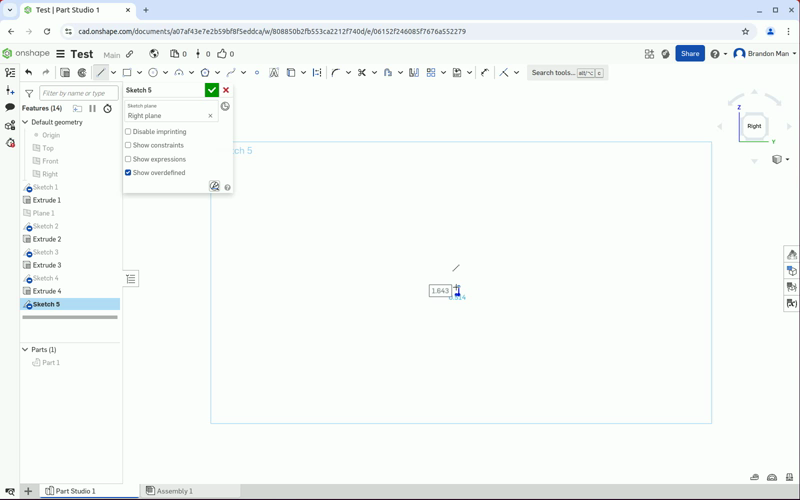
scroll(6)
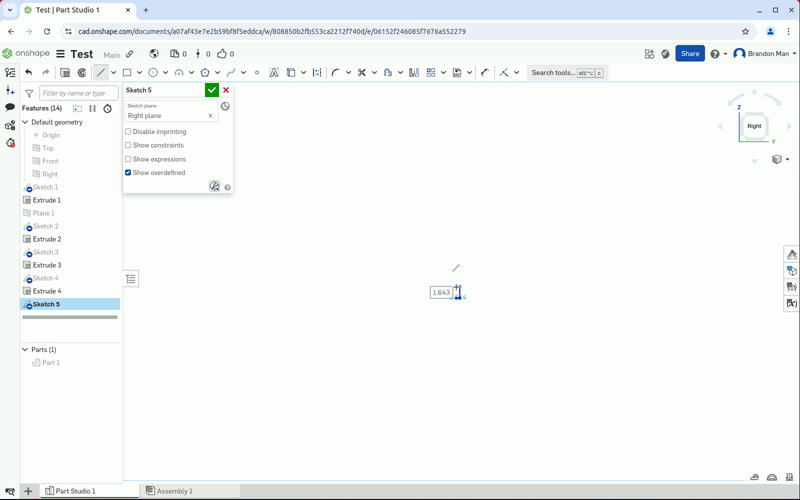
scroll(6)
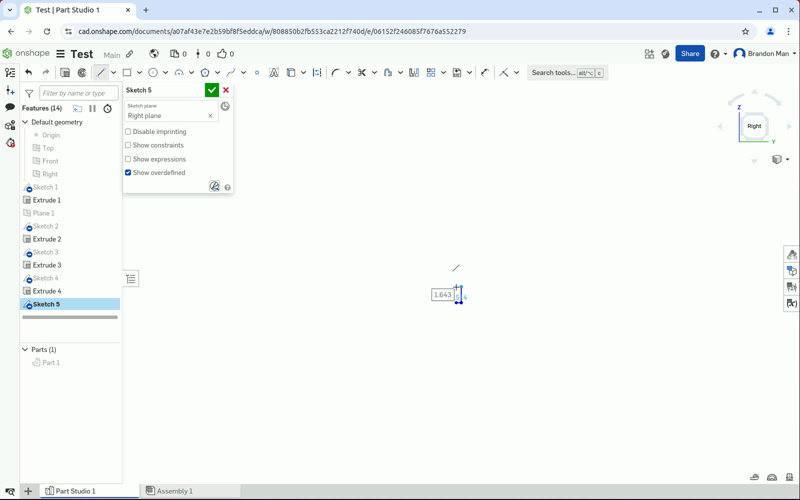
scroll(6)
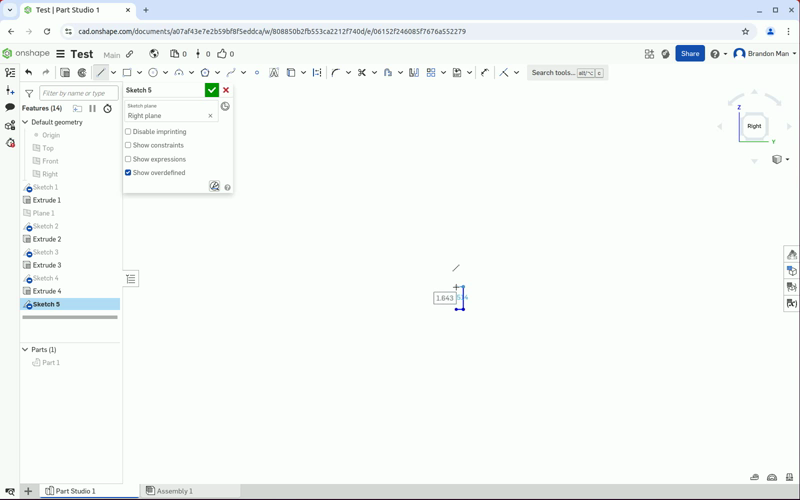
scroll(6)
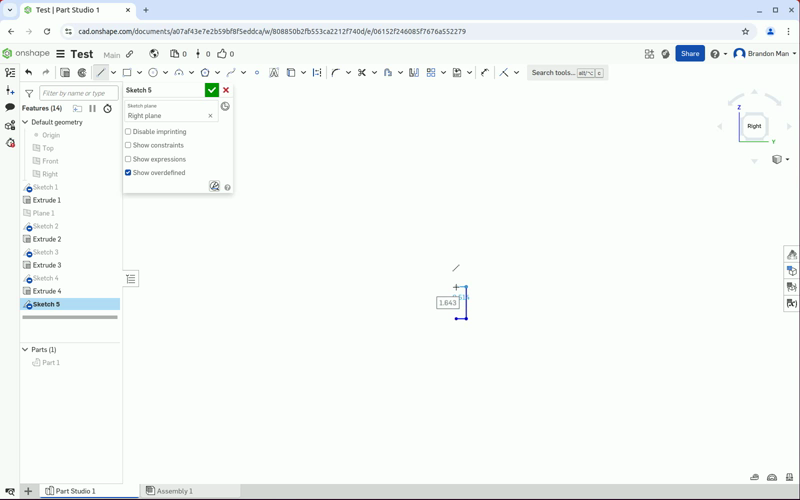
scroll(6)
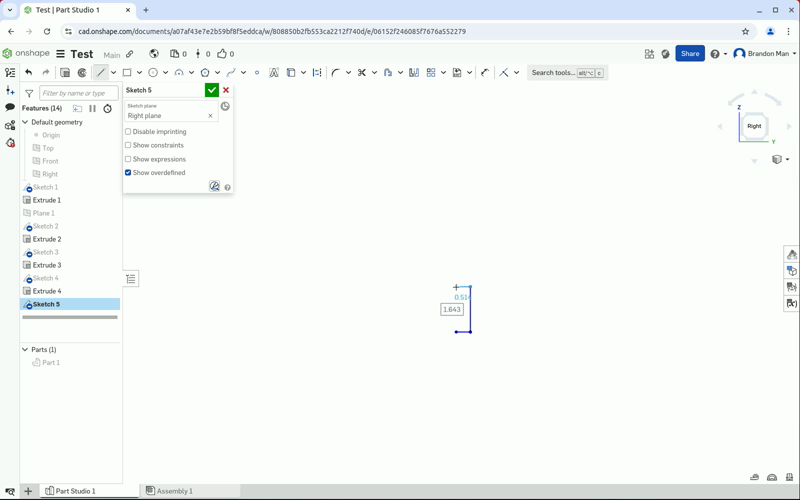
scroll(6)
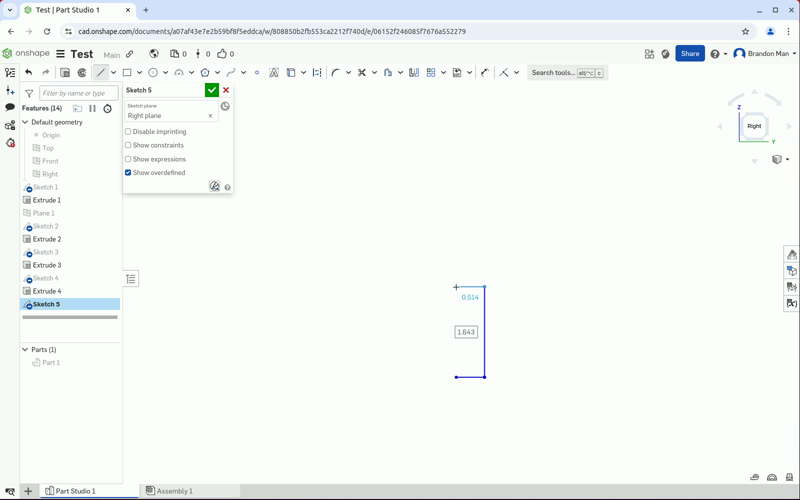
click(456, 286)
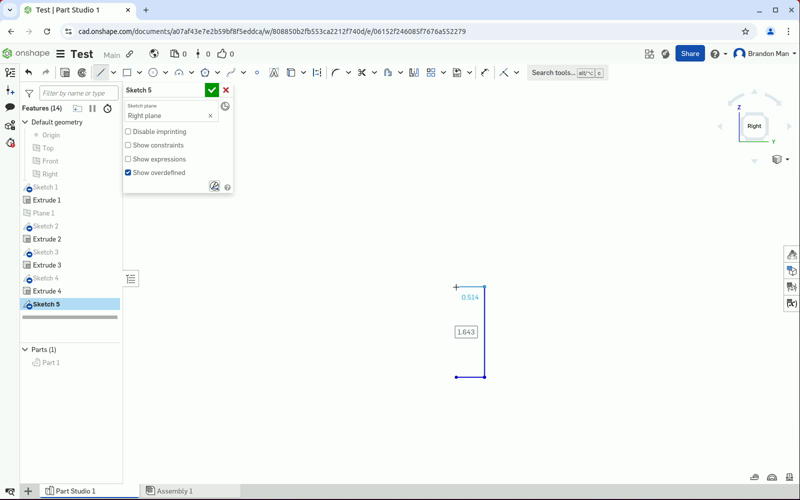
scroll(-6)
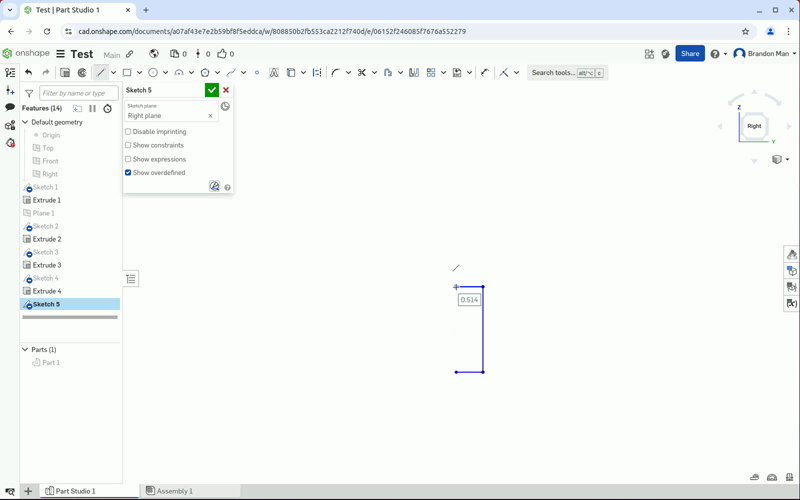
scroll(-6)
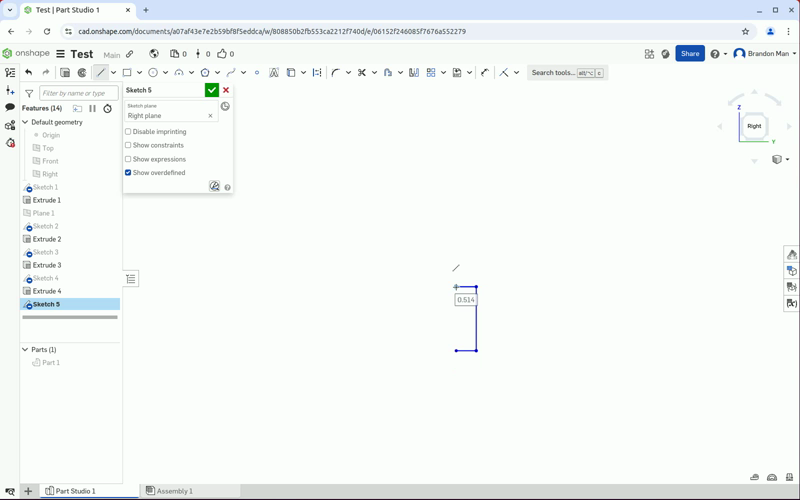
scroll(-6)
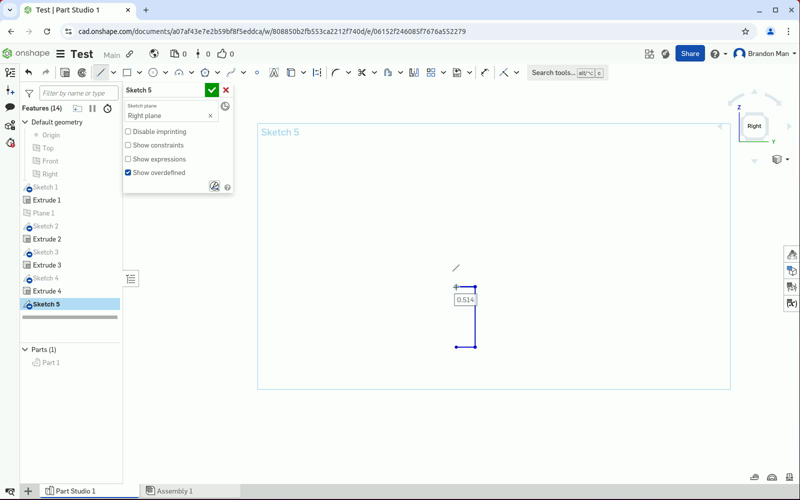
scroll(-6)
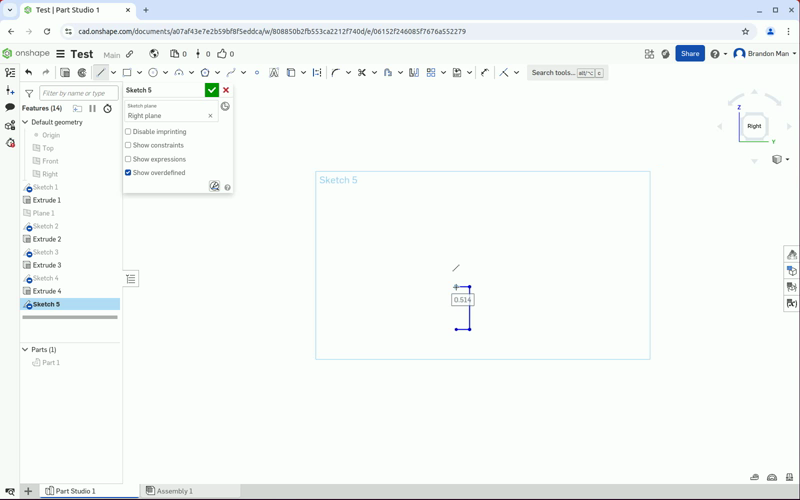
scroll(-6)
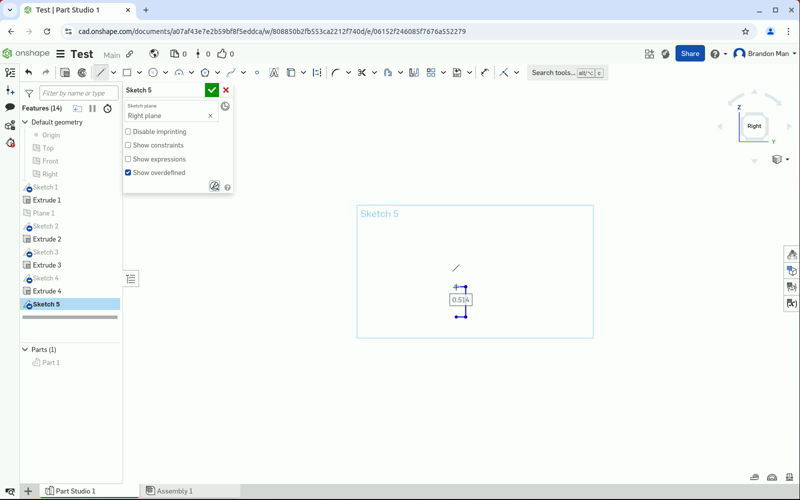
scroll(-6)
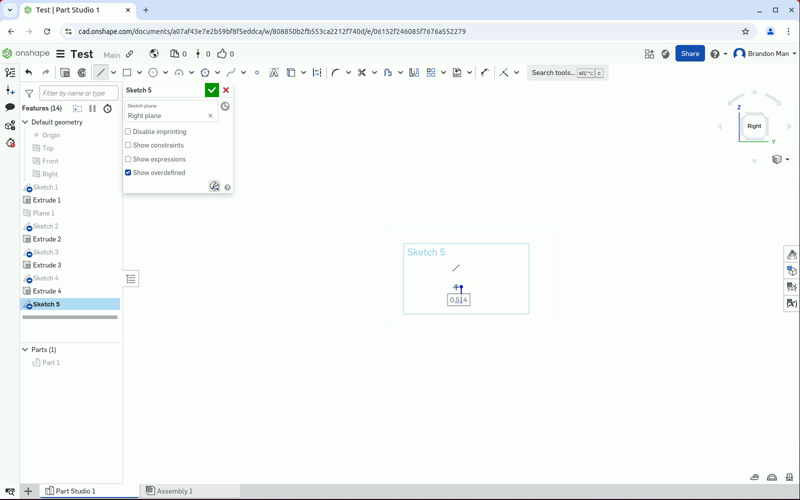
scroll(-6)
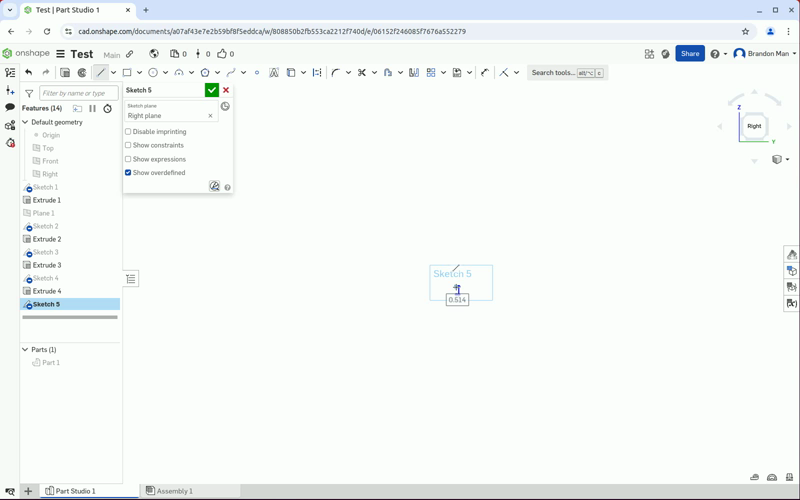
key_up(shift)
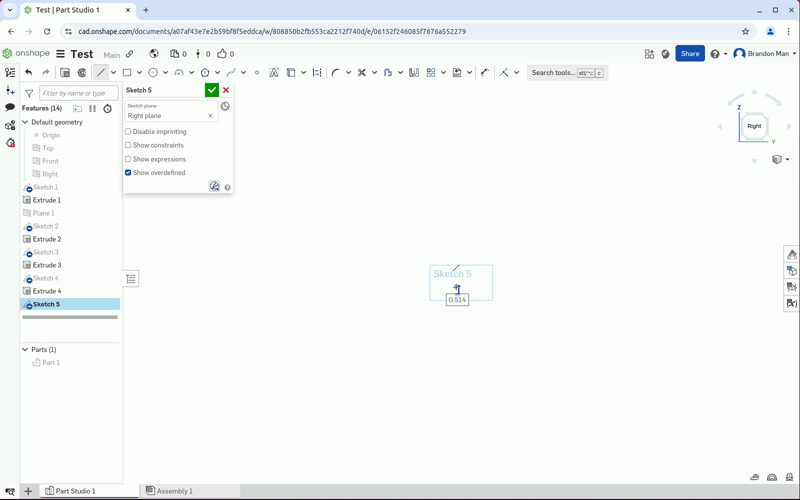
mouse_move(486, 286)
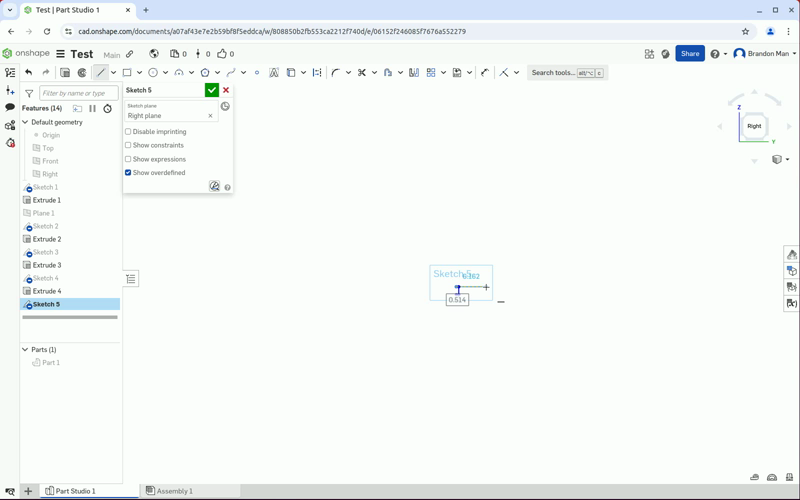
key_down(shift)
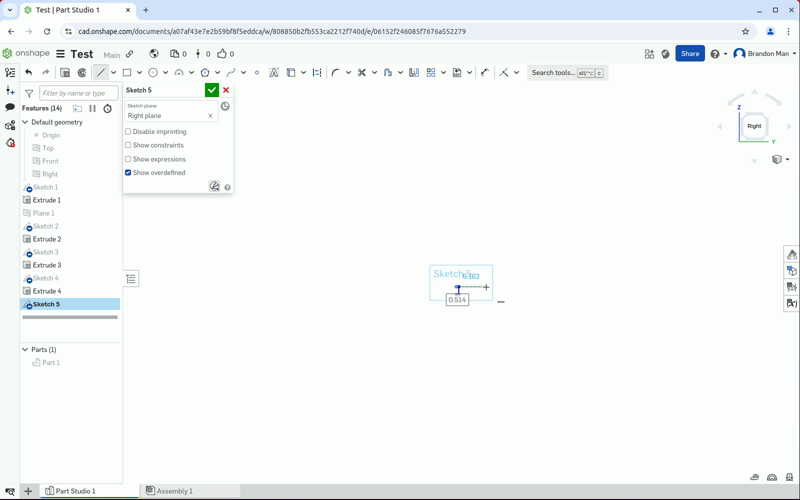
mouse_move(456, 294)
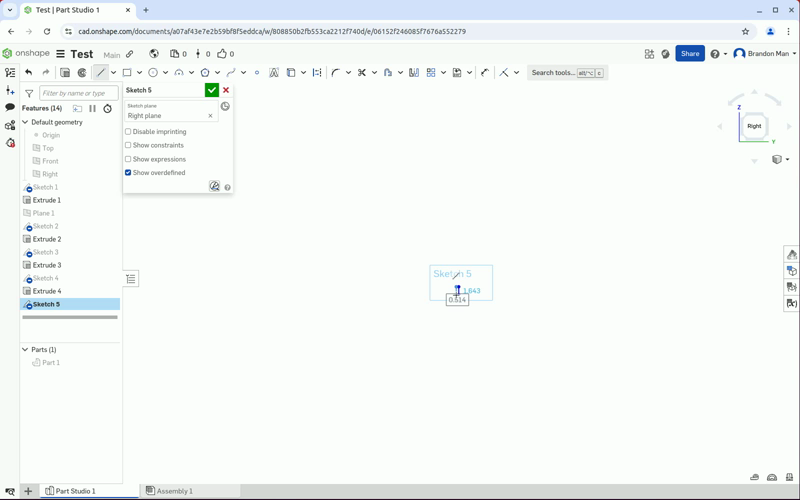
scroll(6)
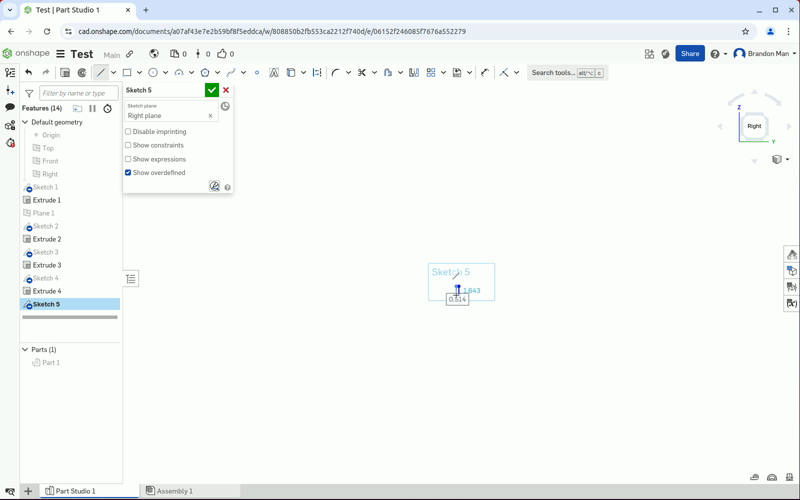
scroll(6)
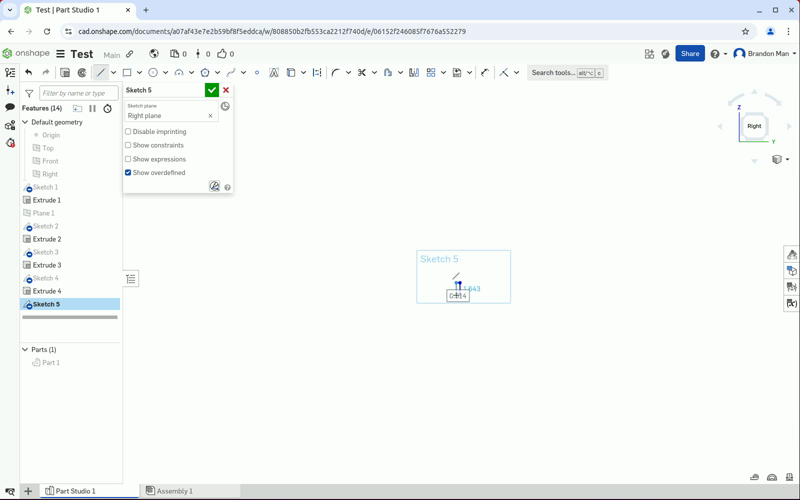
scroll(6)
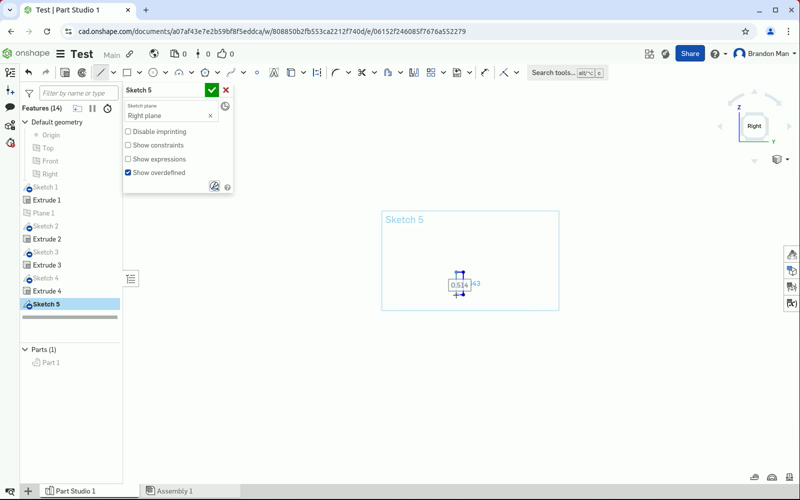
scroll(6)
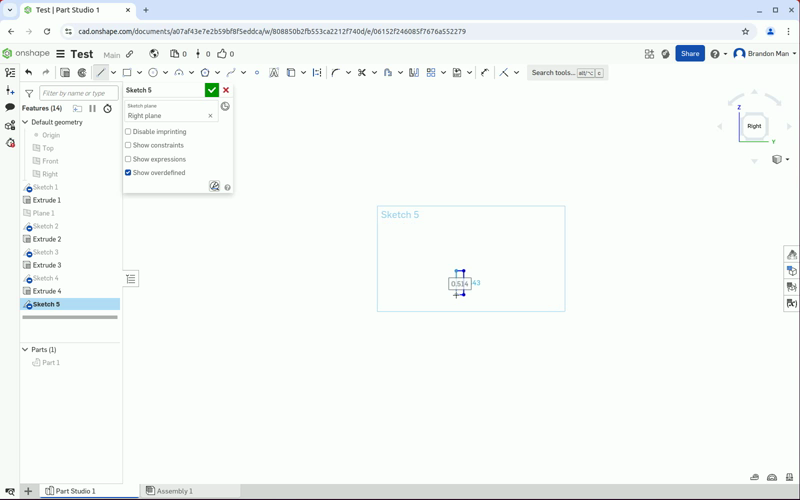
scroll(6)
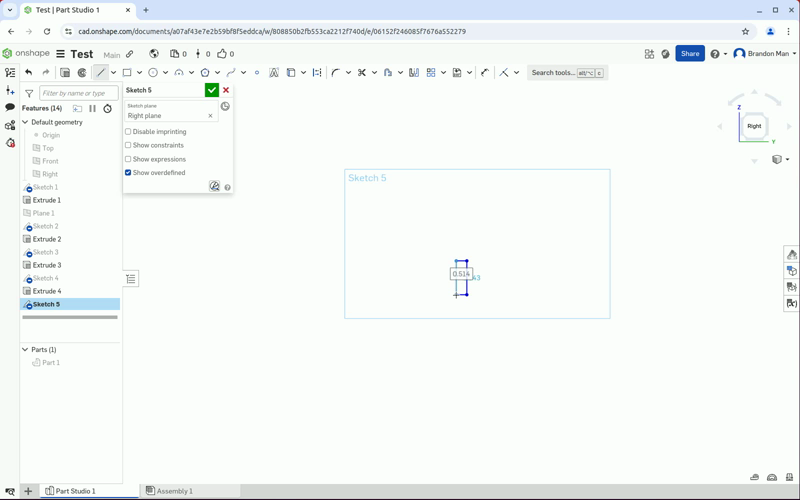
scroll(6)
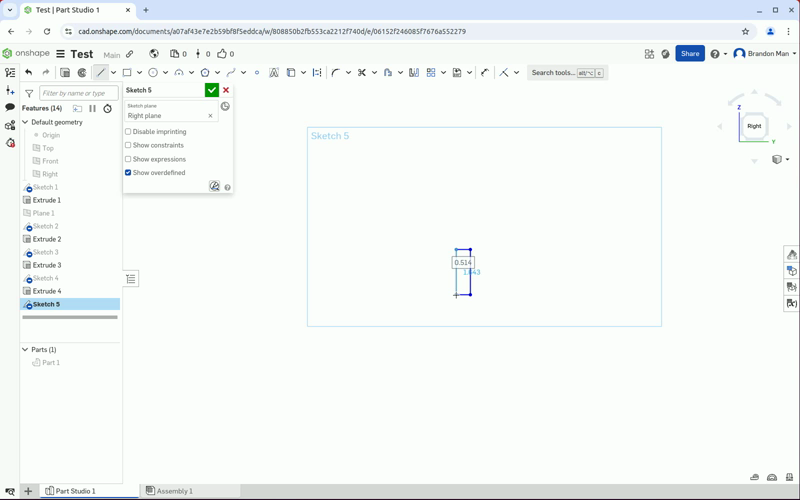
scroll(6)
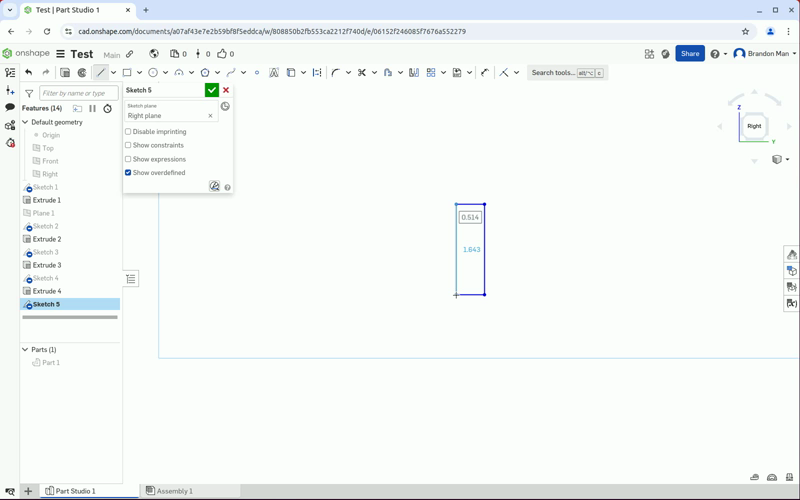
key_up(shift)
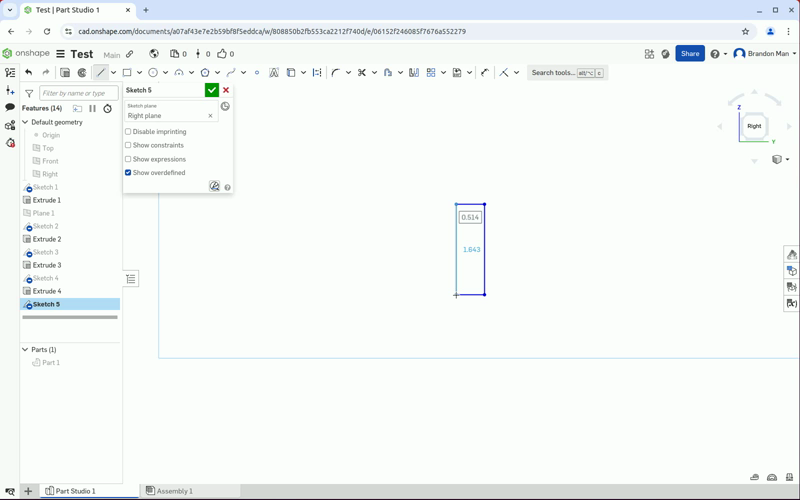
click(456, 294)
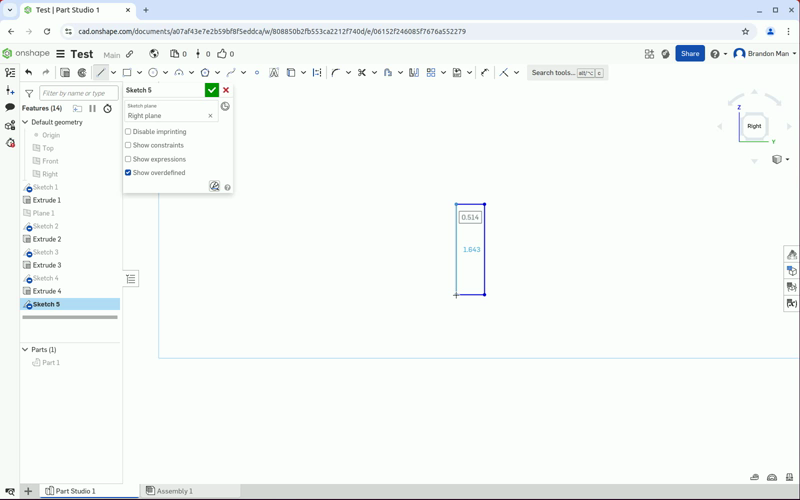
scroll(-6)
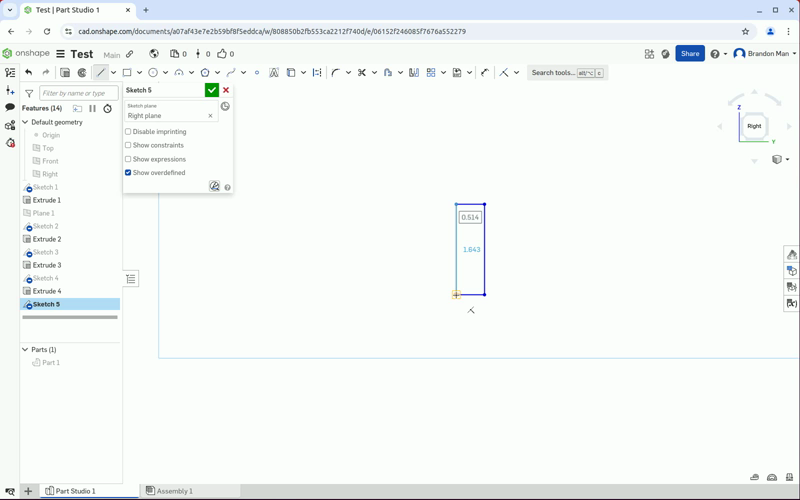
scroll(-6)
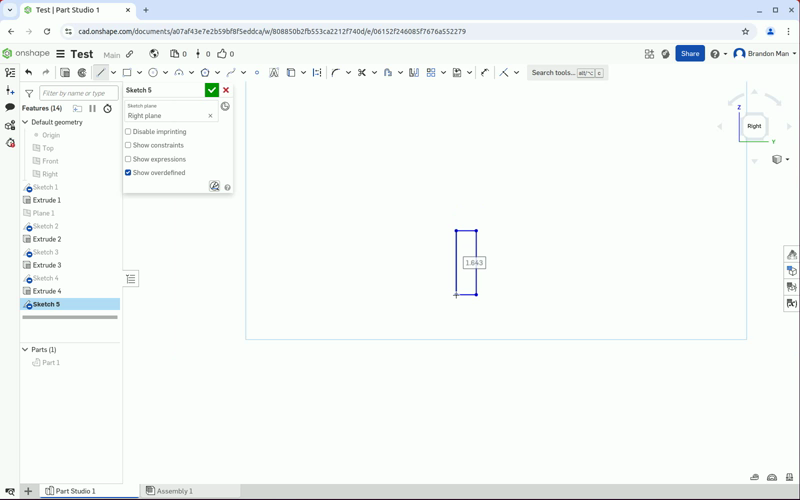
scroll(-6)
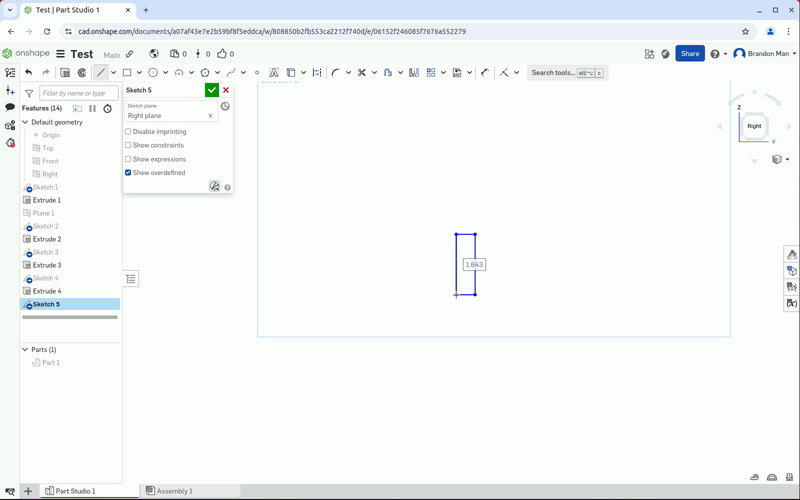
scroll(-6)
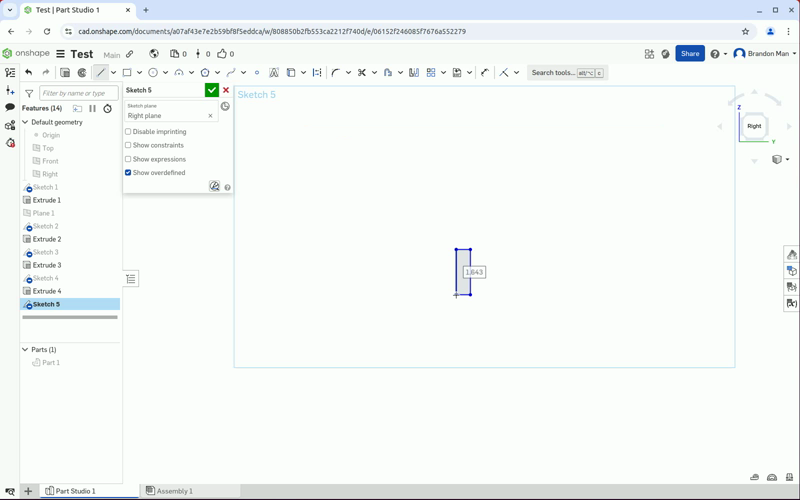
scroll(-6)
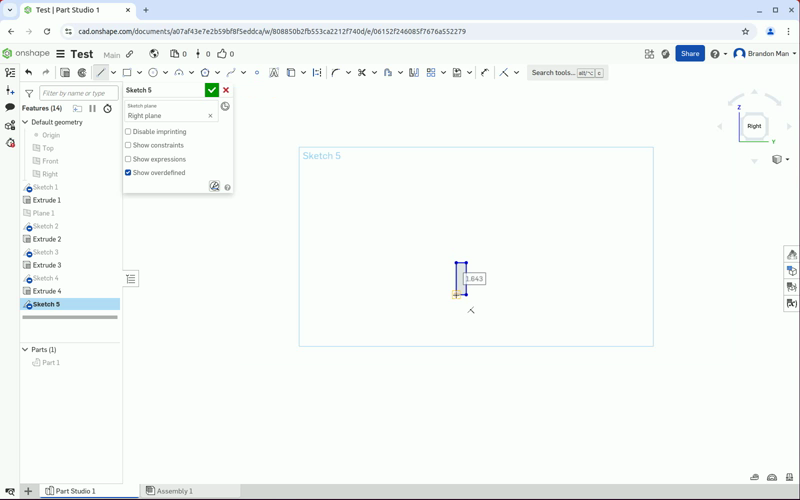
scroll(-6)
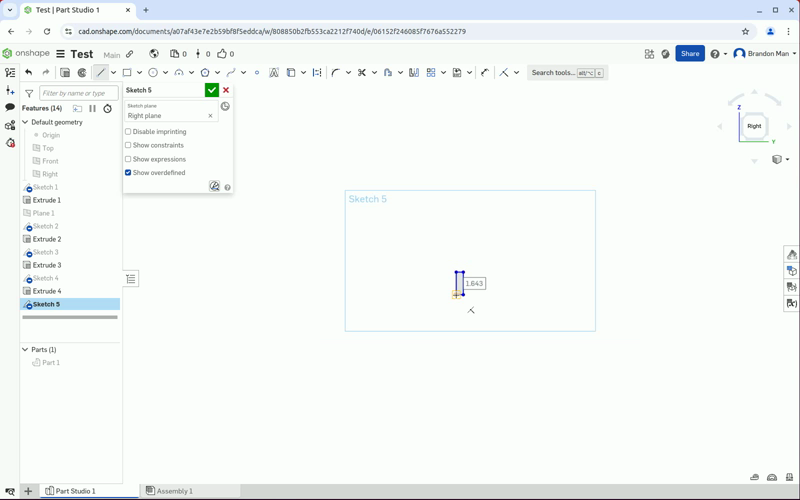
scroll(-6)
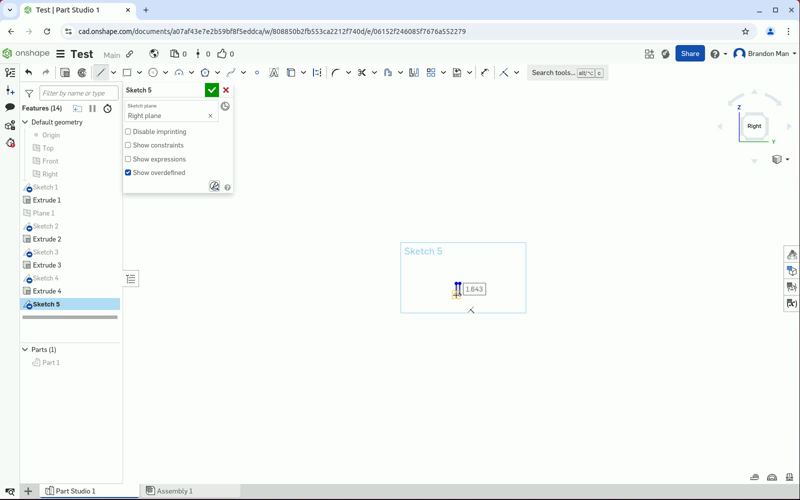
key(esc)
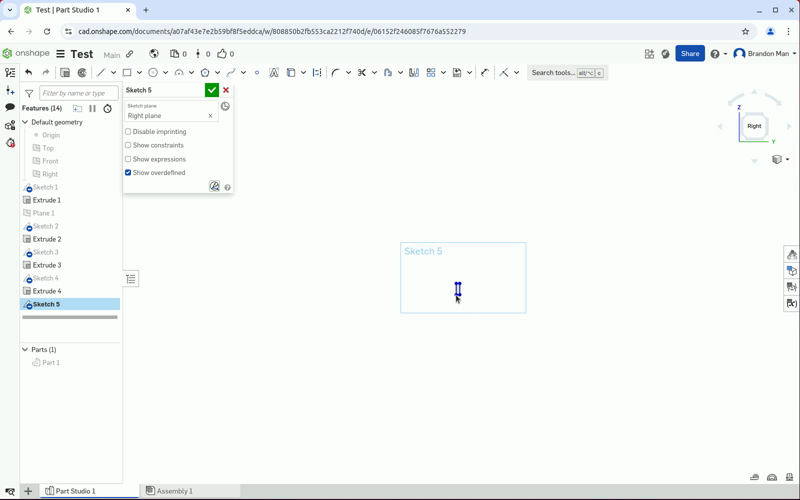
mouse_move(458, 293)
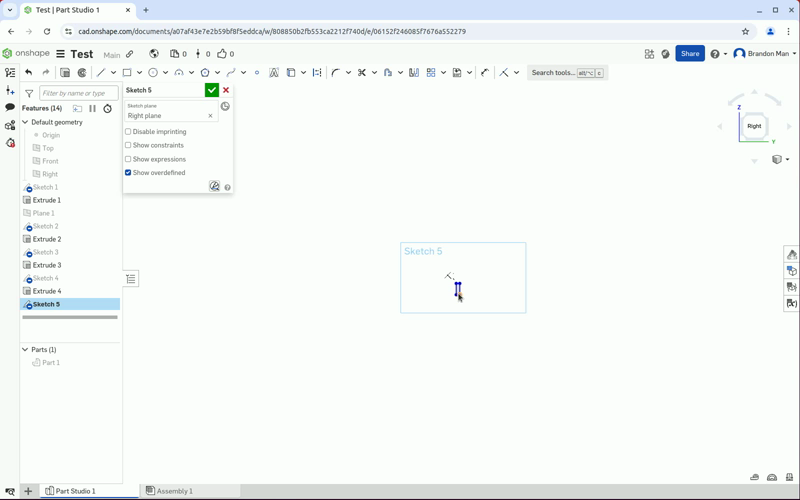
scroll(6)
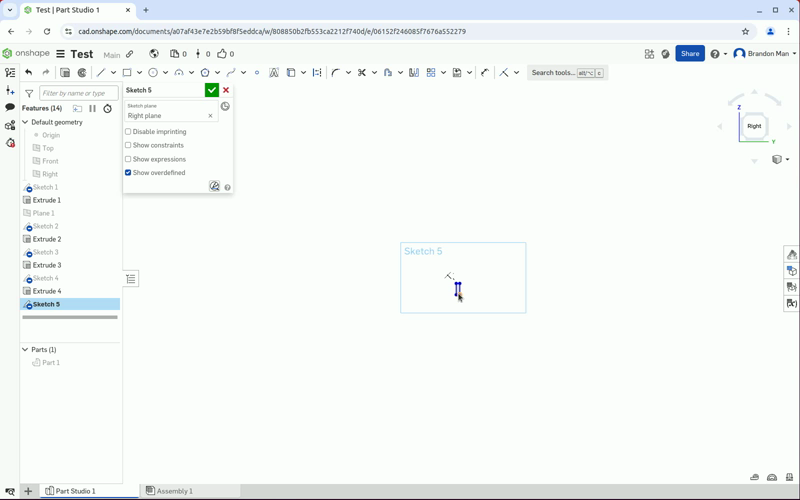
scroll(6)
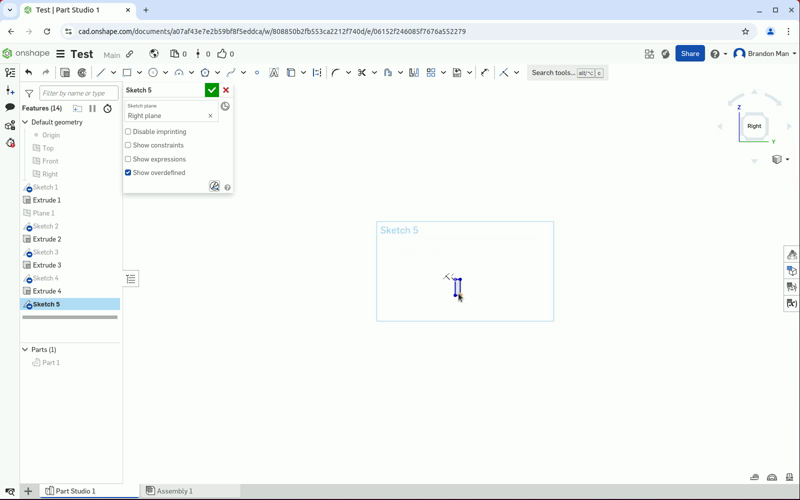
scroll(6)
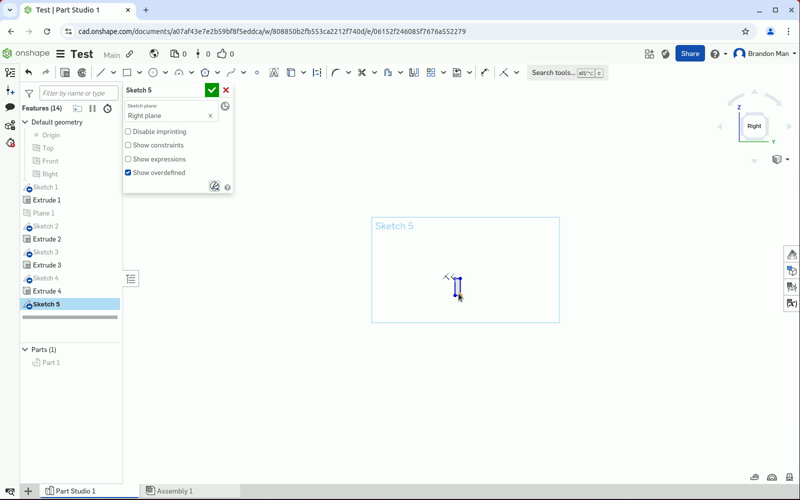
scroll(6)
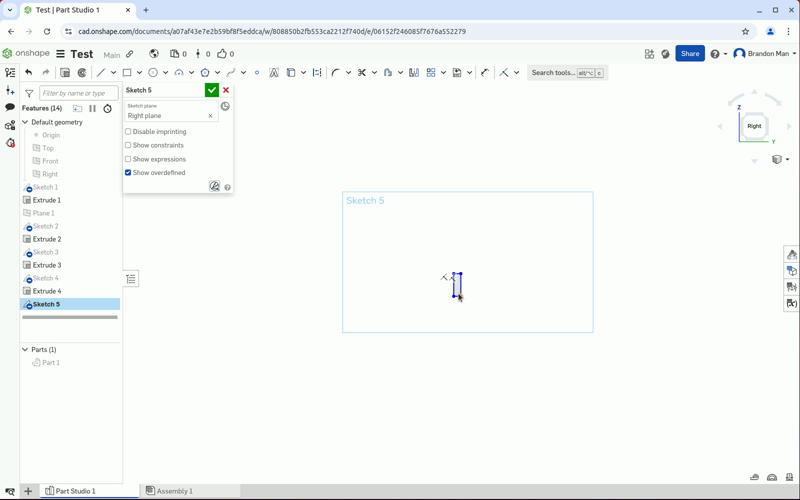
scroll(6)
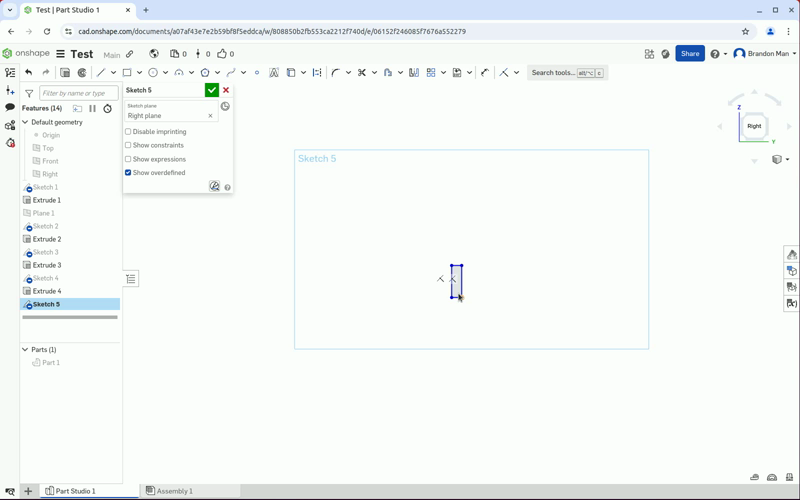
scroll(6)
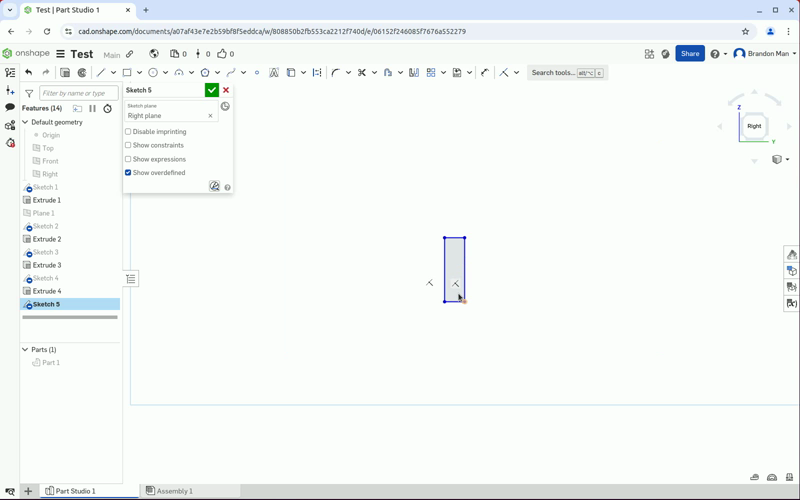
scroll(6)
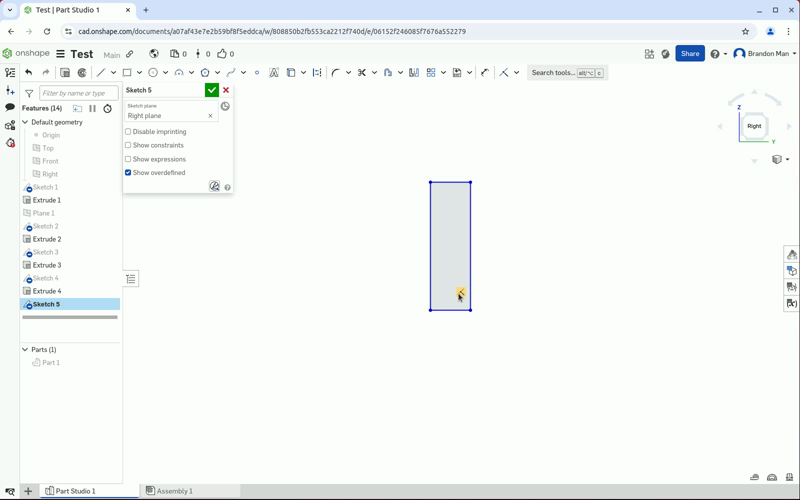
click(458, 293)
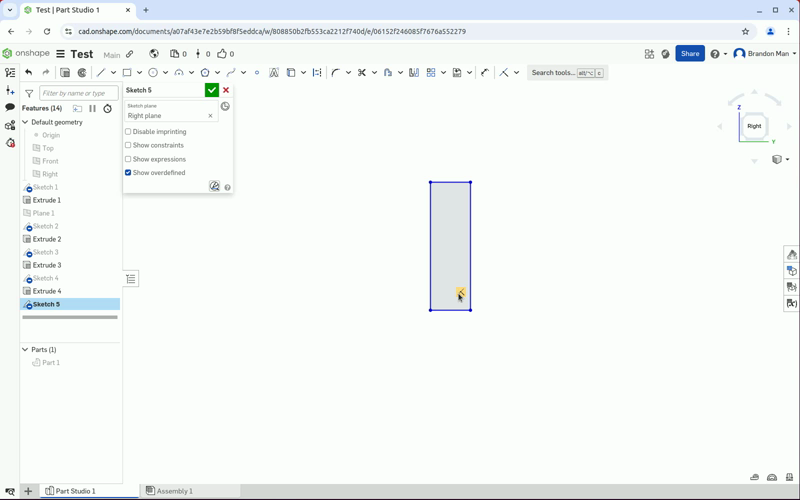
scroll(-6)
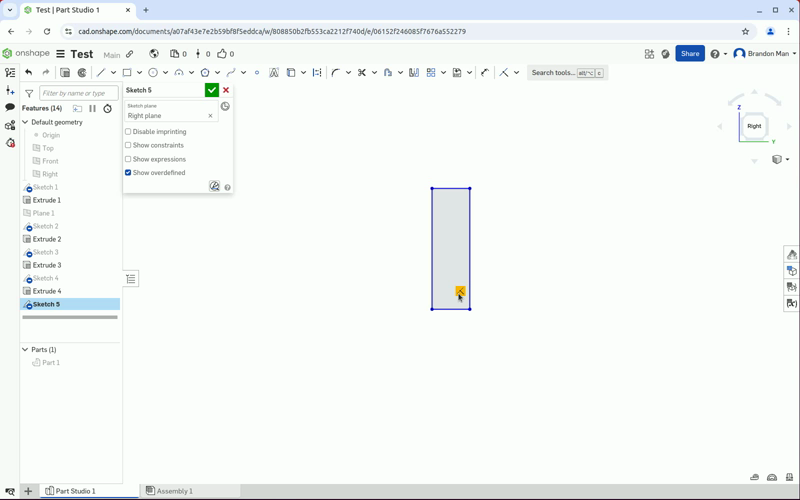
scroll(-6)
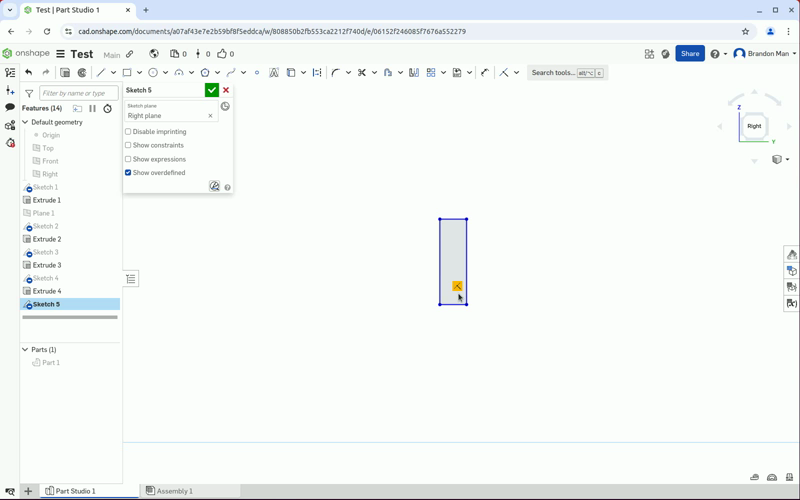
scroll(-6)
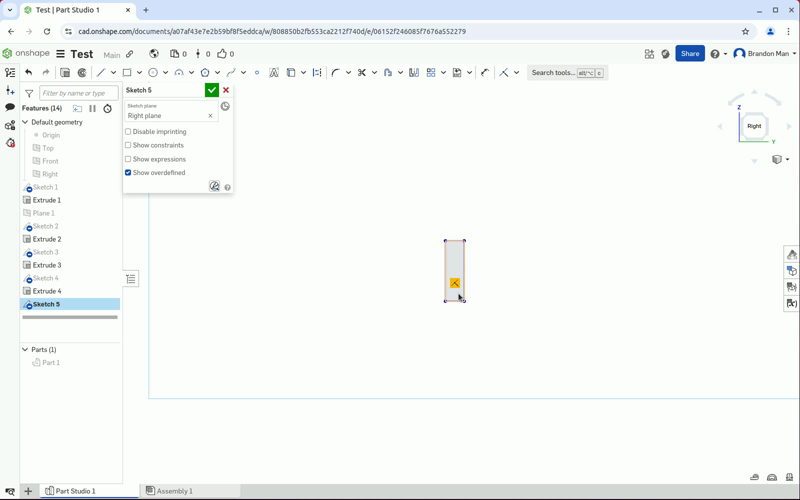
scroll(-6)
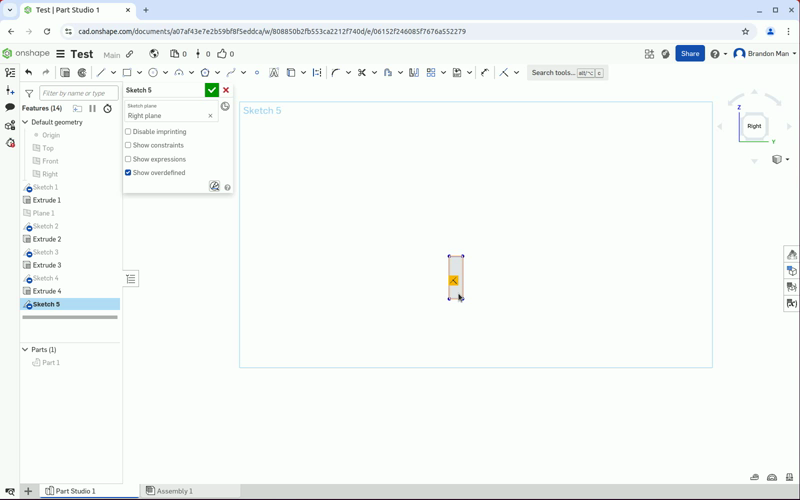
scroll(-6)
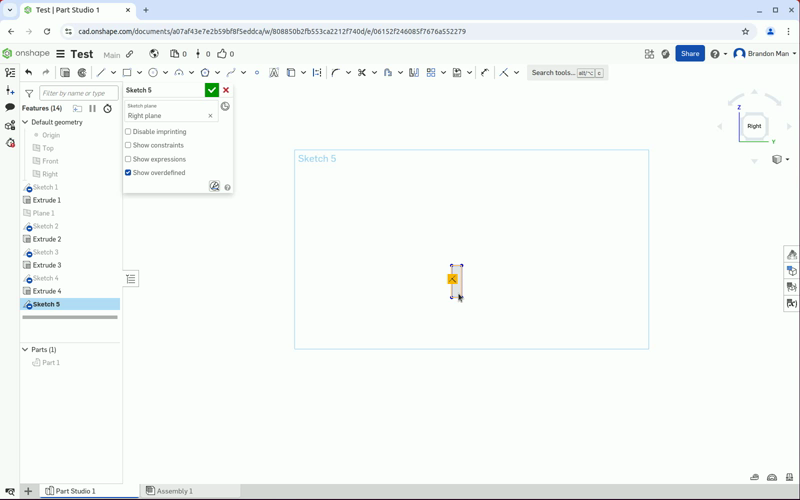
scroll(-6)
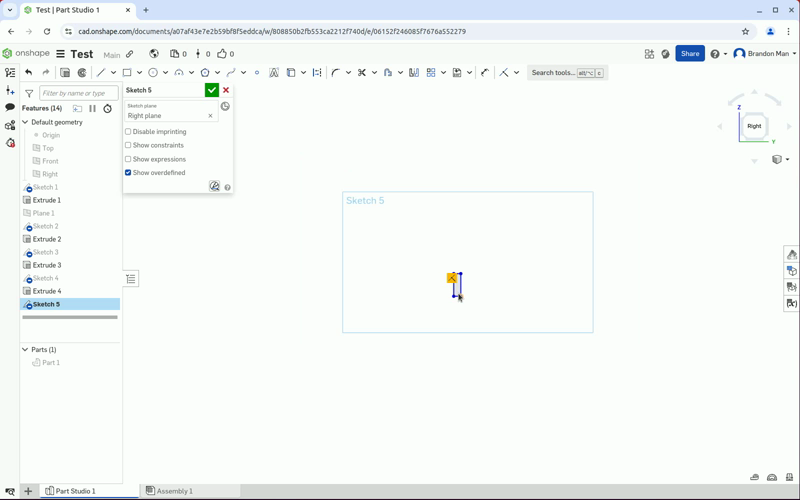
scroll(-6)
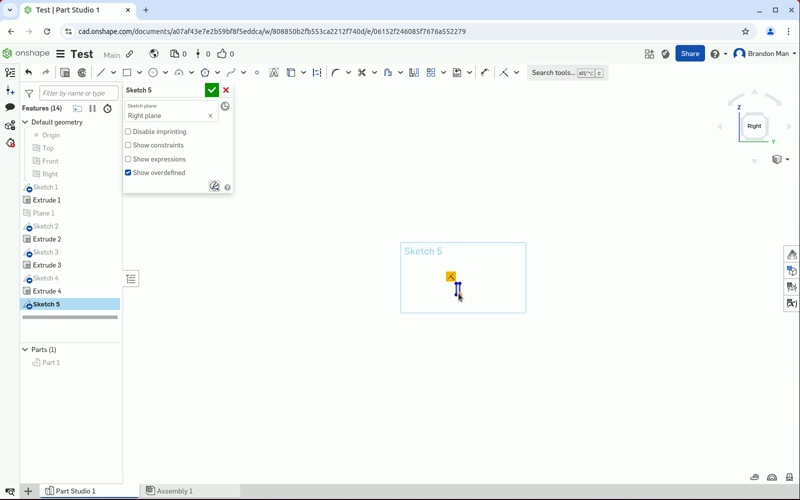
mouse_move(73, 352)
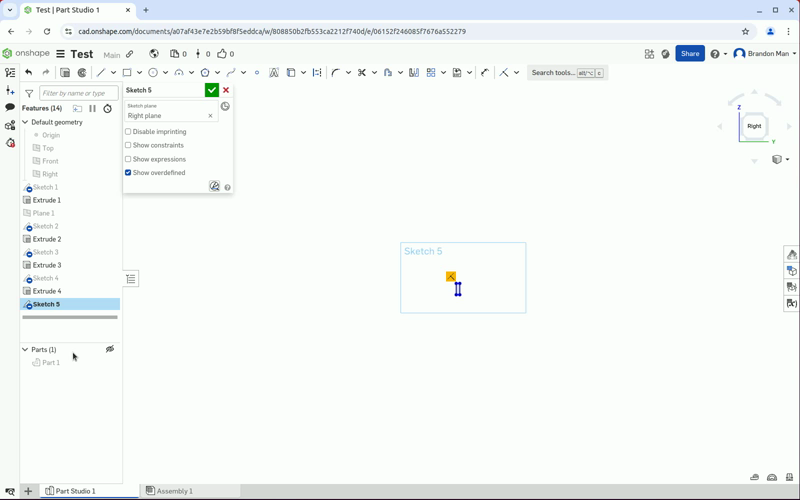
key(shift+y)
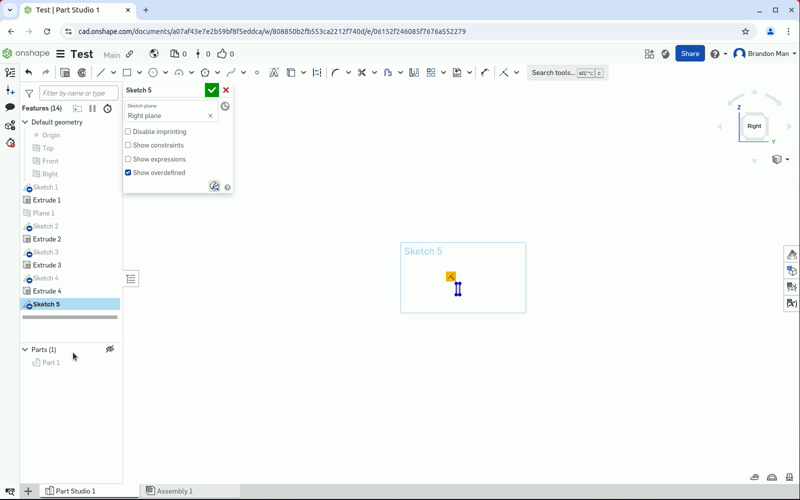
key(shift+e)
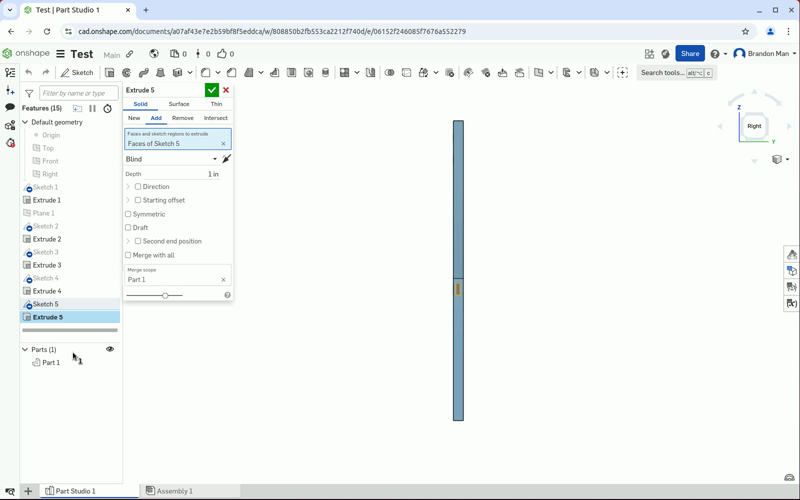
mouse_move(143, 106)
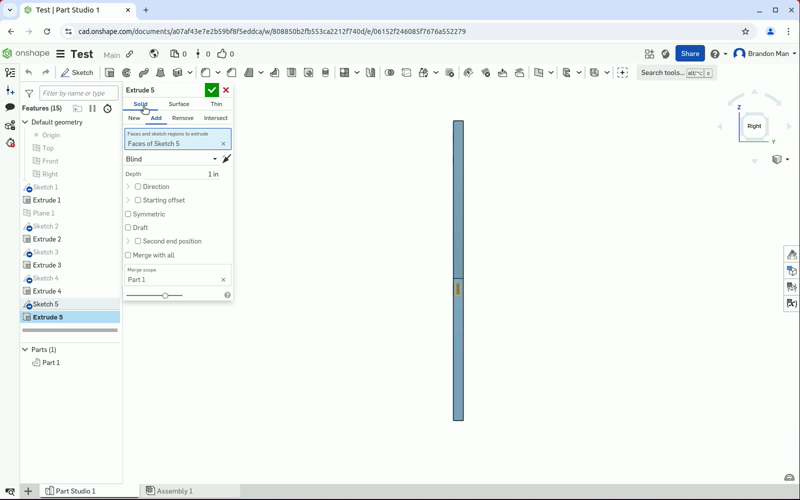
click(143, 106)
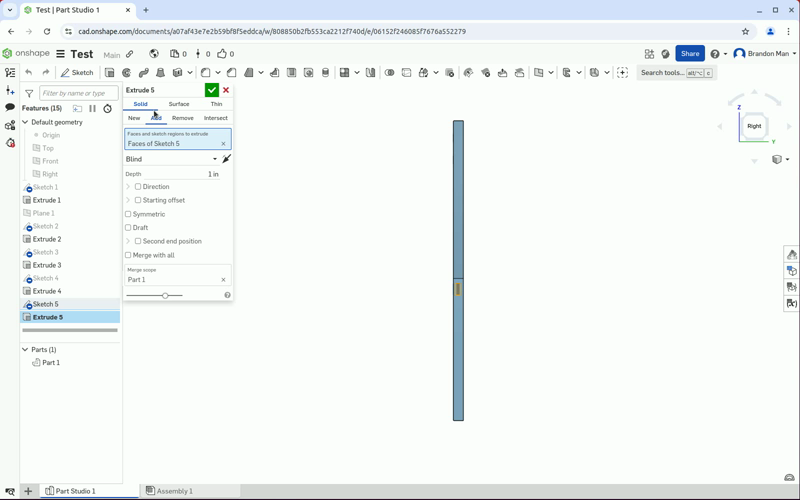
mouse_move(186, 120)
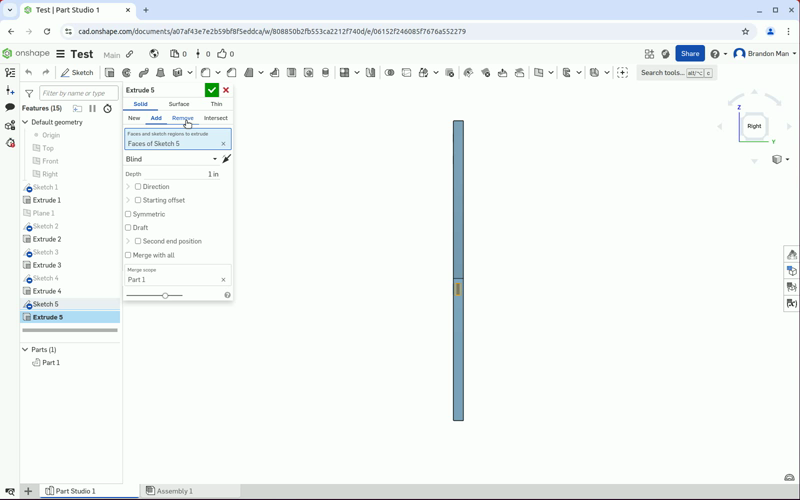
click(186, 120)
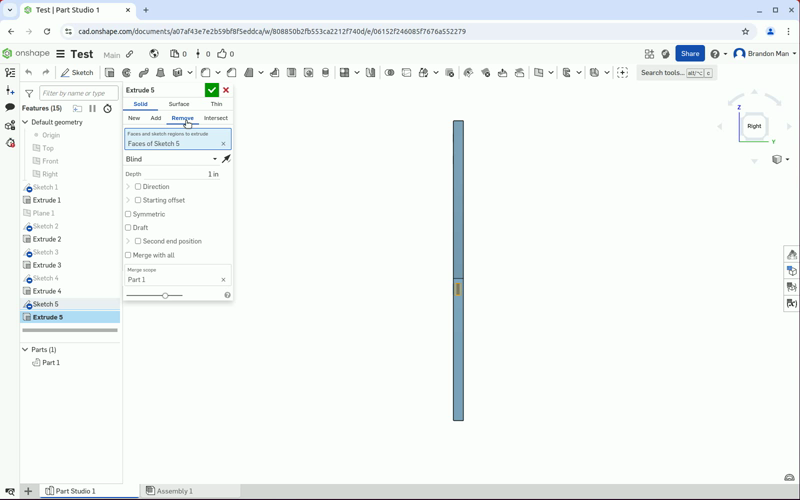
key(tab, 4)
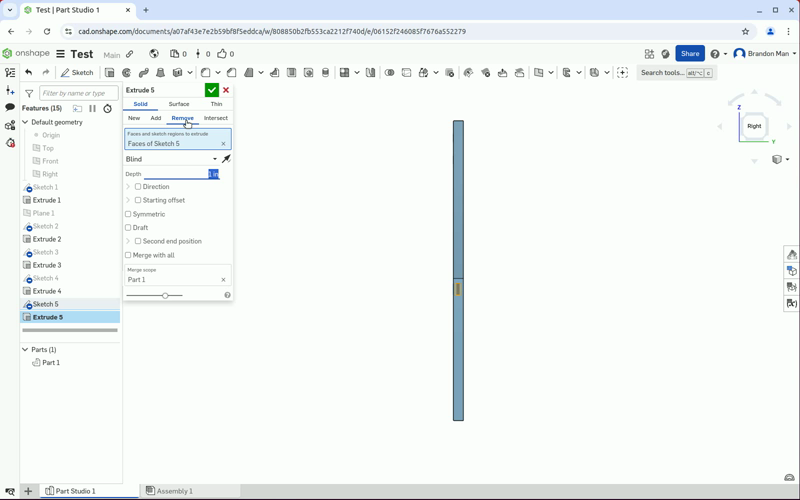
text(0.481)
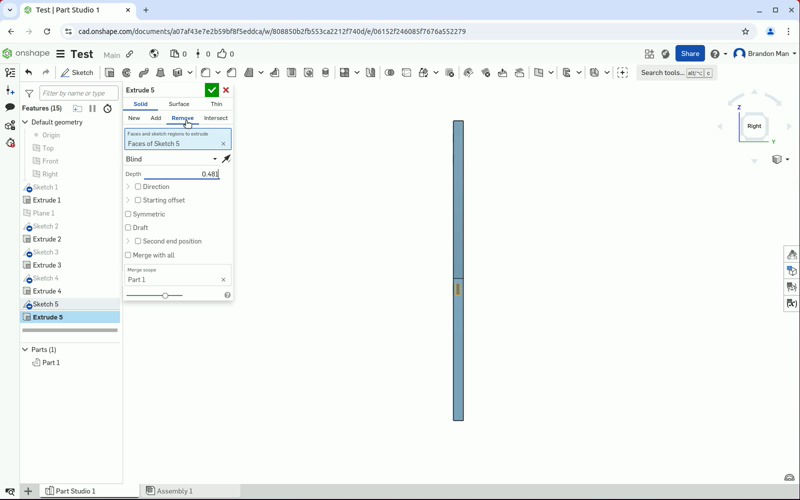
key(tab, 6)
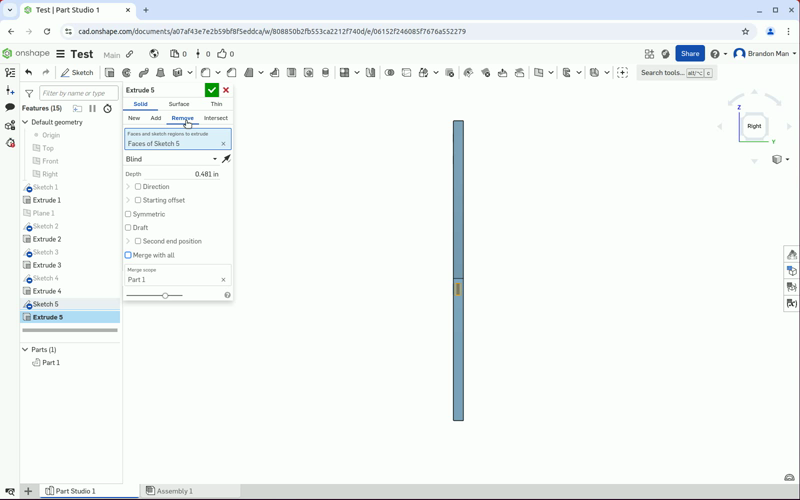
key(space)
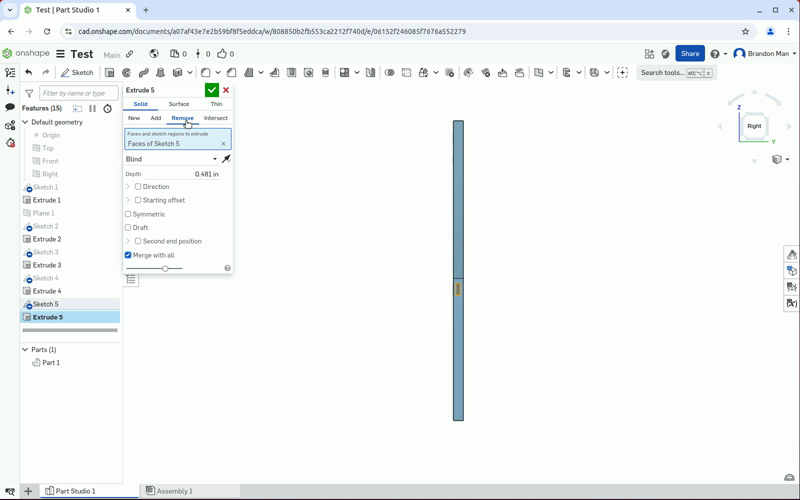
key(enter)
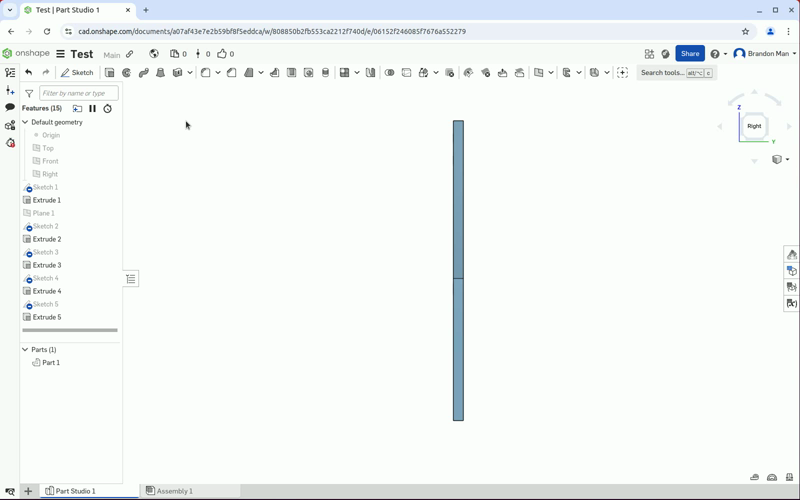
key(shift+h)
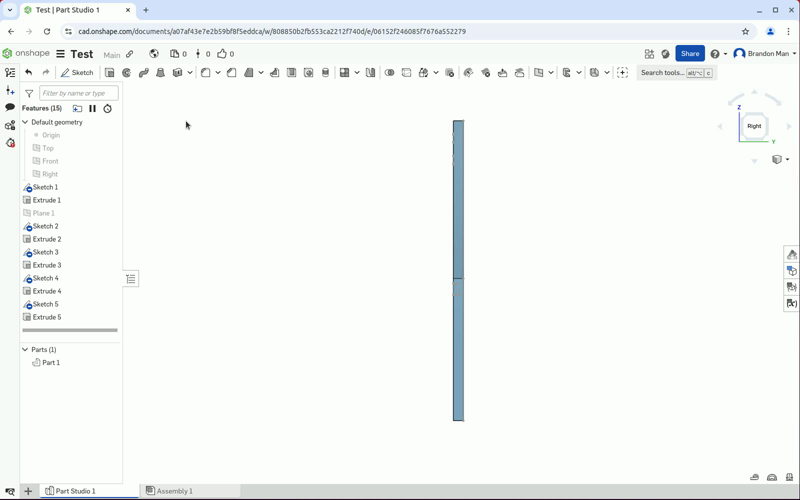
key(shift+h)
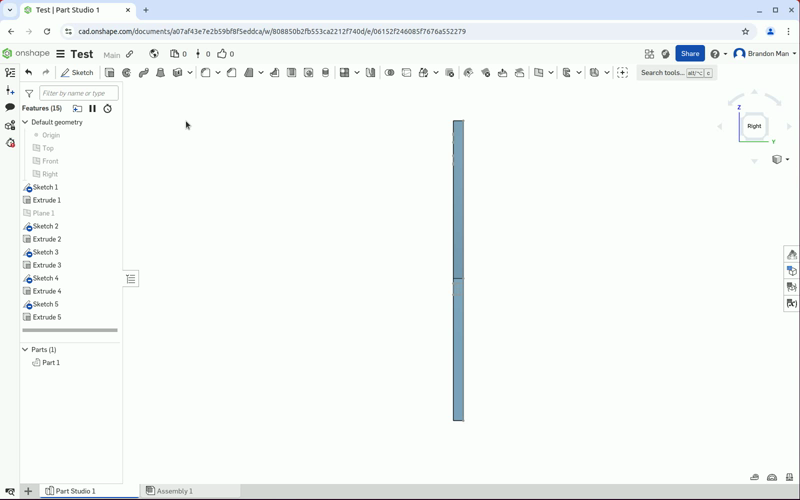
key(shift+7)
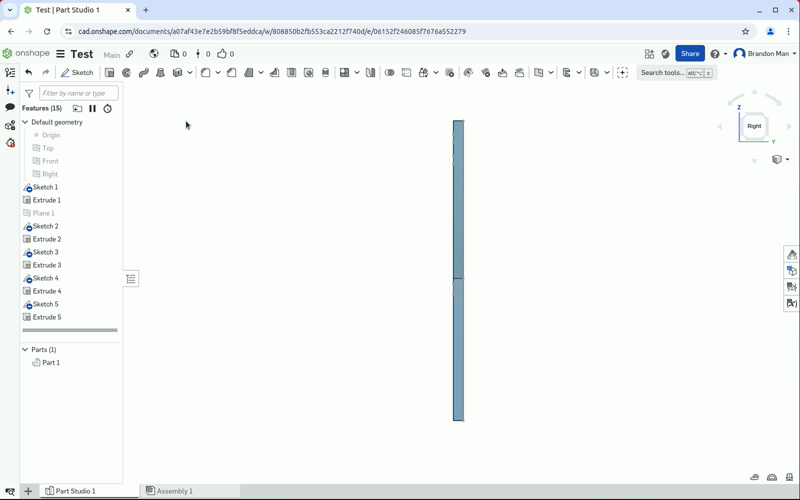
key(right, 2)
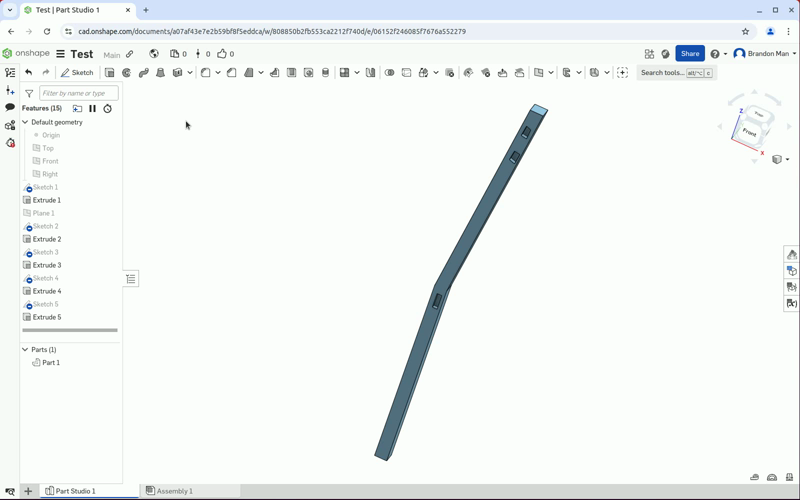
key(down, 2)
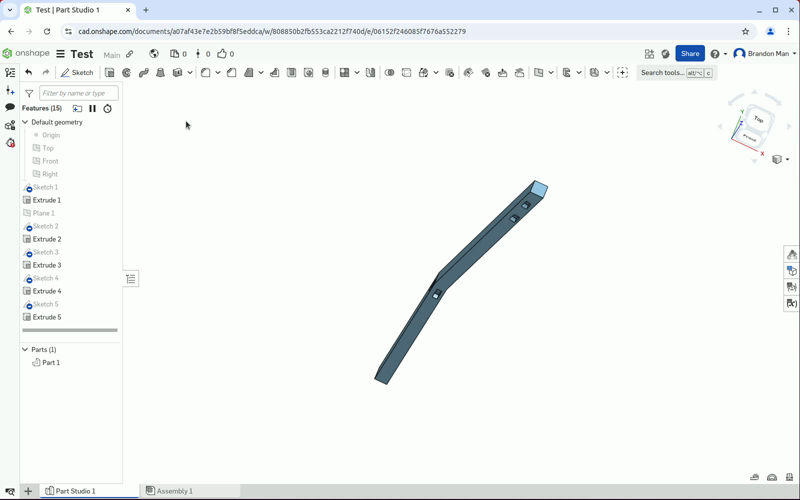
key(up, 2)
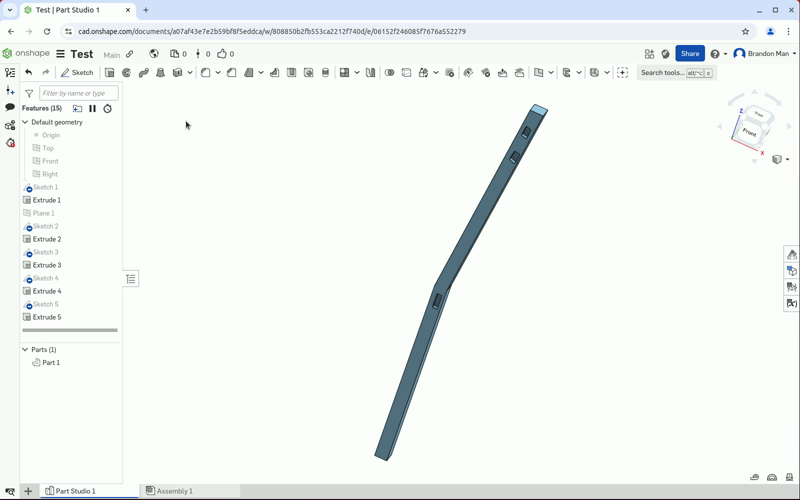
key(left, 2)
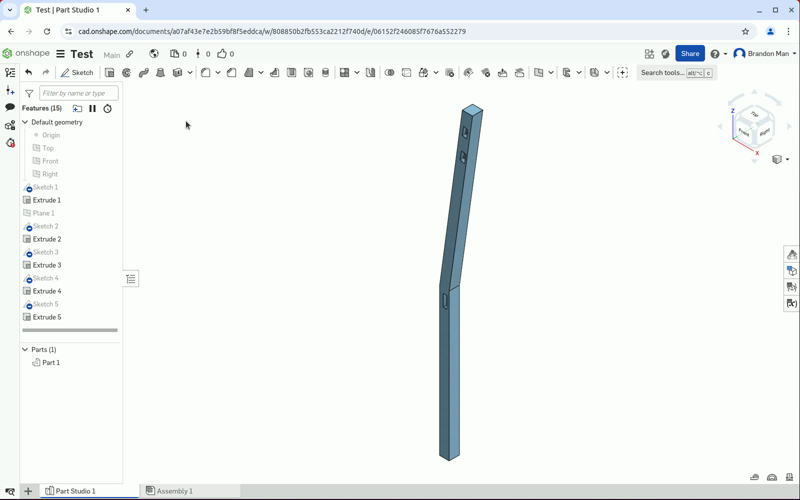
mouse_move(73, 189)
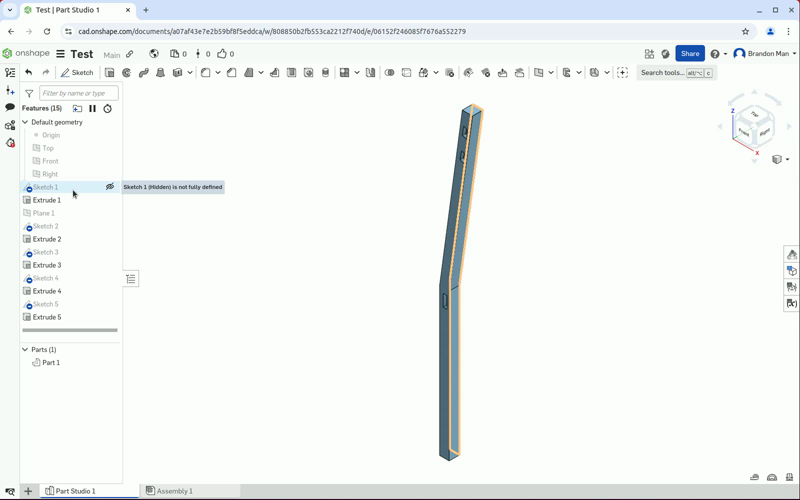
click(73, 189)